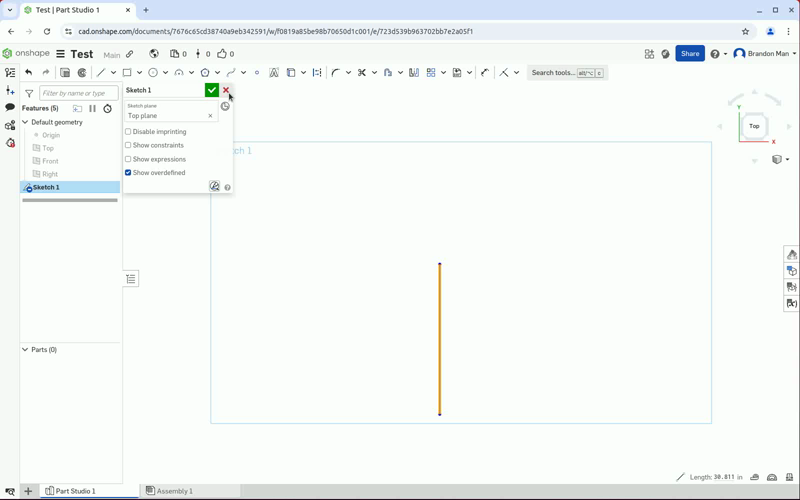
key(shift+h)
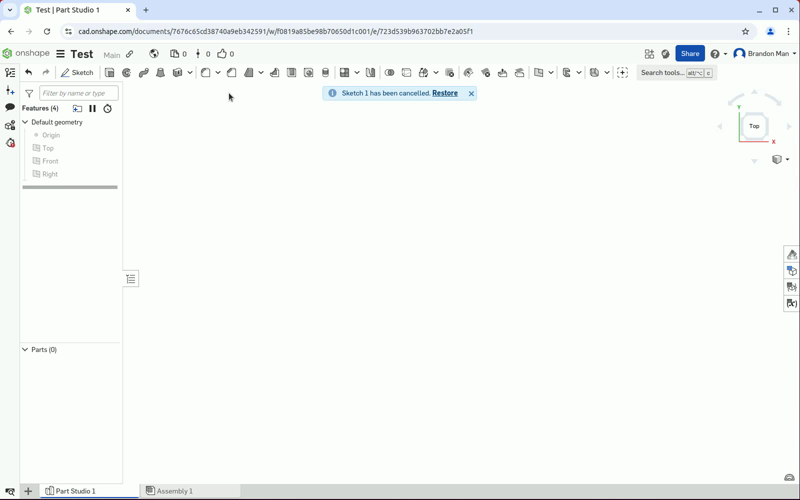
mouse_move(73, 352)
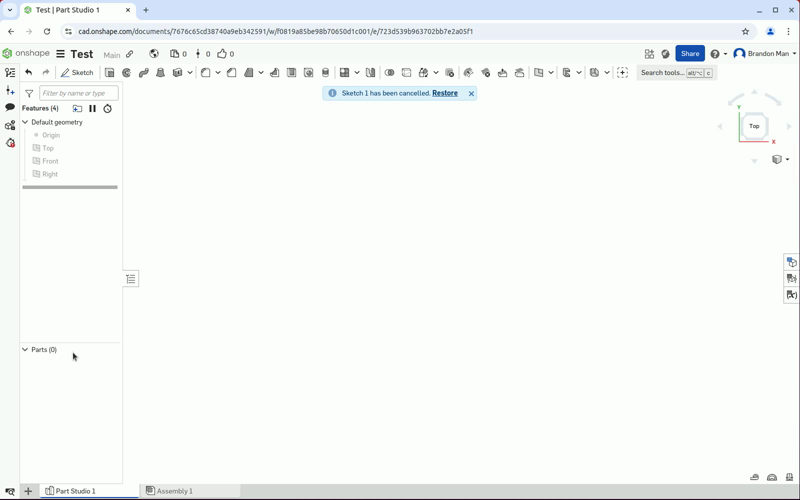
key(y)
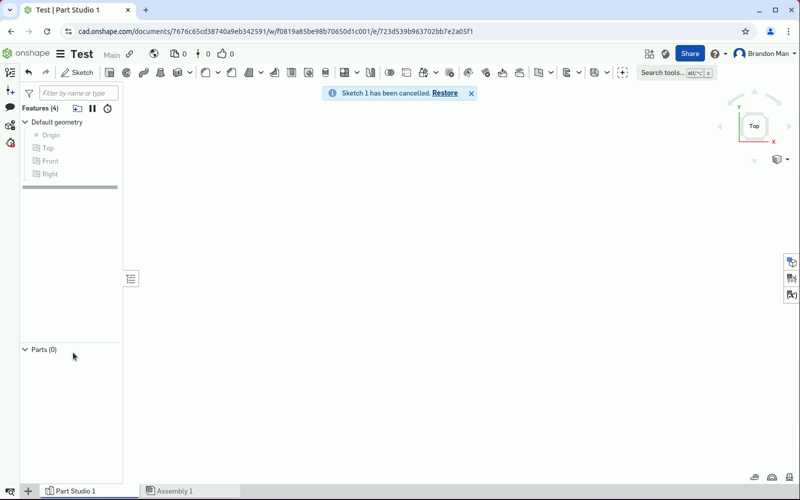
key(shift+p)
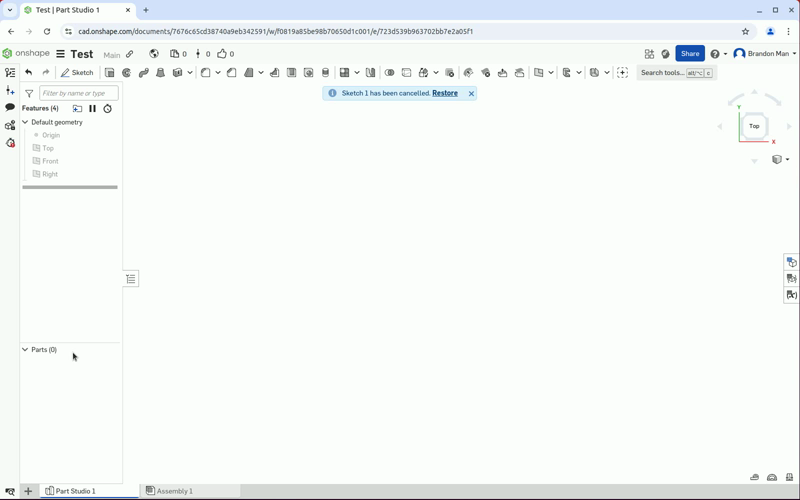
key(space)
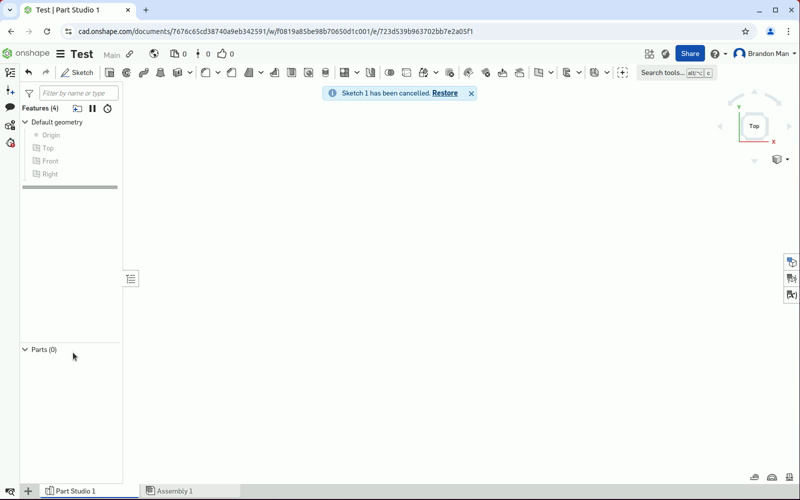
key_down(shift)
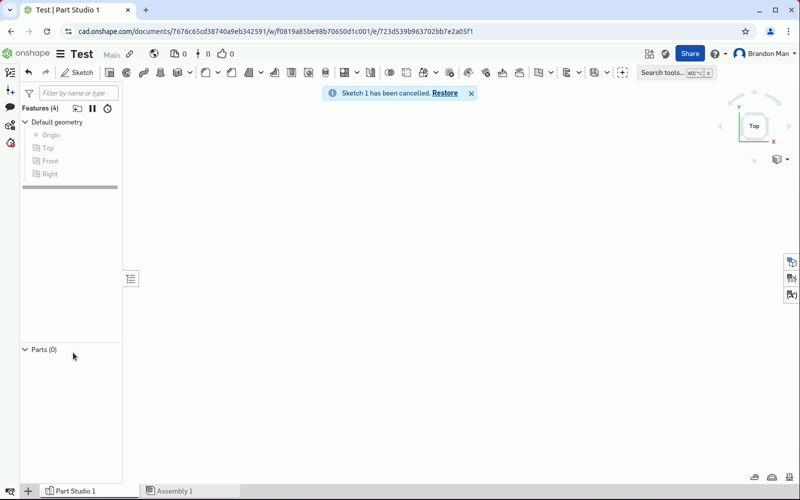
key(up)
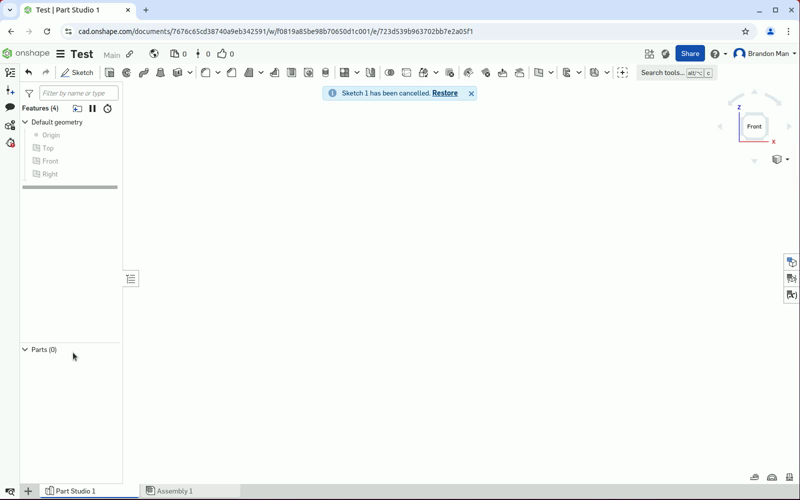
key_up(shift)
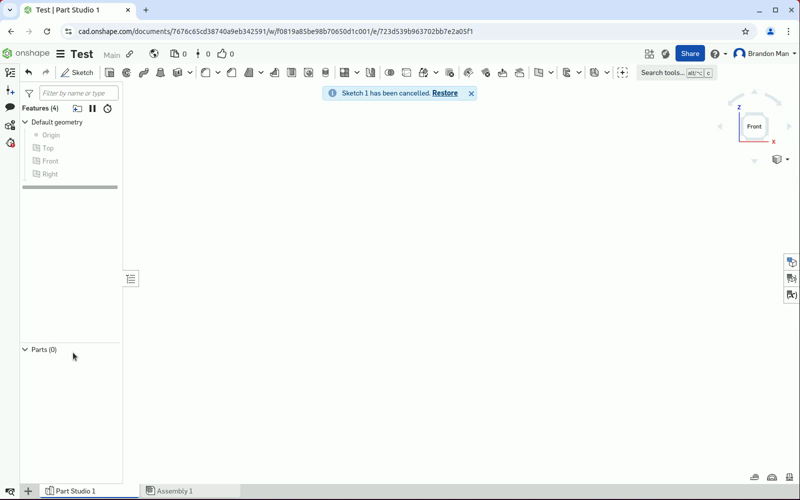
mouse_move(73, 352)
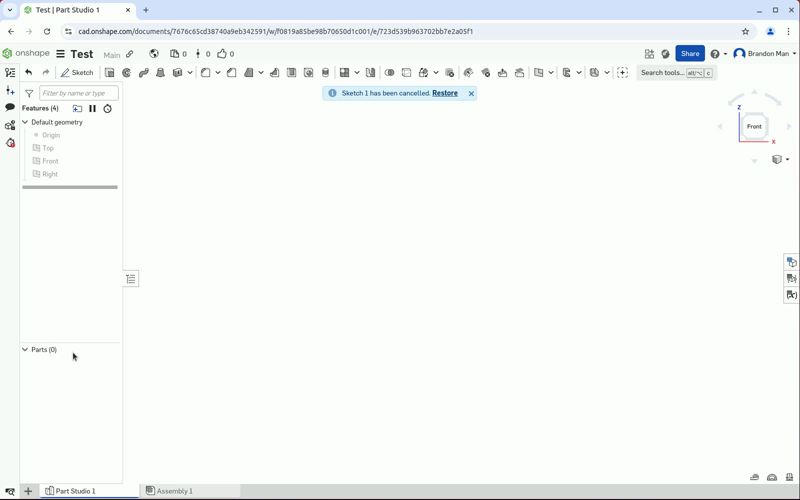
key(shift+y)
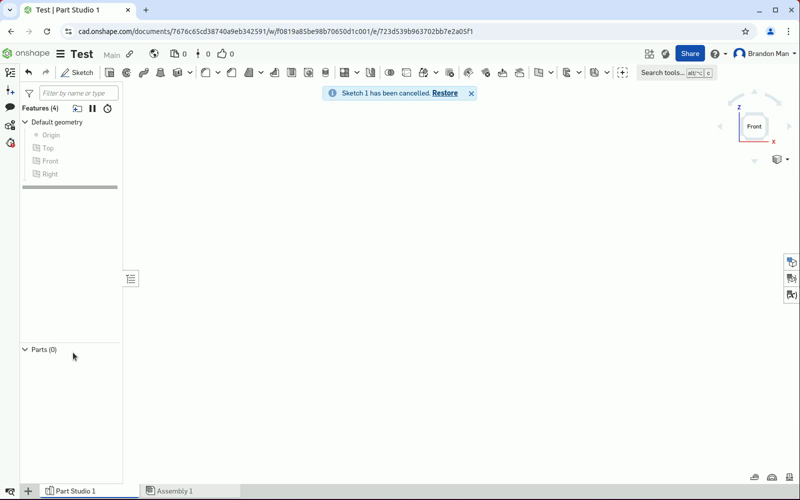
key(shift+s)
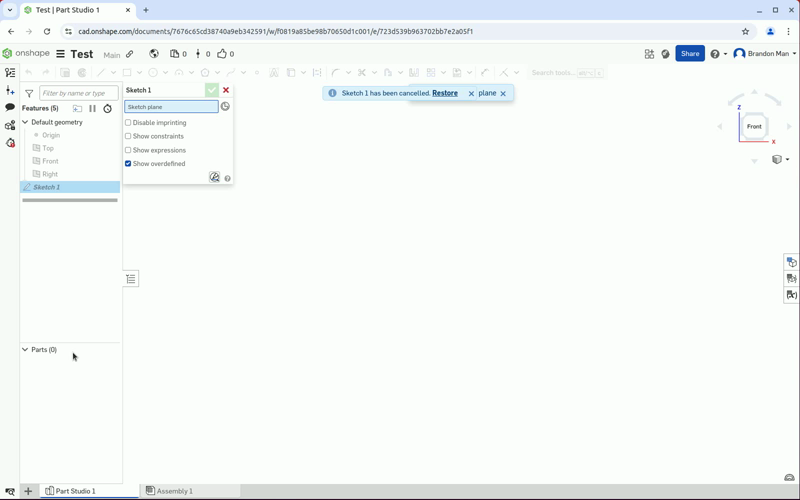
mouse_move(73, 163)
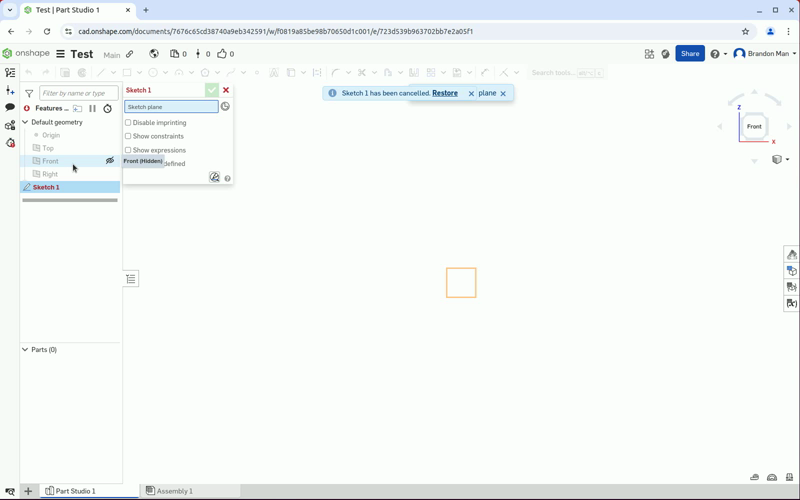
click(73, 163)
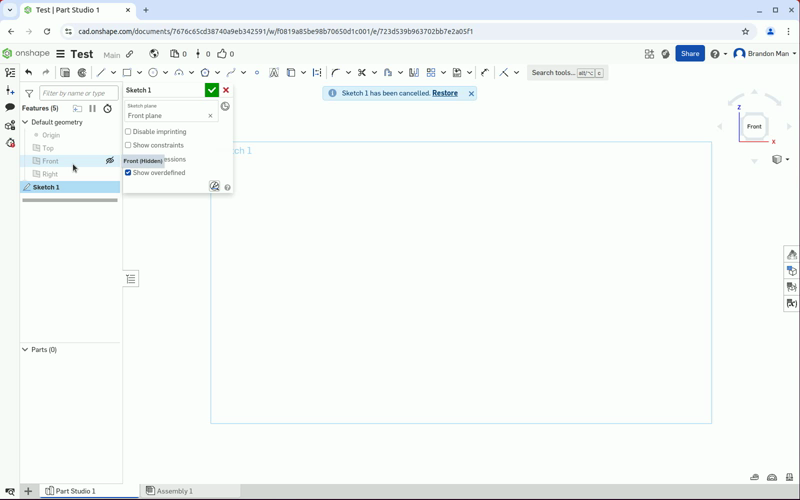
mouse_move(73, 352)
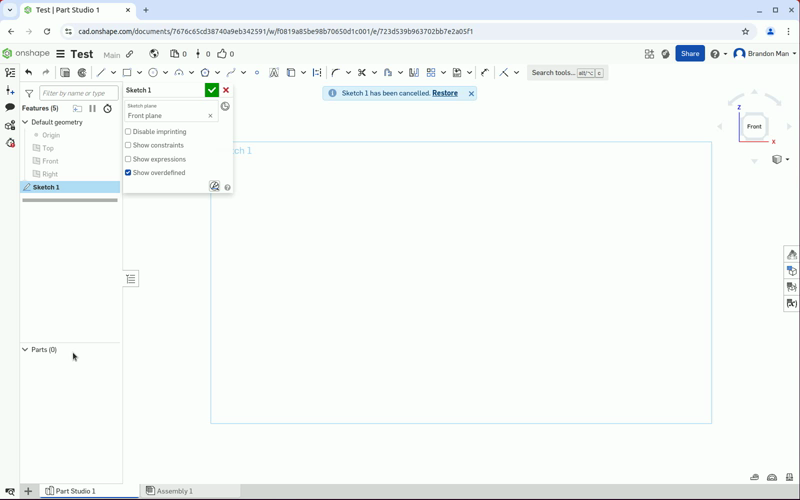
key(y)
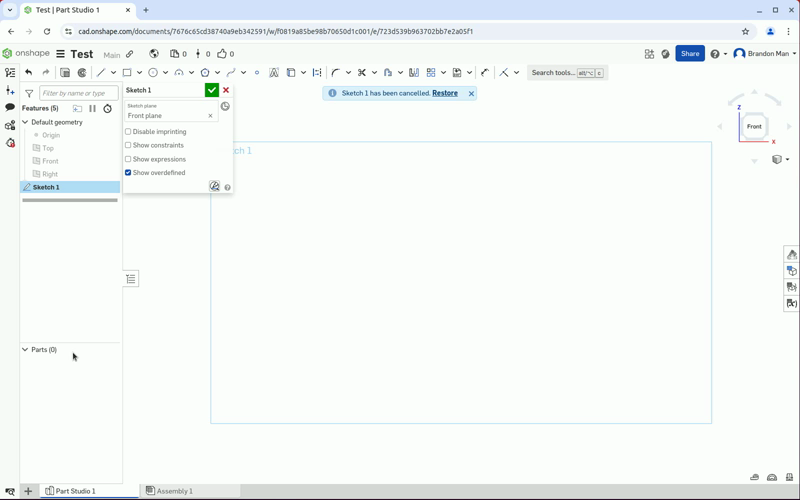
key(a)
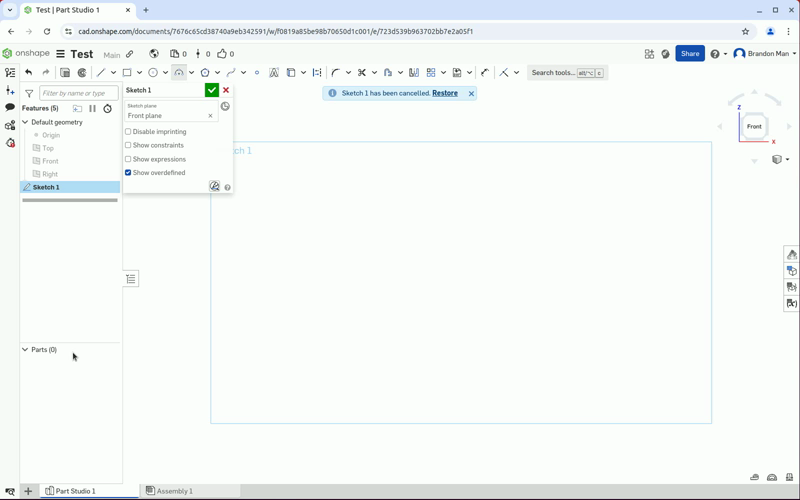
key_down(shift)
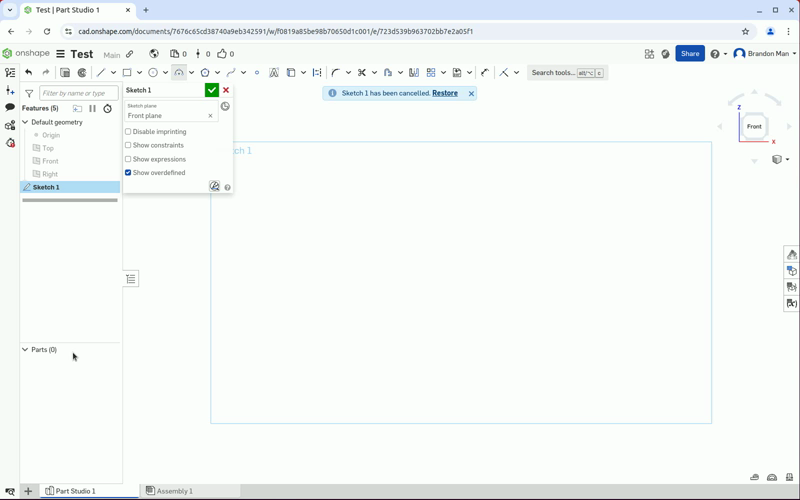
mouse_move(427, 383)
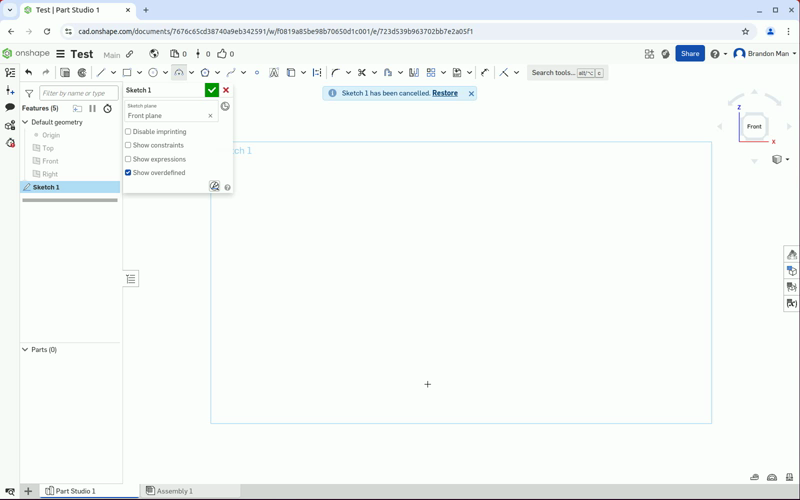
click(427, 383)
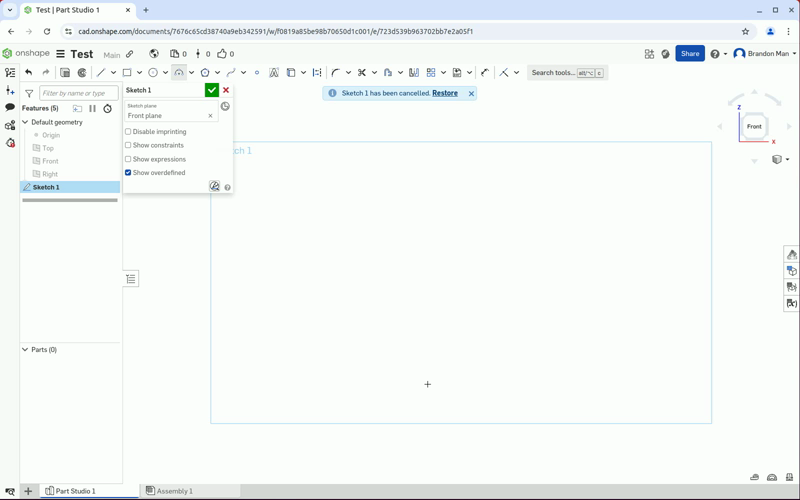
key_up(shift)
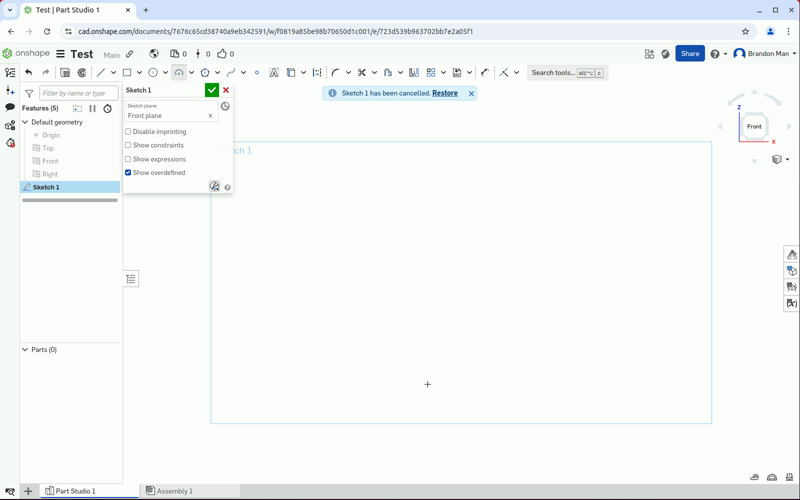
key_down(shift)
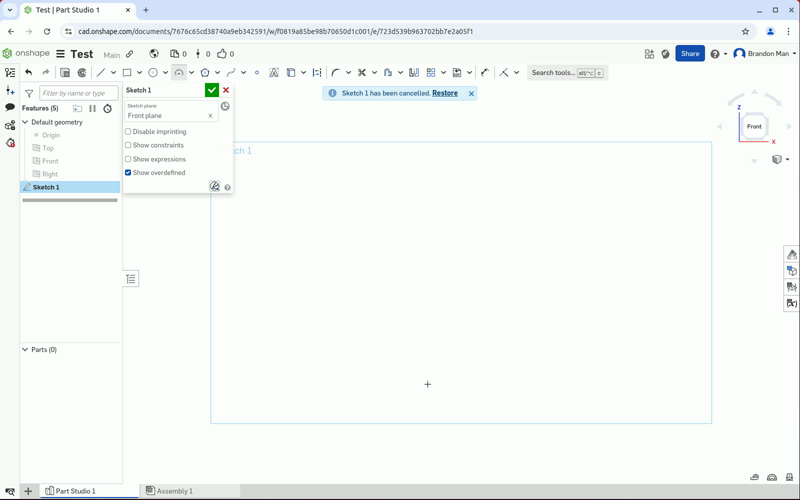
mouse_move(436, 389)
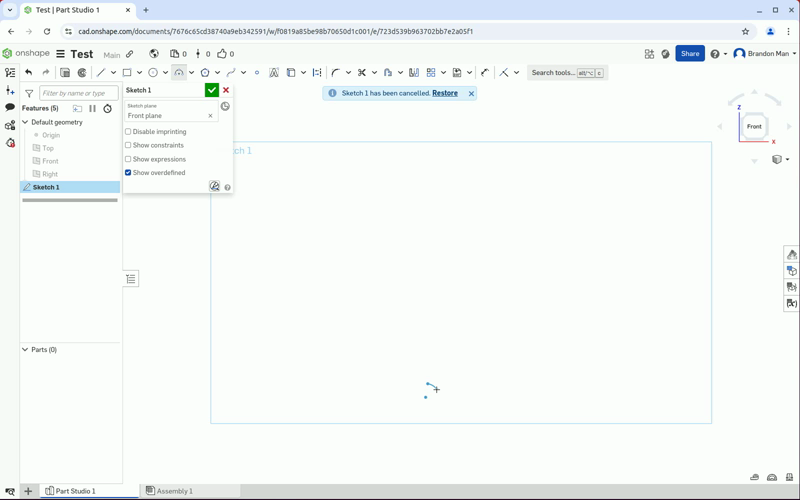
click(436, 389)
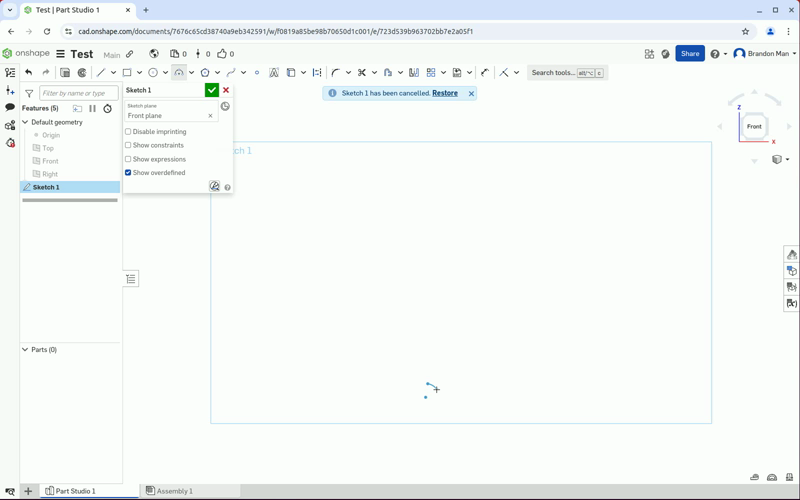
mouse_move(432, 386)
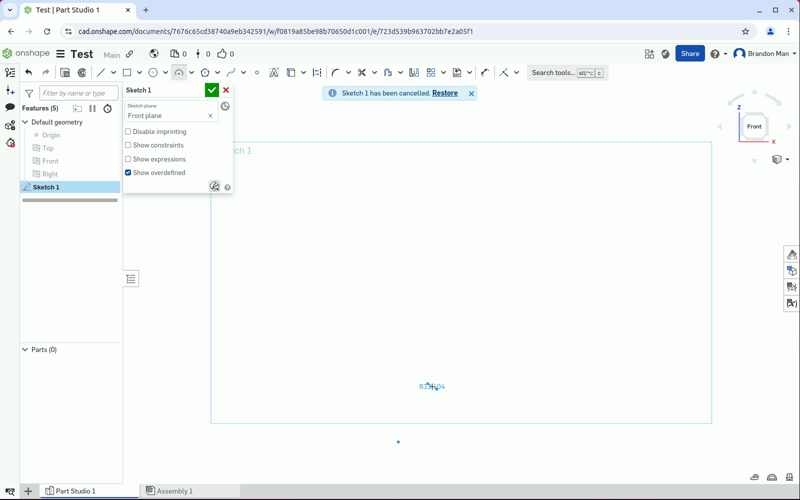
click(432, 386)
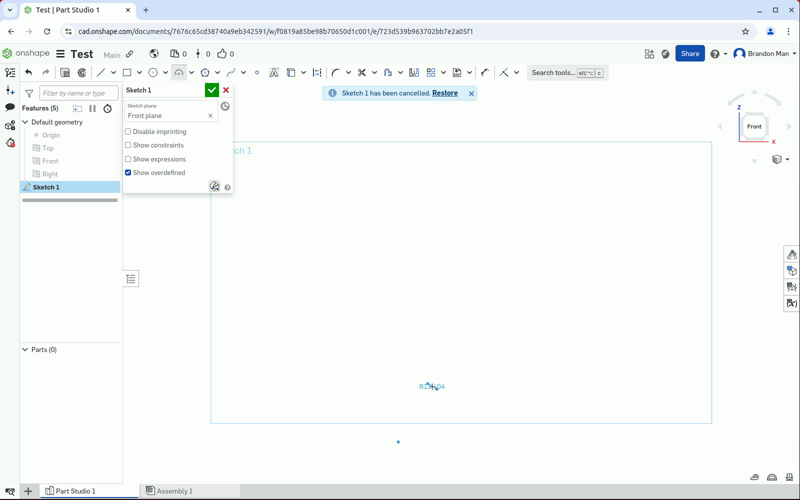
key_up(shift)
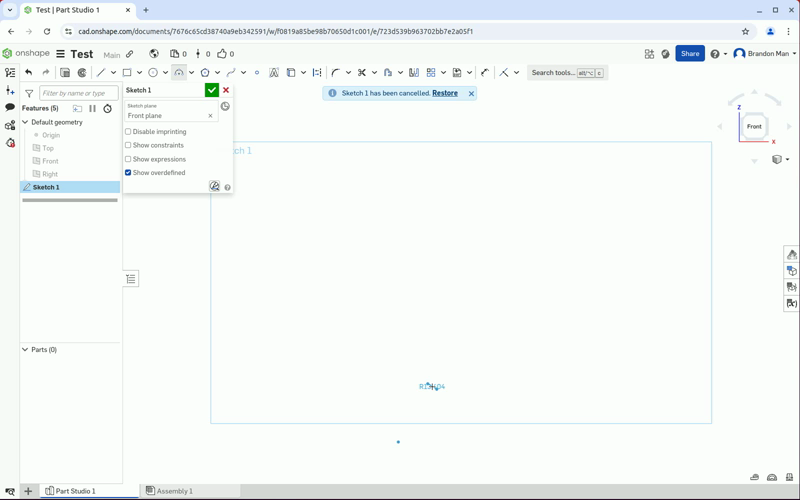
mouse_move(436, 389)
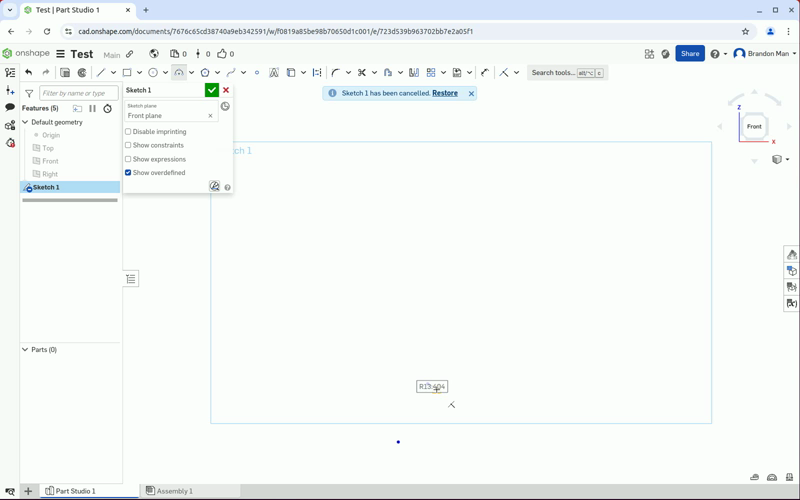
click(436, 389)
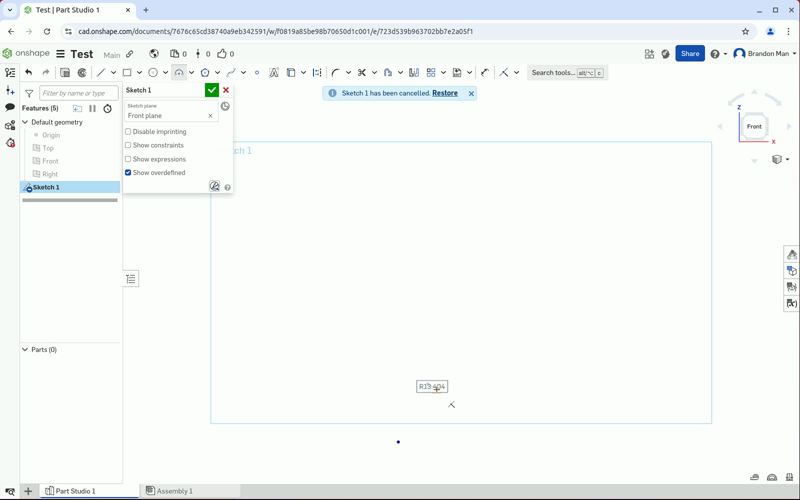
key_down(shift)
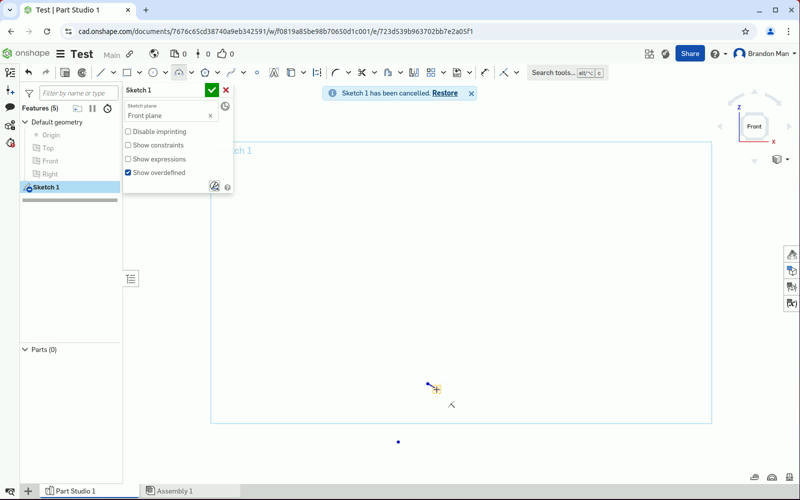
mouse_move(438, 390)
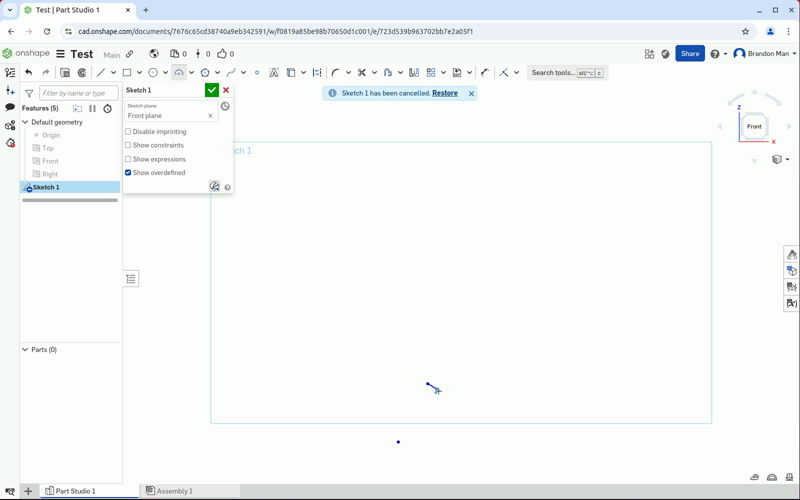
scroll(6)
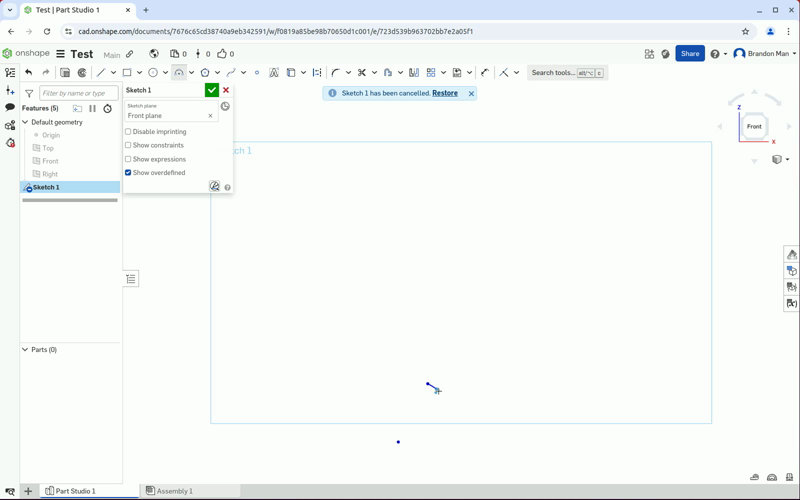
scroll(6)
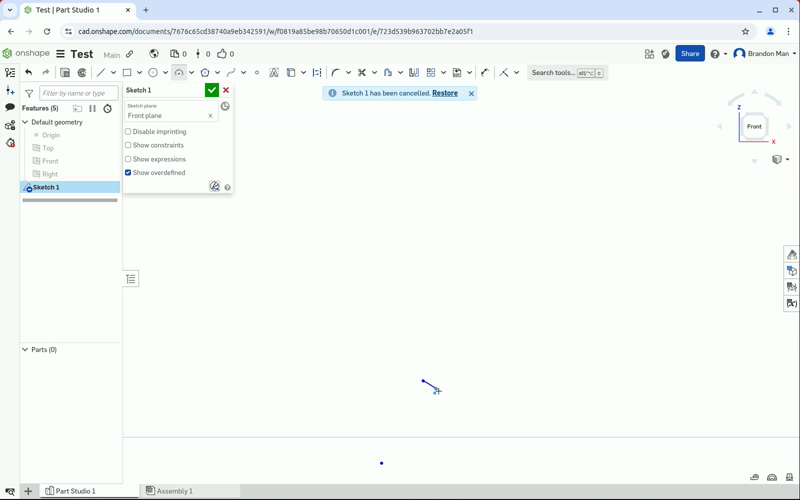
scroll(6)
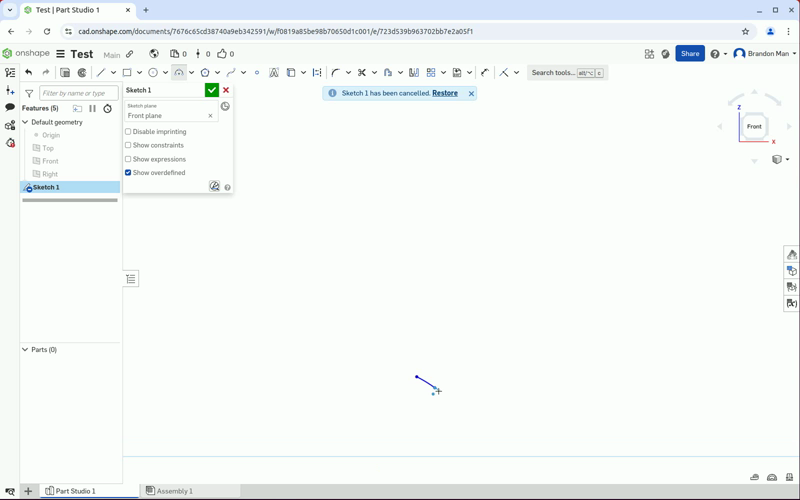
scroll(6)
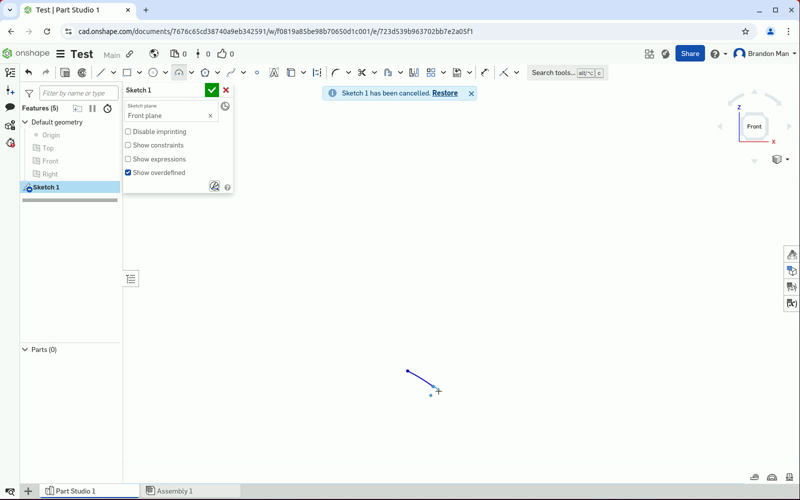
scroll(6)
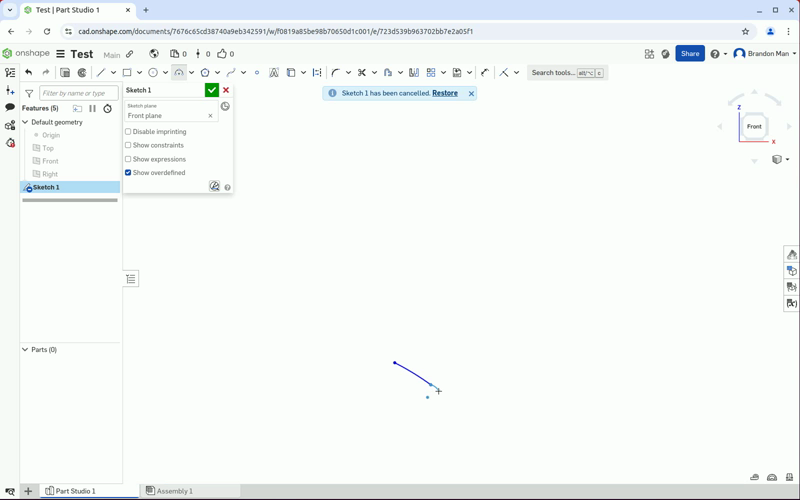
scroll(6)
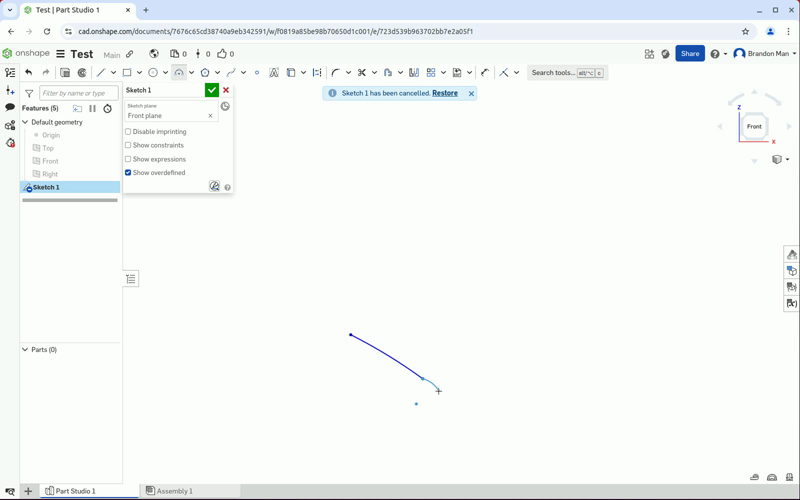
scroll(6)
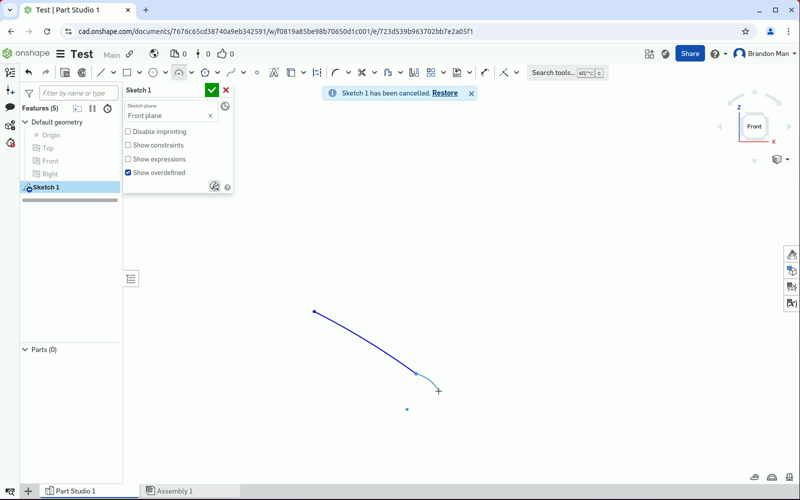
click(438, 390)
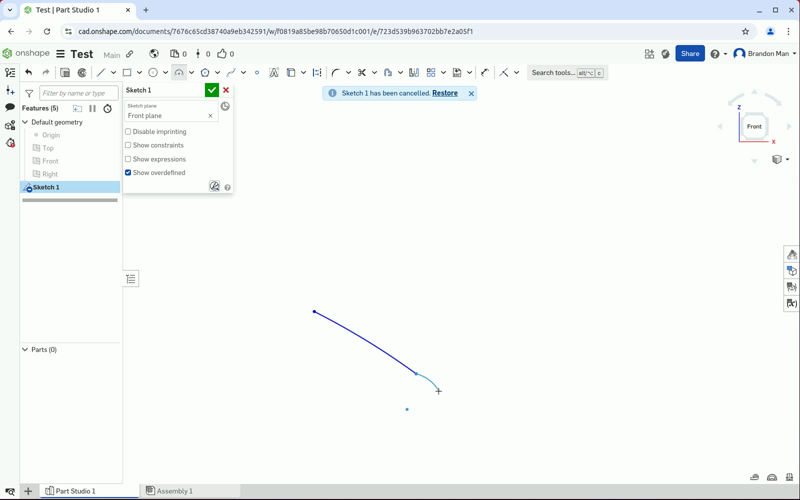
scroll(-6)
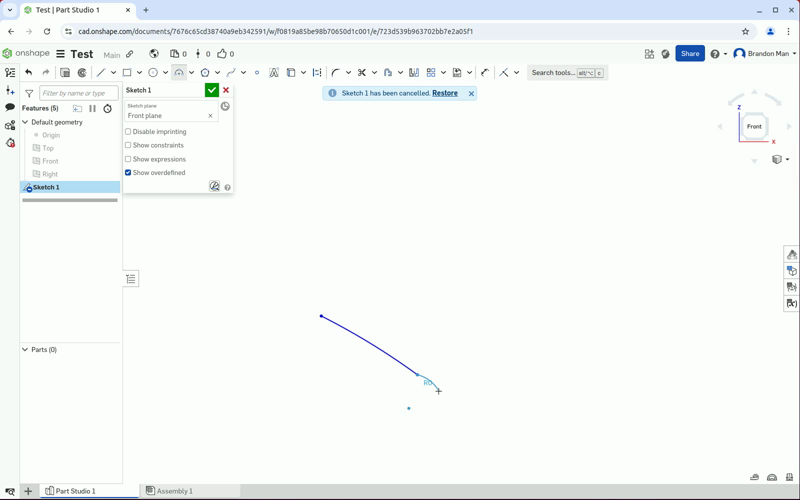
scroll(-6)
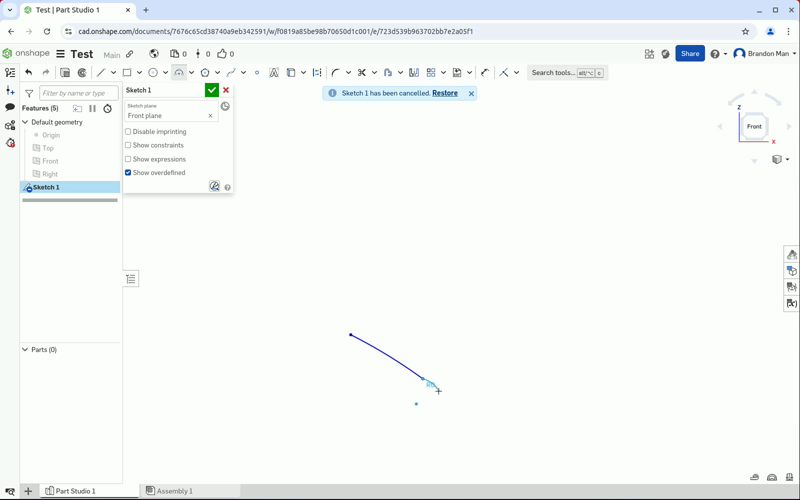
scroll(-6)
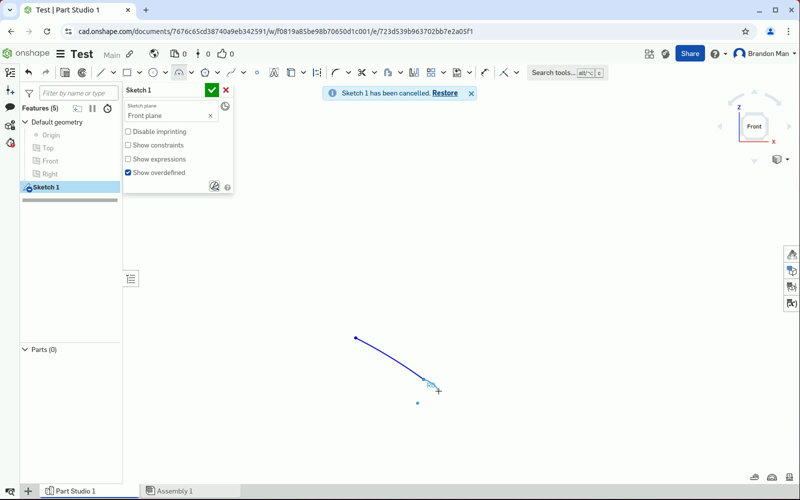
scroll(-6)
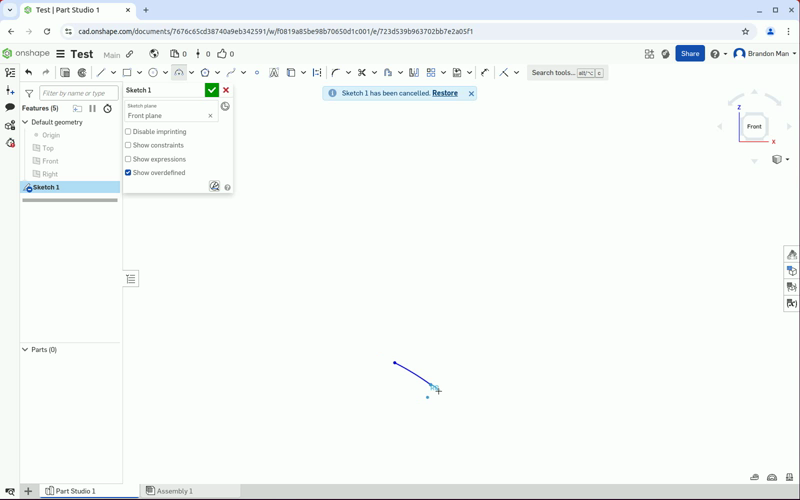
scroll(-6)
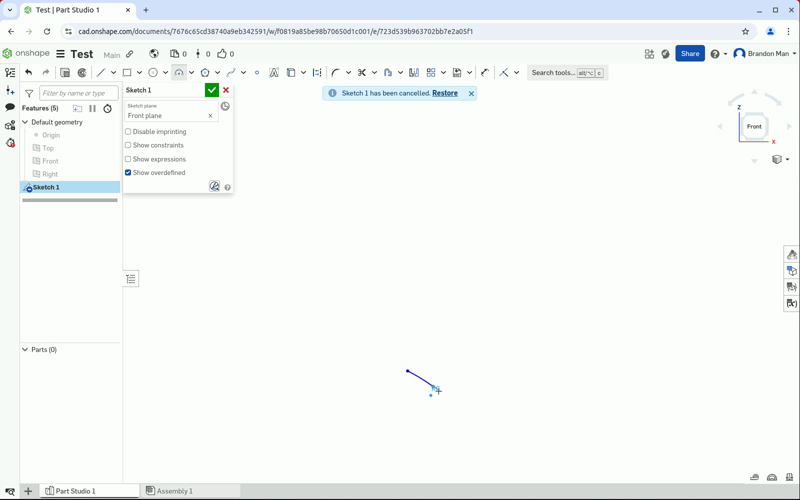
scroll(-6)
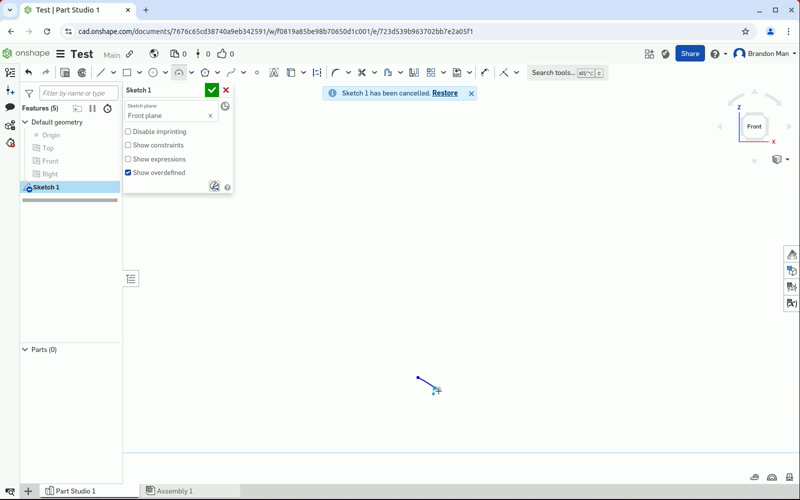
scroll(-6)
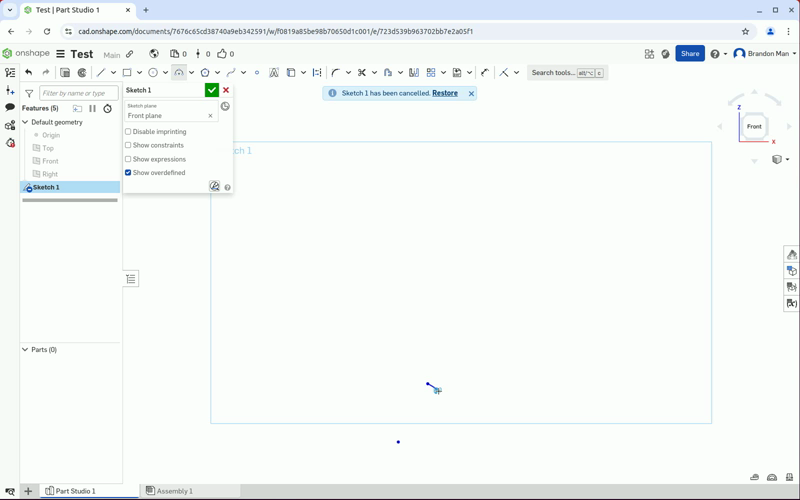
mouse_move(437, 389)
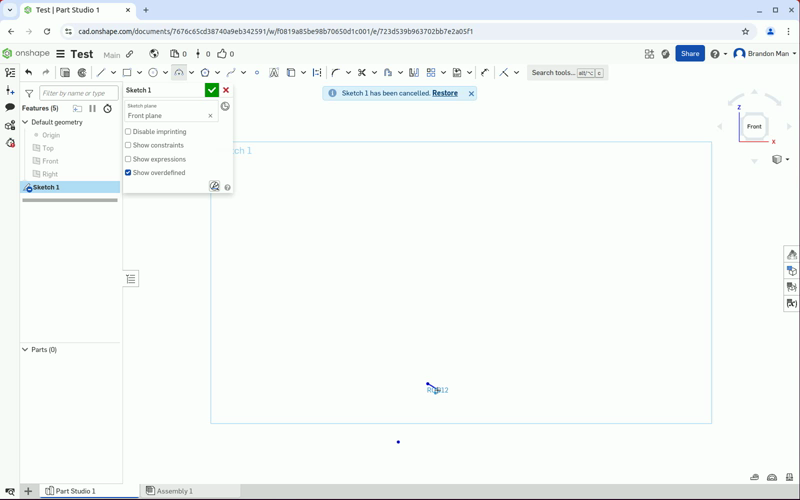
scroll(6)
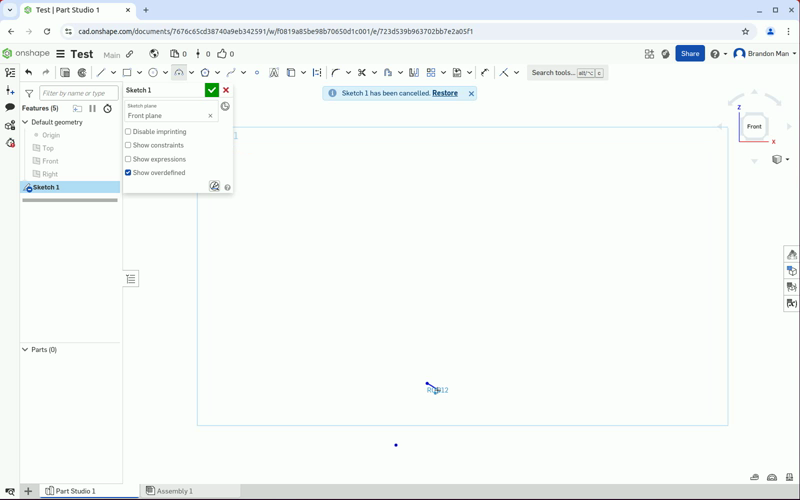
scroll(6)
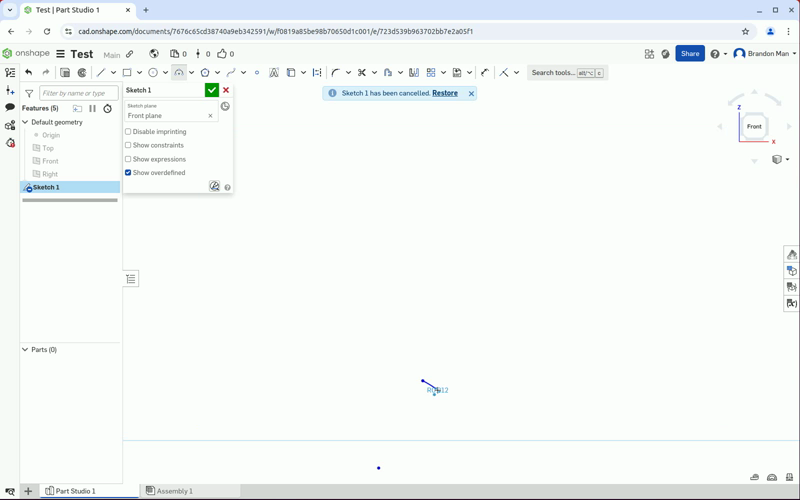
scroll(6)
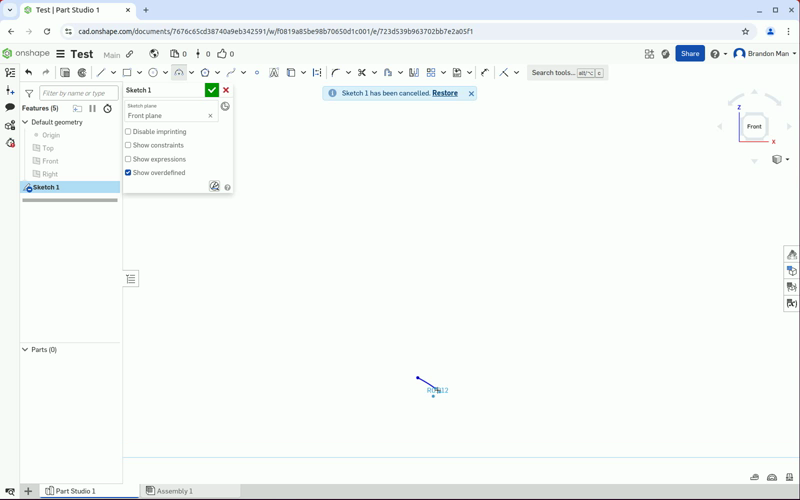
scroll(6)
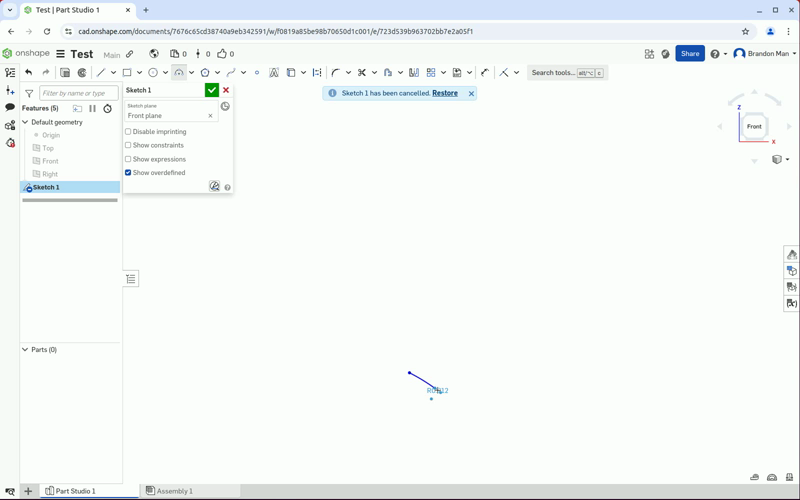
scroll(6)
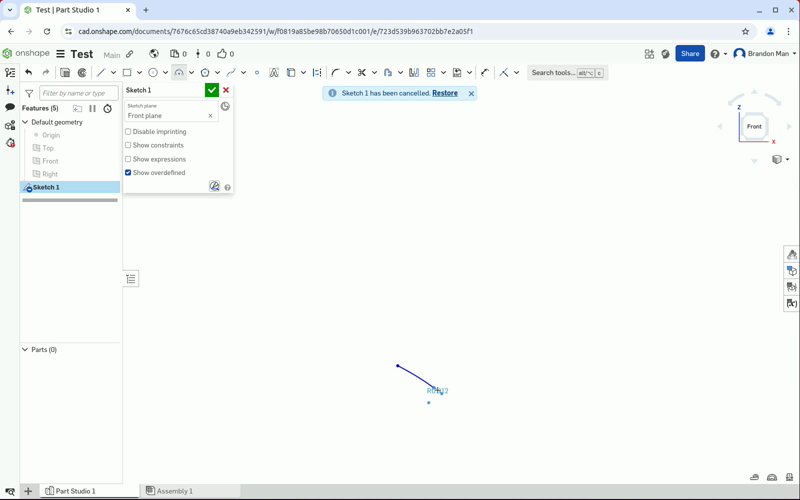
scroll(6)
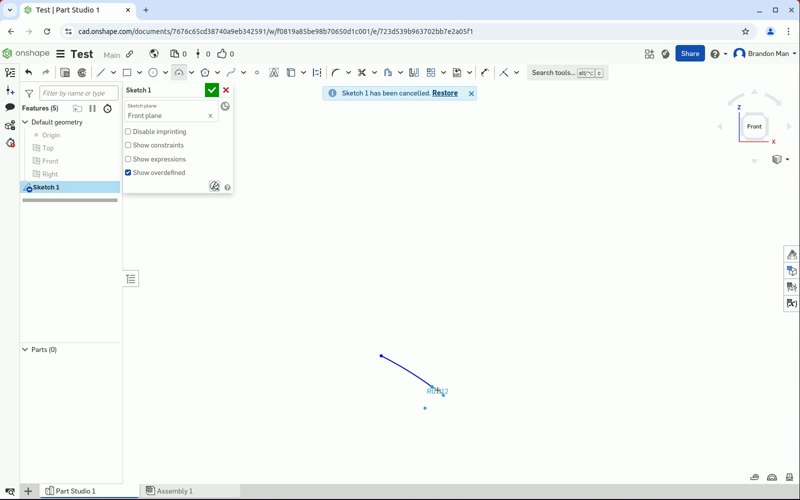
scroll(6)
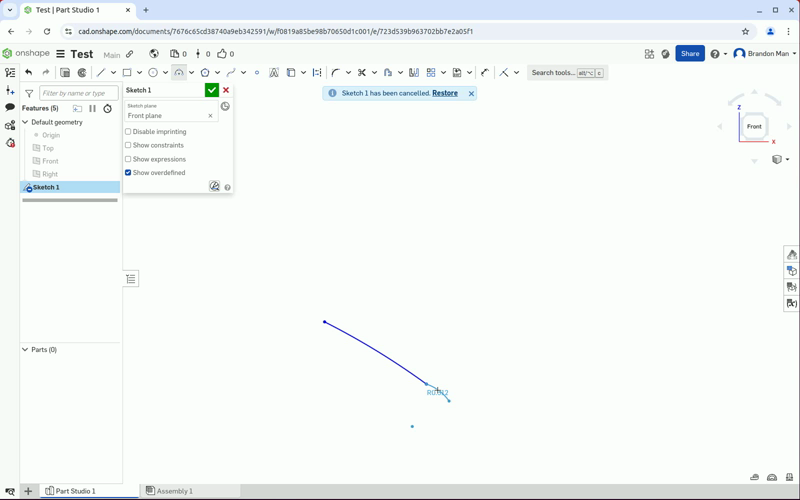
click(437, 389)
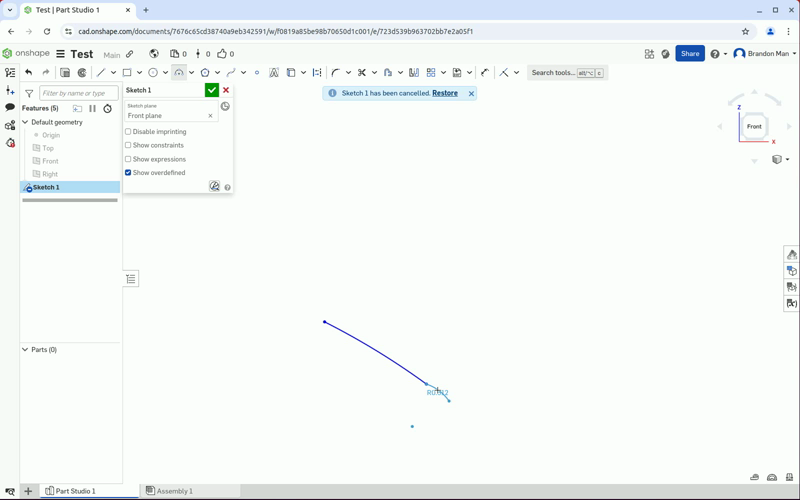
scroll(-6)
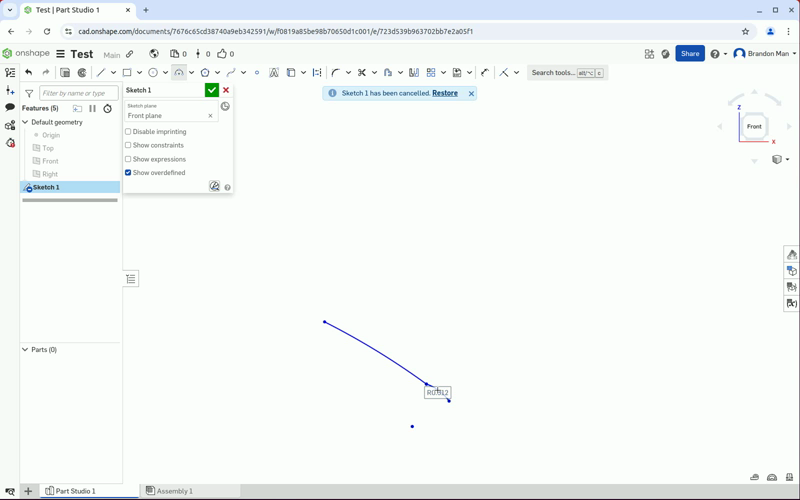
scroll(-6)
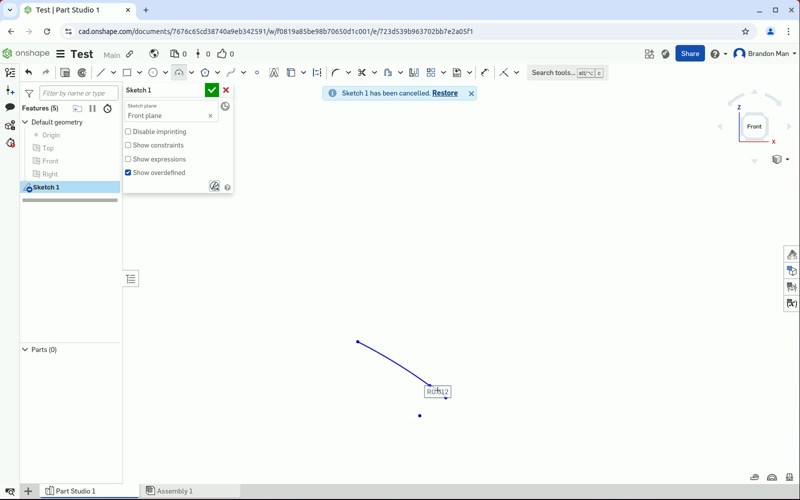
scroll(-6)
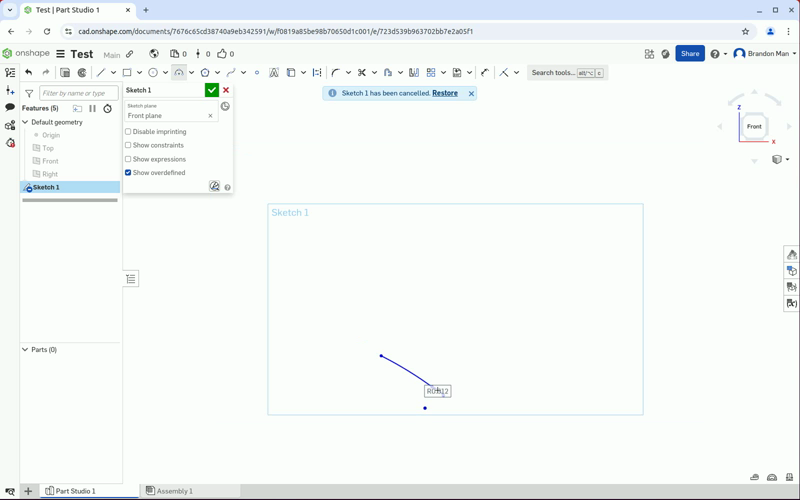
scroll(-6)
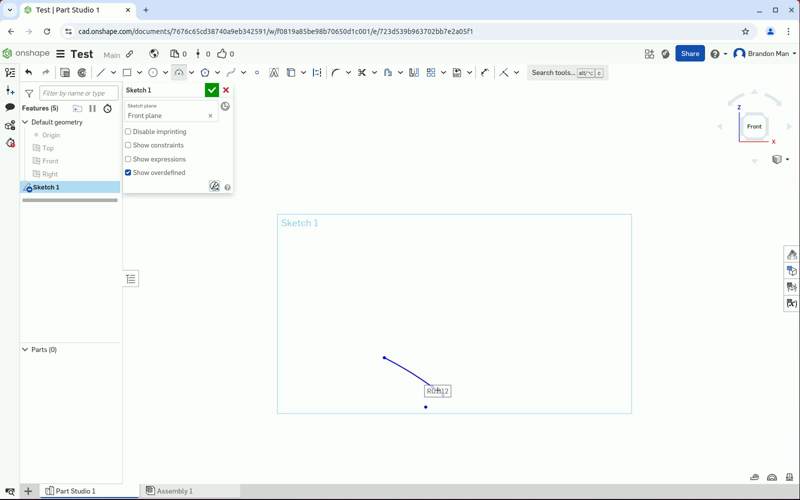
scroll(-6)
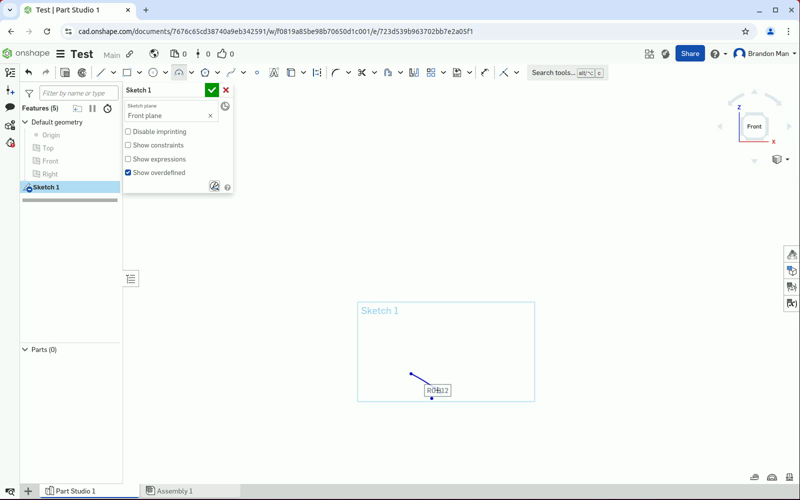
scroll(-6)
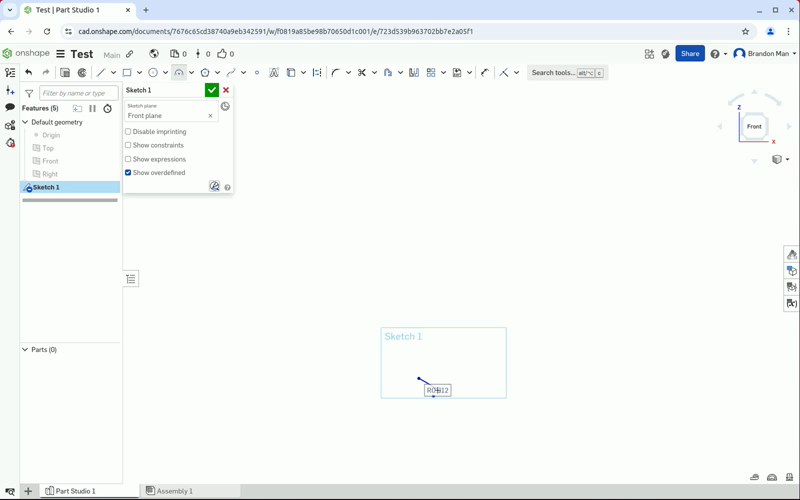
scroll(-6)
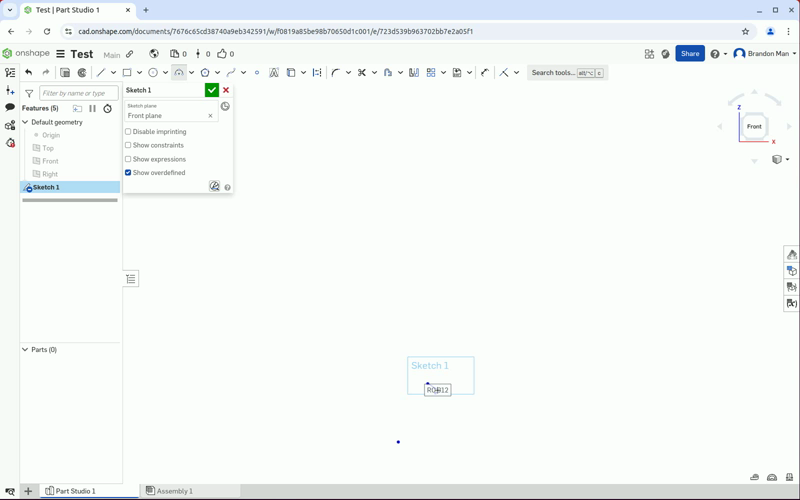
key_up(shift)
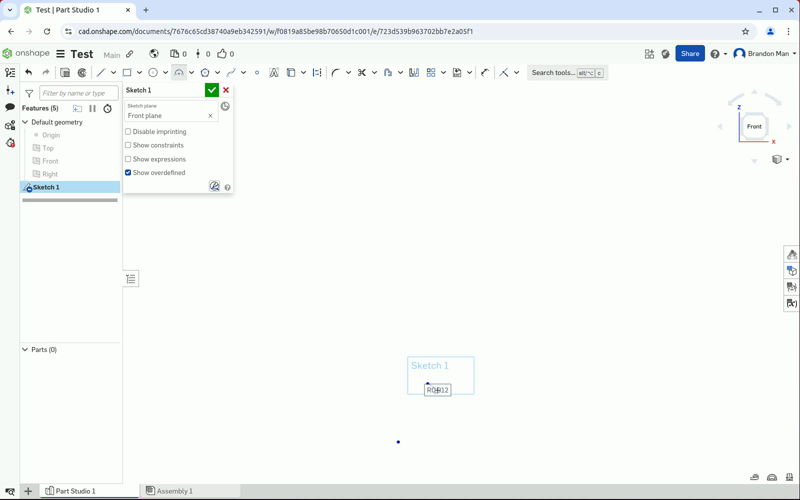
mouse_move(438, 390)
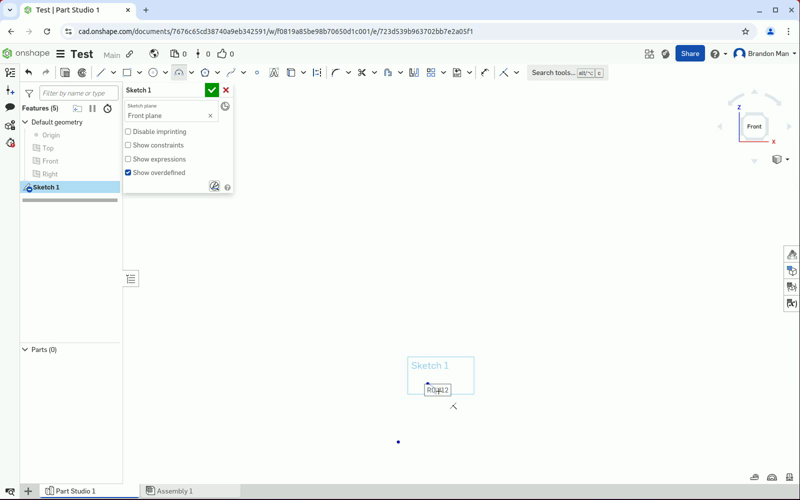
scroll(6)
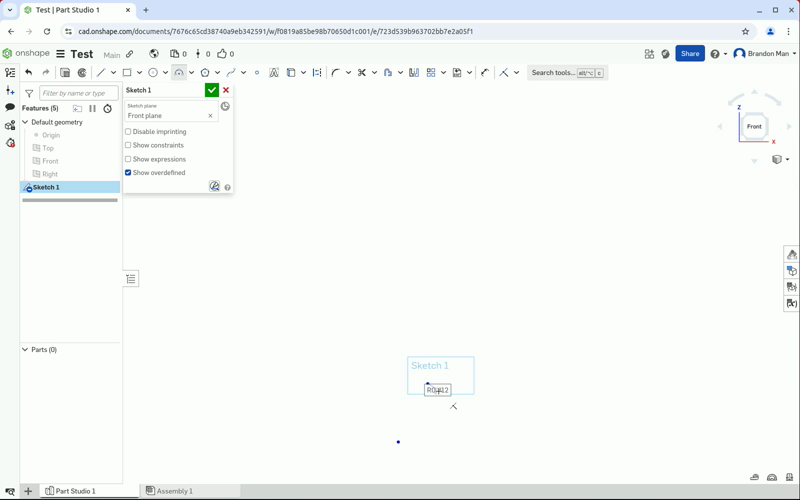
scroll(6)
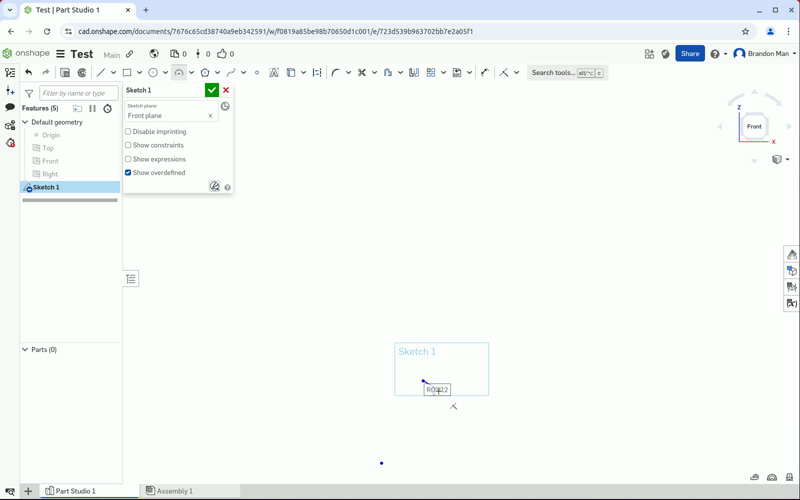
scroll(6)
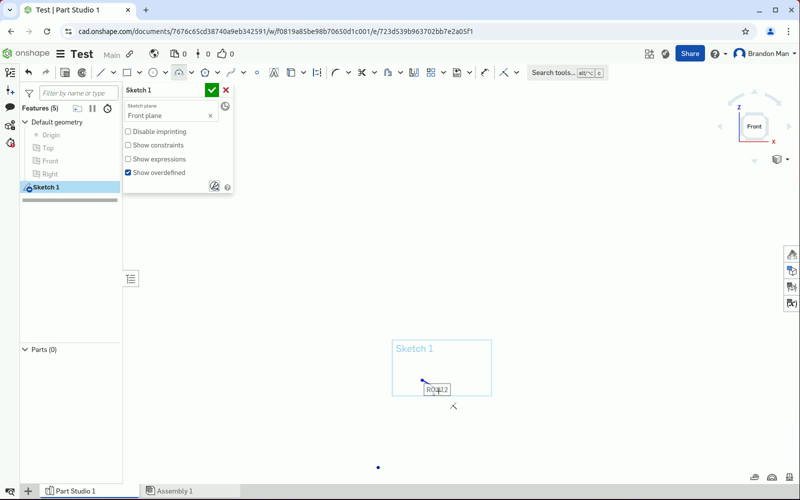
scroll(6)
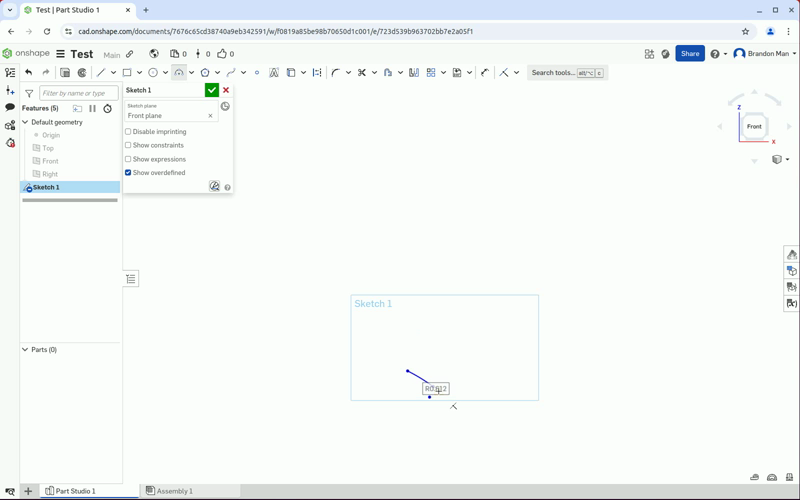
scroll(6)
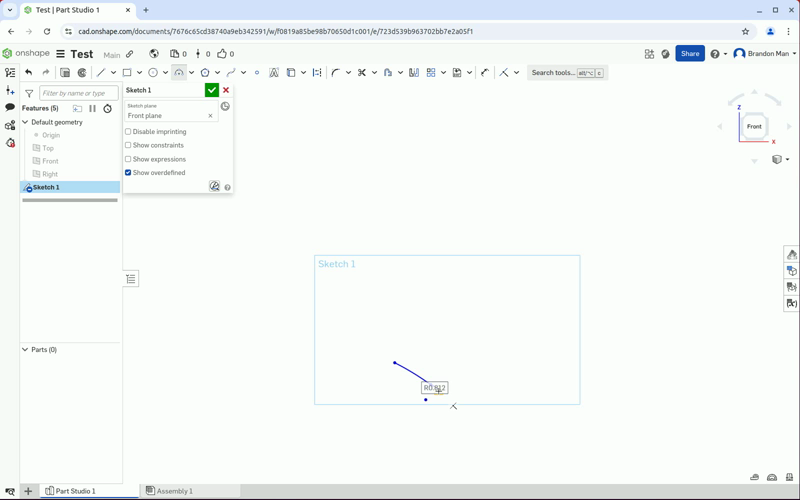
scroll(6)
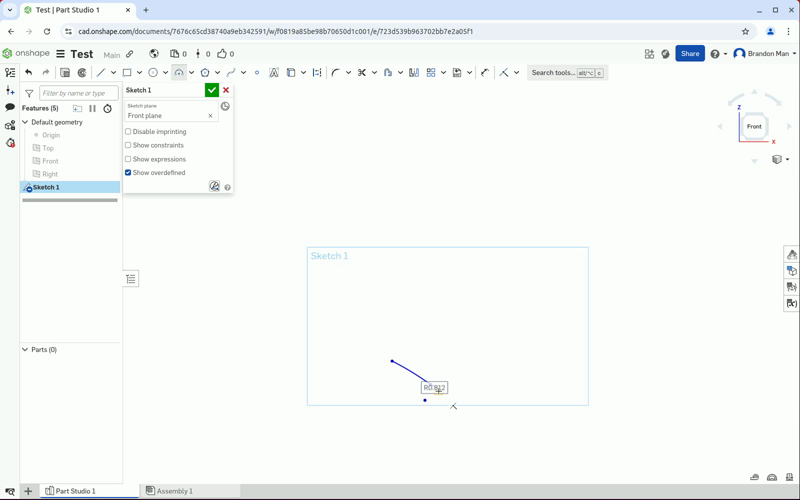
scroll(6)
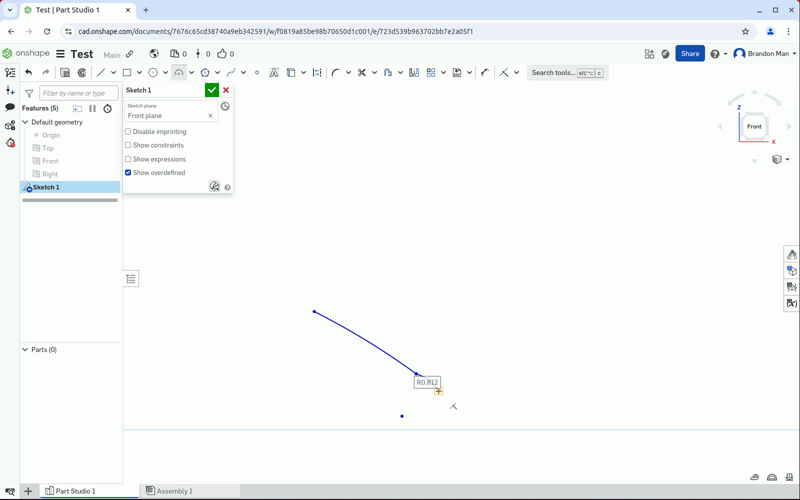
click(438, 390)
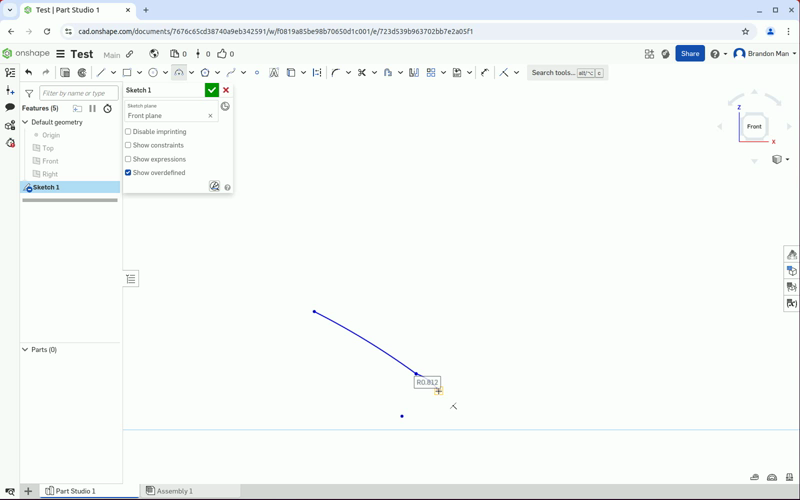
scroll(-6)
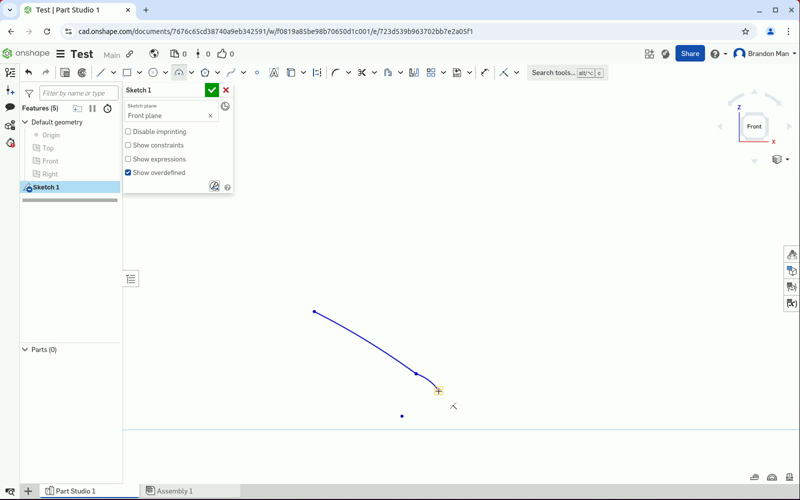
scroll(-6)
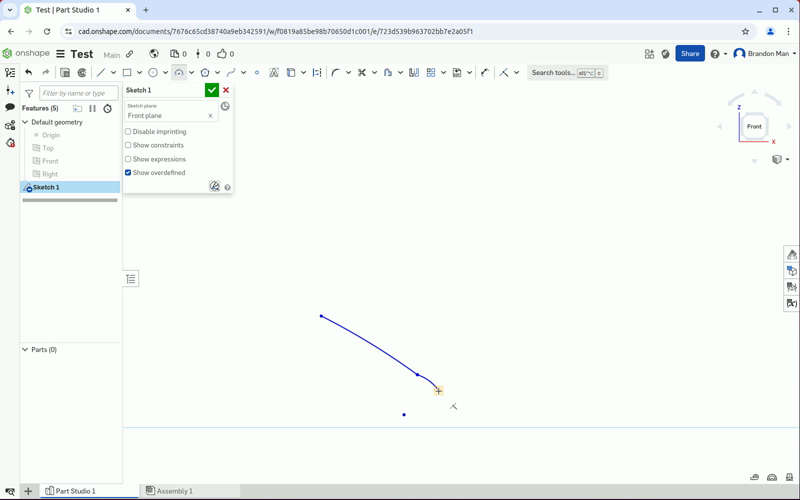
scroll(-6)
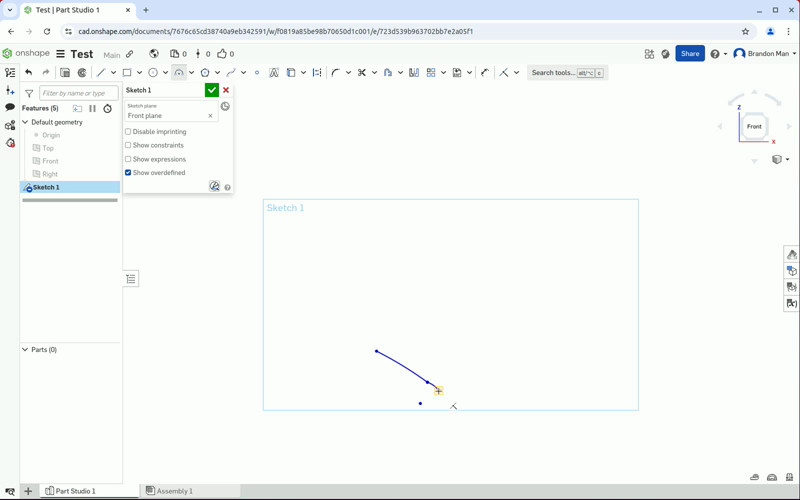
scroll(-6)
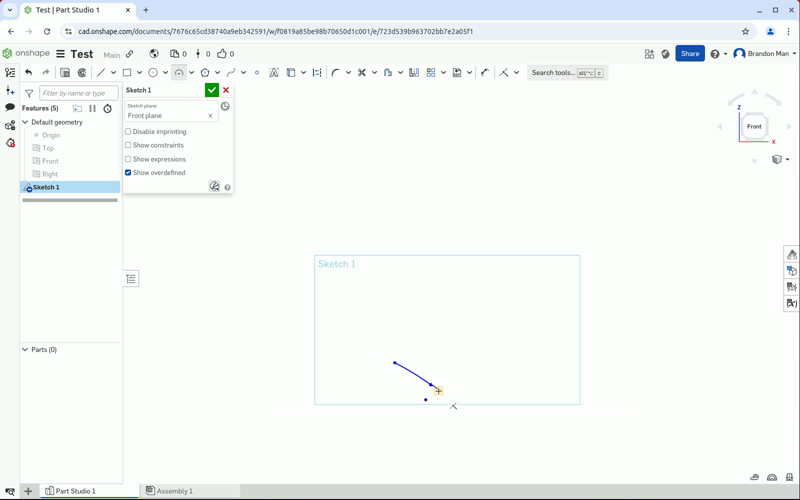
scroll(-6)
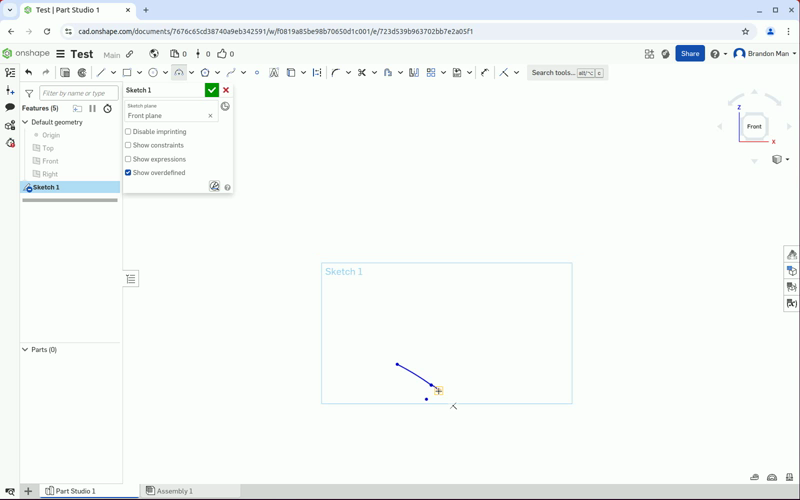
scroll(-6)
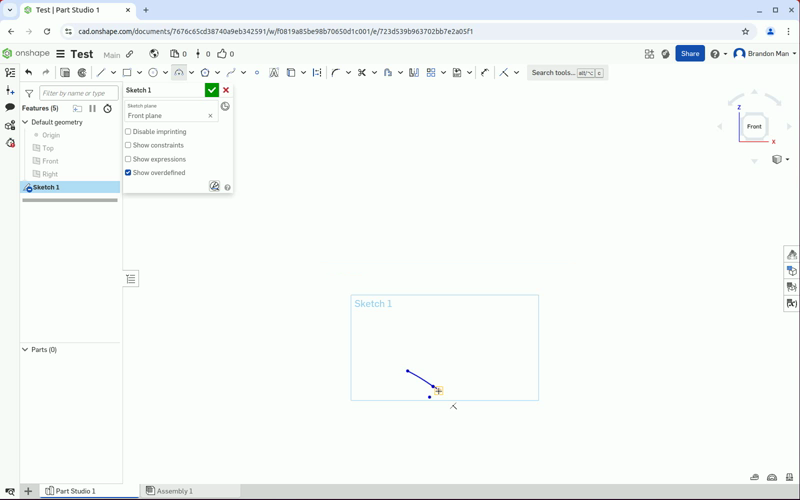
scroll(-6)
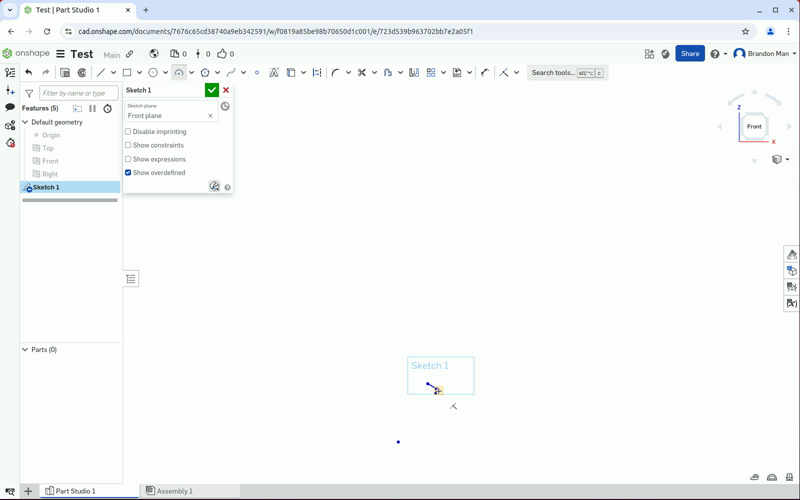
key_down(shift)
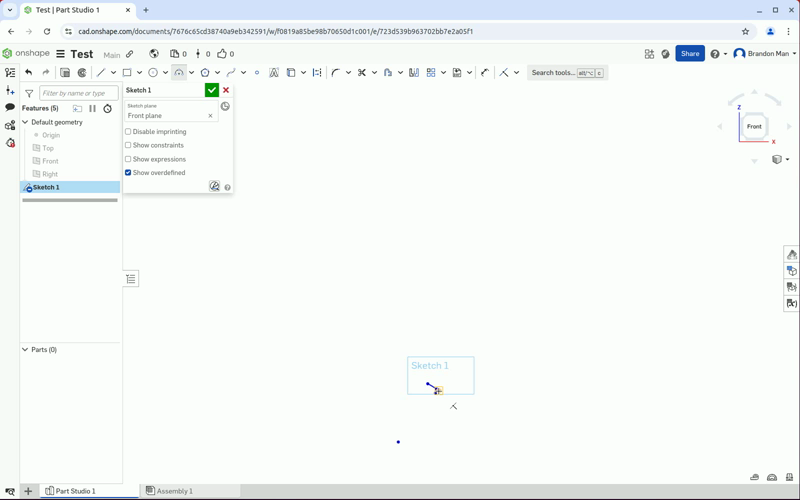
mouse_move(461, 283)
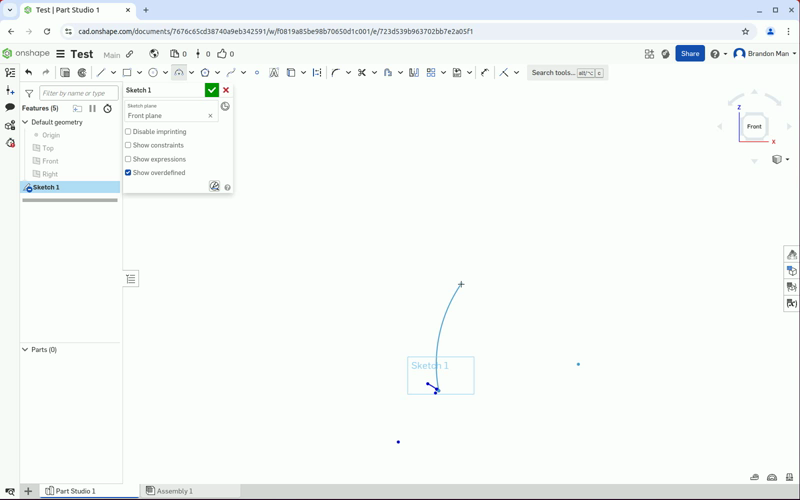
click(461, 283)
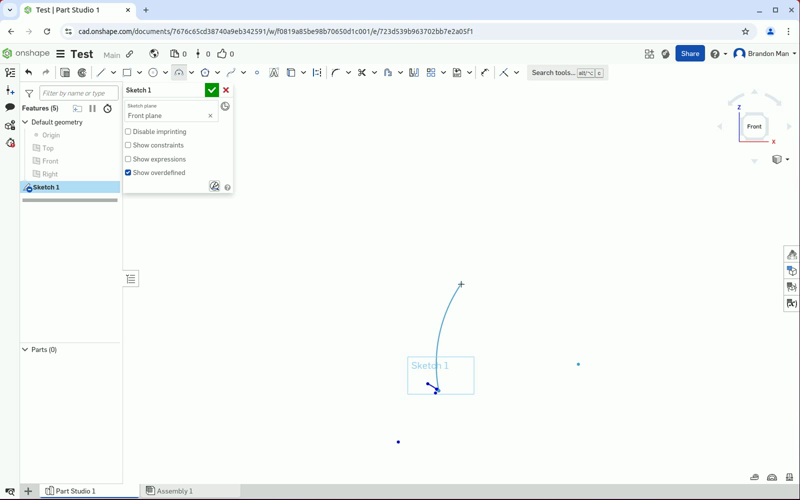
mouse_move(516, 351)
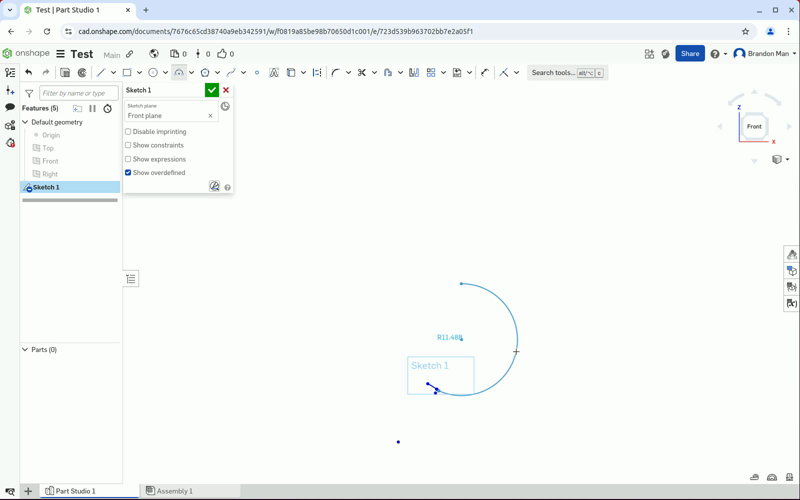
click(516, 351)
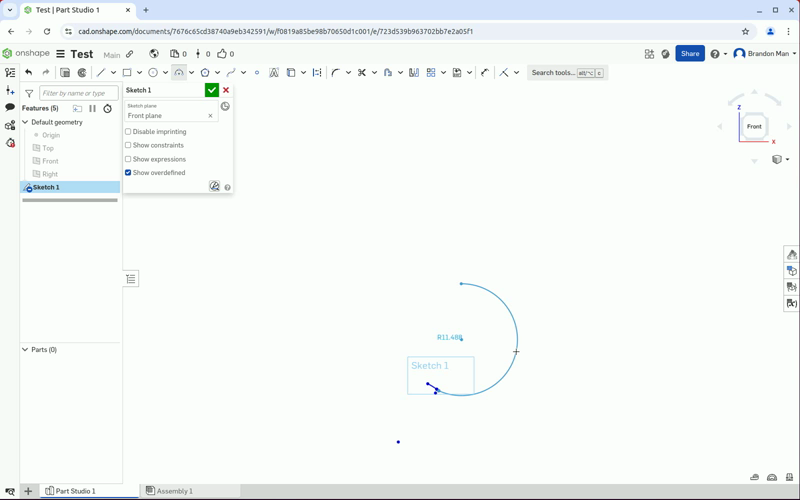
key_up(shift)
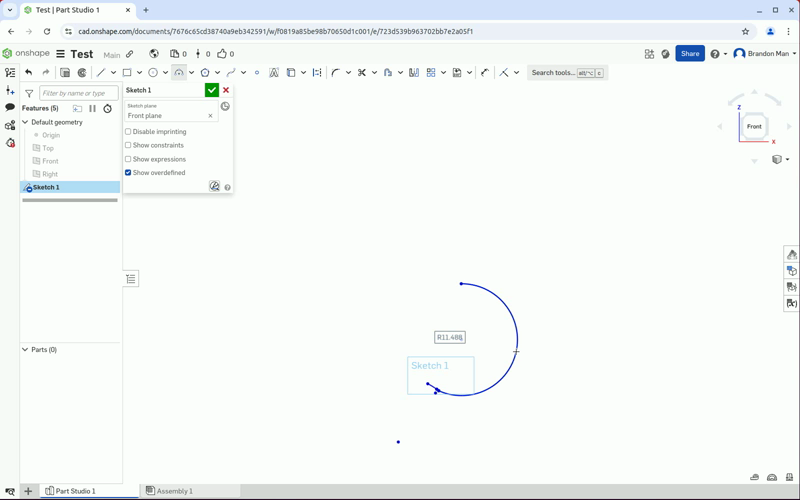
mouse_move(461, 283)
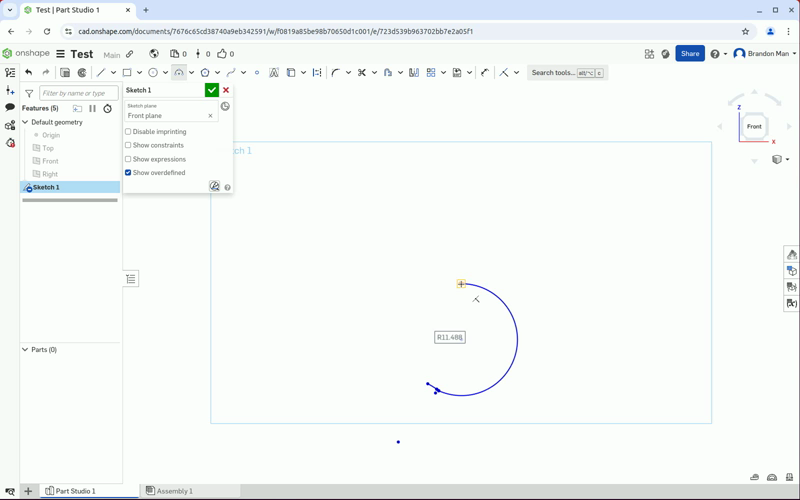
click(461, 283)
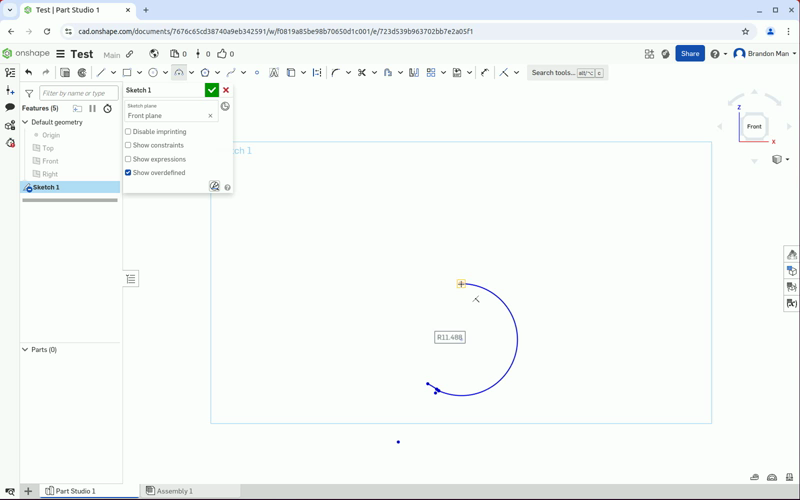
key_down(shift)
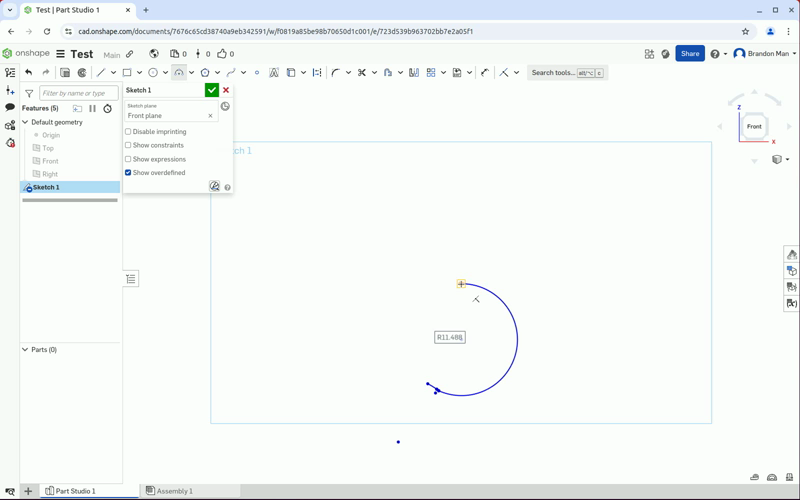
mouse_move(482, 257)
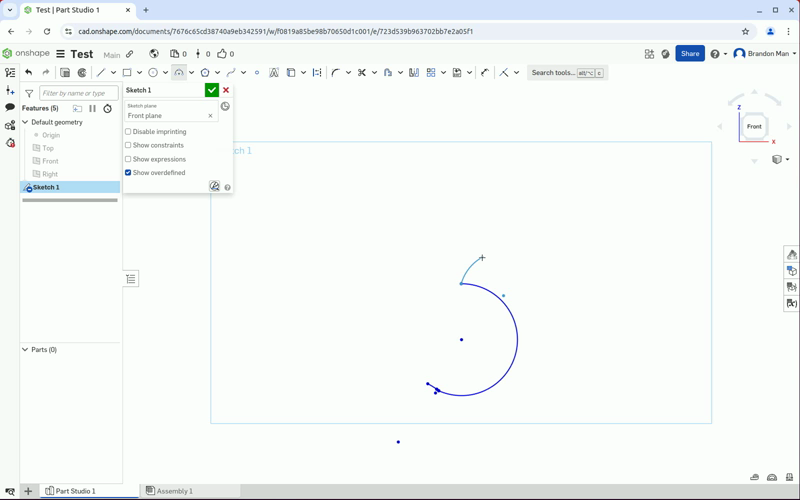
click(482, 257)
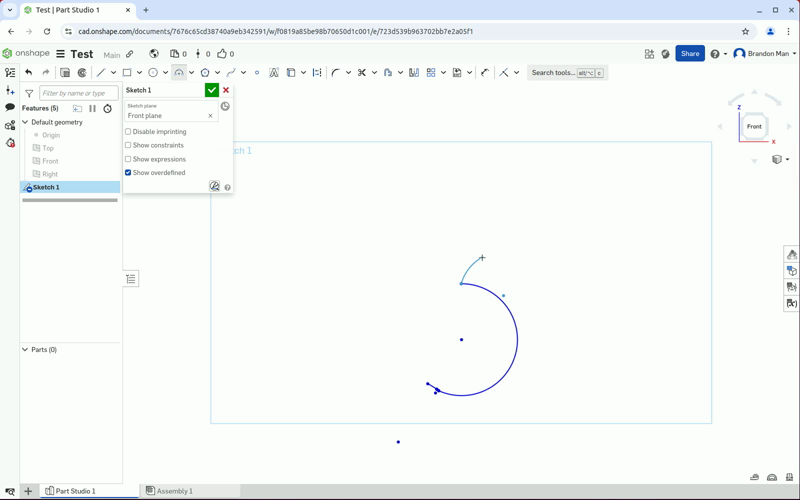
mouse_move(444, 248)
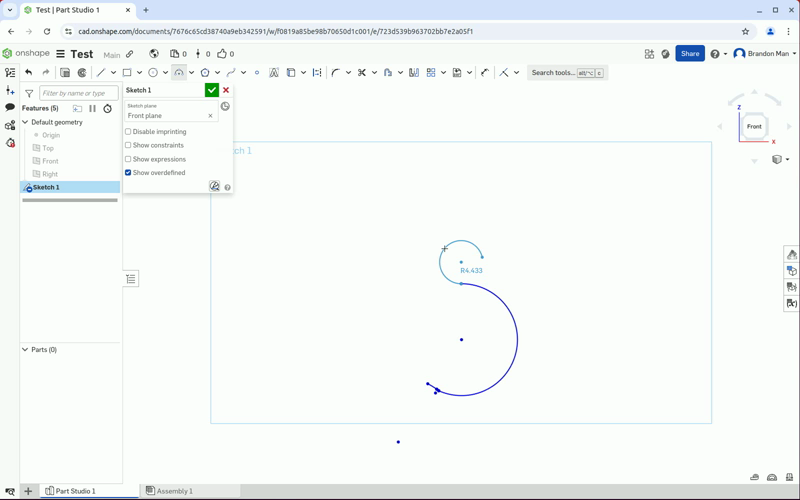
click(444, 248)
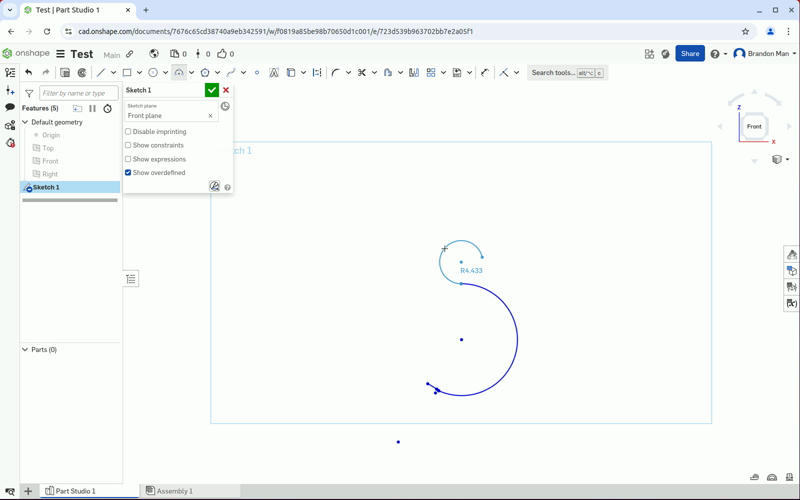
key_up(shift)
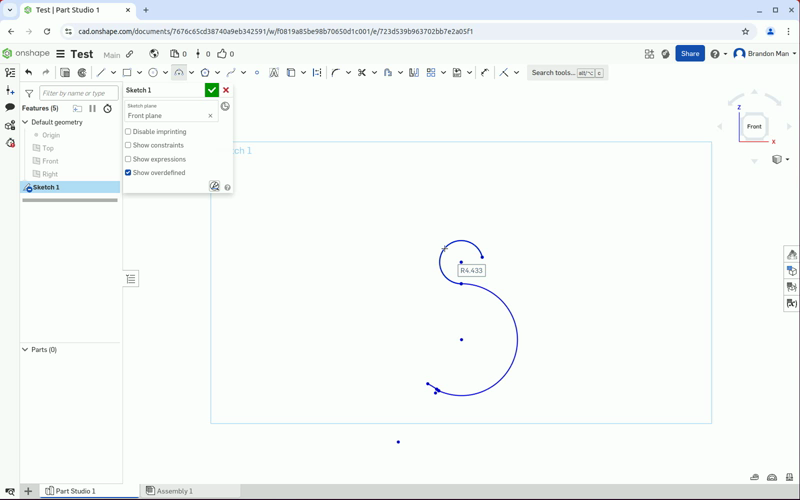
key(esc)
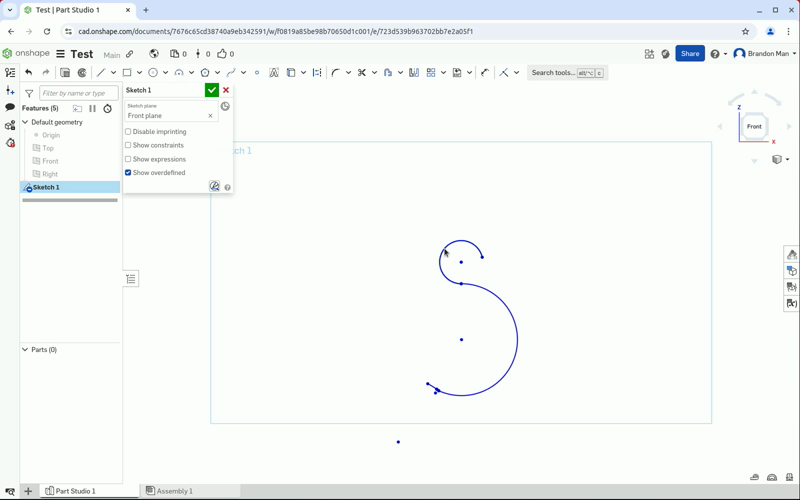
key(l)
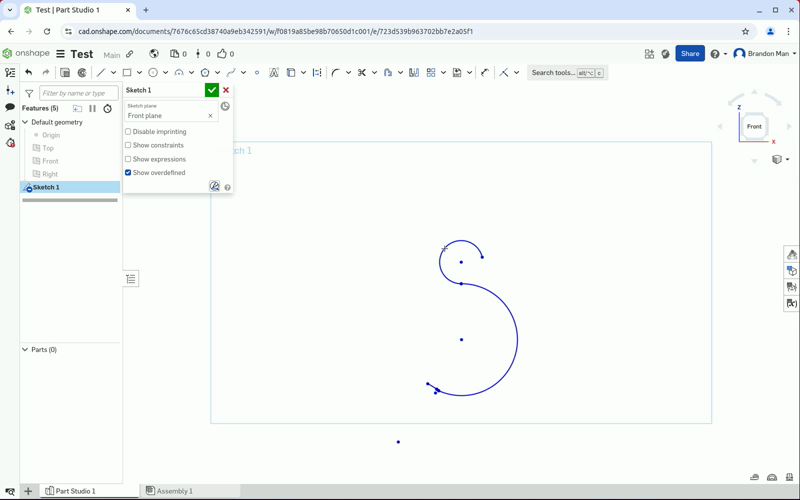
mouse_move(482, 257)
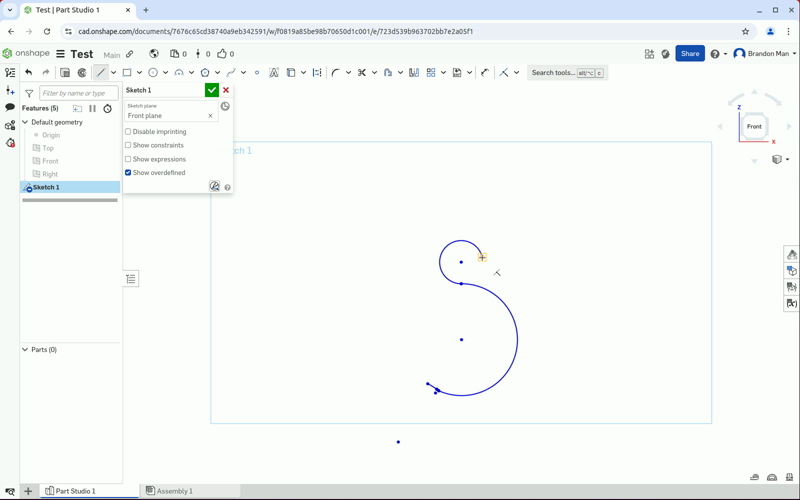
click(482, 257)
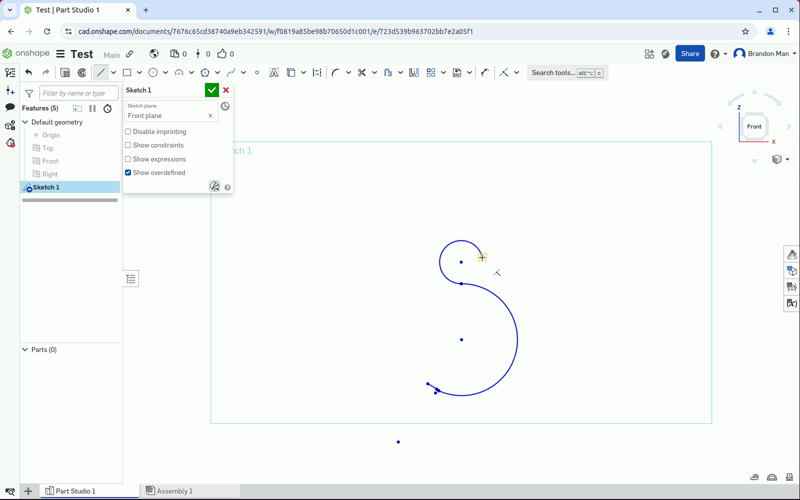
key_down(shift)
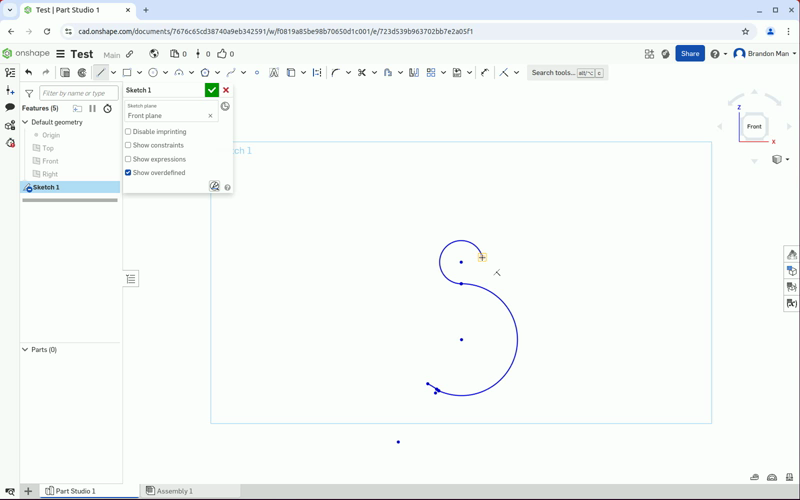
mouse_move(512, 257)
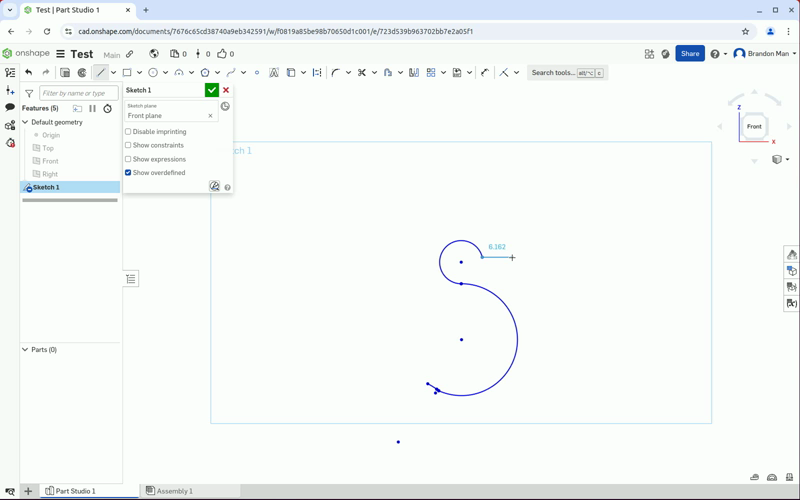
mouse_move(482, 222)
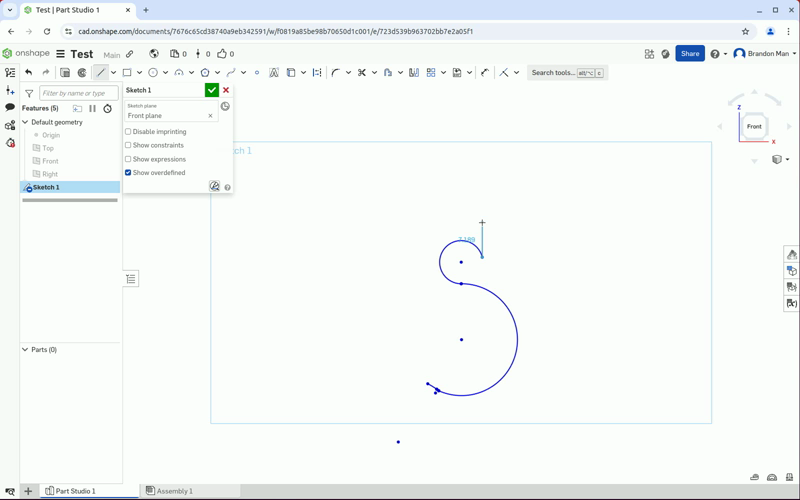
click(482, 222)
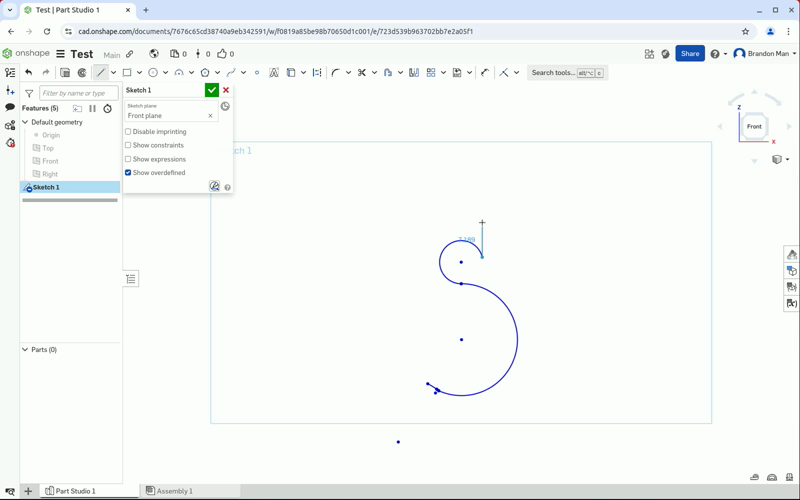
key_up(shift)
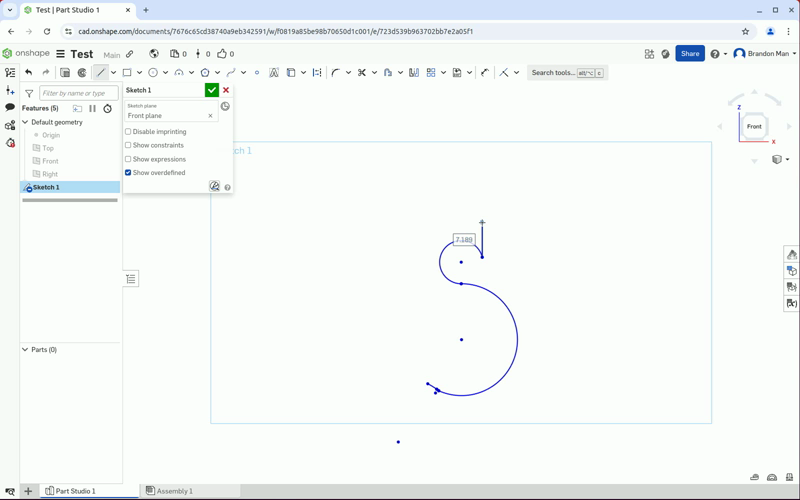
key(esc)
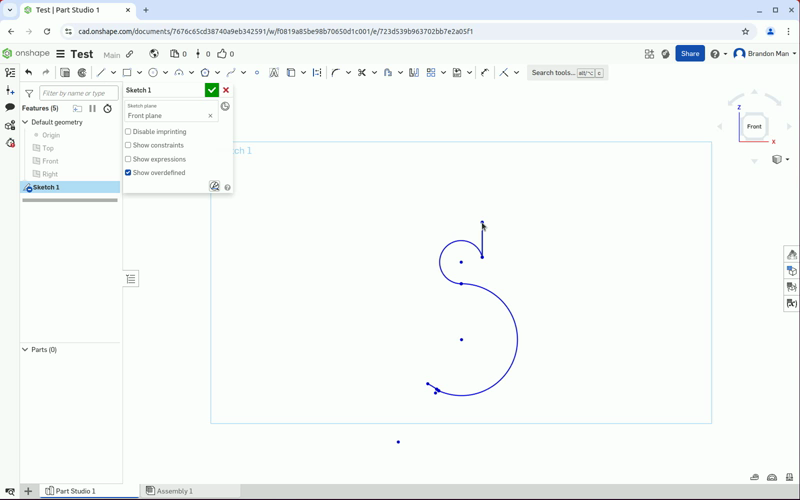
key(a)
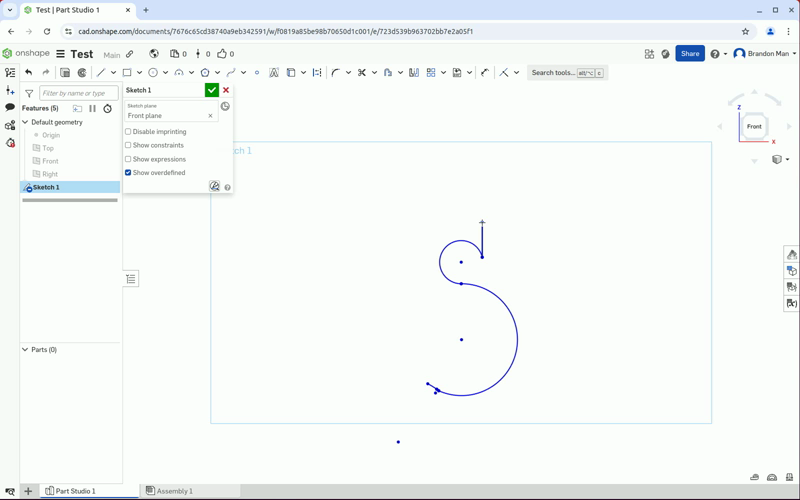
mouse_move(482, 222)
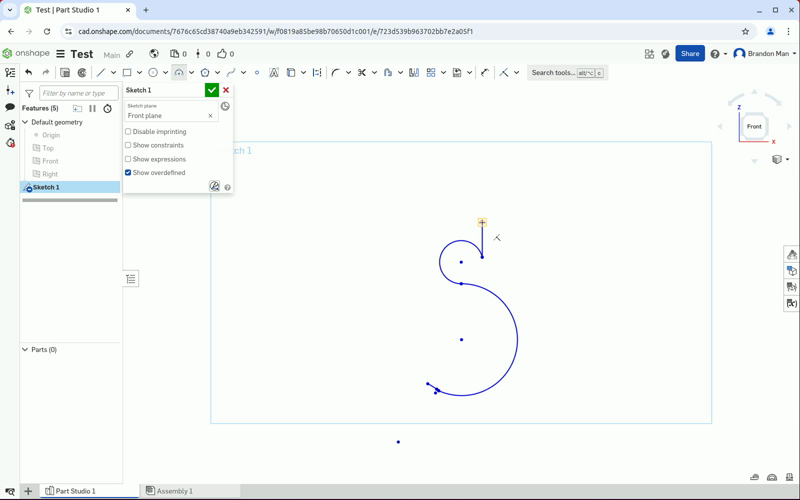
click(482, 222)
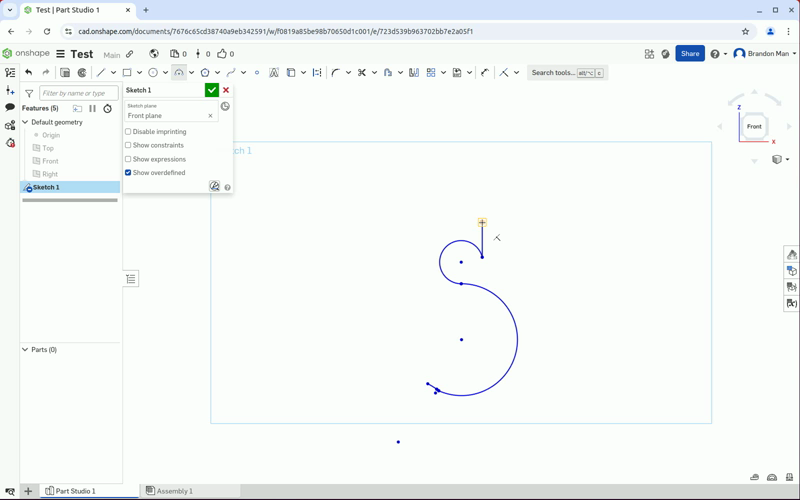
key_down(shift)
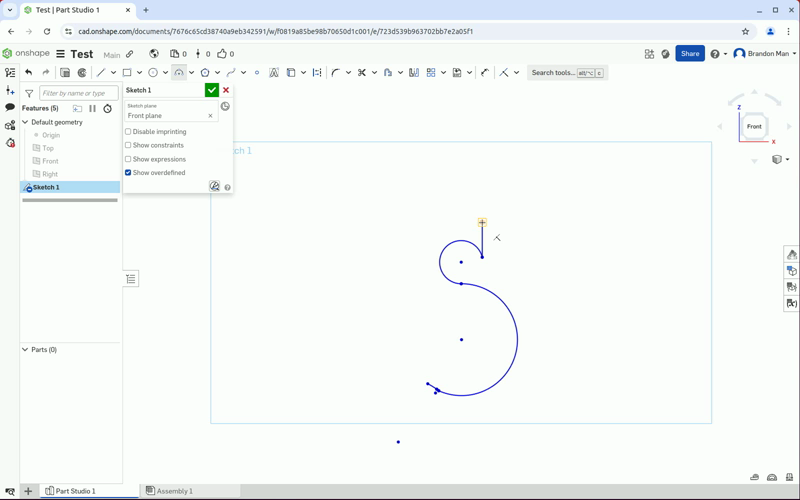
mouse_move(461, 306)
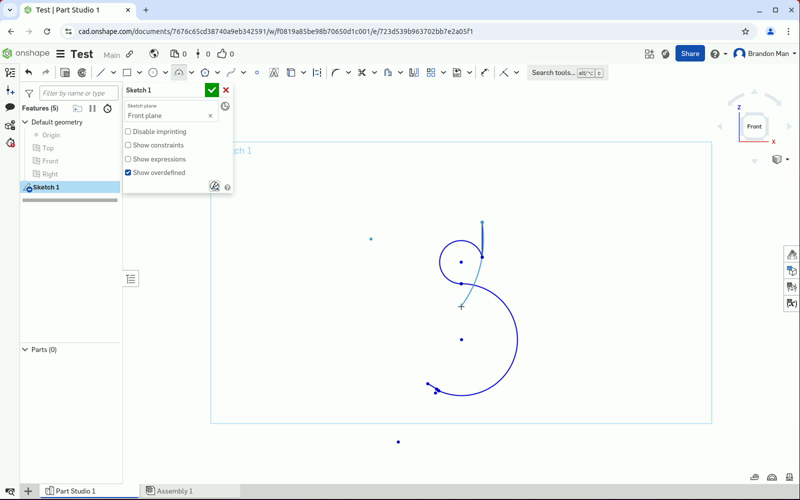
click(461, 306)
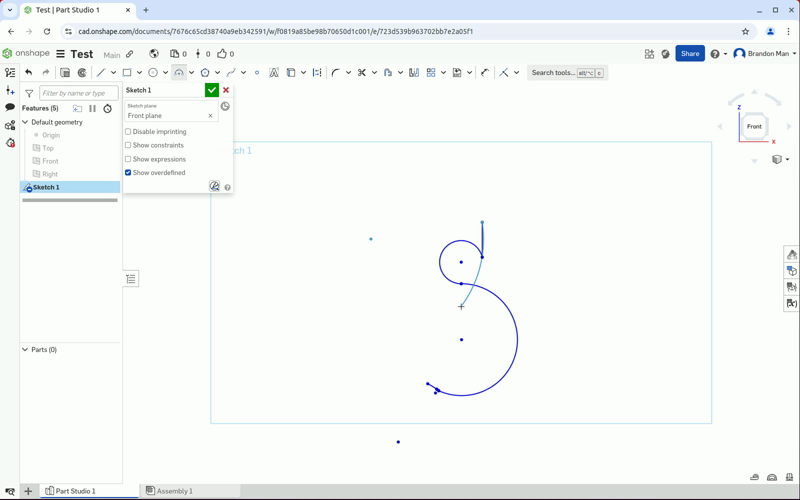
mouse_move(417, 250)
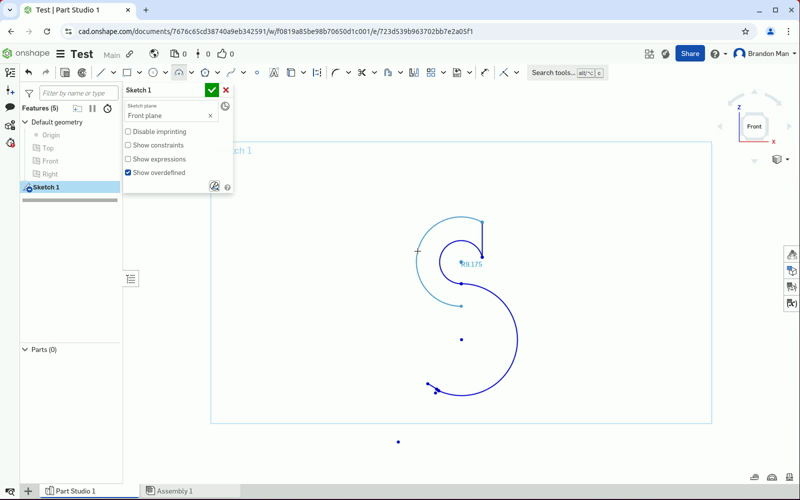
click(417, 250)
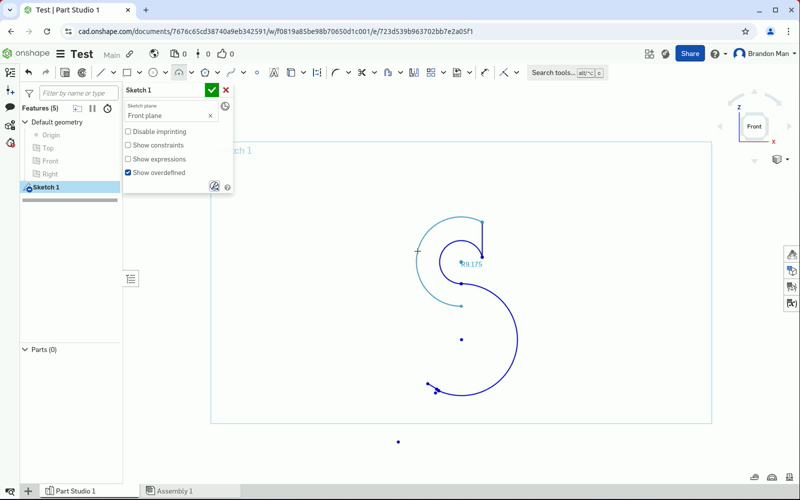
key_up(shift)
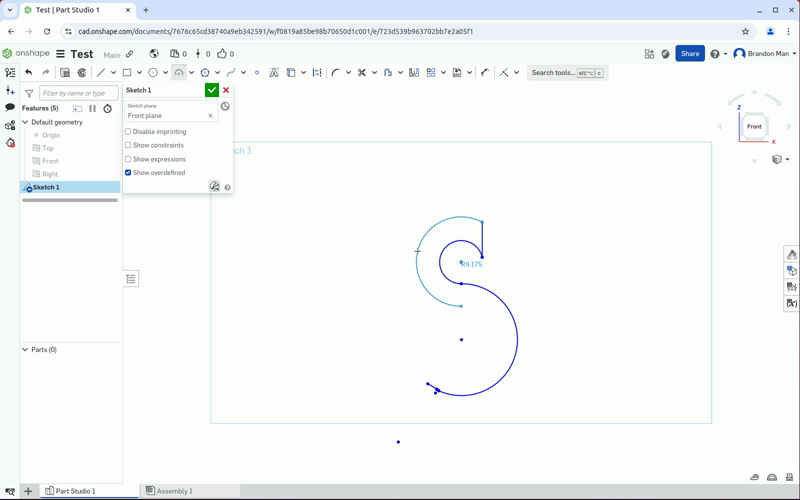
mouse_move(461, 306)
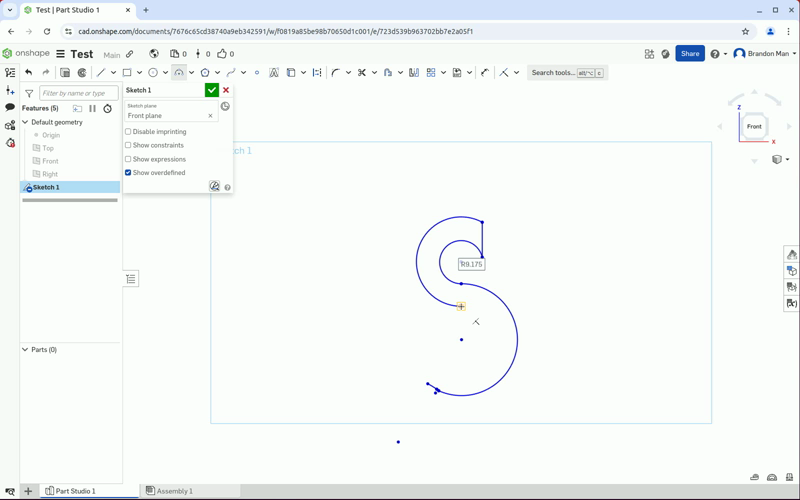
click(461, 306)
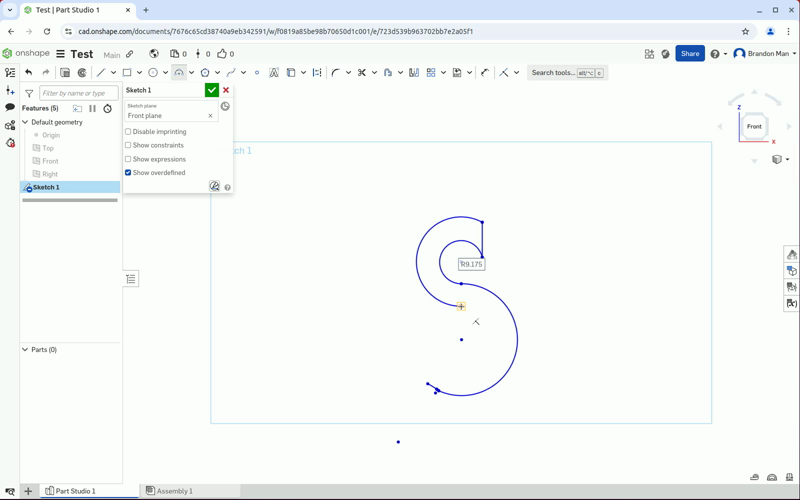
key_down(shift)
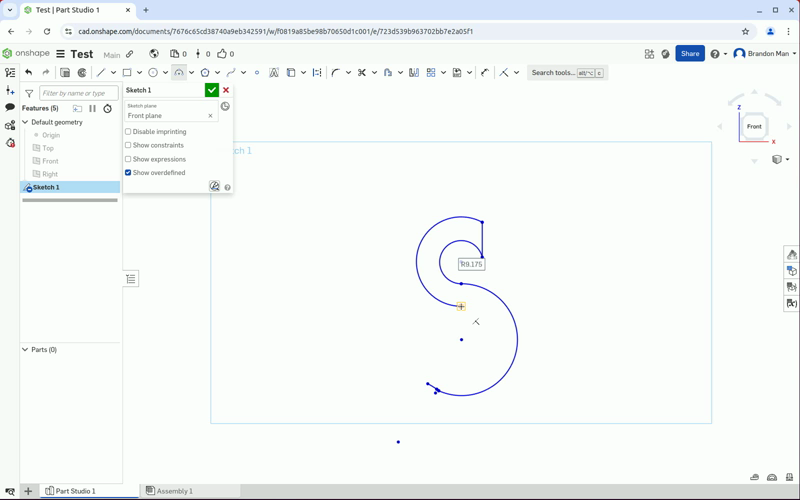
mouse_move(427, 341)
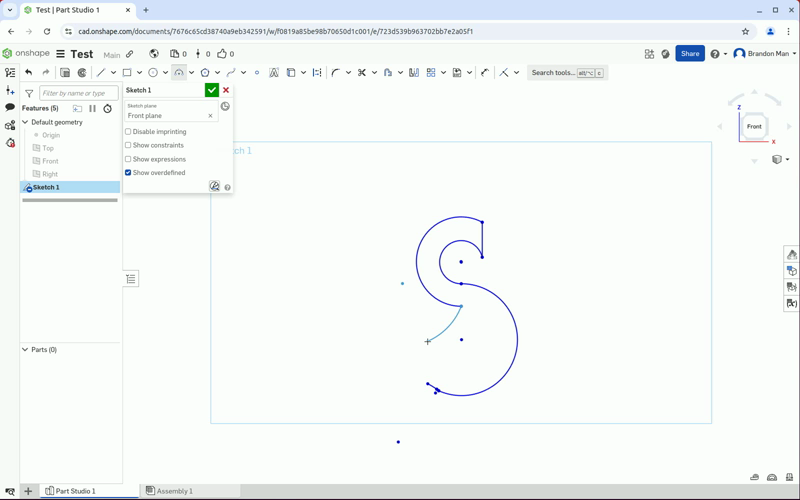
click(427, 341)
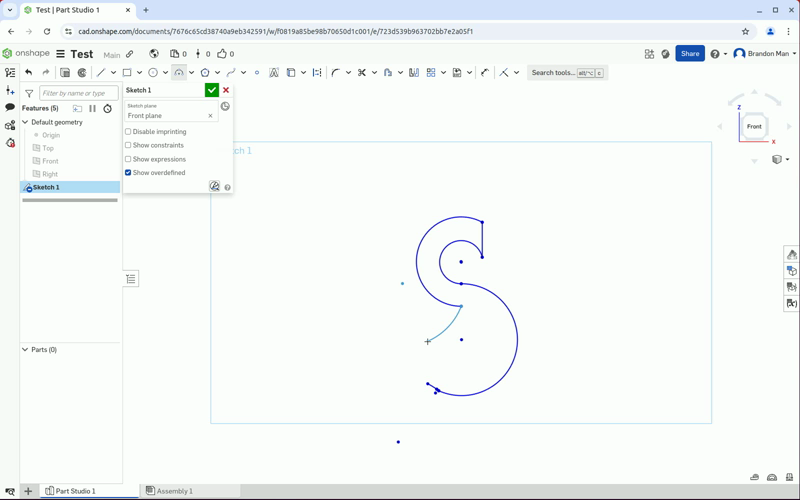
mouse_move(484, 361)
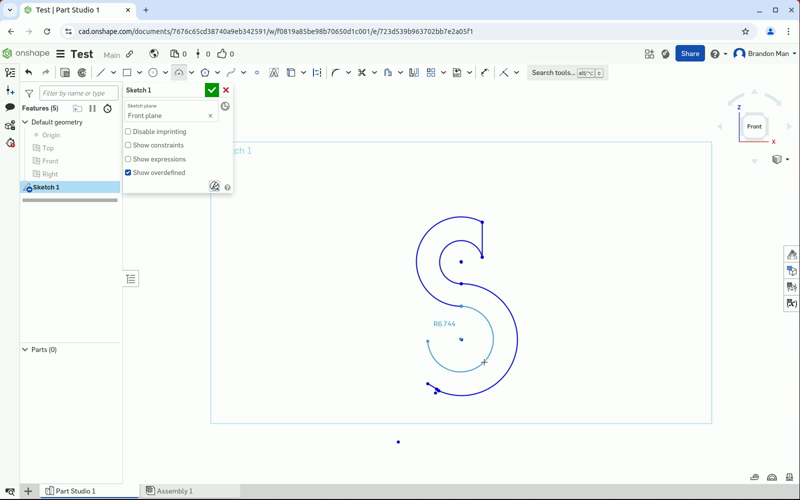
click(484, 361)
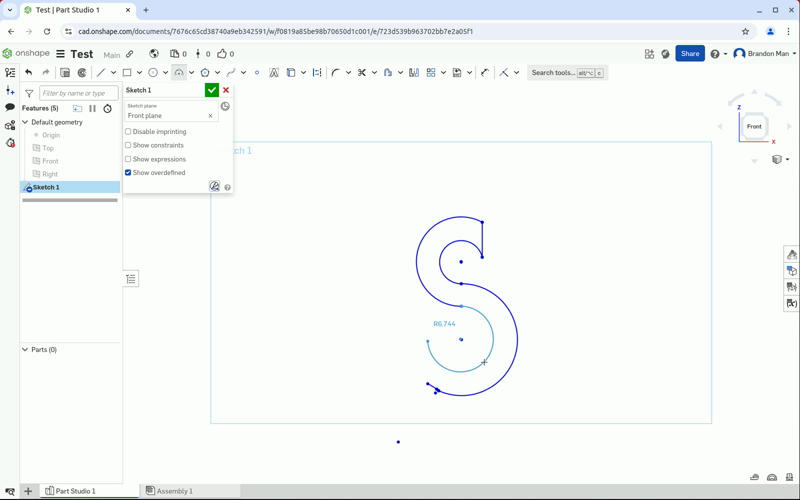
key_up(shift)
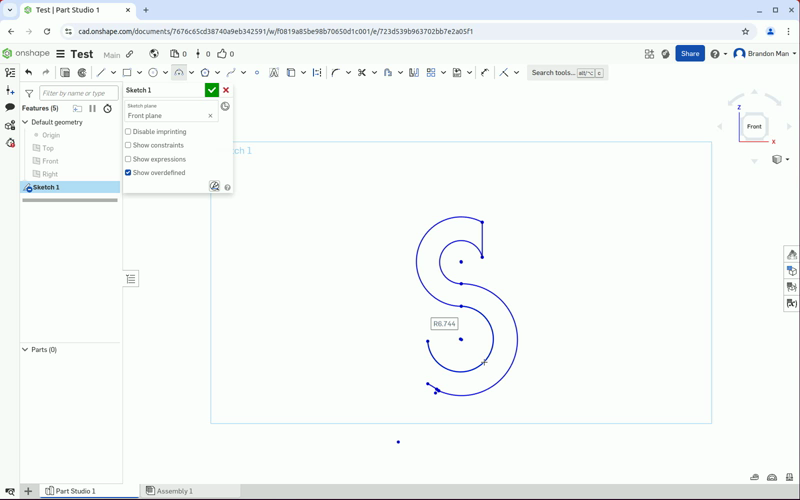
key(esc)
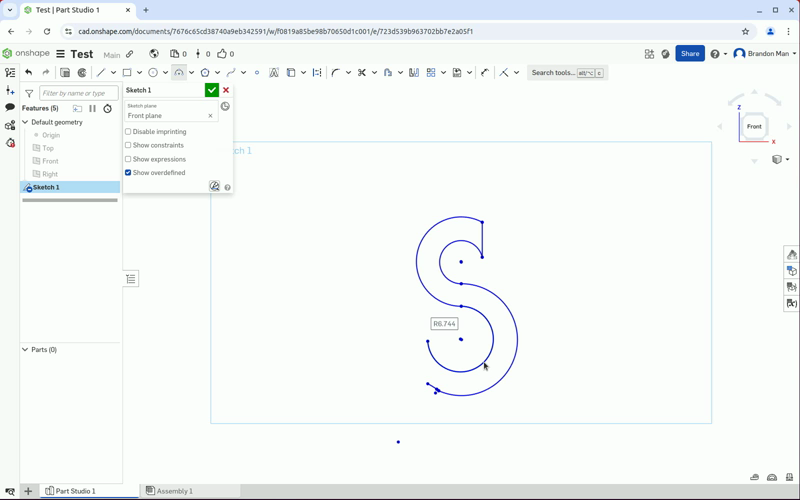
key(l)
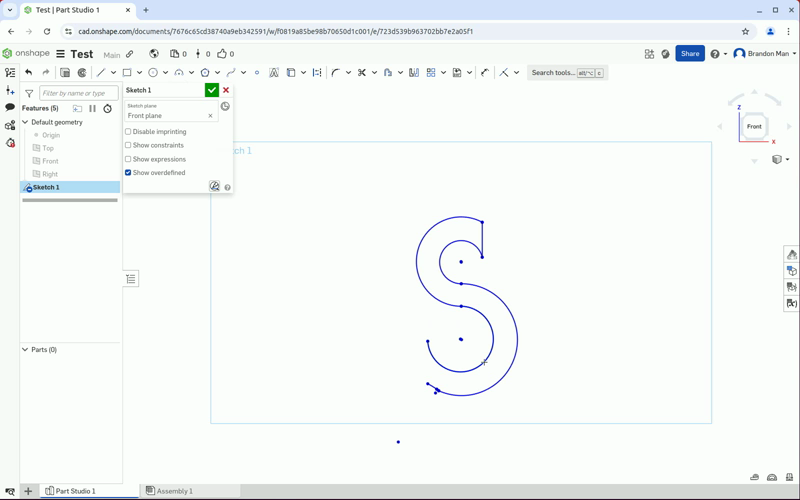
mouse_move(427, 341)
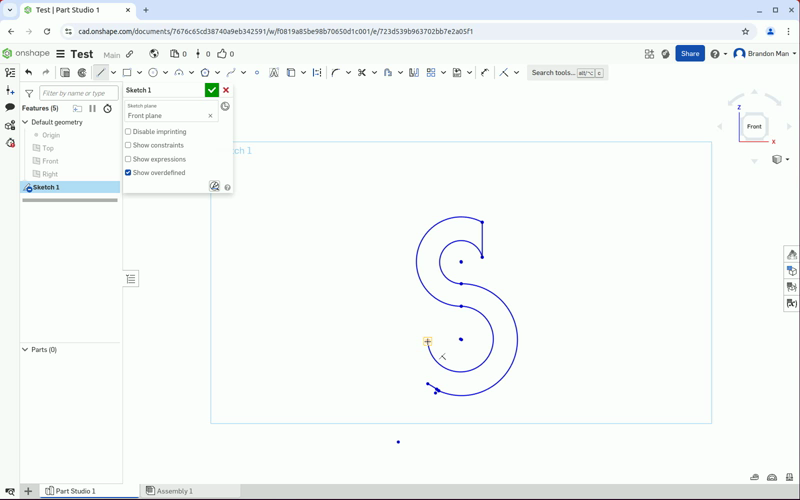
click(427, 341)
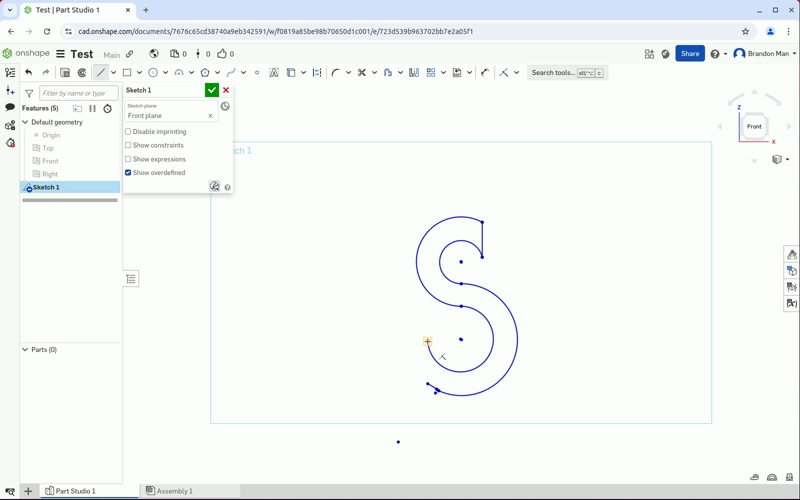
mouse_move(457, 341)
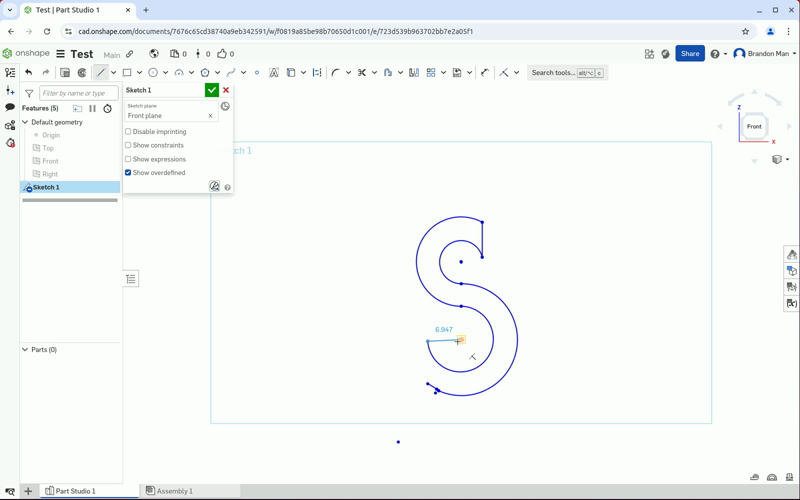
key_down(shift)
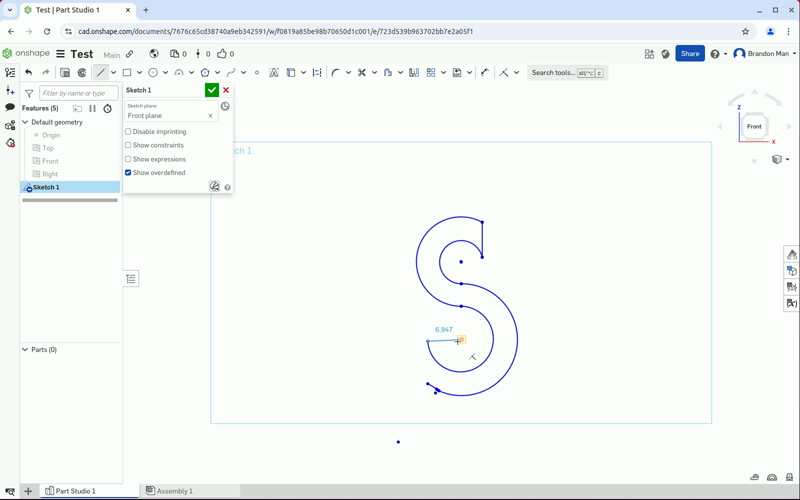
mouse_move(427, 383)
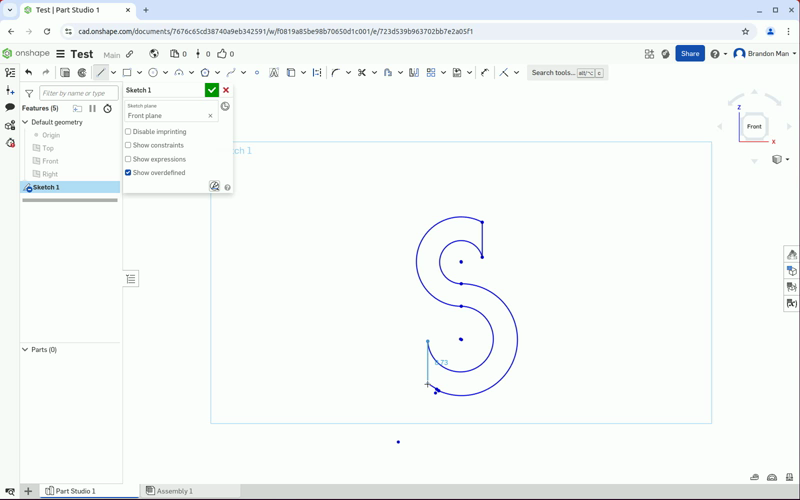
key_up(shift)
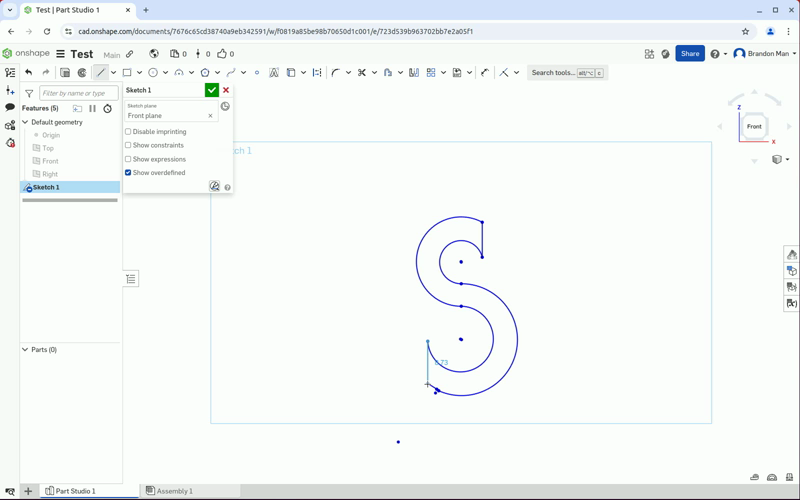
click(427, 383)
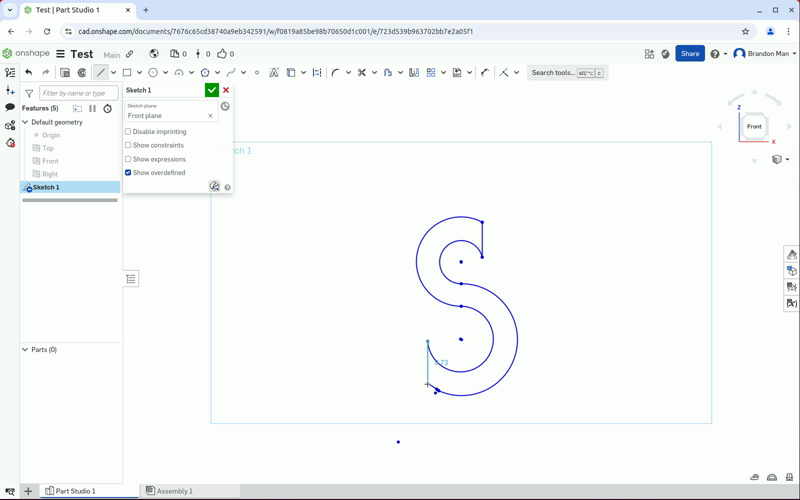
key(esc)
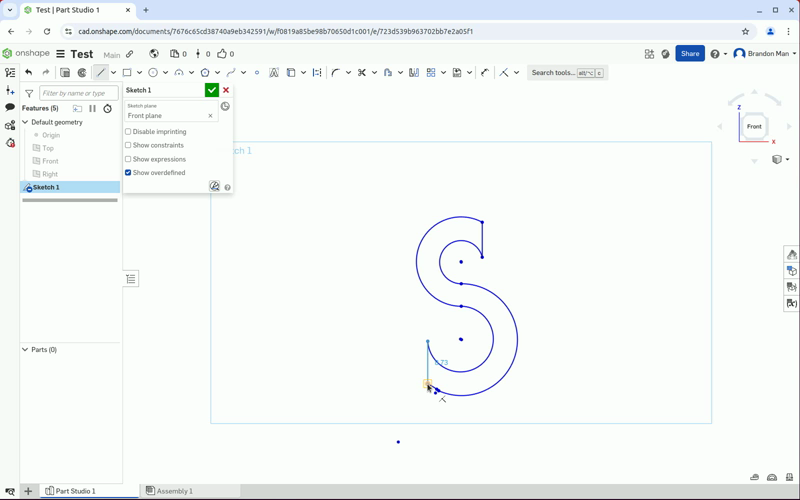
mouse_move(424, 259)
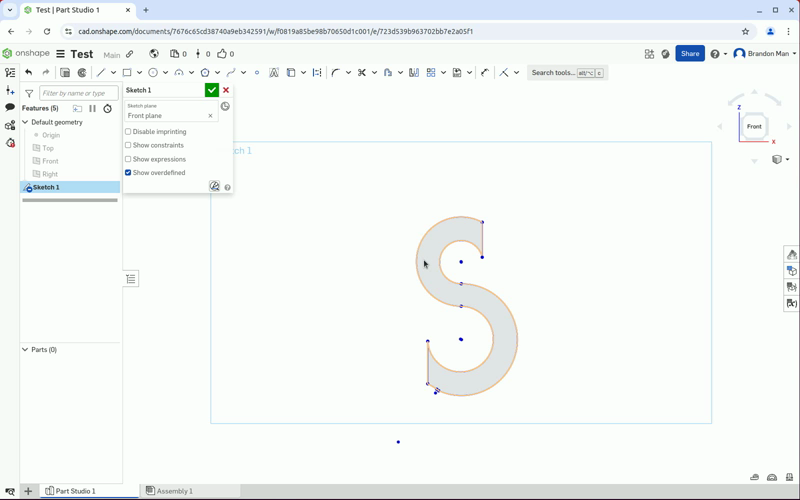
click(424, 259)
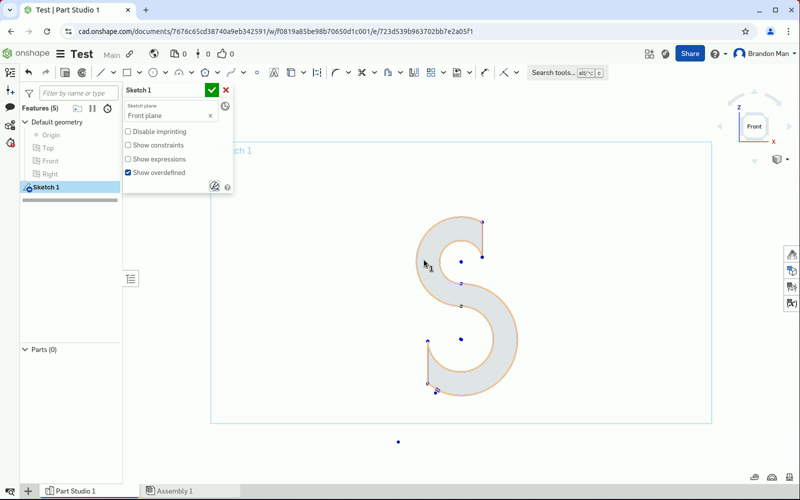
mouse_move(73, 352)
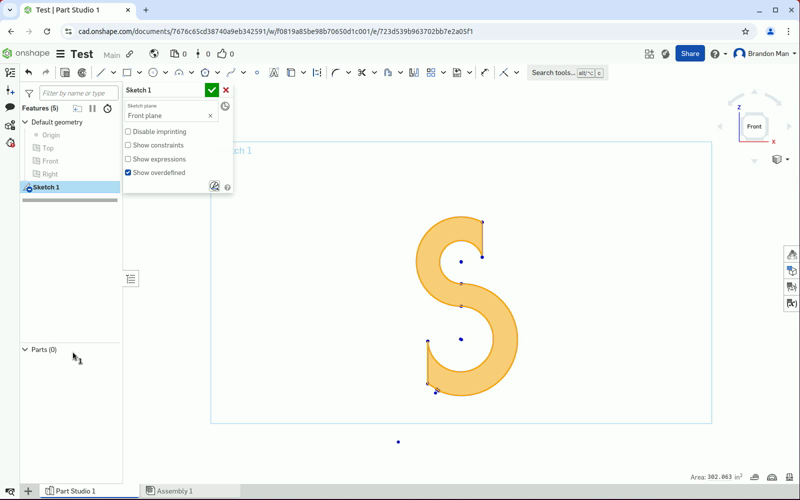
key(shift+y)
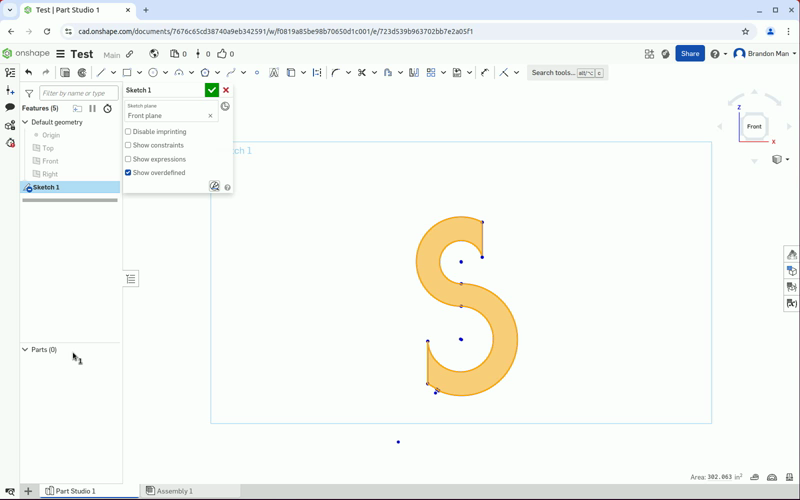
key(shift+e)
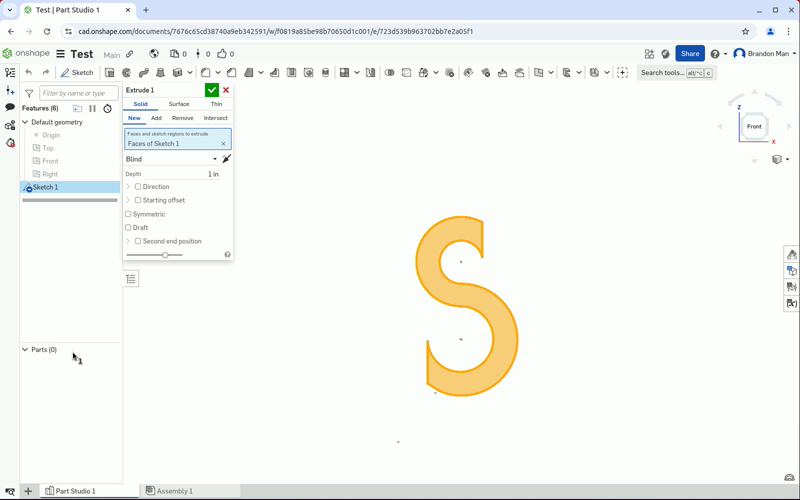
mouse_move(143, 106)
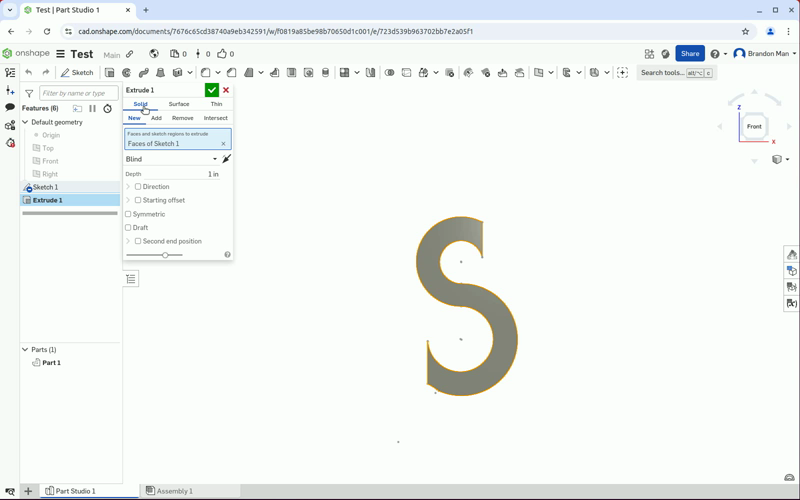
click(143, 106)
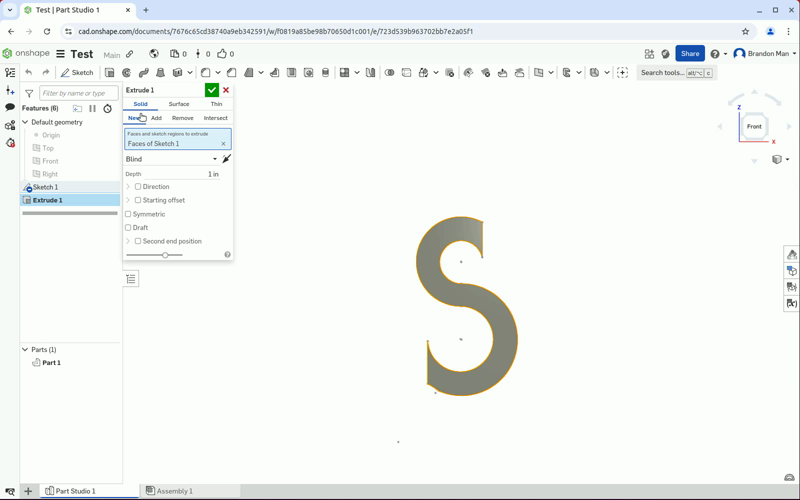
mouse_move(137, 120)
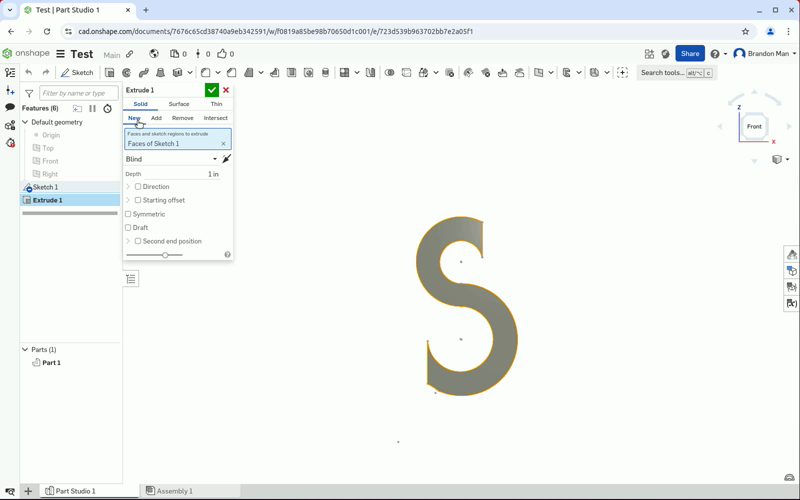
click(137, 120)
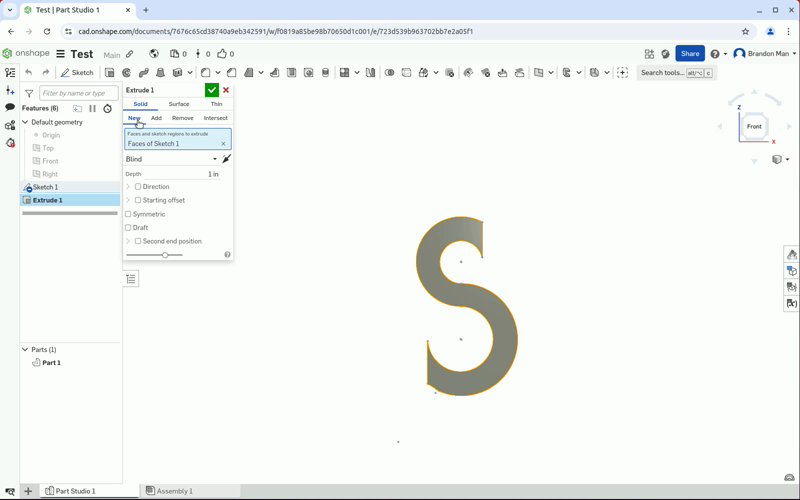
key(tab, 4)
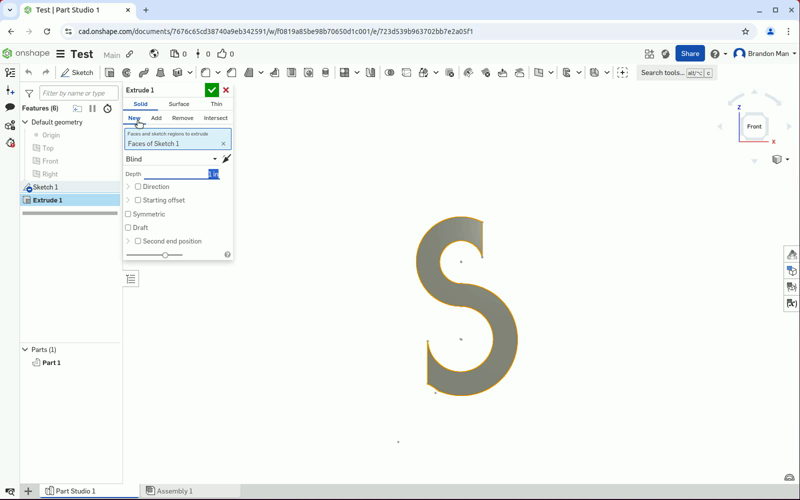
text(8.666)
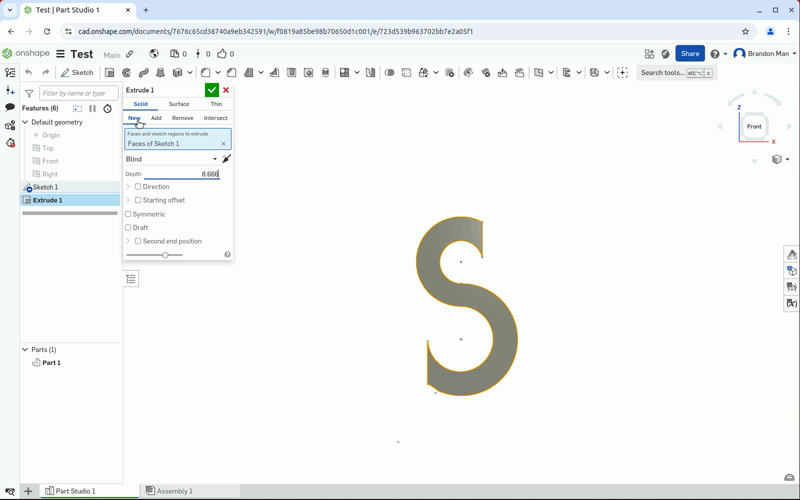
key(enter)
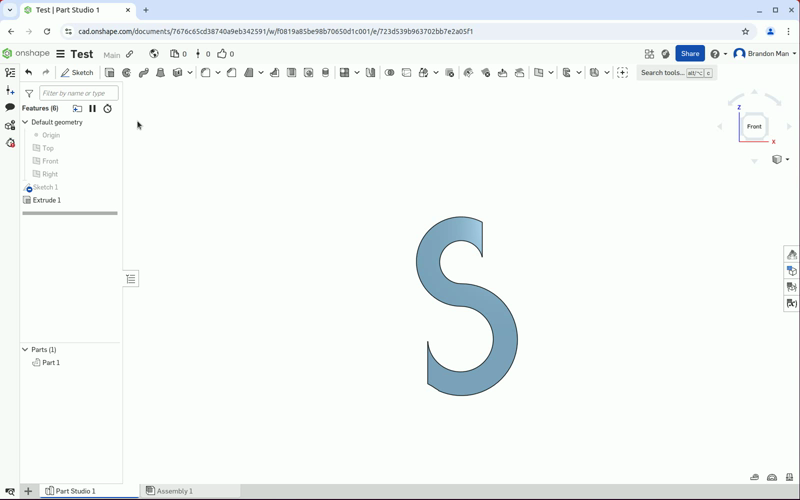
key(shift+h)
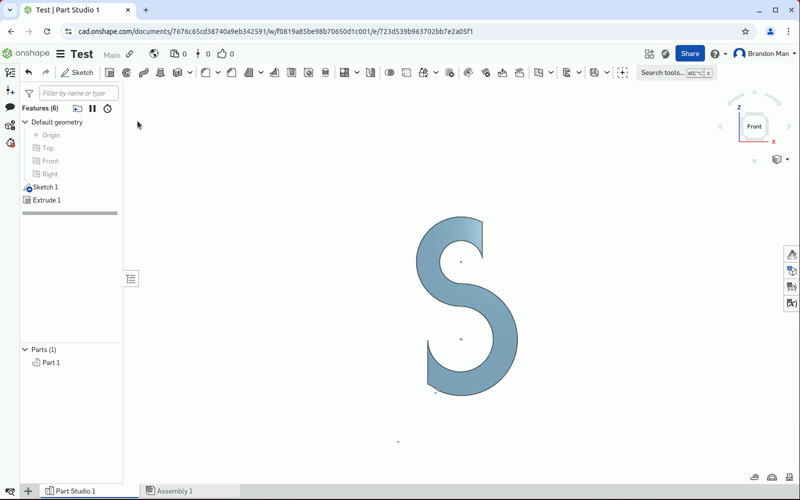
key(shift+h)
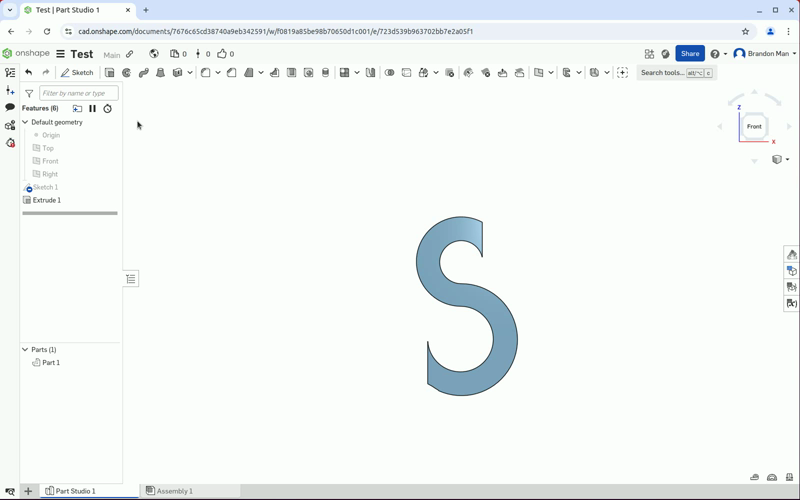
mouse_move(73, 189)
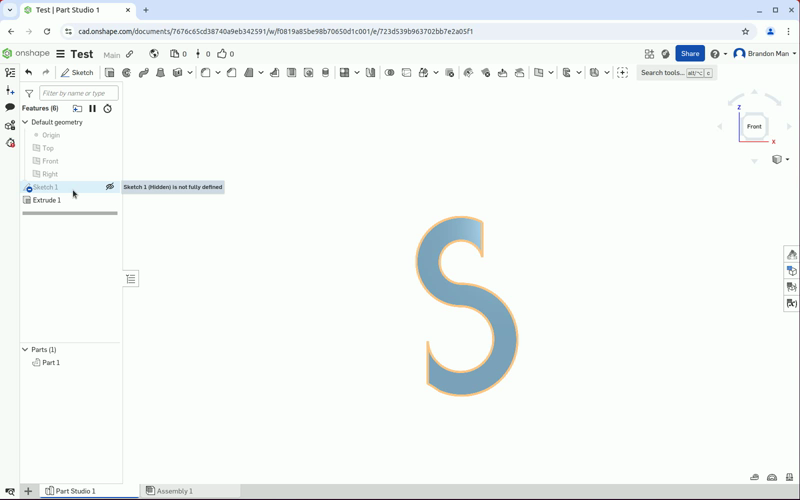
click(73, 189)
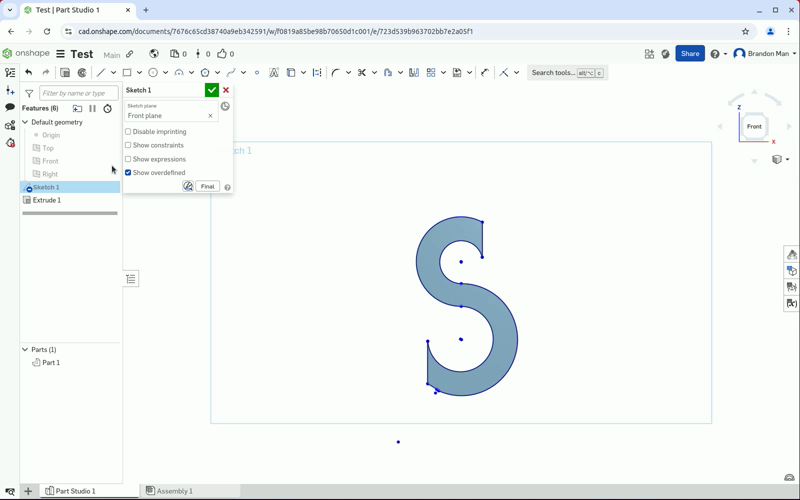
mouse_move(229, 92)
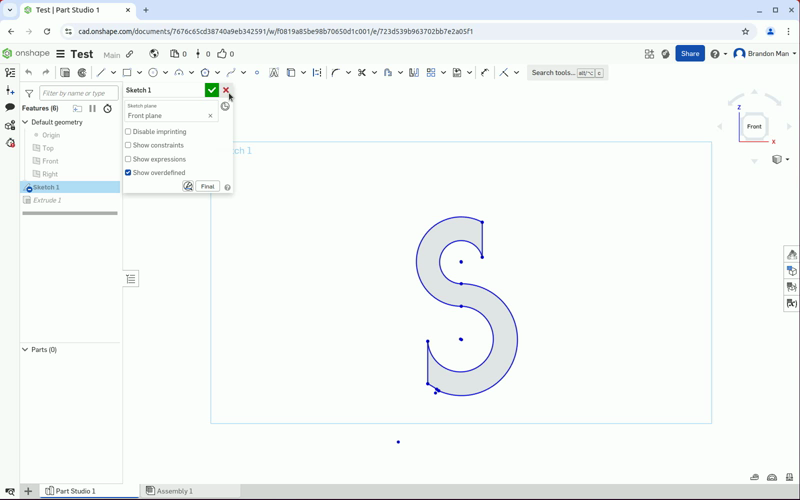
click(229, 92)
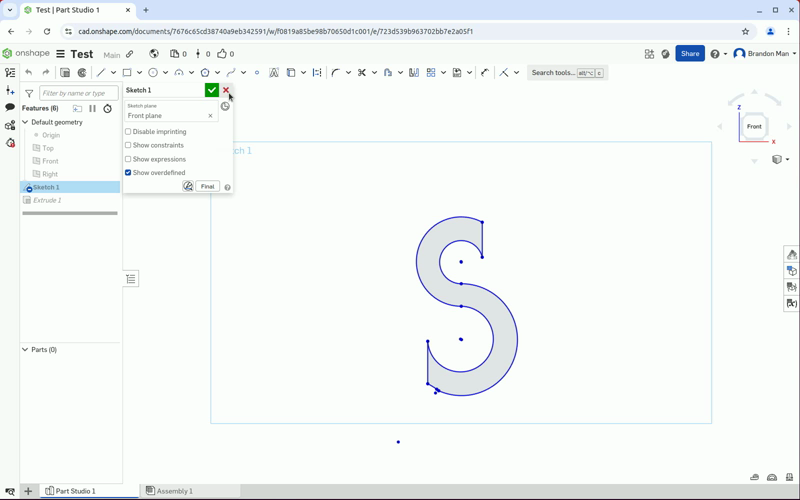
key(shift+s)
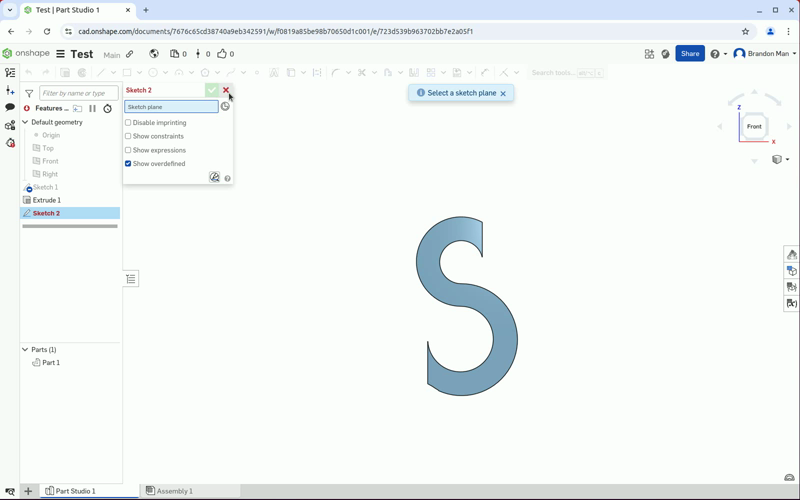
mouse_move(73, 163)
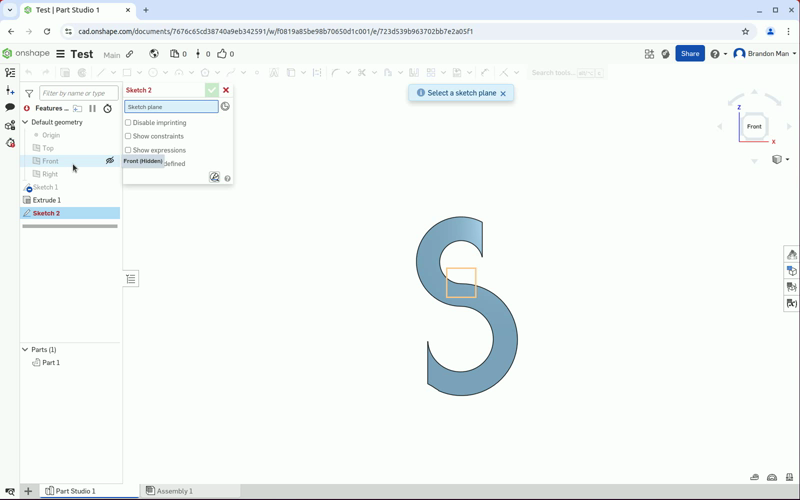
click(73, 163)
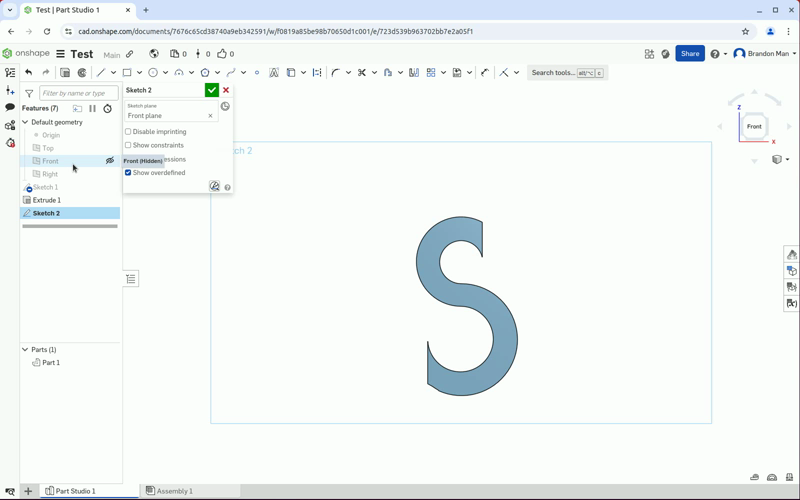
mouse_move(73, 352)
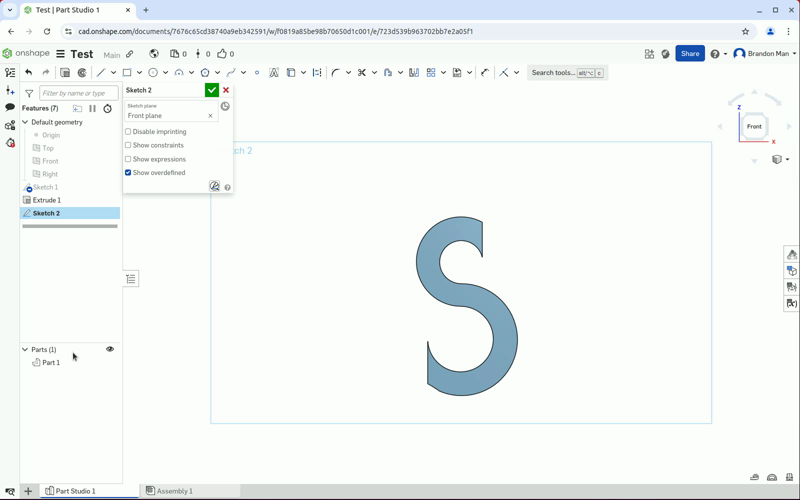
key(y)
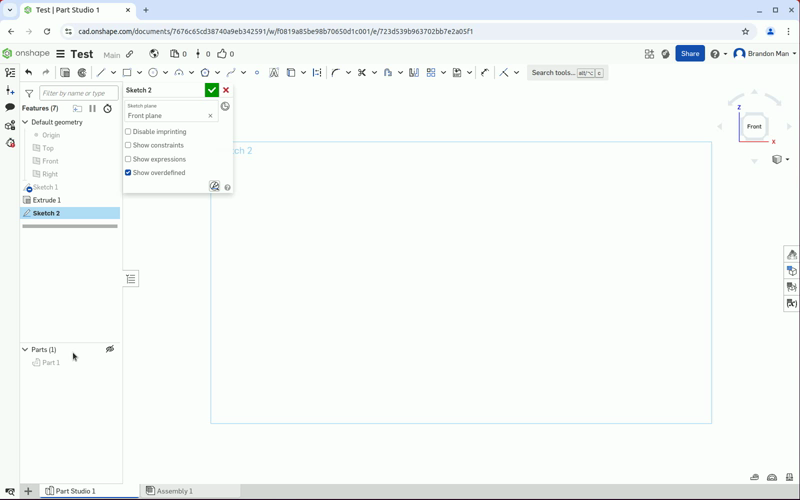
key(l)
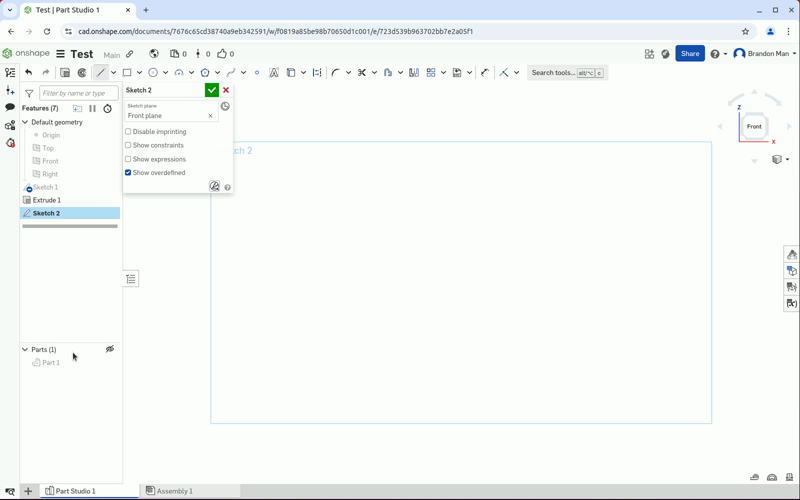
key_down(shift)
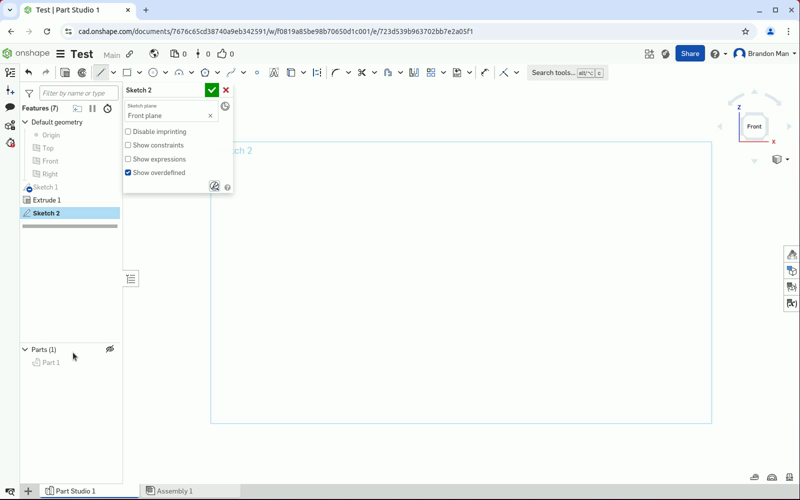
mouse_move(481, 264)
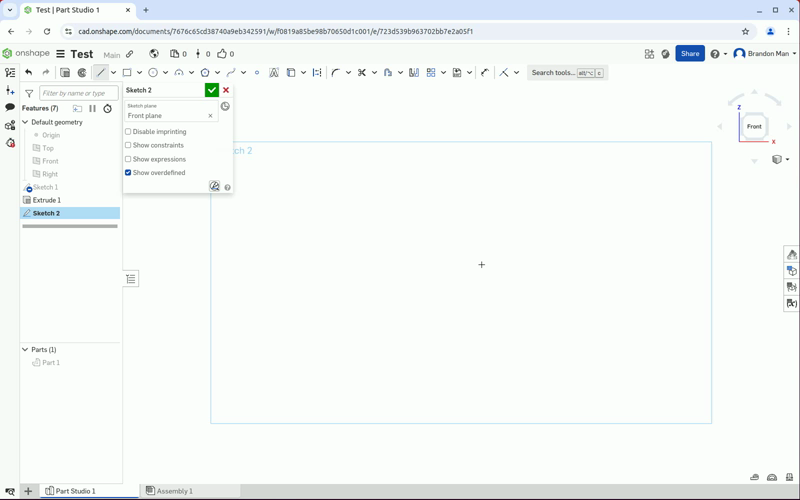
click(481, 264)
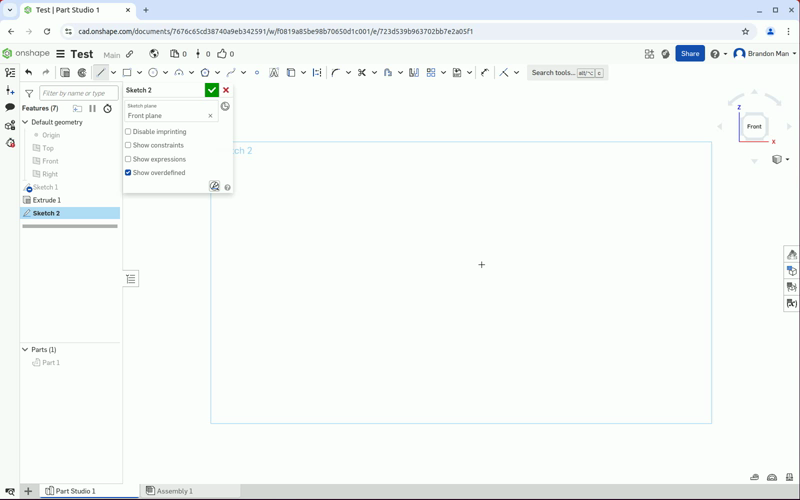
key_up(shift)
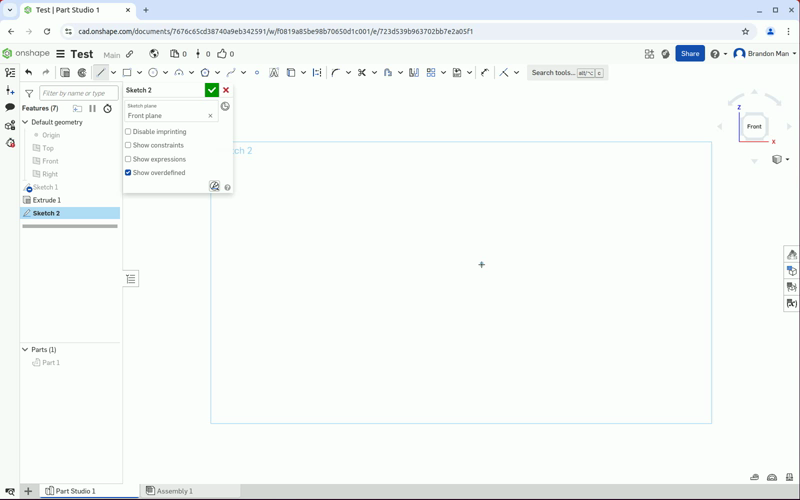
key_down(shift)
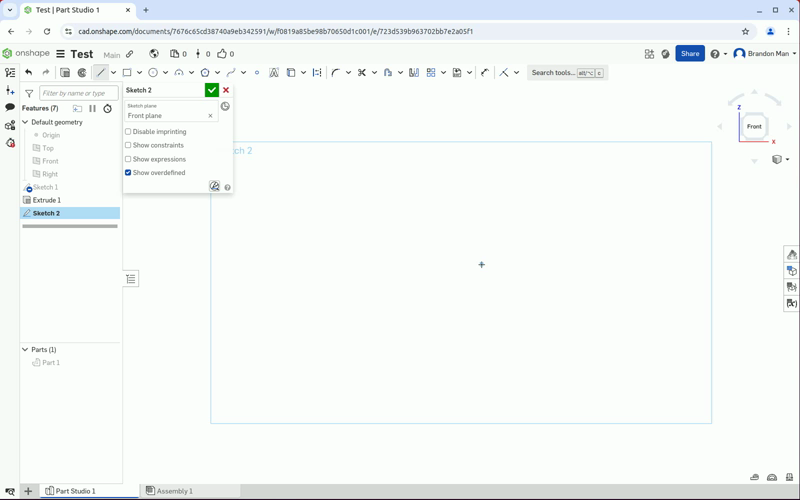
mouse_move(511, 264)
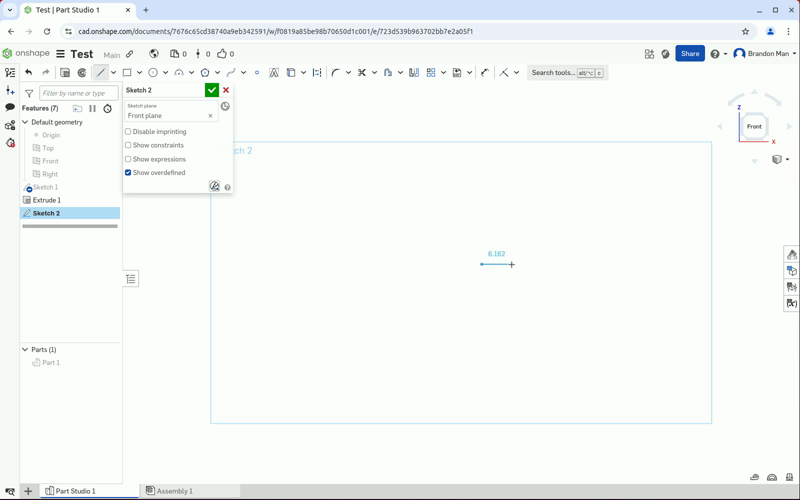
mouse_move(487, 264)
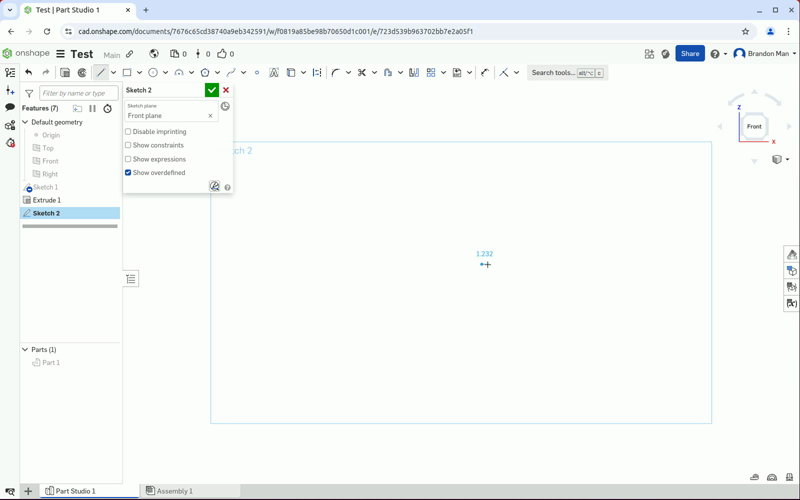
scroll(6)
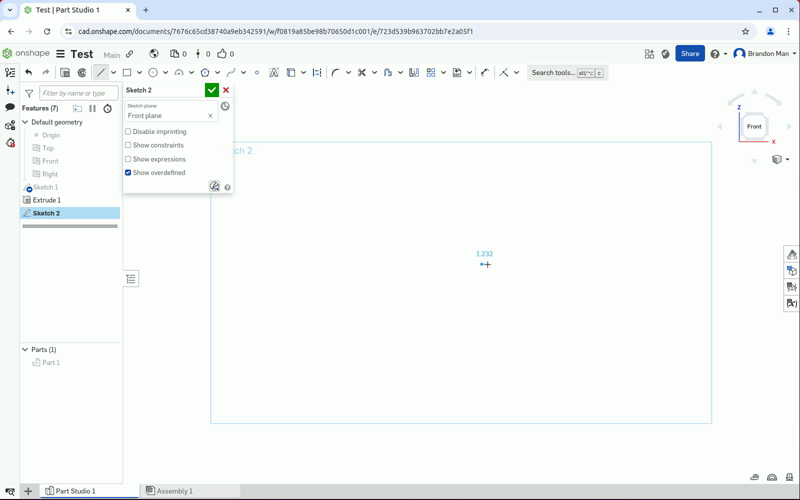
scroll(6)
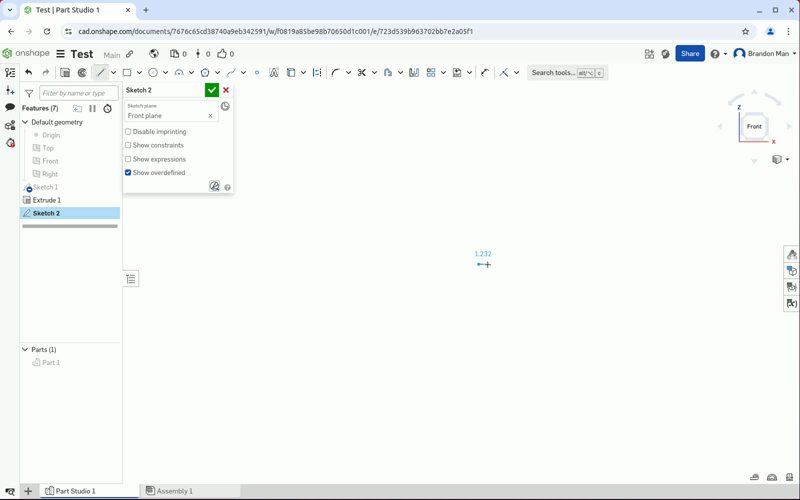
scroll(6)
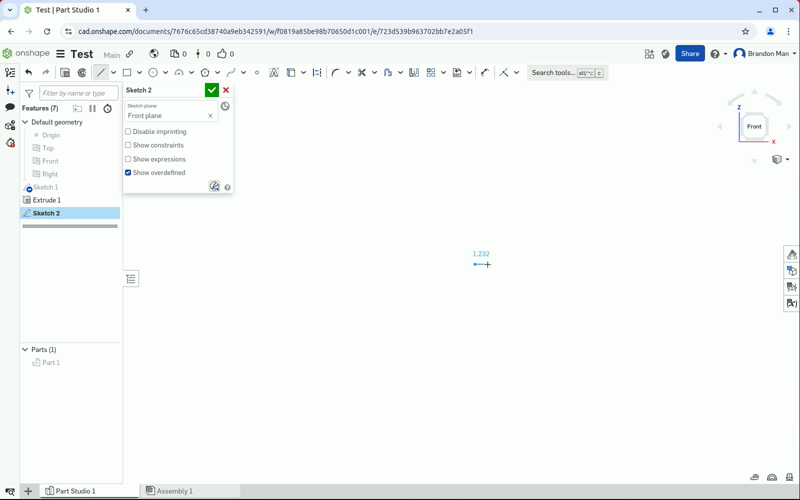
scroll(6)
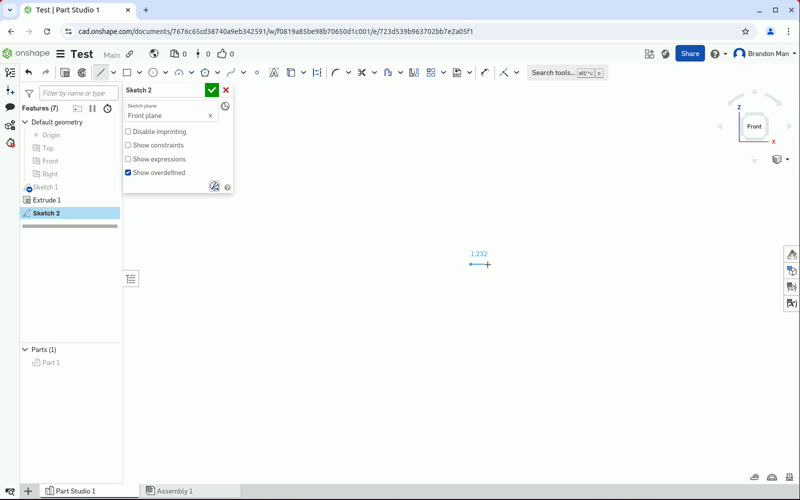
scroll(6)
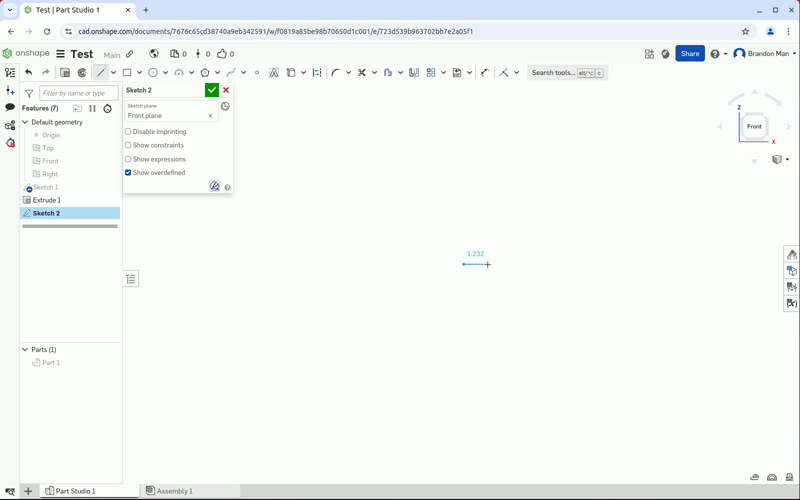
scroll(6)
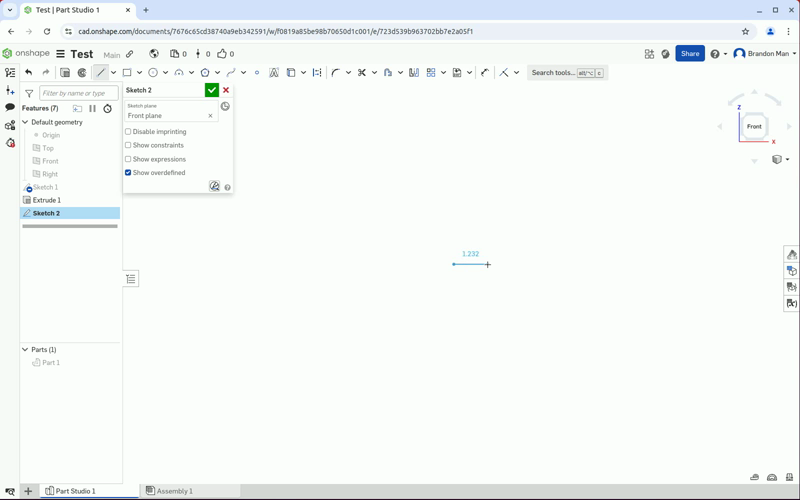
scroll(6)
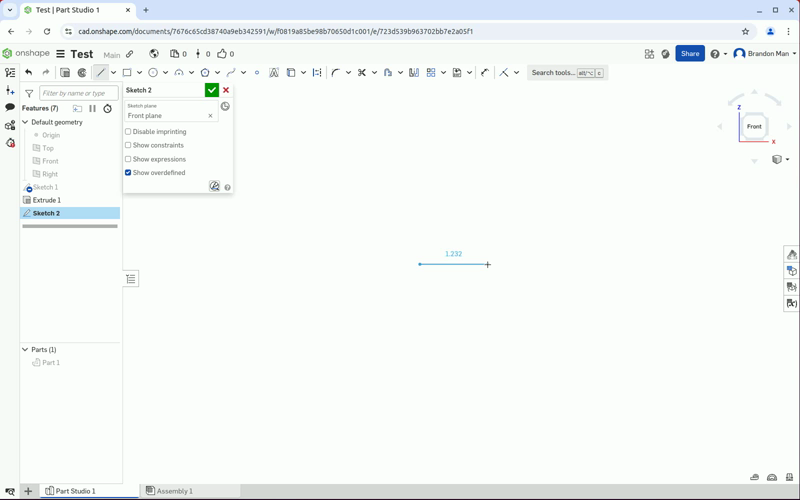
click(487, 264)
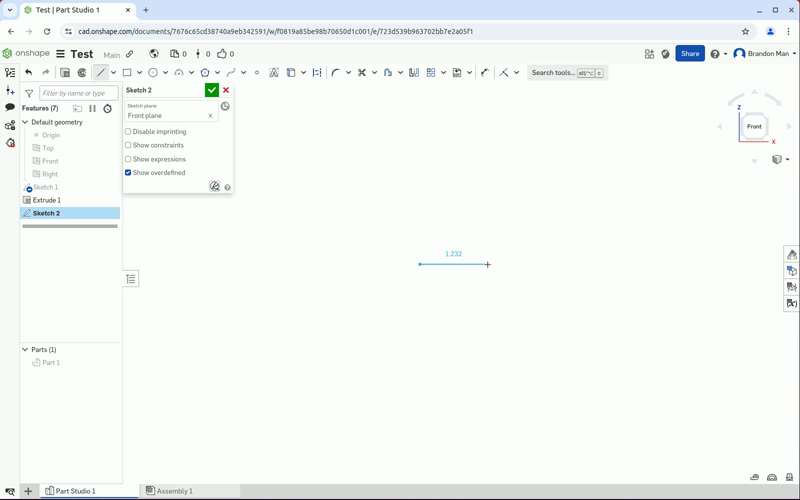
scroll(-6)
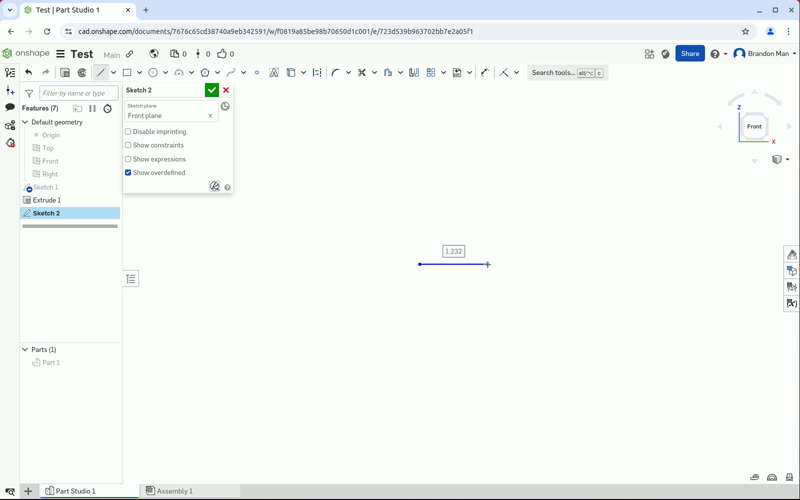
scroll(-6)
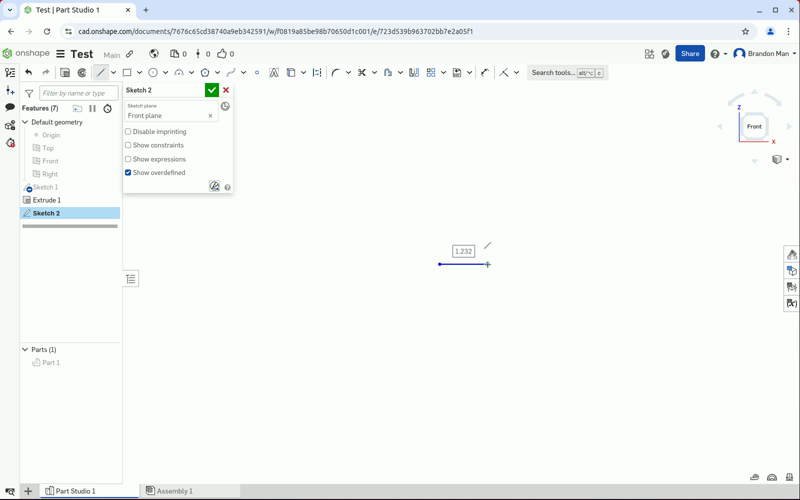
scroll(-6)
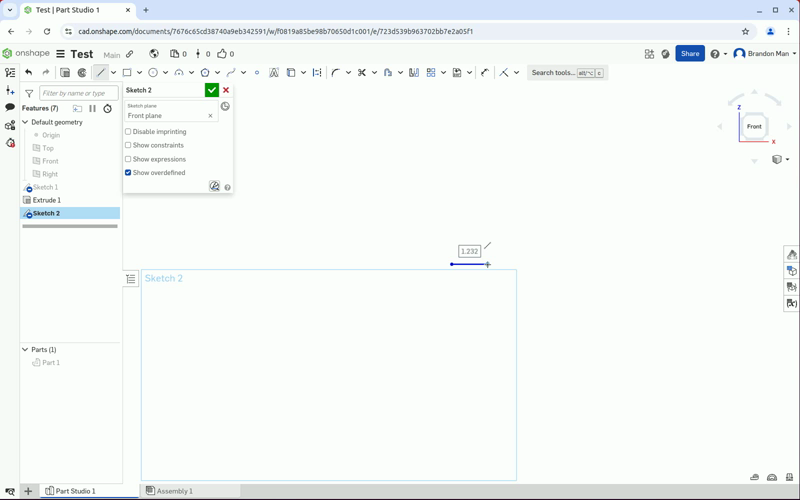
scroll(-6)
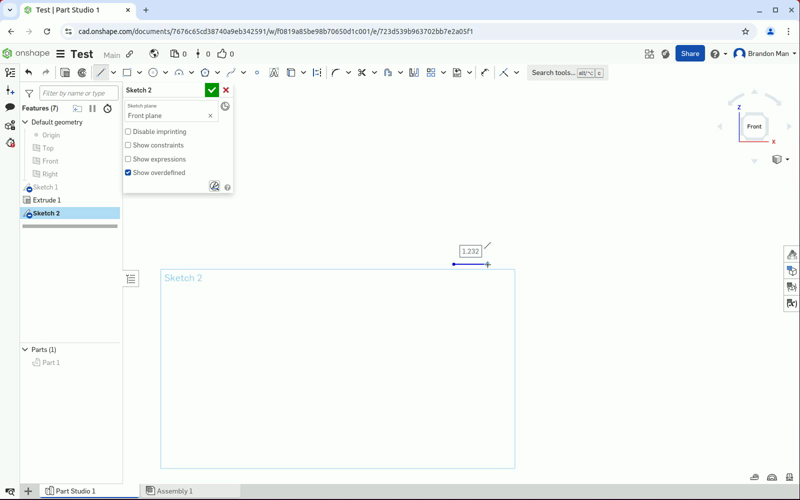
scroll(-6)
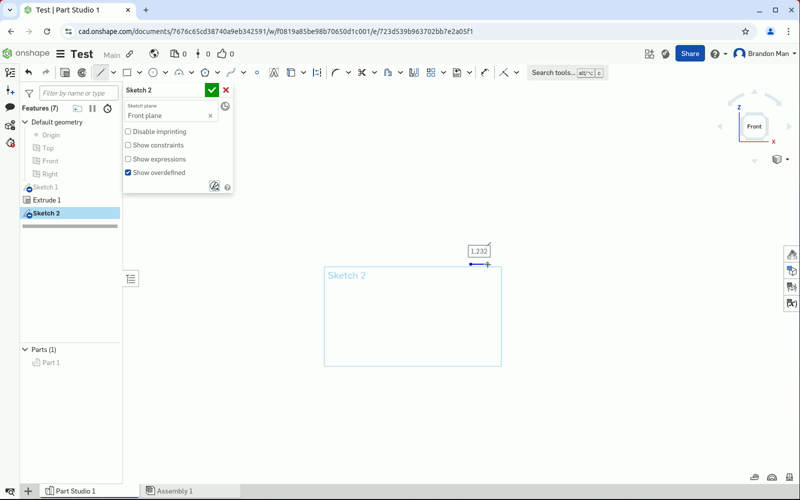
scroll(-6)
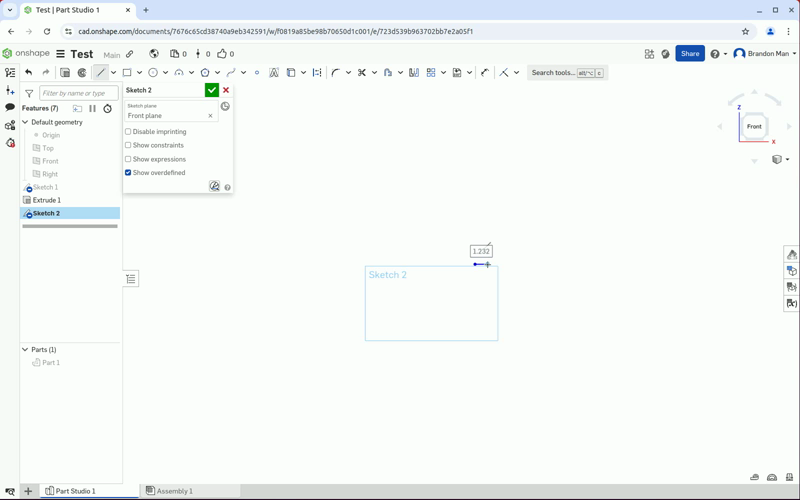
scroll(-6)
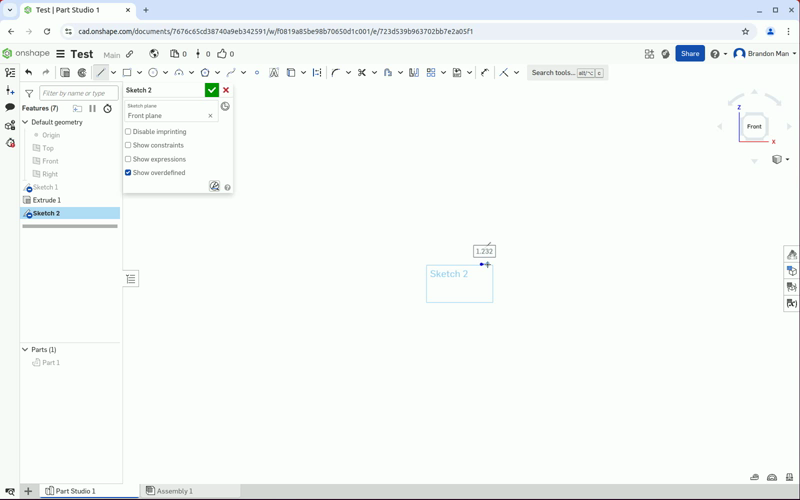
key_up(shift)
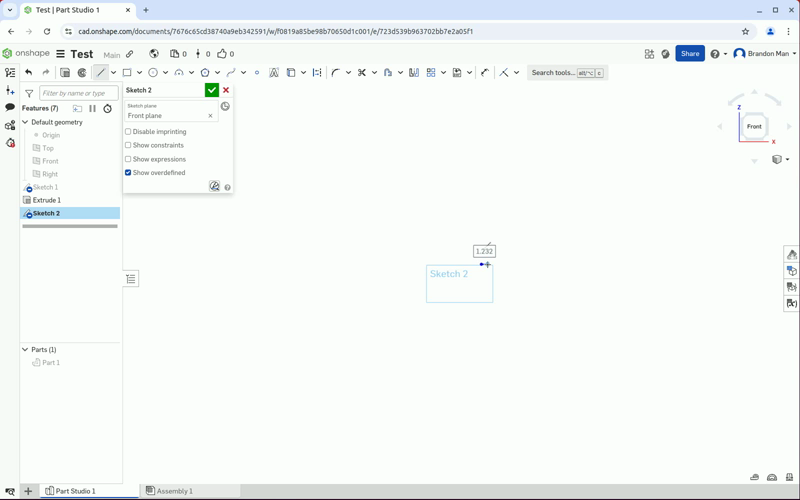
key_down(shift)
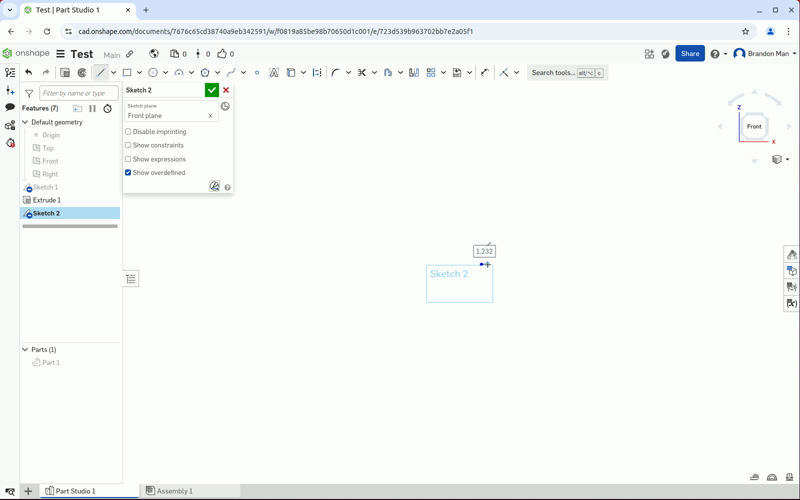
mouse_move(517, 264)
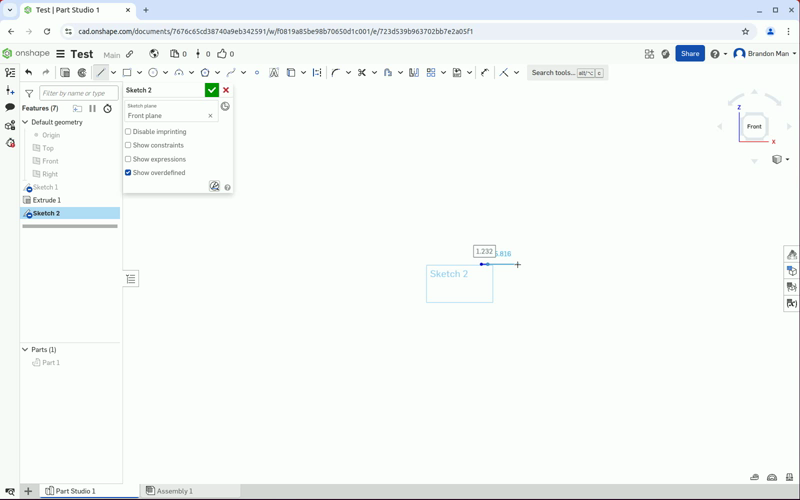
mouse_move(487, 204)
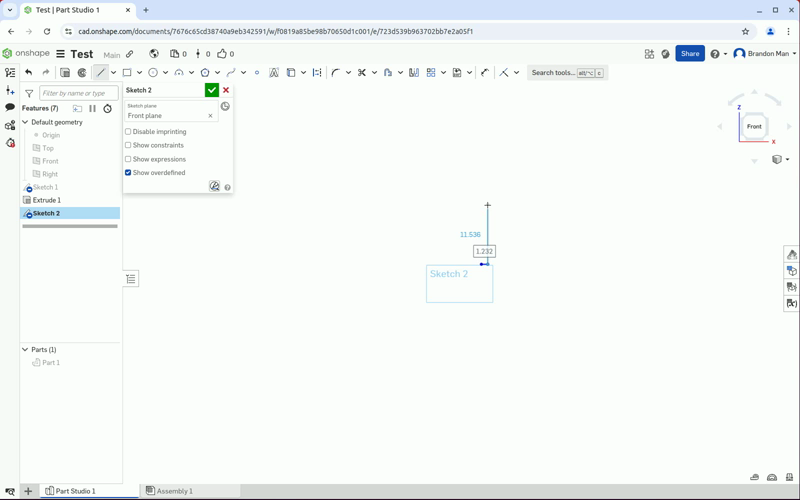
click(487, 204)
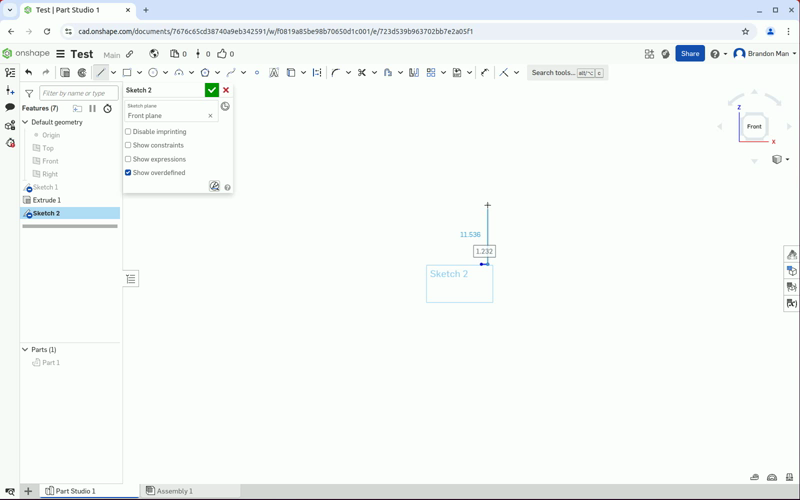
key_up(shift)
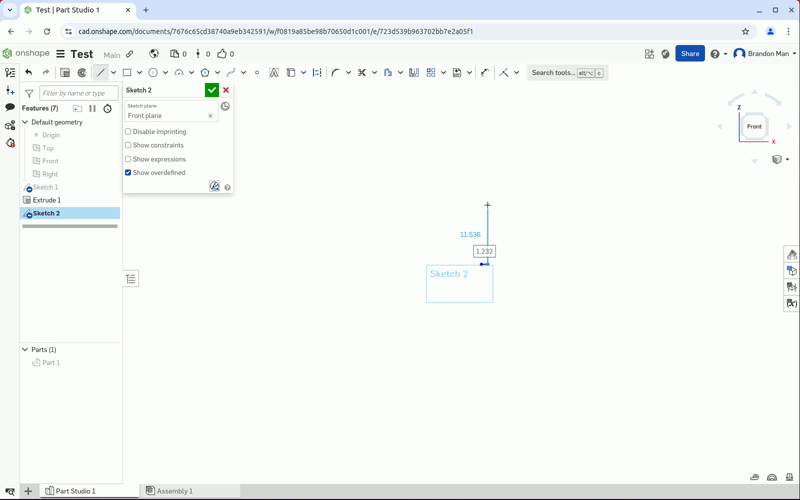
key_down(shift)
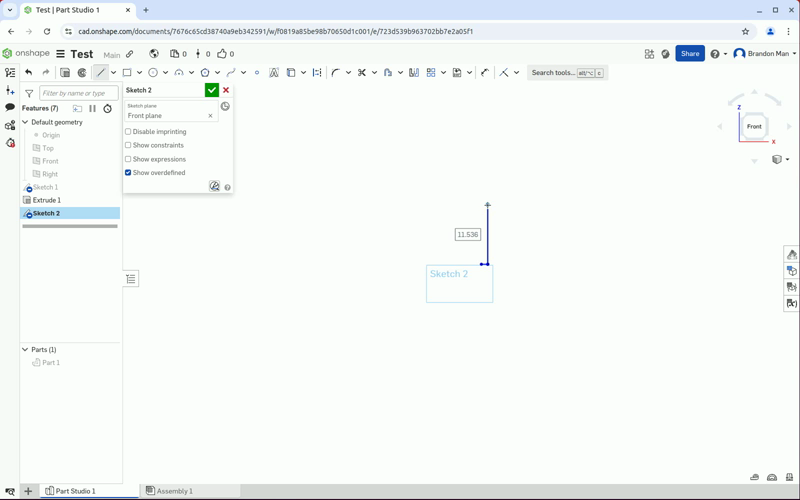
mouse_move(517, 204)
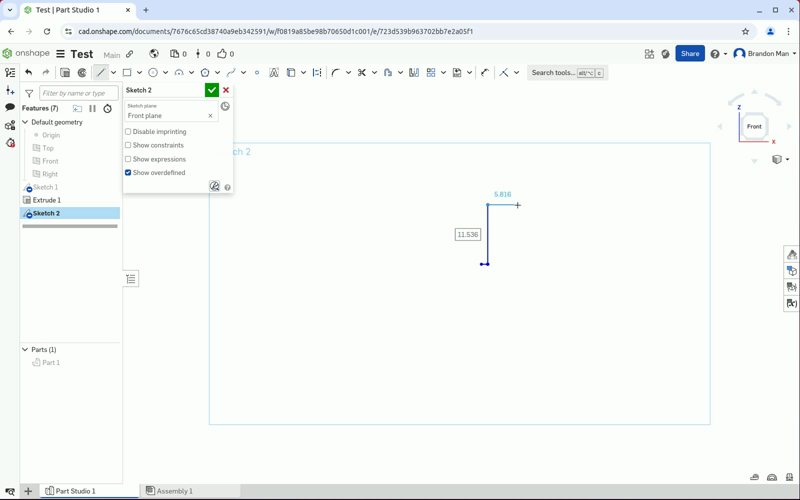
mouse_move(481, 204)
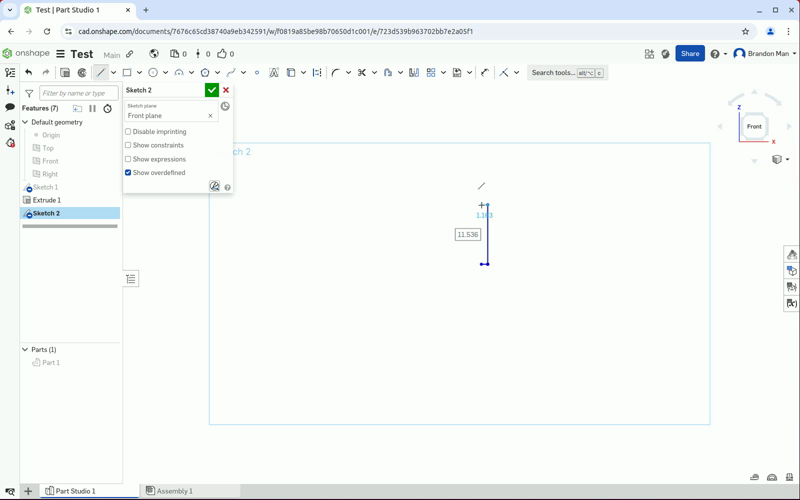
scroll(6)
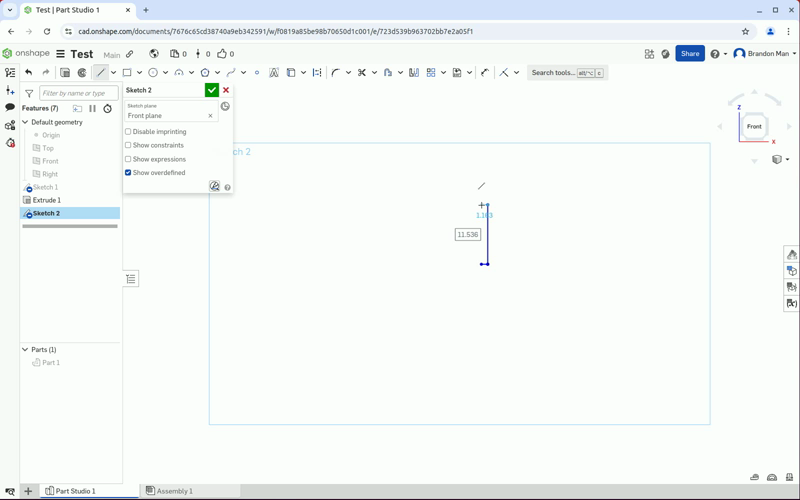
scroll(6)
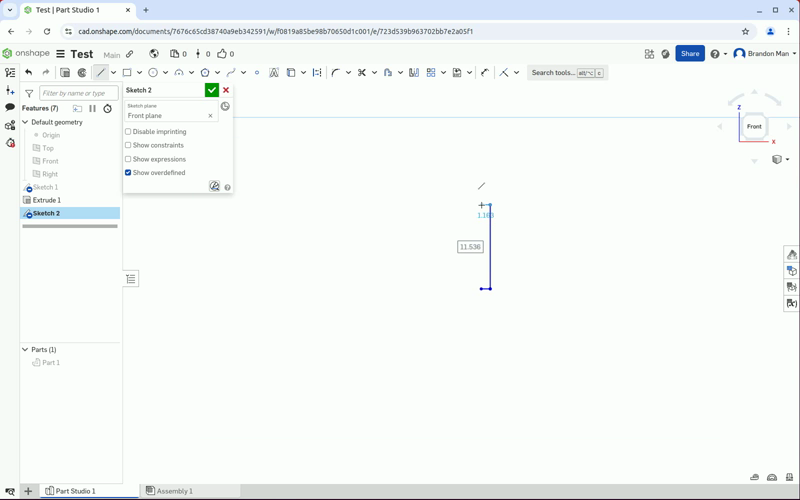
scroll(6)
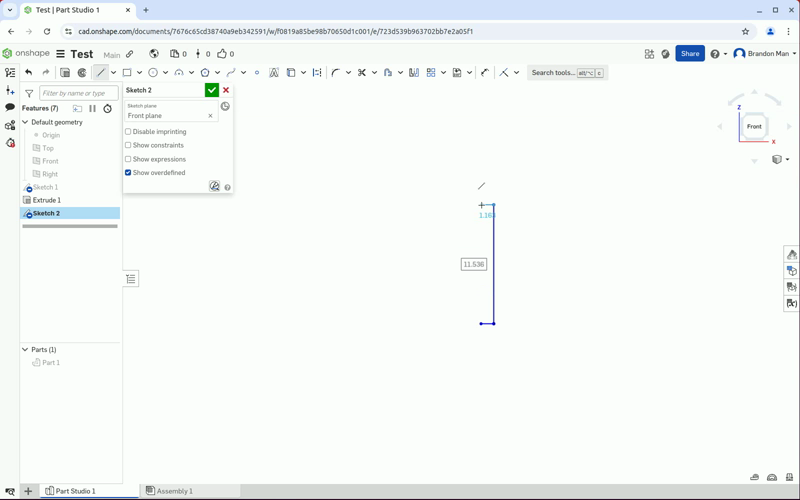
scroll(6)
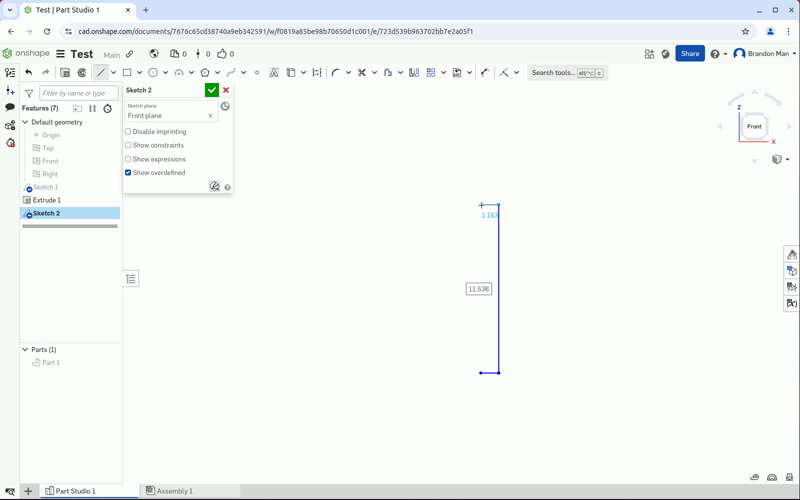
scroll(6)
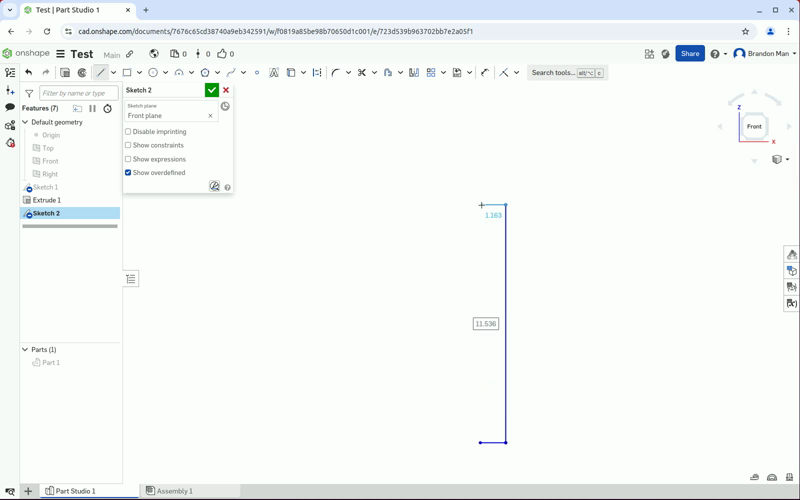
scroll(6)
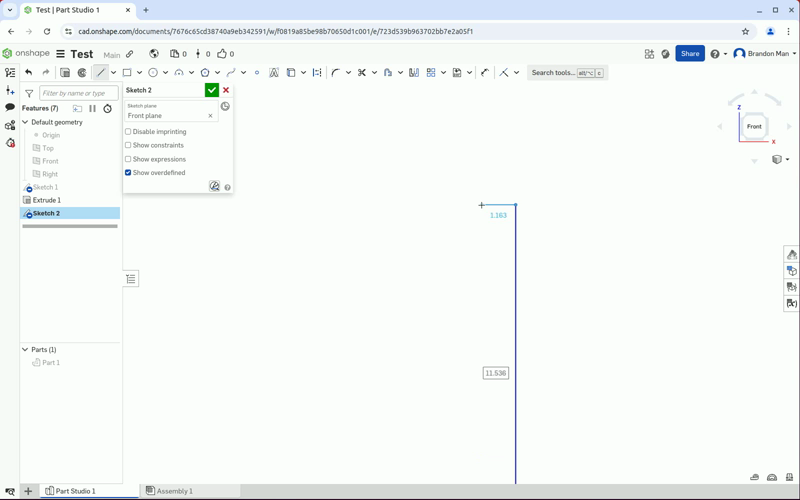
scroll(6)
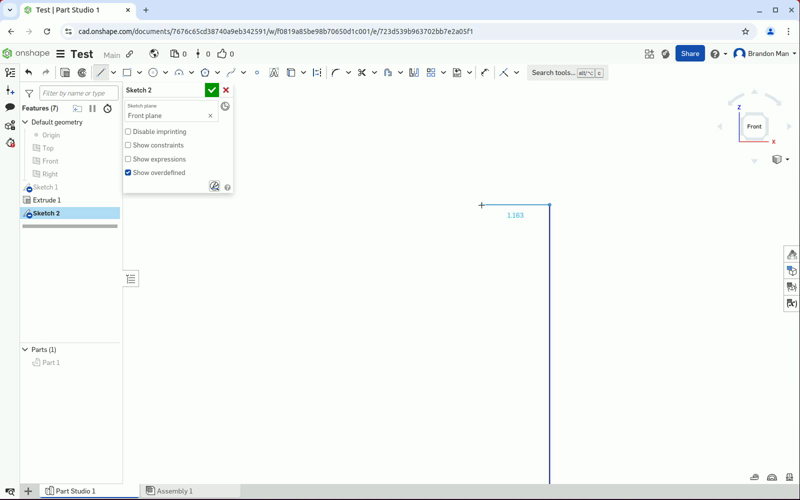
click(481, 204)
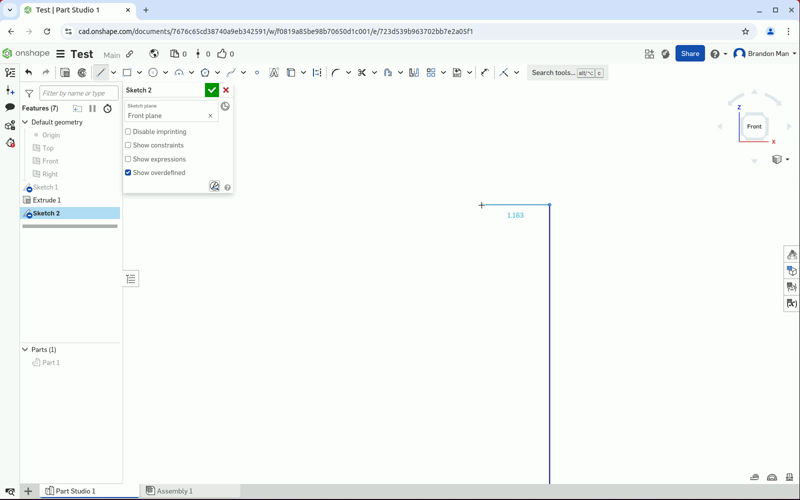
scroll(-6)
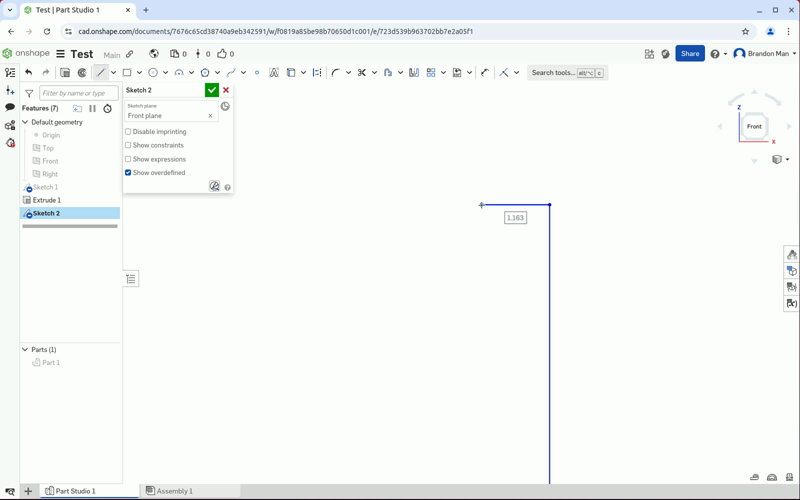
scroll(-6)
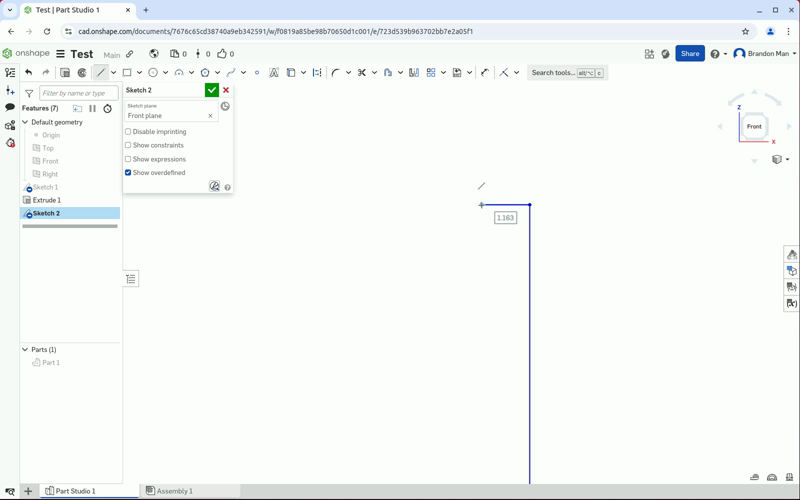
scroll(-6)
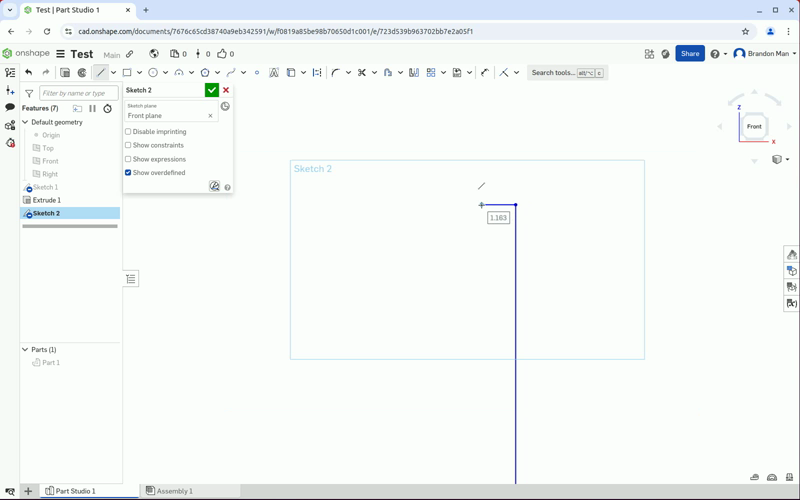
scroll(-6)
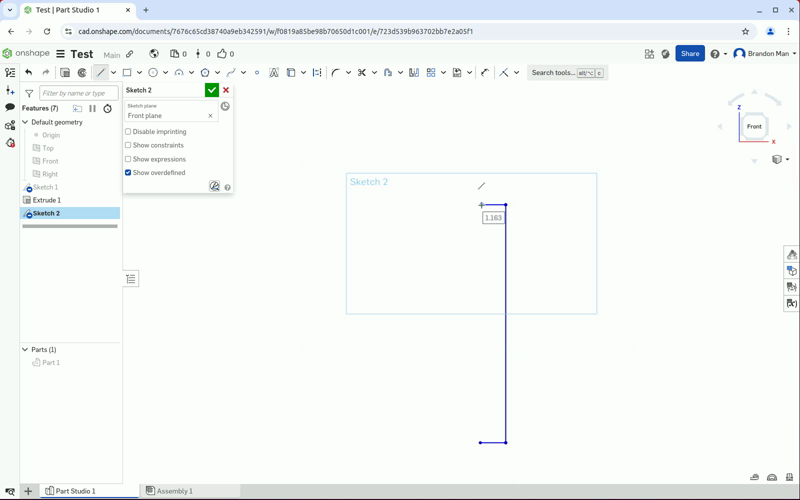
scroll(-6)
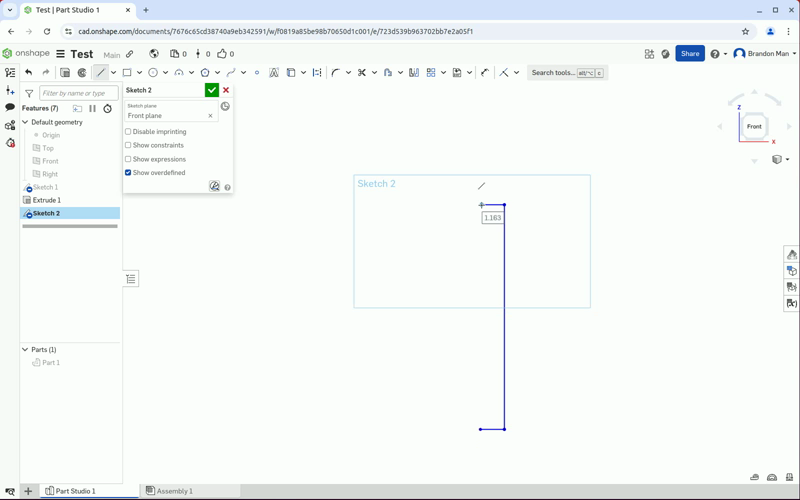
scroll(-6)
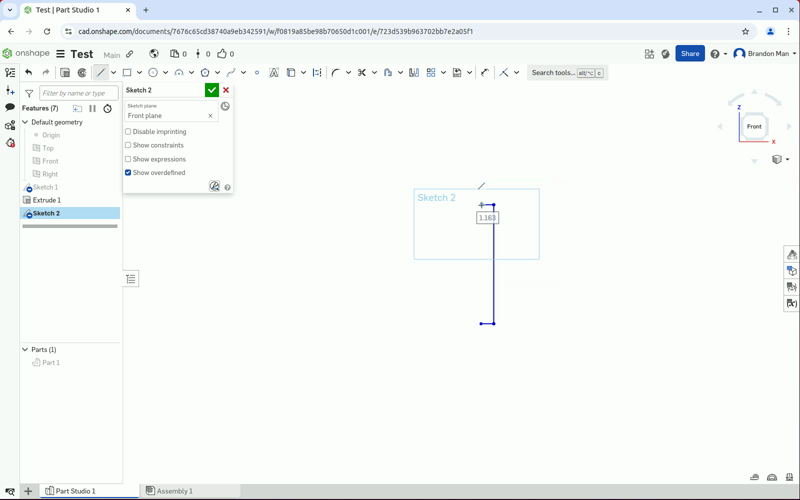
scroll(-6)
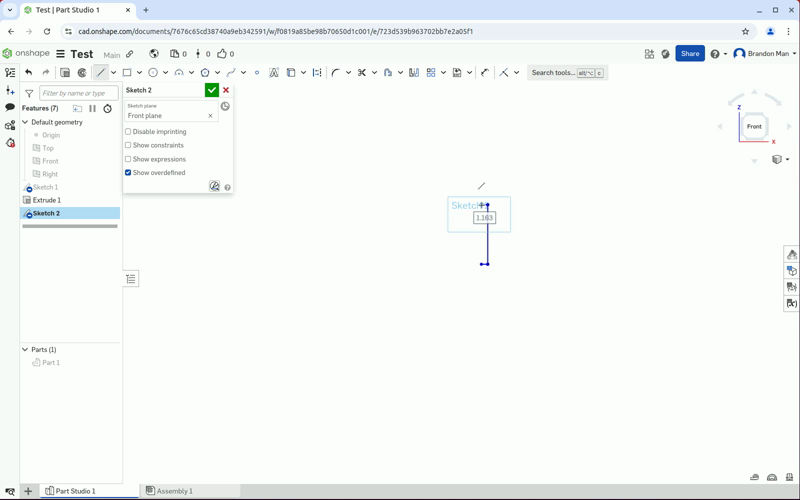
key_up(shift)
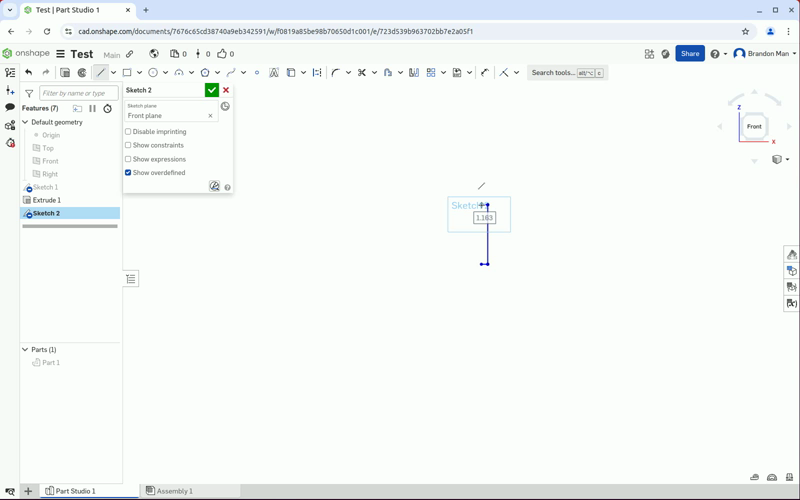
key_down(shift)
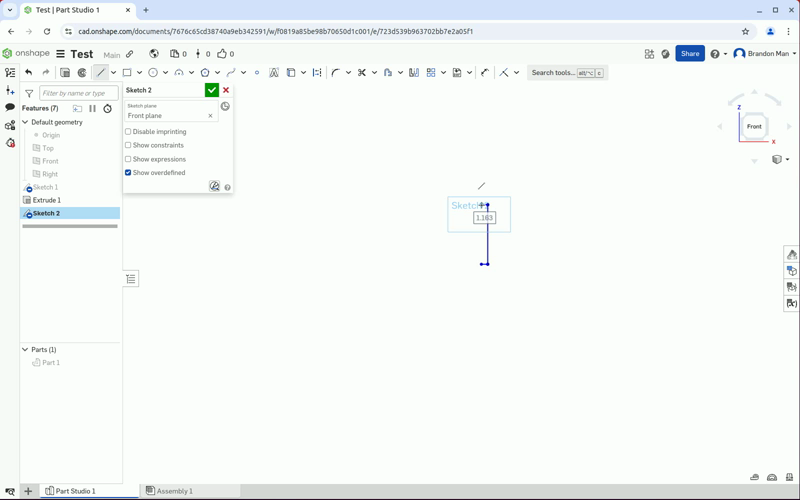
mouse_move(511, 204)
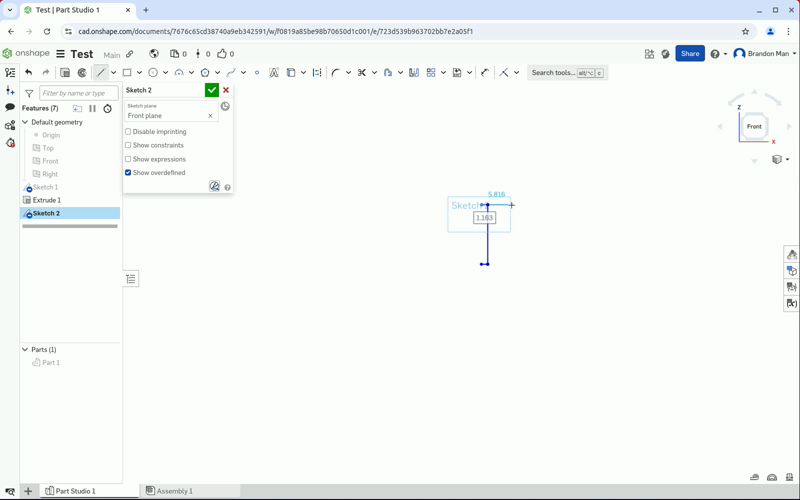
mouse_move(481, 221)
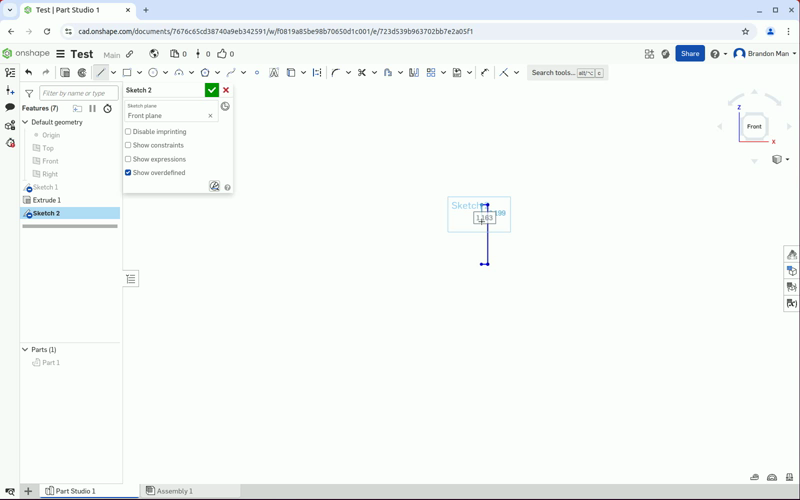
click(481, 221)
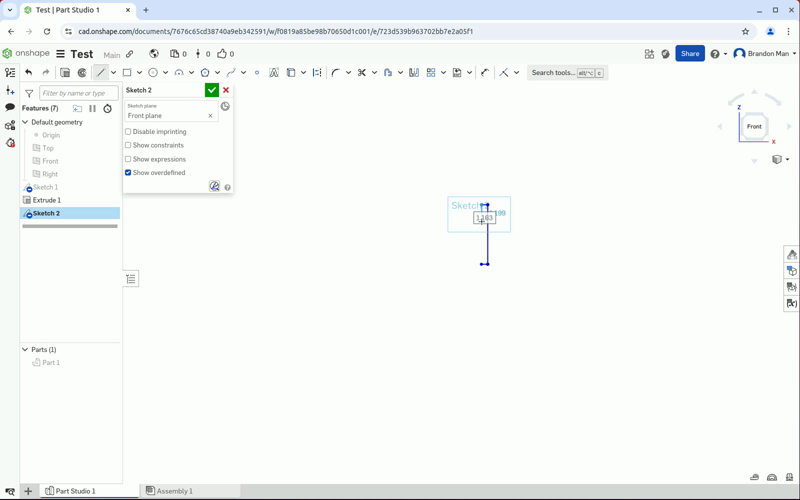
key_up(shift)
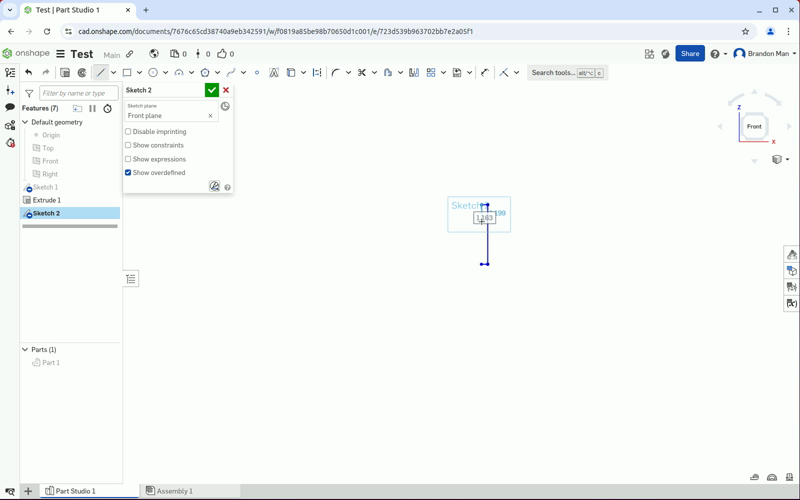
key_down(shift)
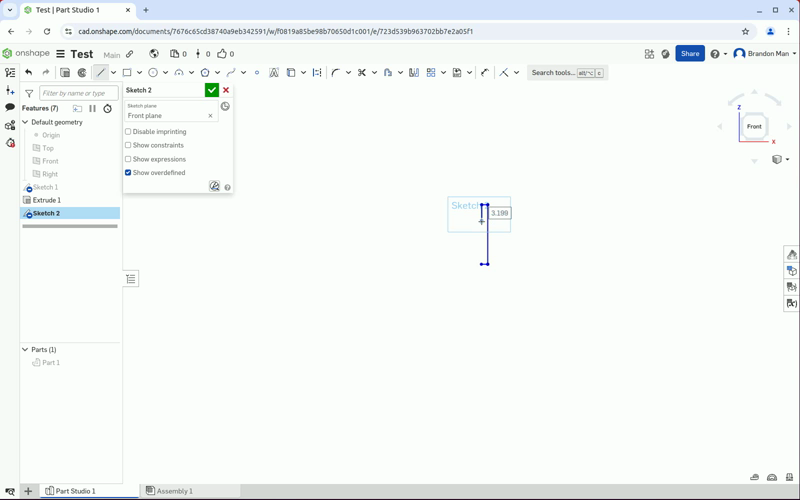
mouse_move(511, 221)
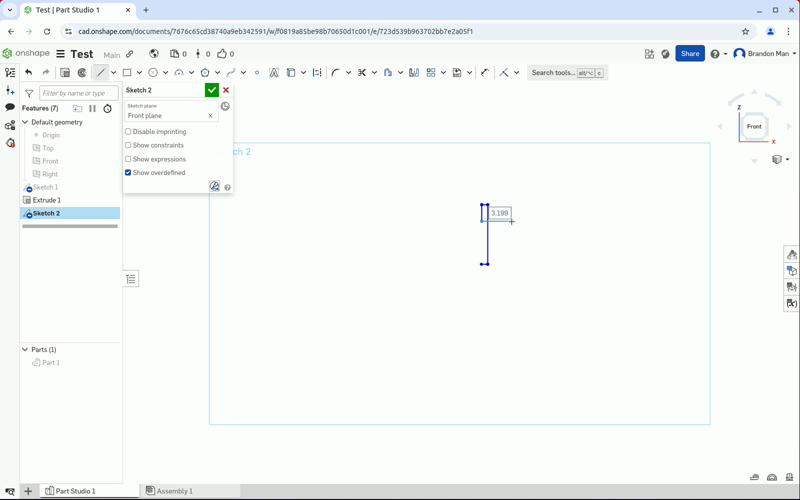
mouse_move(481, 255)
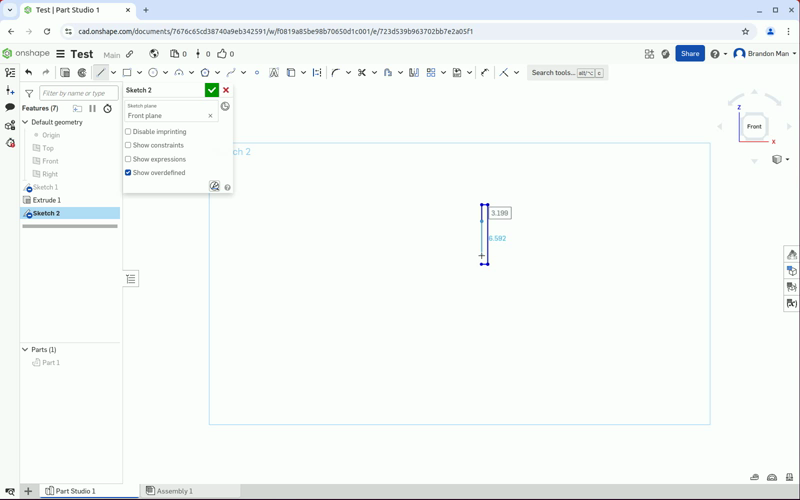
click(481, 255)
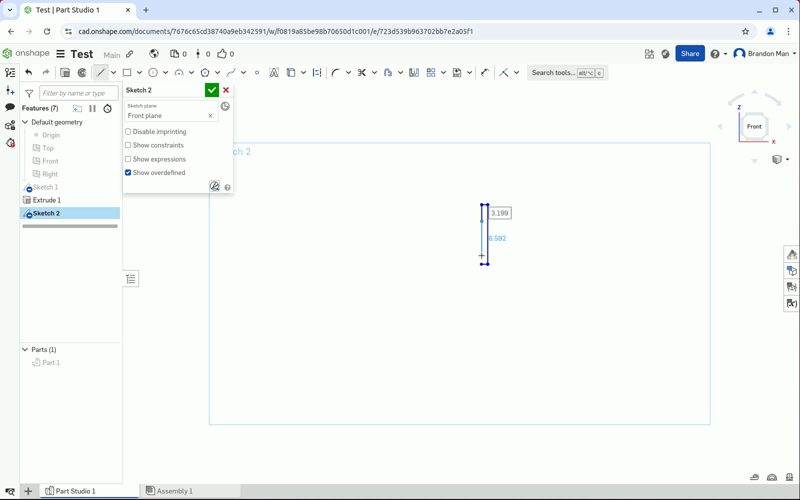
key_up(shift)
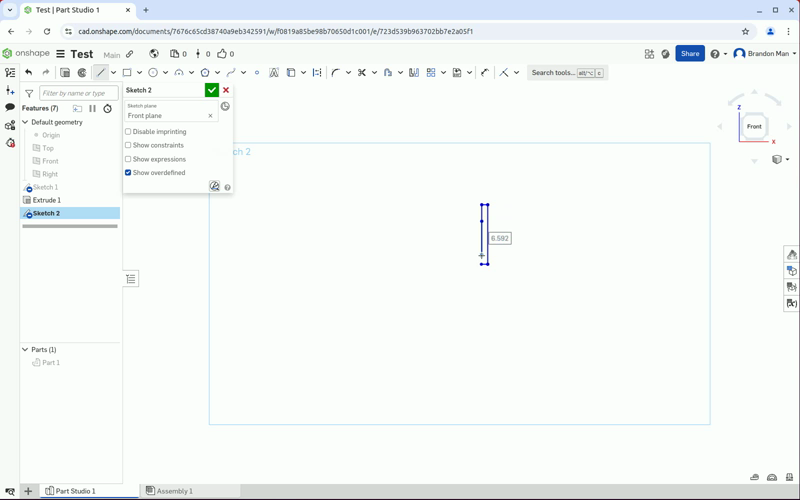
mouse_move(511, 255)
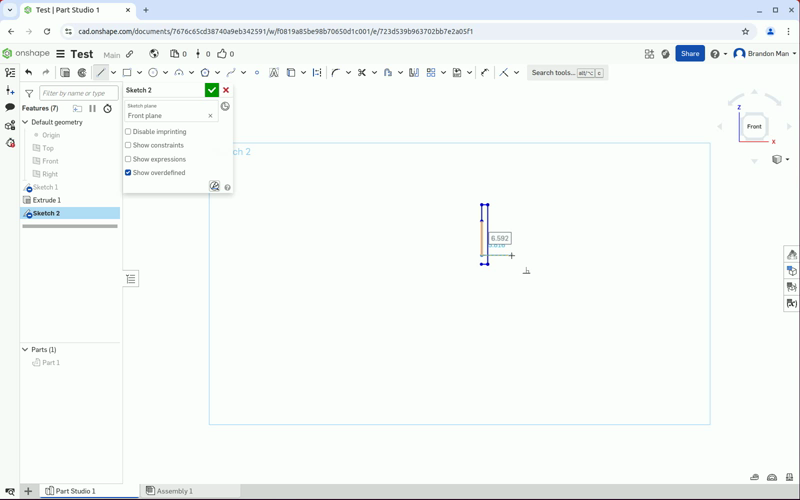
key_down(shift)
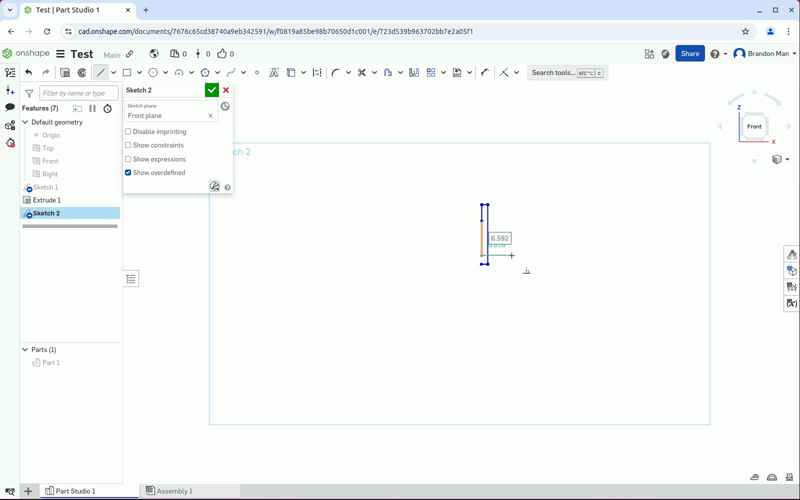
mouse_move(481, 264)
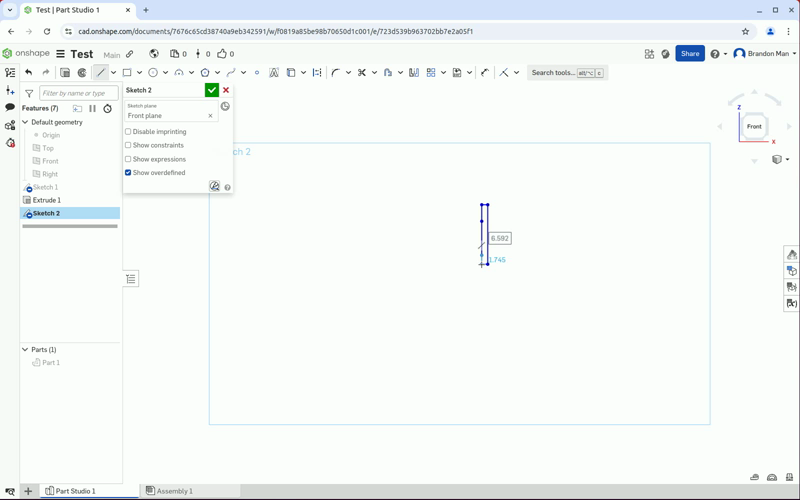
key_up(shift)
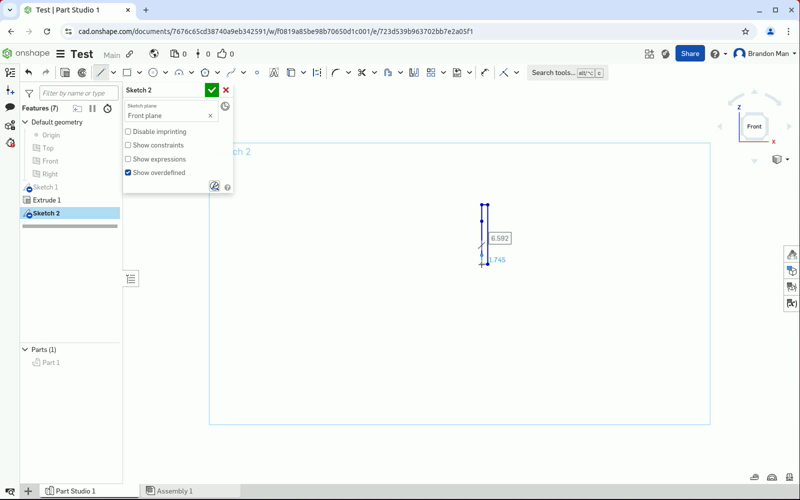
click(481, 264)
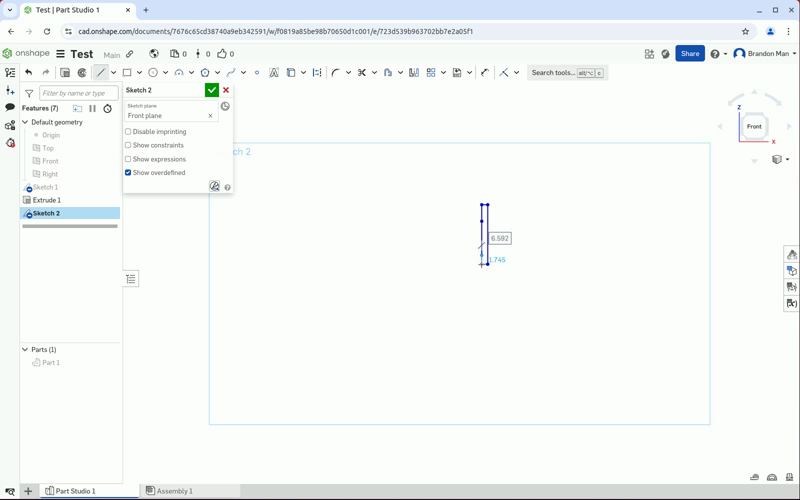
key(esc)
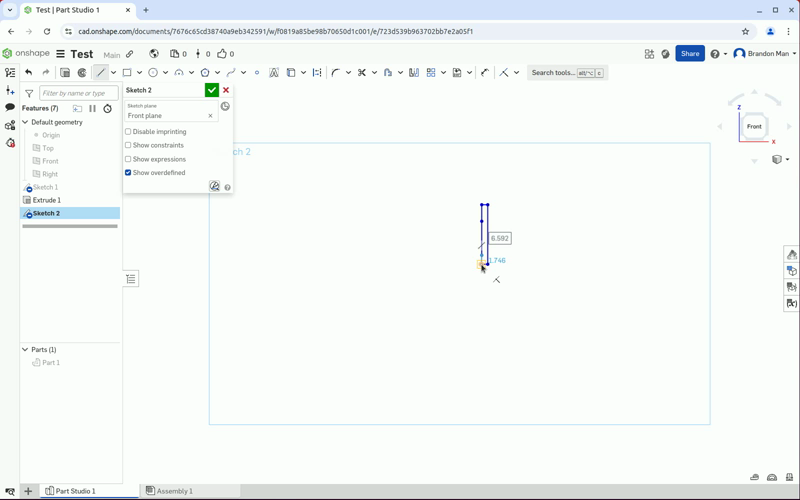
mouse_move(484, 233)
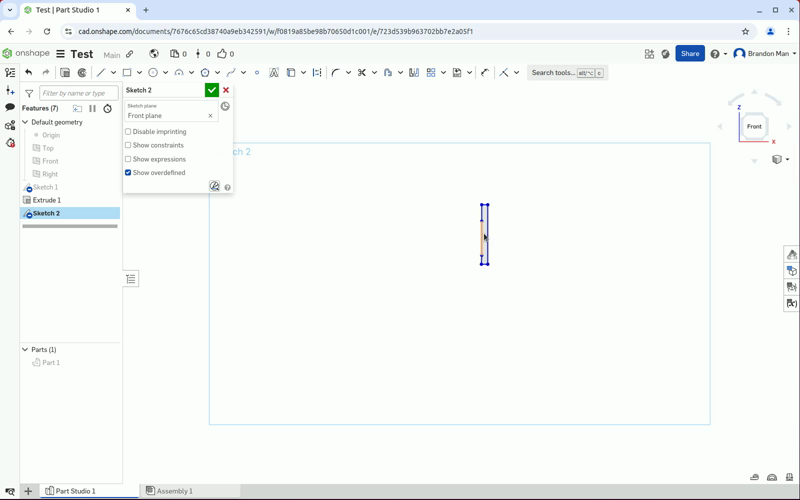
scroll(6)
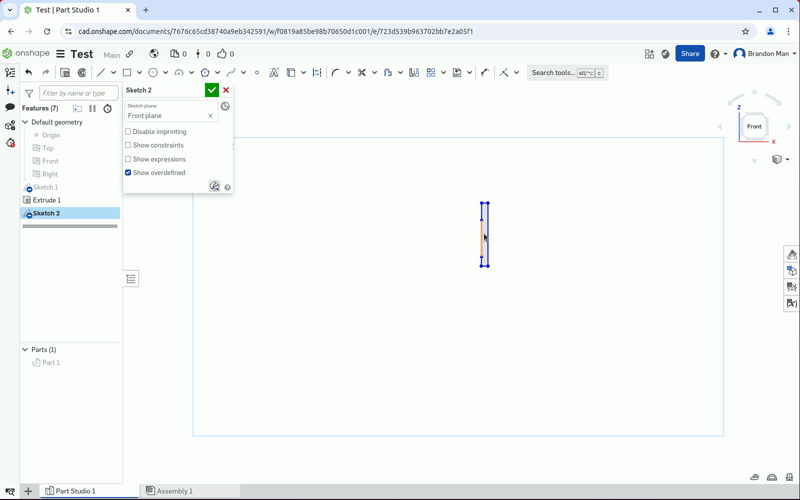
scroll(6)
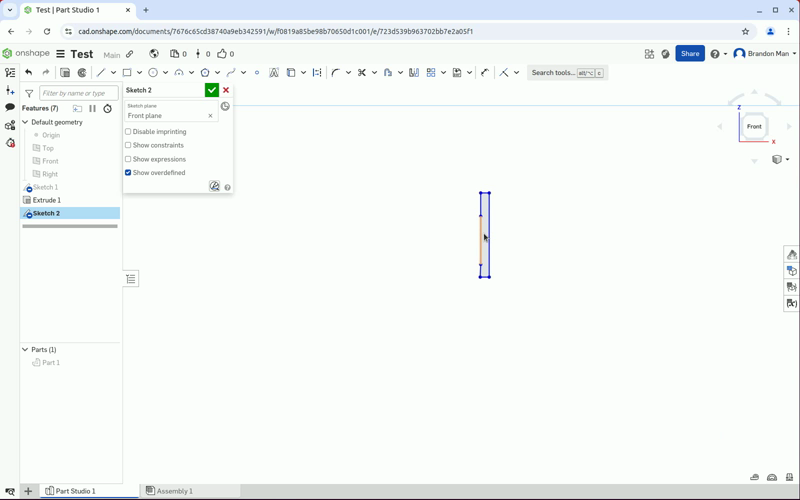
scroll(6)
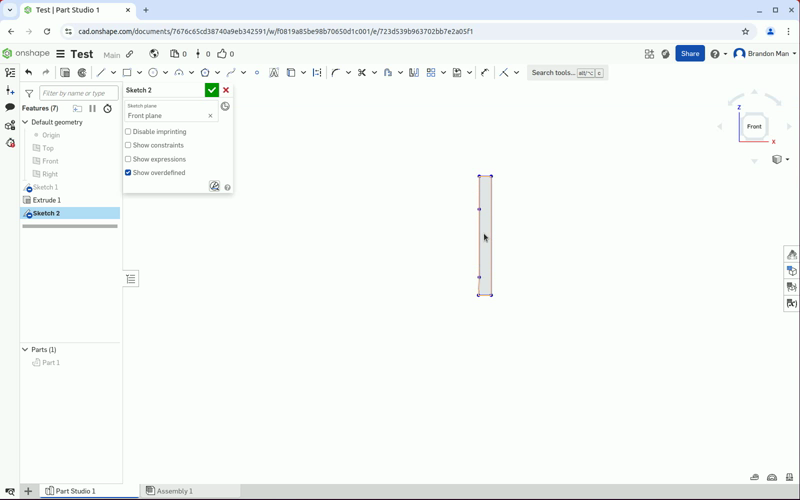
scroll(6)
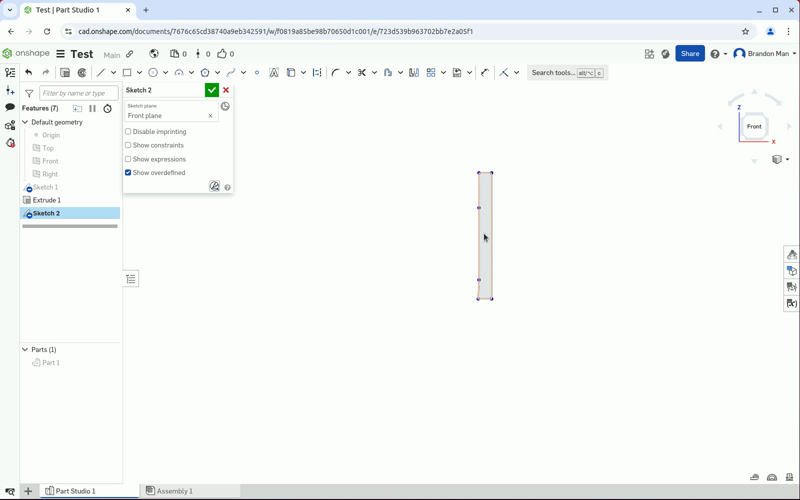
scroll(6)
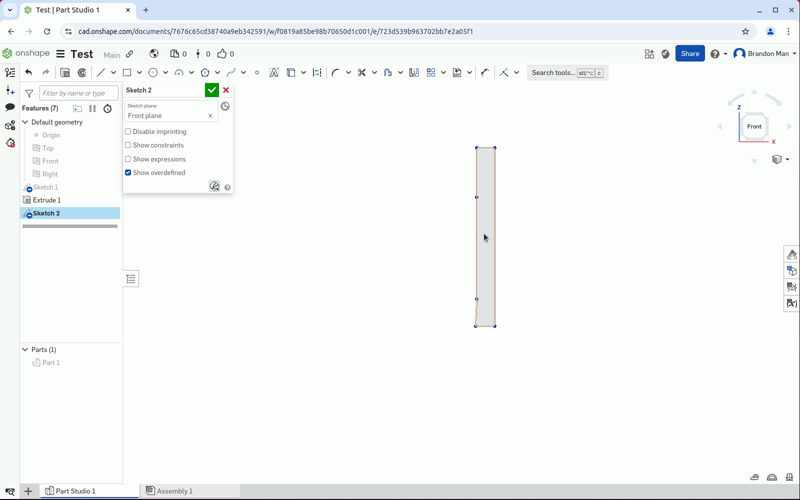
scroll(6)
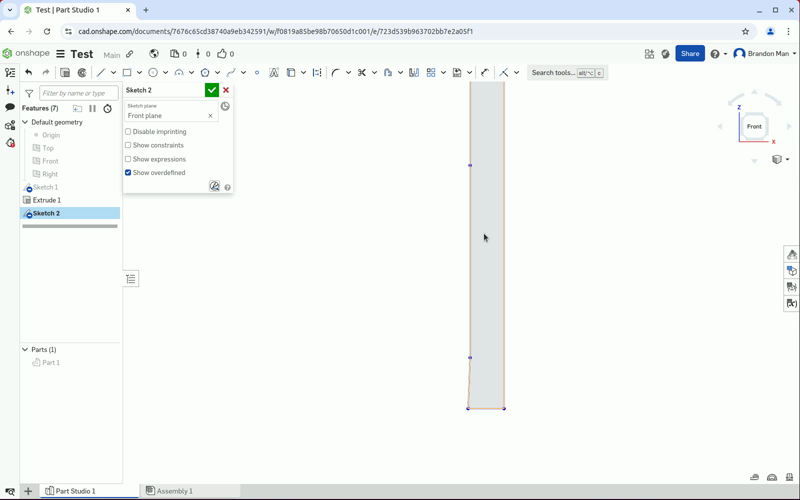
scroll(6)
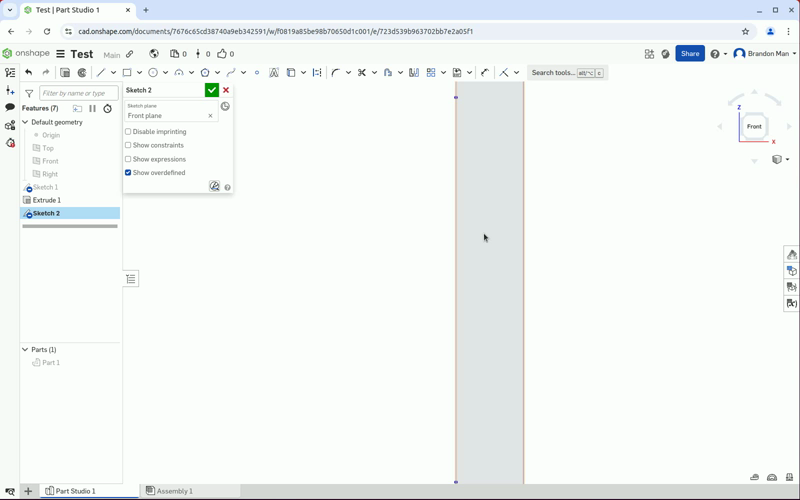
click(484, 233)
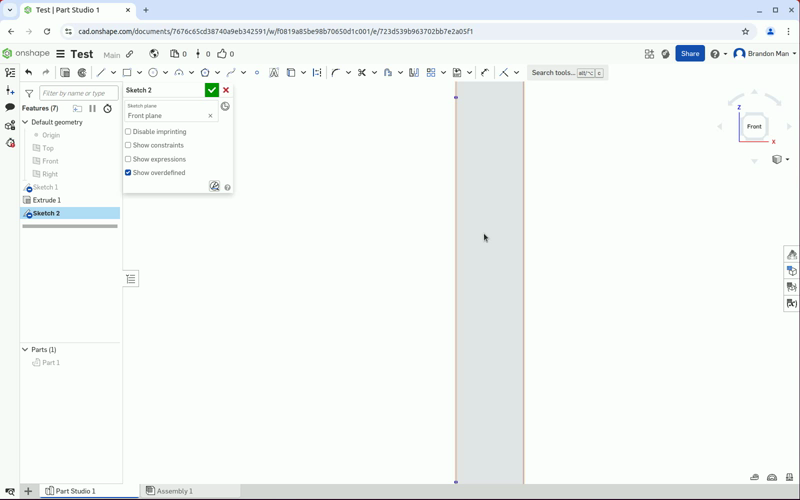
scroll(-6)
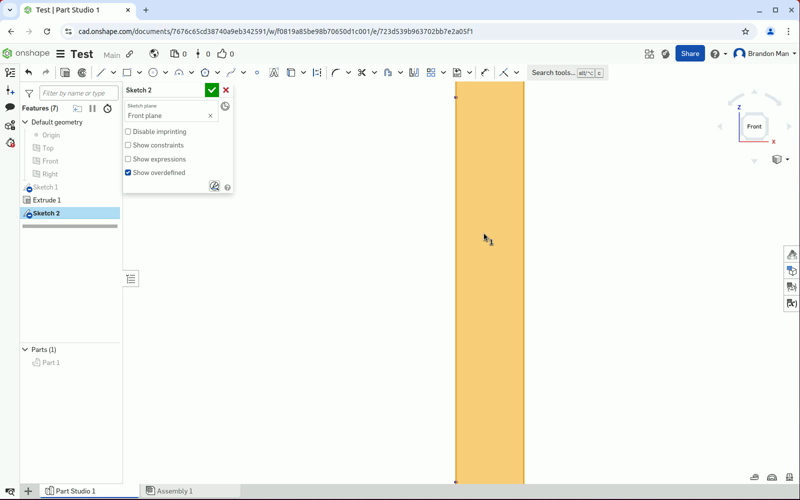
scroll(-6)
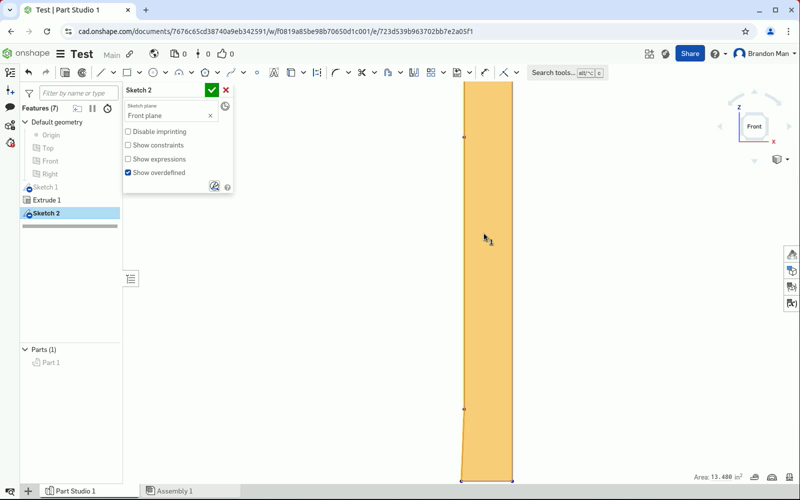
scroll(-6)
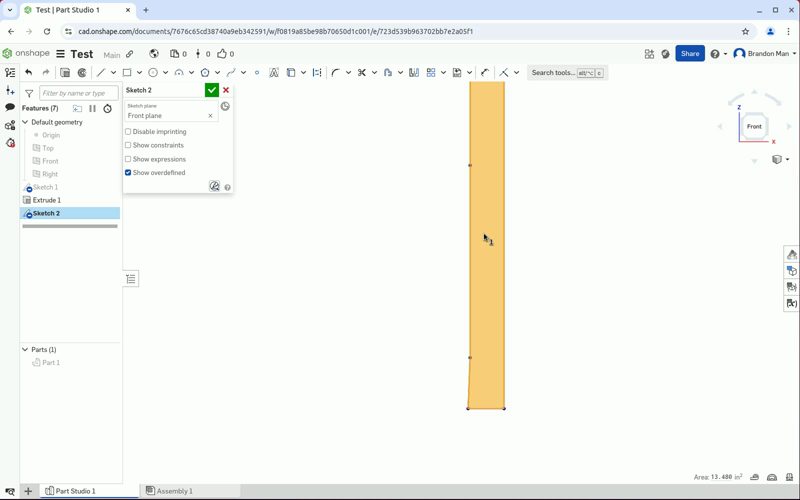
scroll(-6)
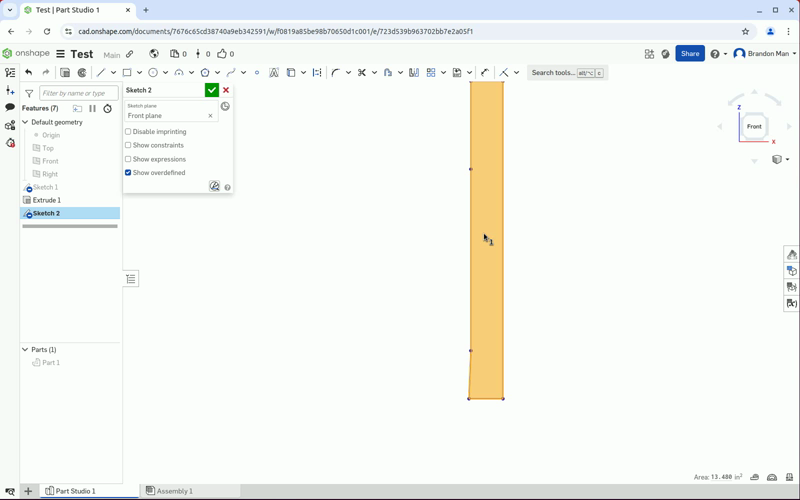
scroll(-6)
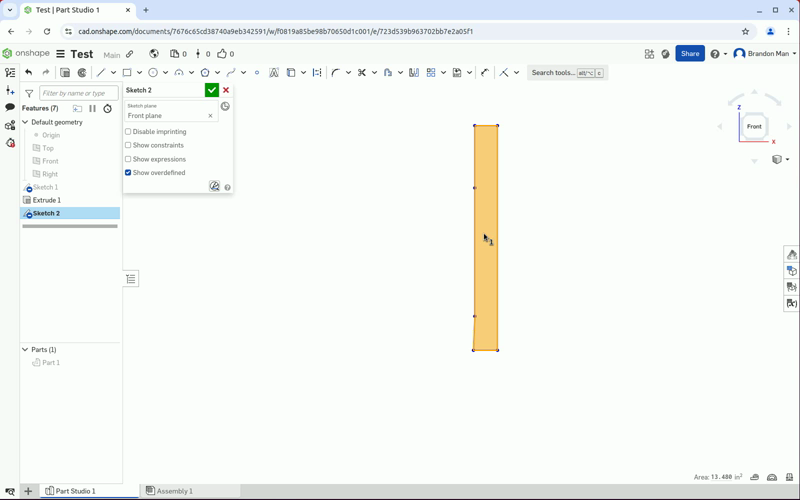
scroll(-6)
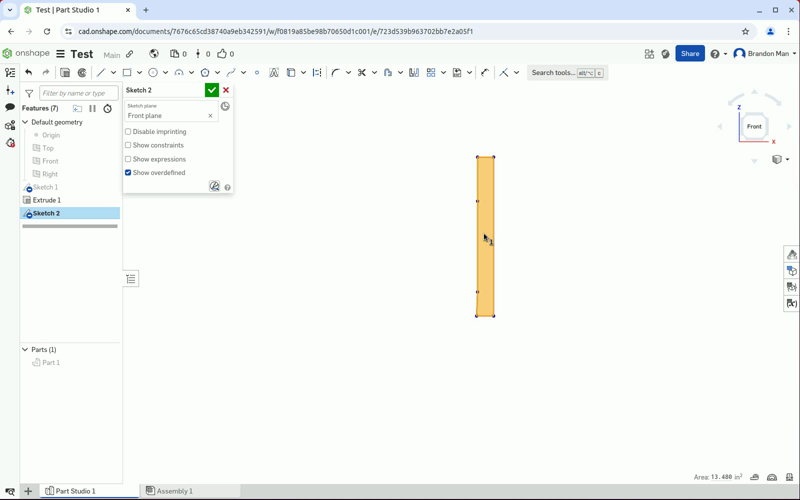
scroll(-6)
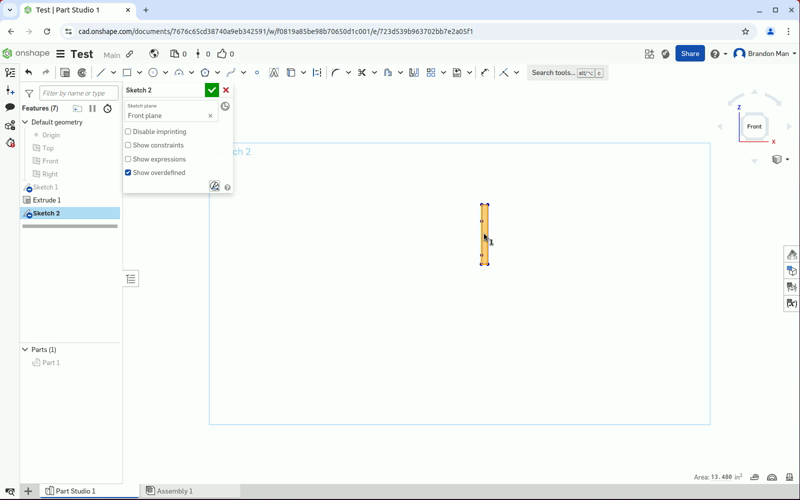
mouse_move(73, 352)
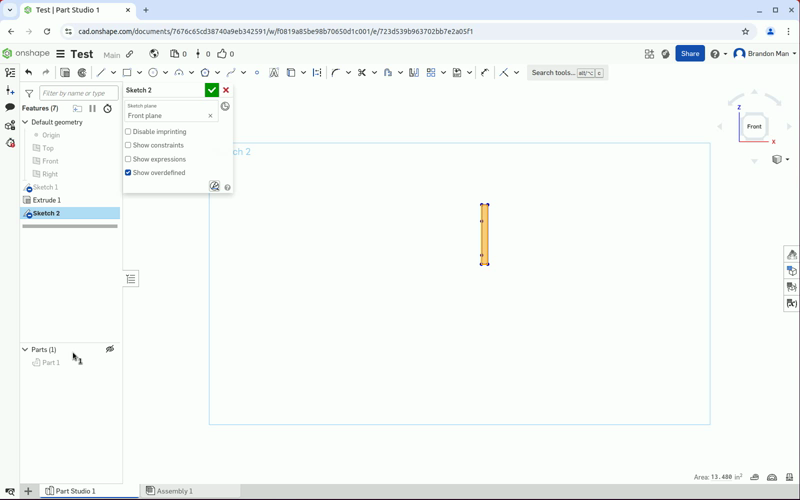
key(shift+y)
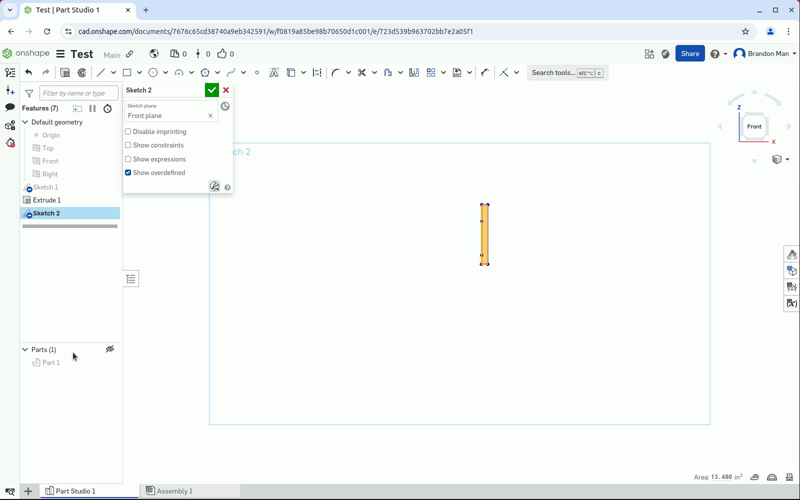
key(shift+e)
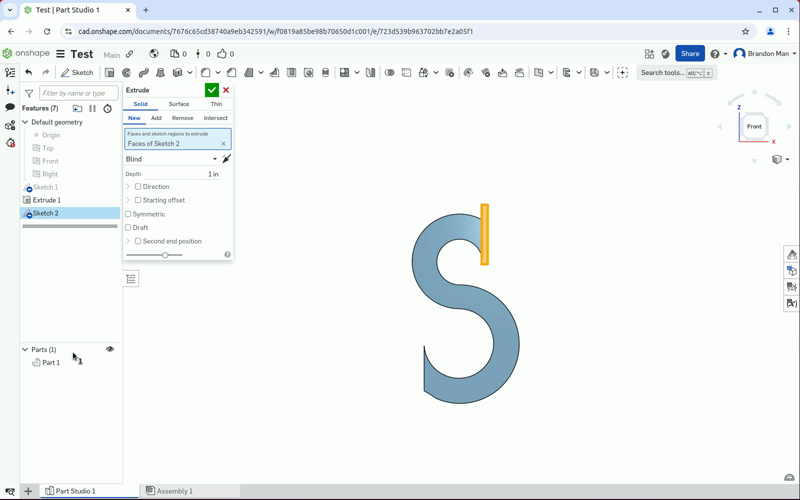
mouse_move(143, 106)
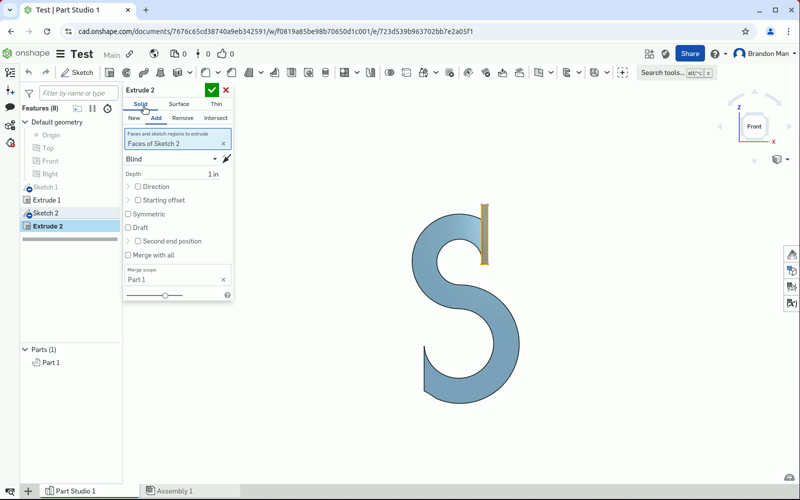
click(143, 106)
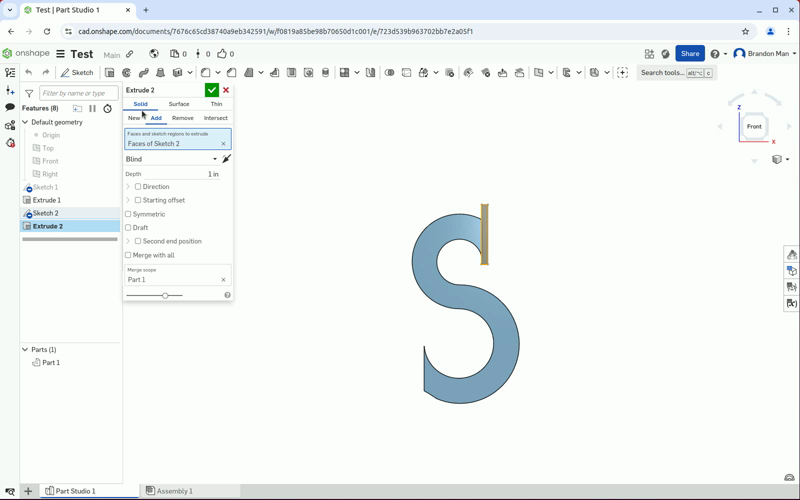
mouse_move(137, 120)
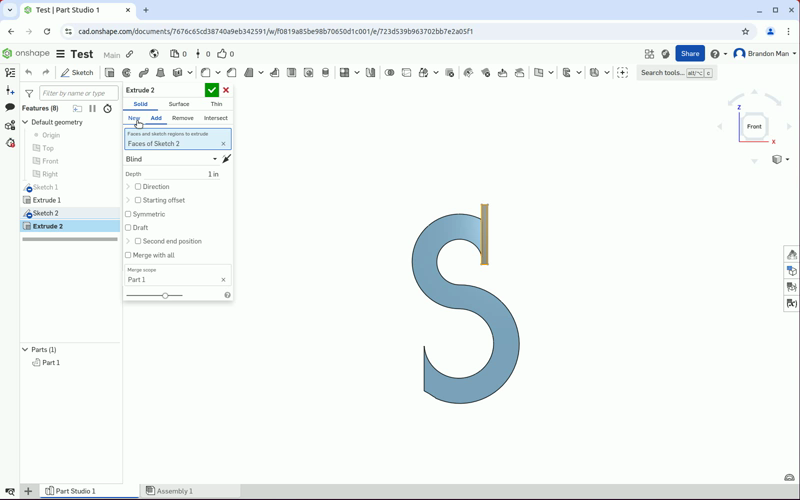
click(137, 120)
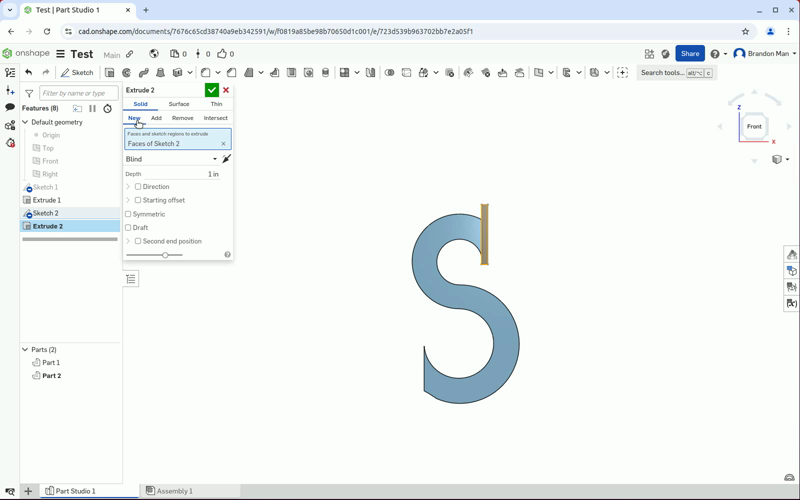
key(tab, 4)
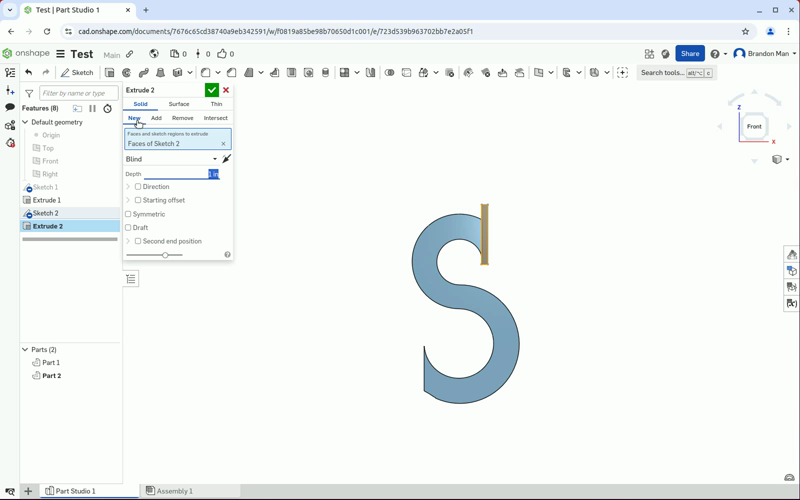
text(8.666)
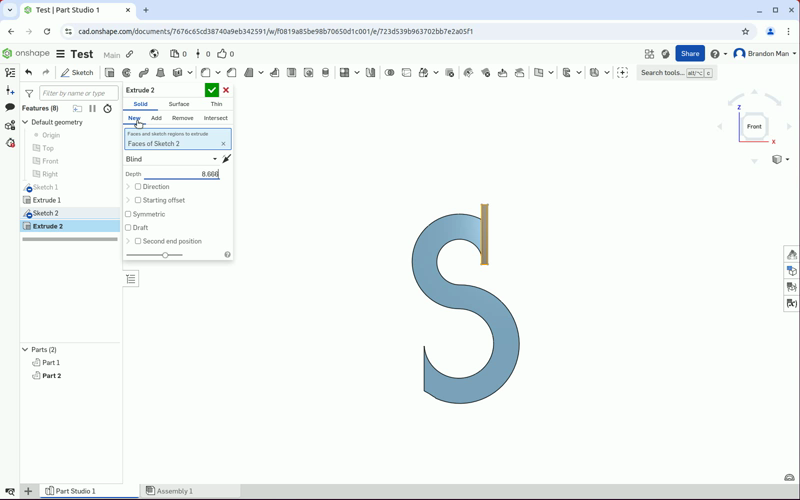
key(enter)
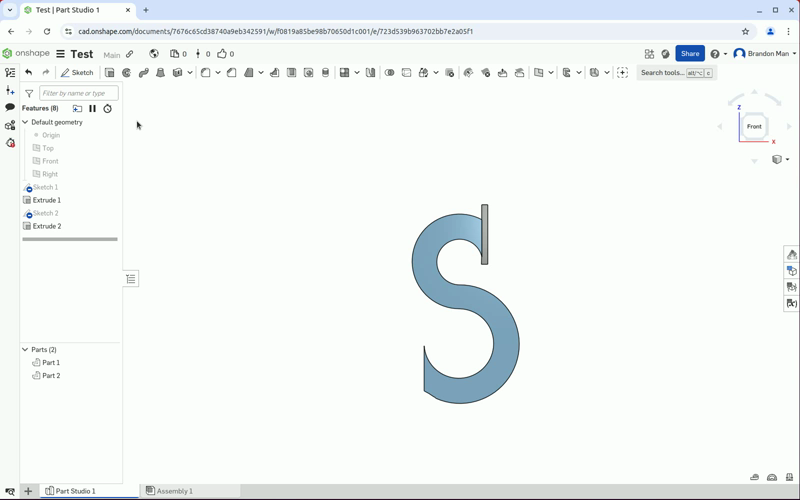
key(shift+h)
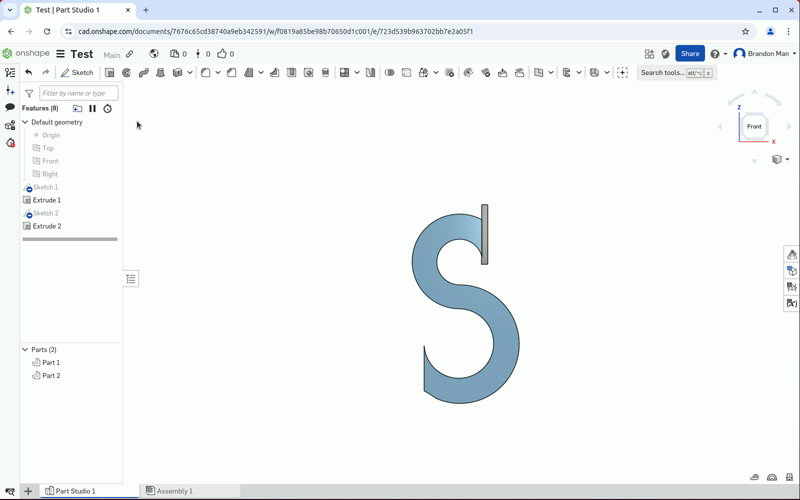
key(shift+h)
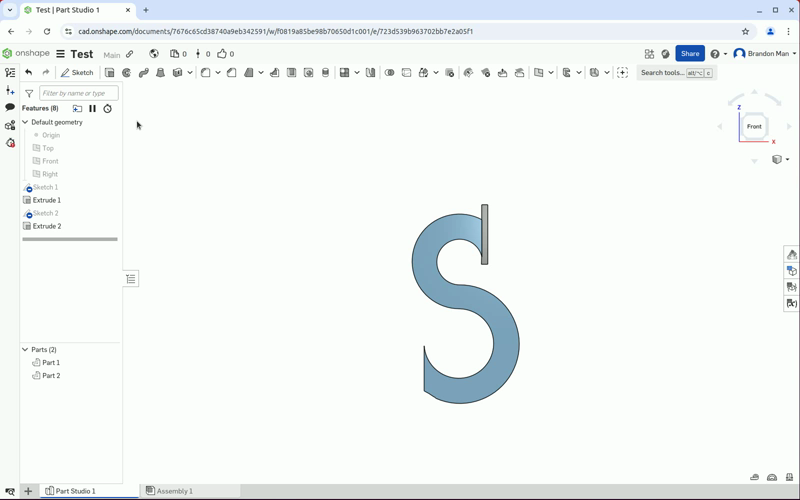
mouse_move(73, 189)
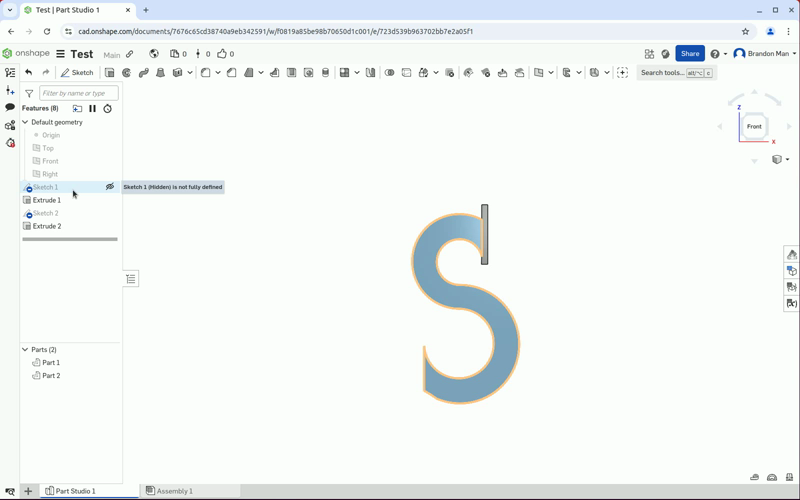
click(73, 189)
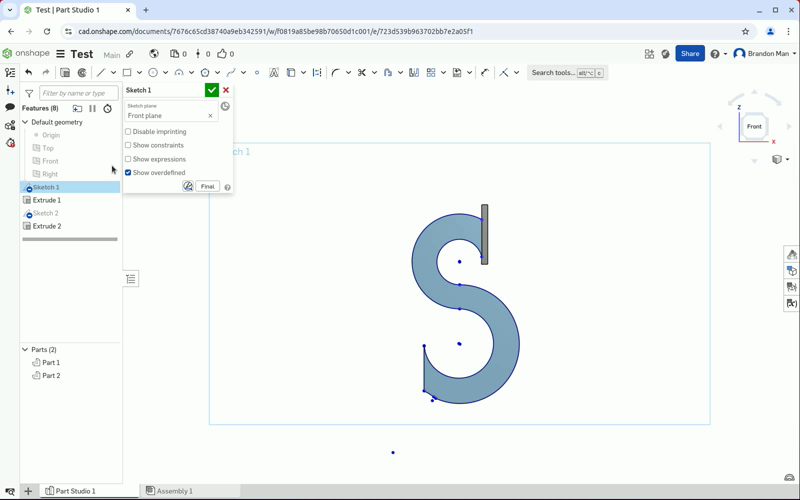
mouse_move(229, 92)
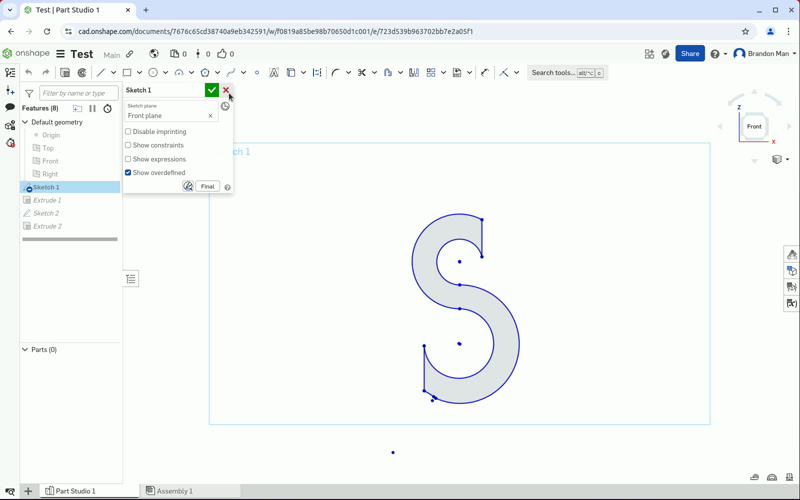
click(229, 92)
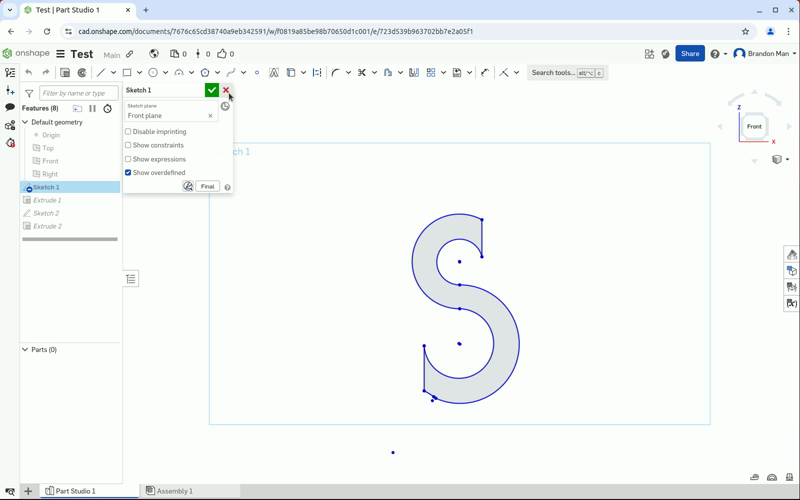
key(shift+s)
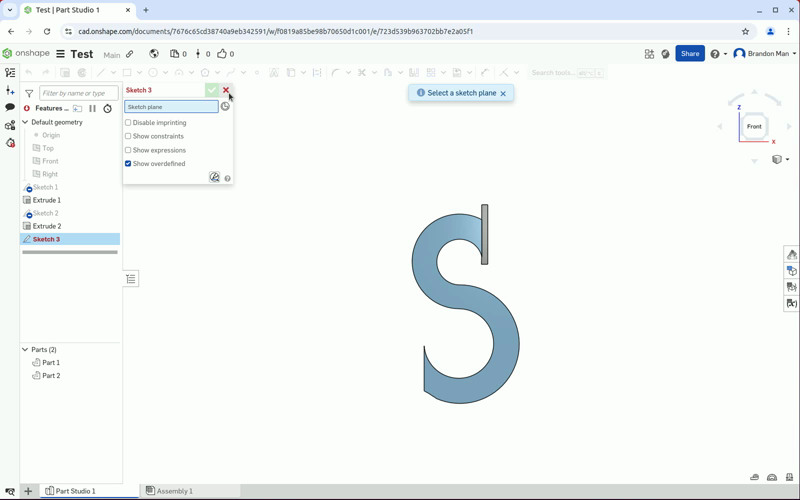
mouse_move(73, 163)
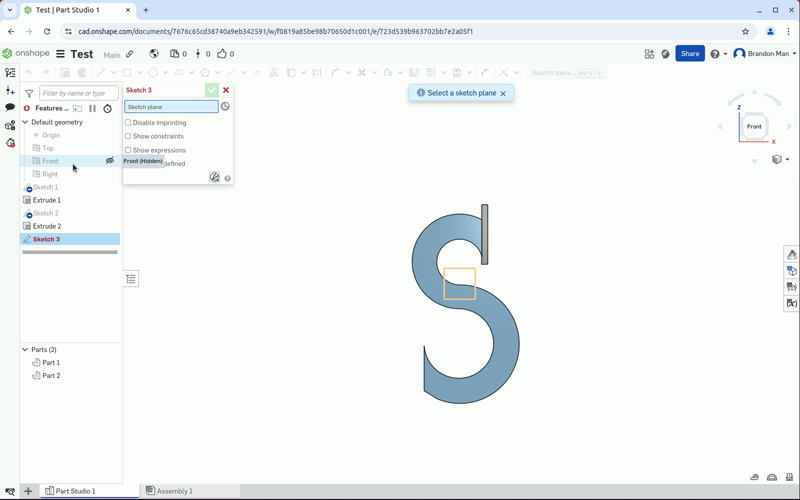
click(73, 163)
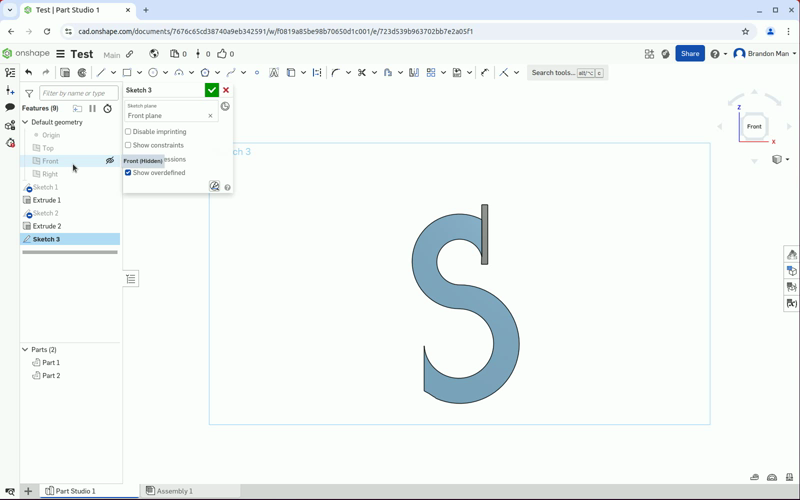
mouse_move(73, 352)
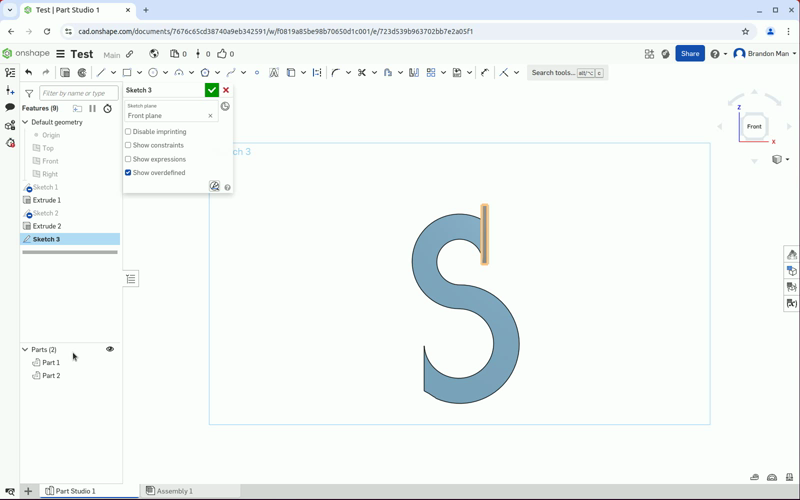
key(y)
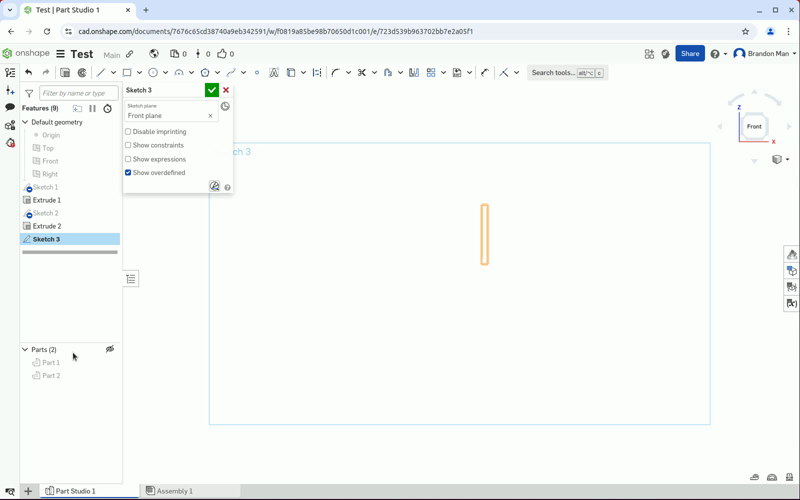
key(l)
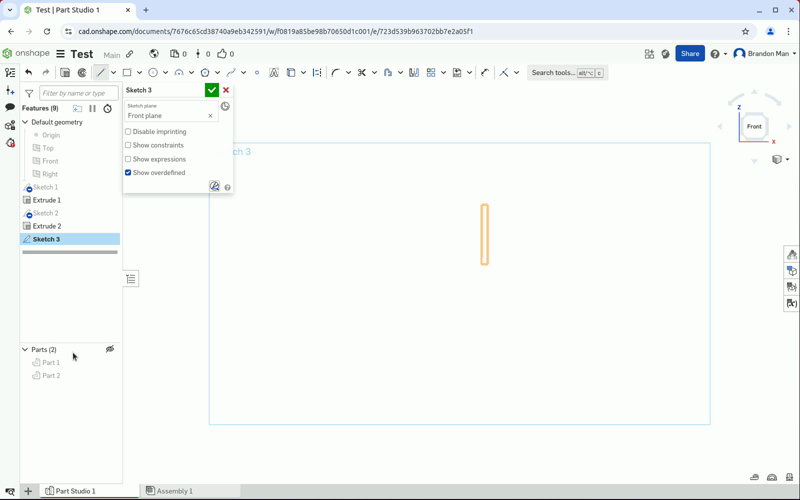
key_down(shift)
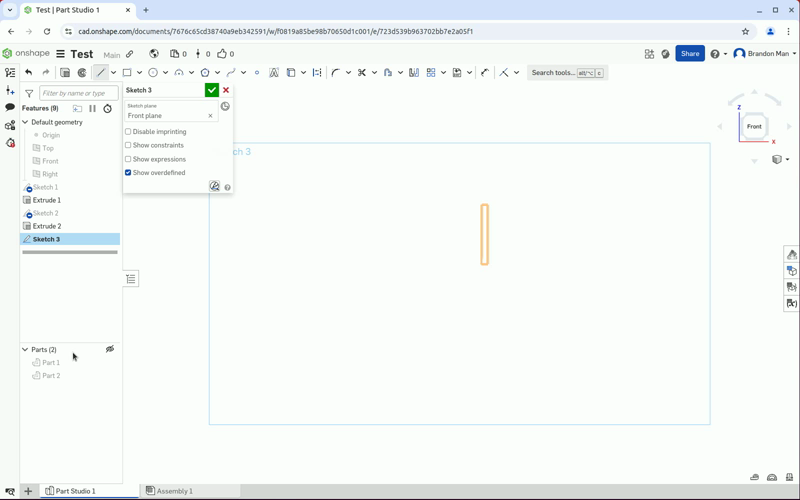
mouse_move(420, 395)
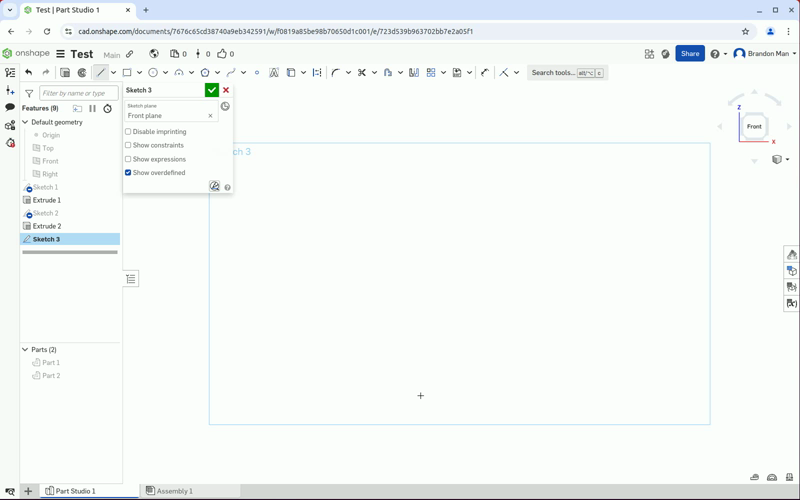
click(420, 395)
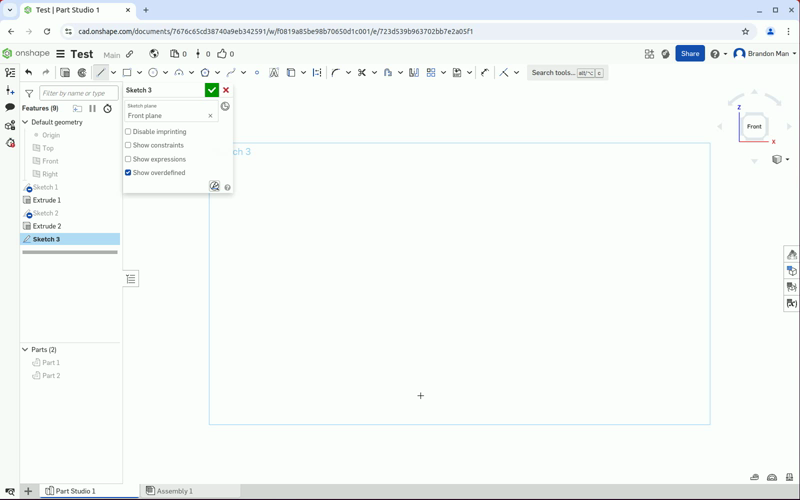
key_up(shift)
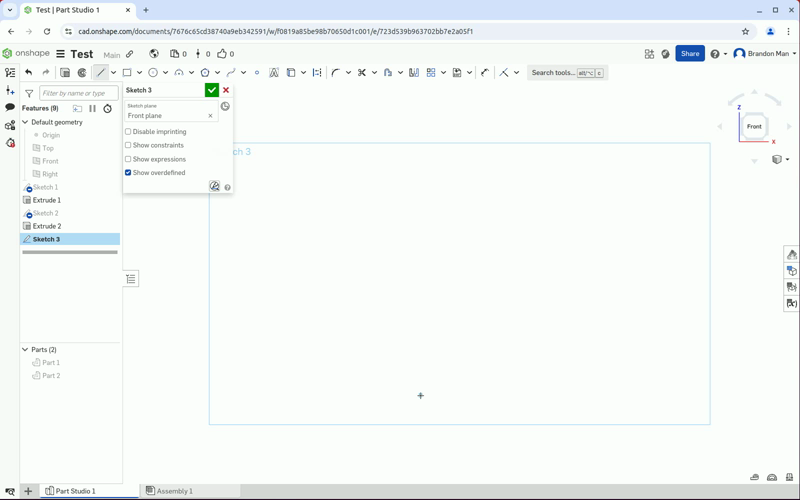
key_down(shift)
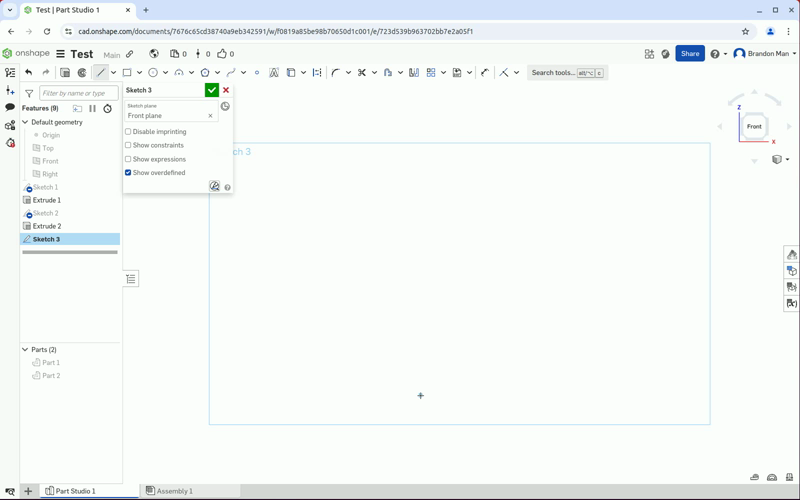
mouse_move(450, 395)
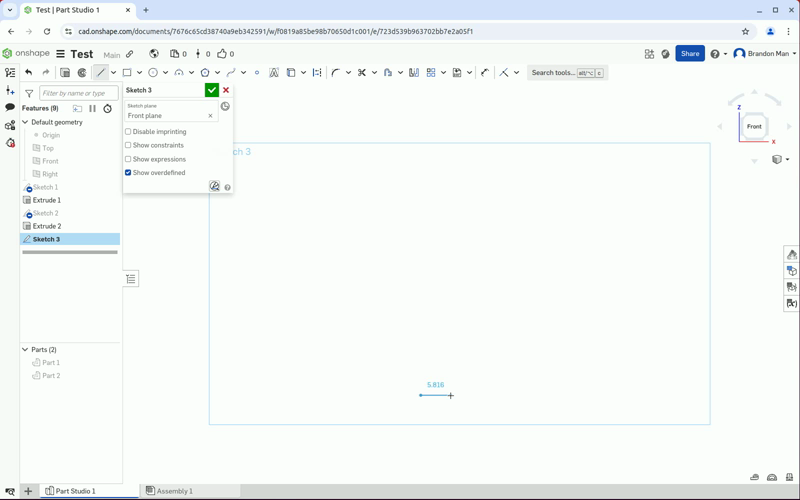
mouse_move(427, 395)
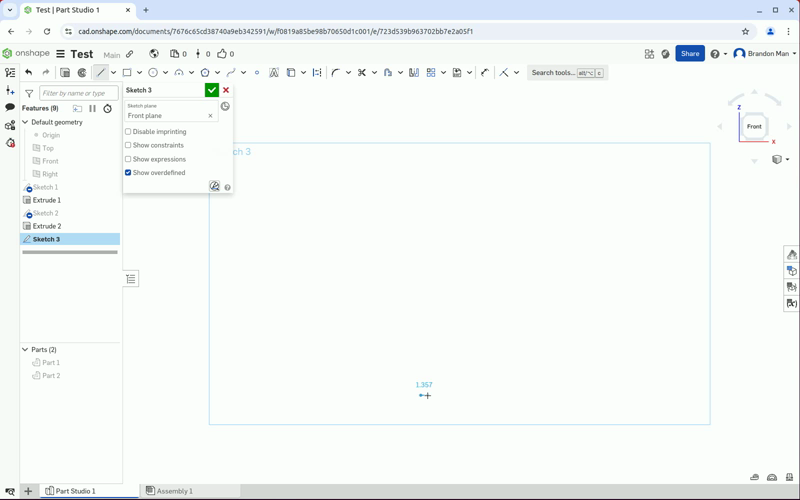
scroll(6)
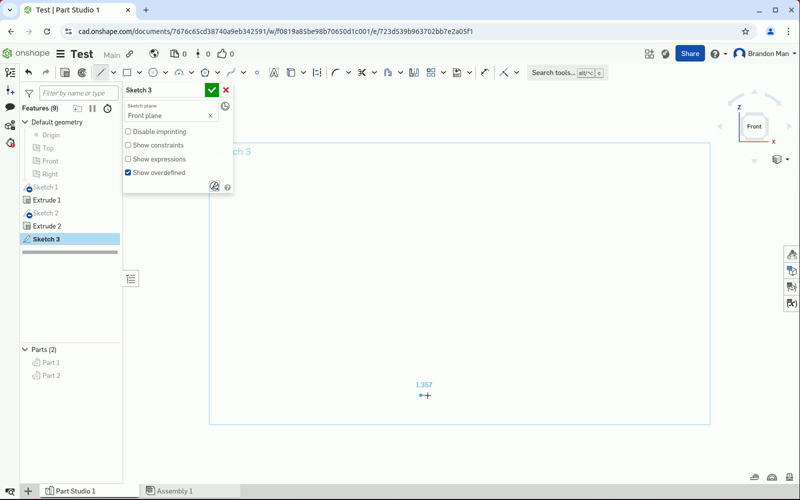
scroll(6)
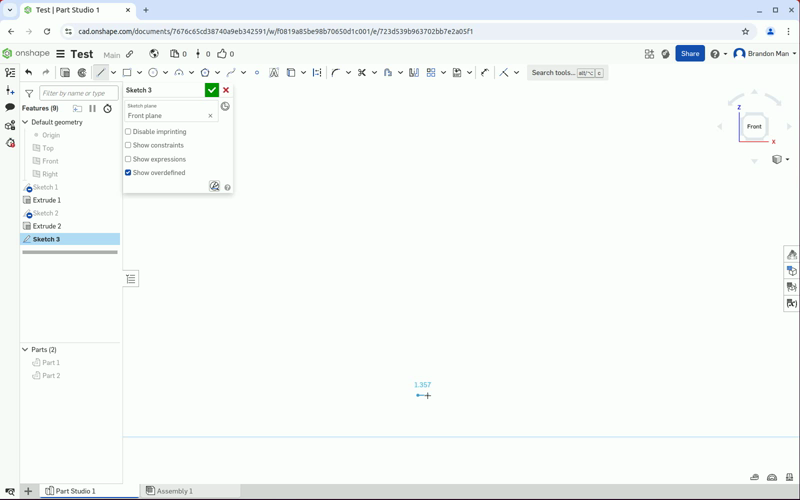
scroll(6)
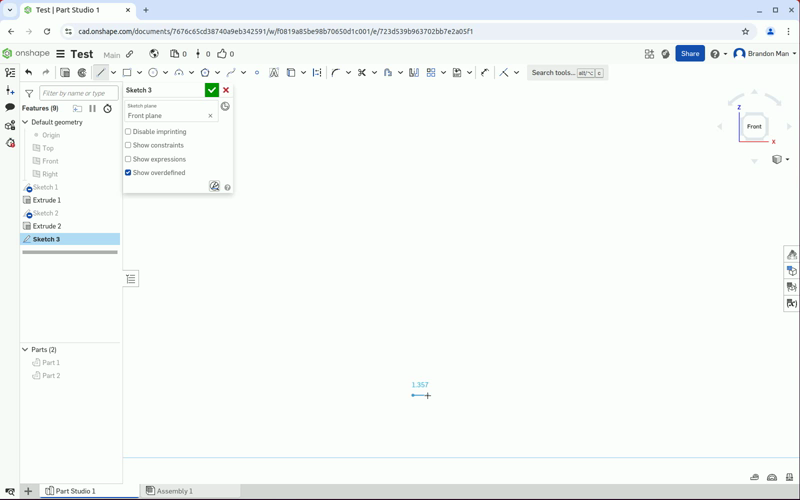
scroll(6)
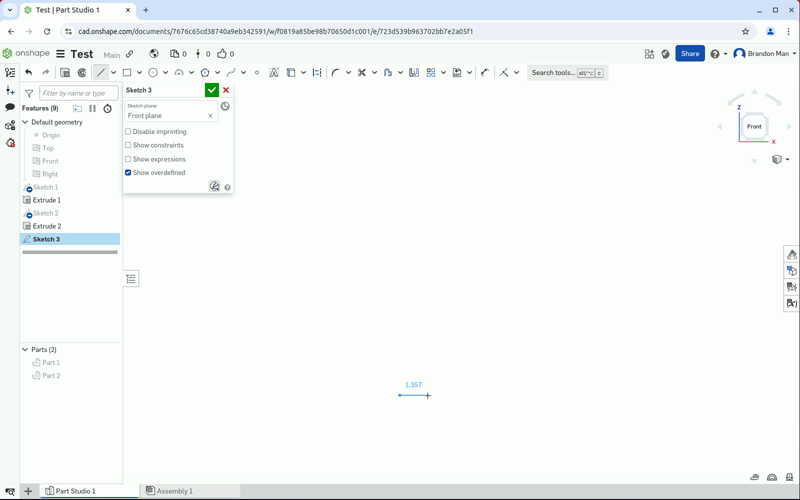
scroll(6)
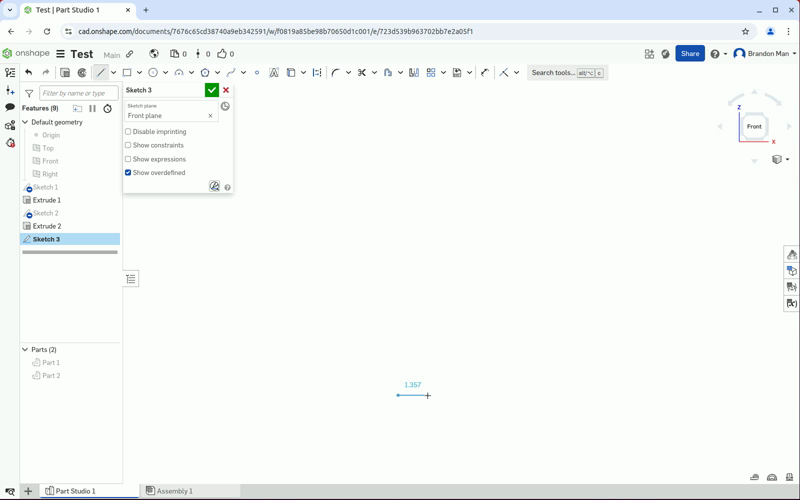
scroll(6)
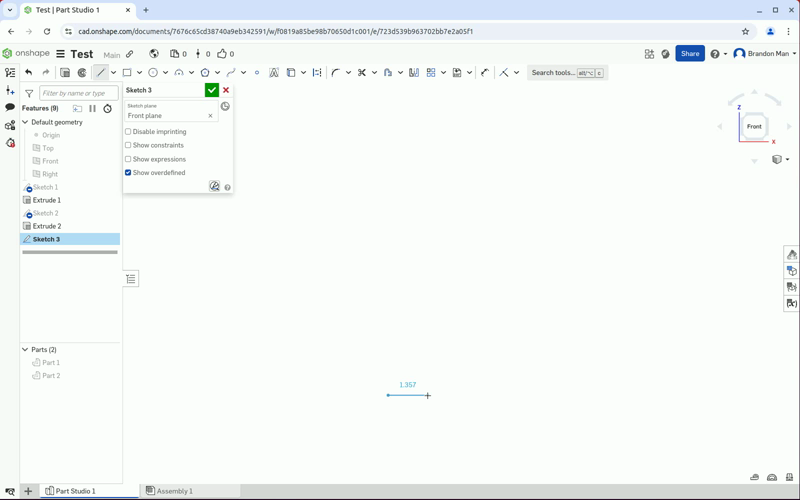
scroll(6)
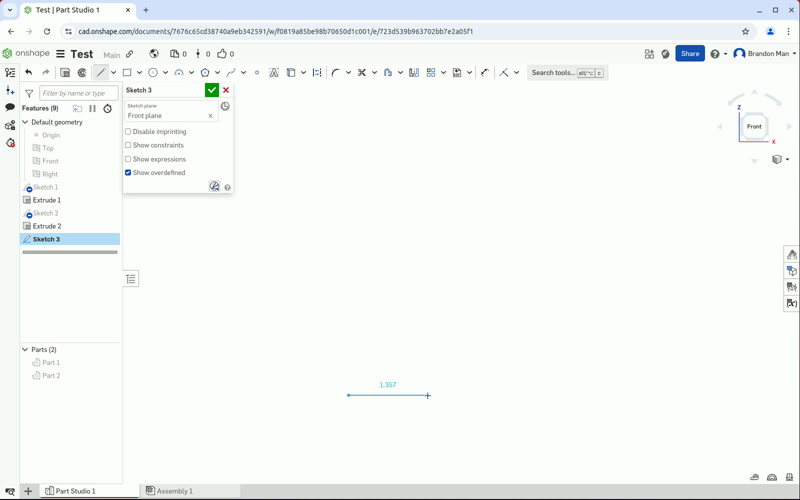
click(427, 395)
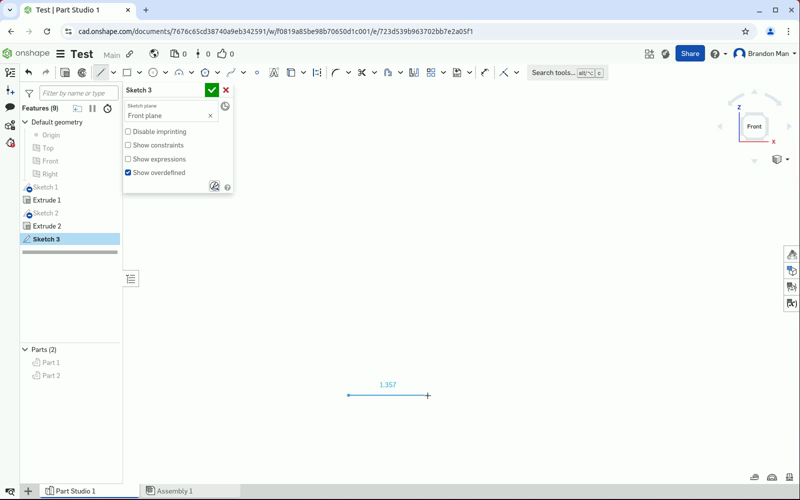
scroll(-6)
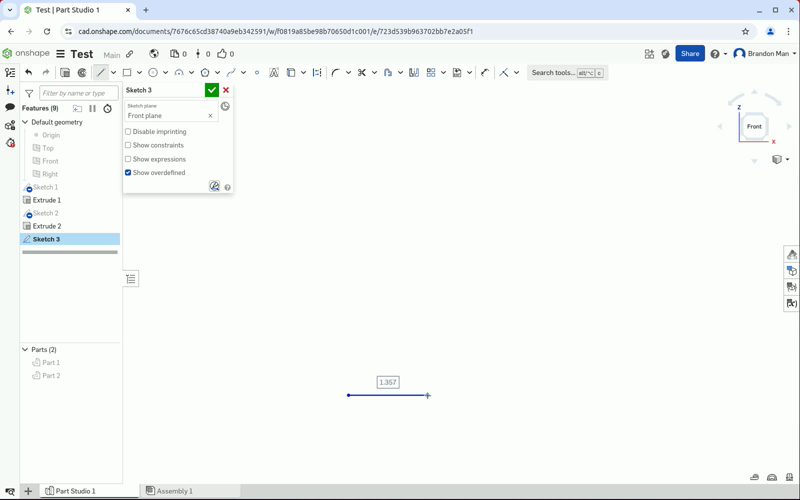
scroll(-6)
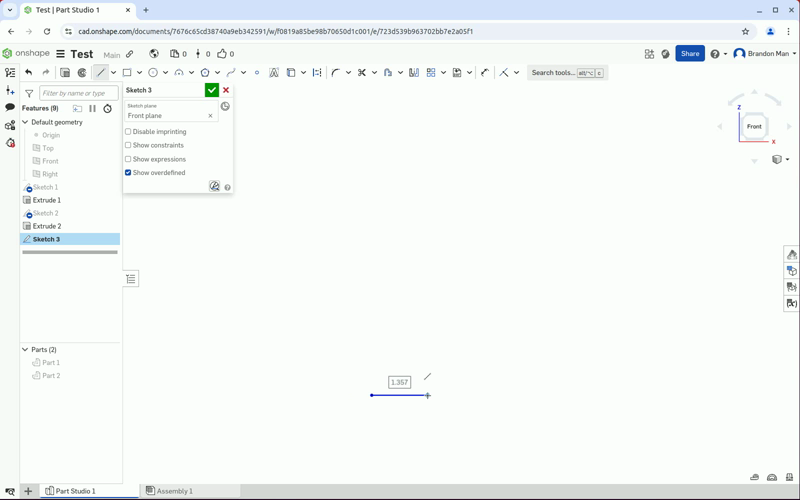
scroll(-6)
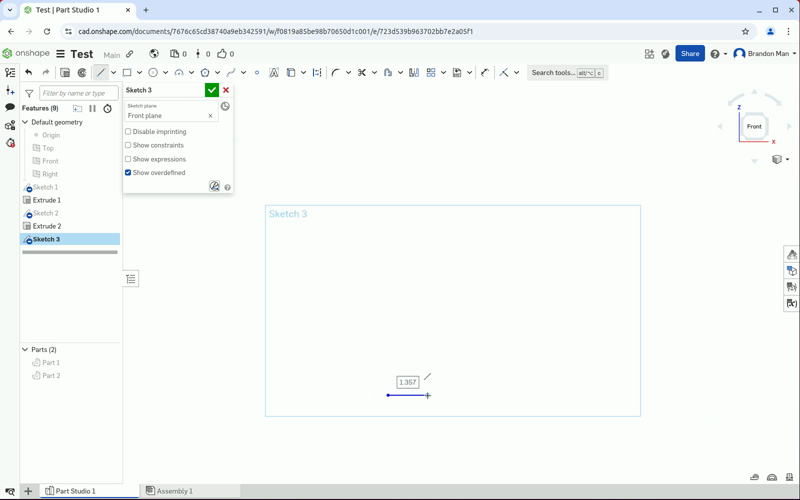
scroll(-6)
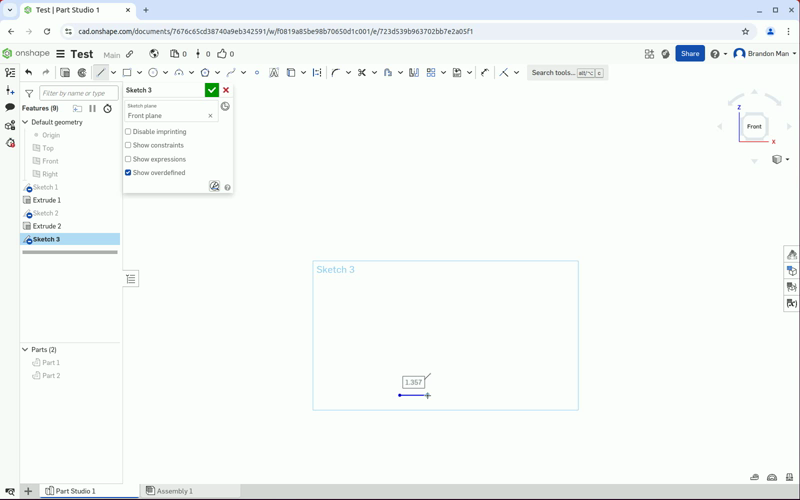
scroll(-6)
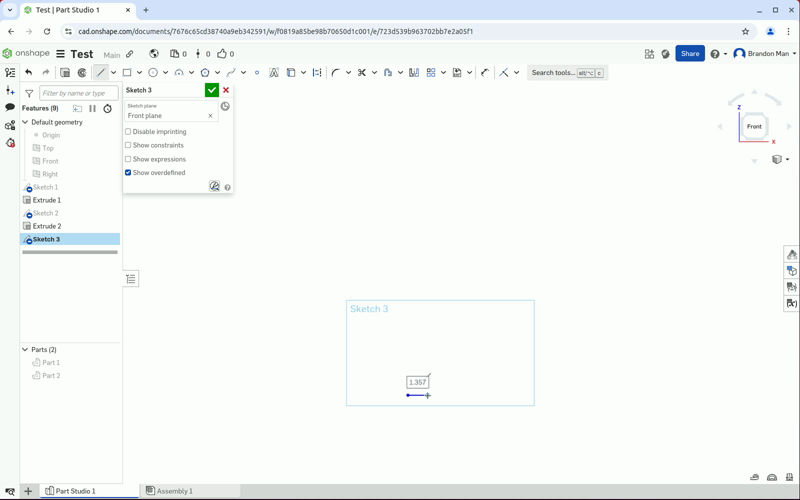
scroll(-6)
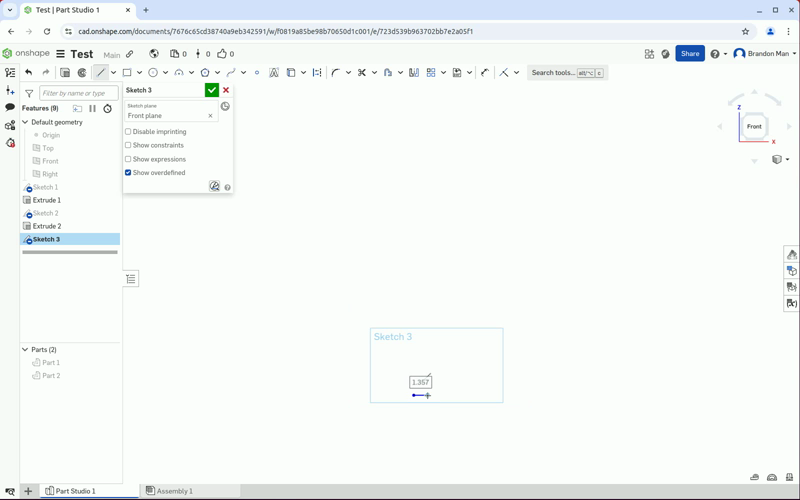
scroll(-6)
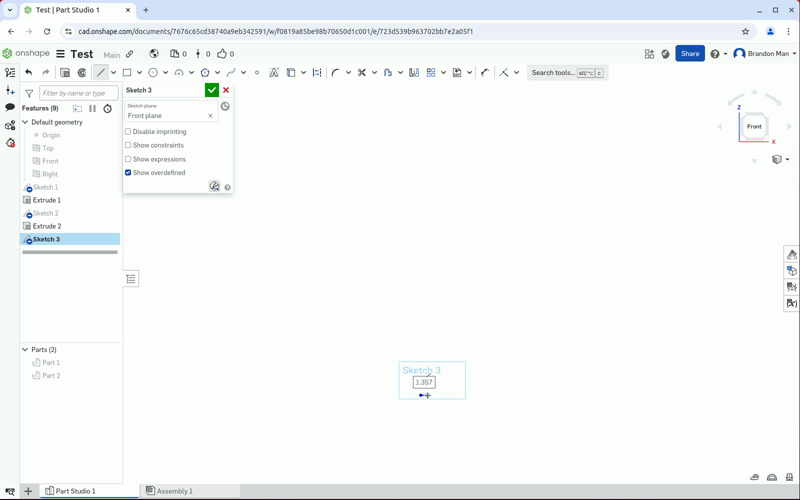
key_up(shift)
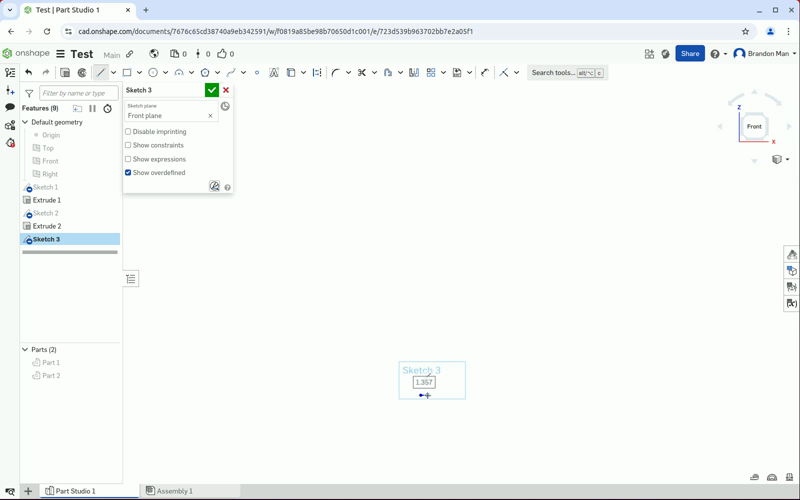
key_down(shift)
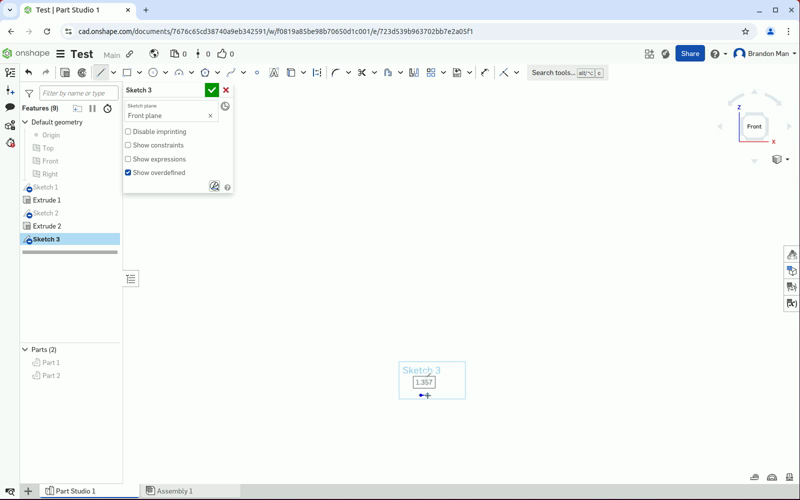
mouse_move(457, 395)
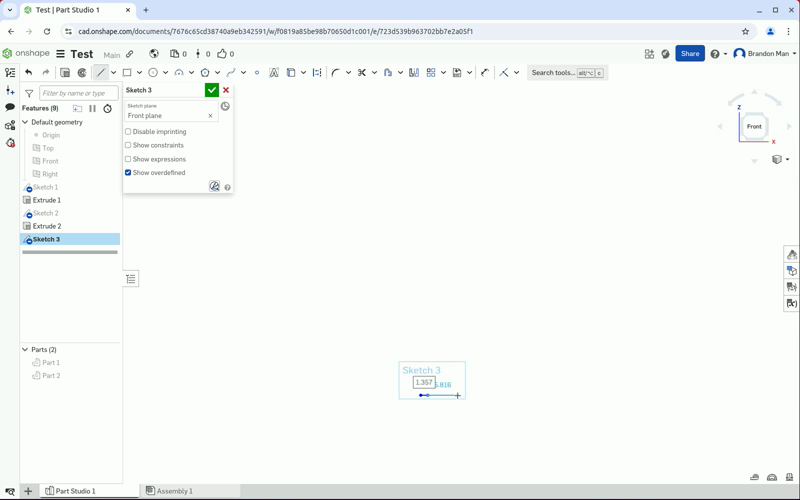
mouse_move(427, 384)
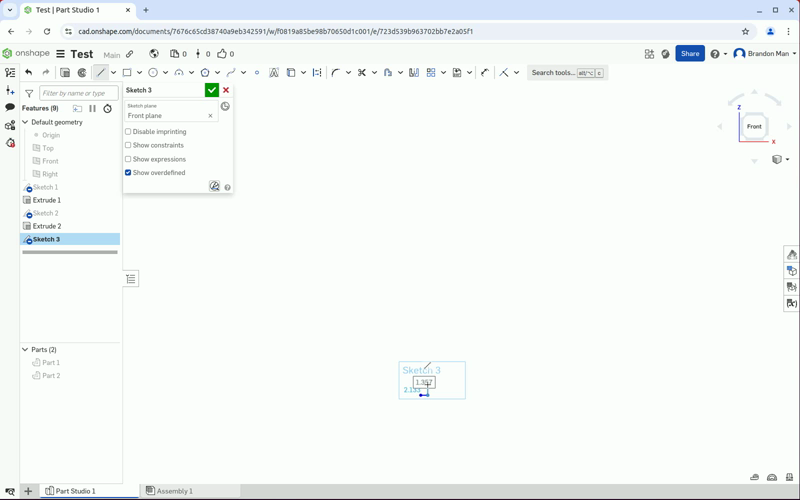
click(427, 384)
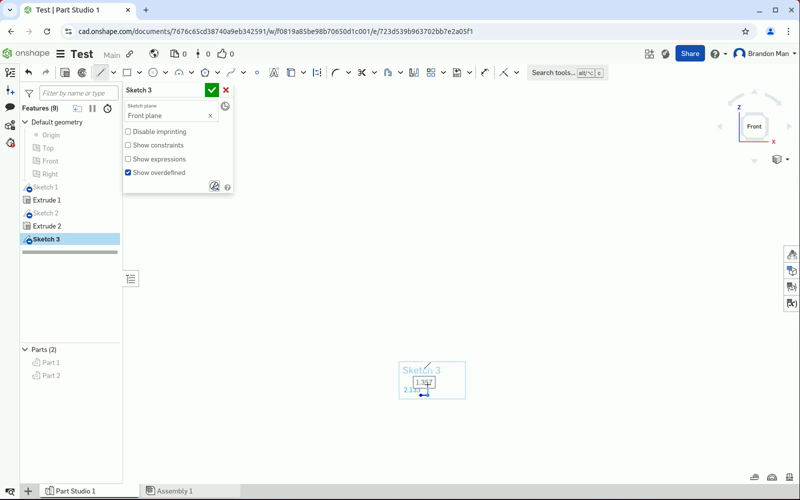
key_up(shift)
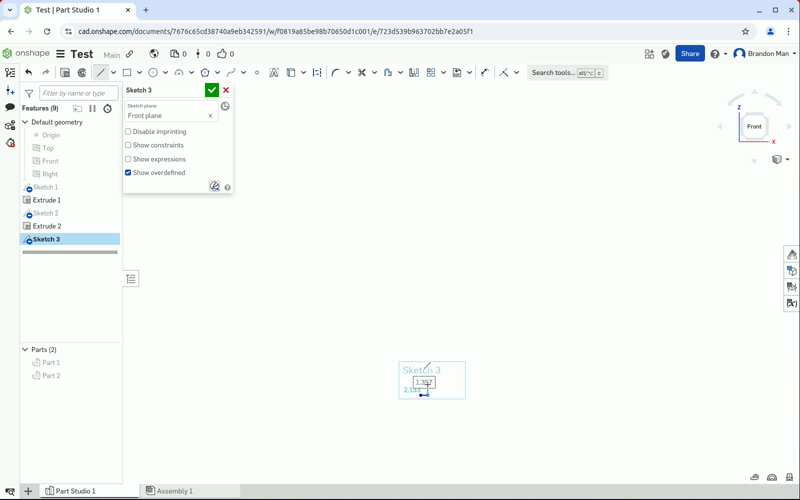
key_down(shift)
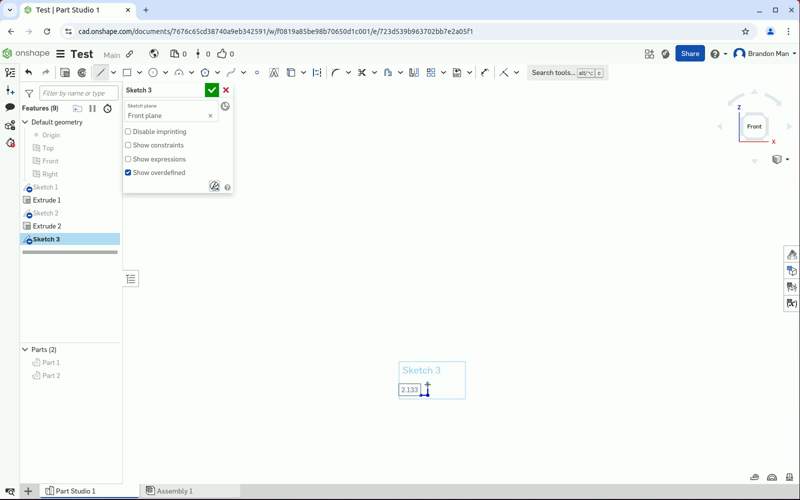
mouse_move(457, 384)
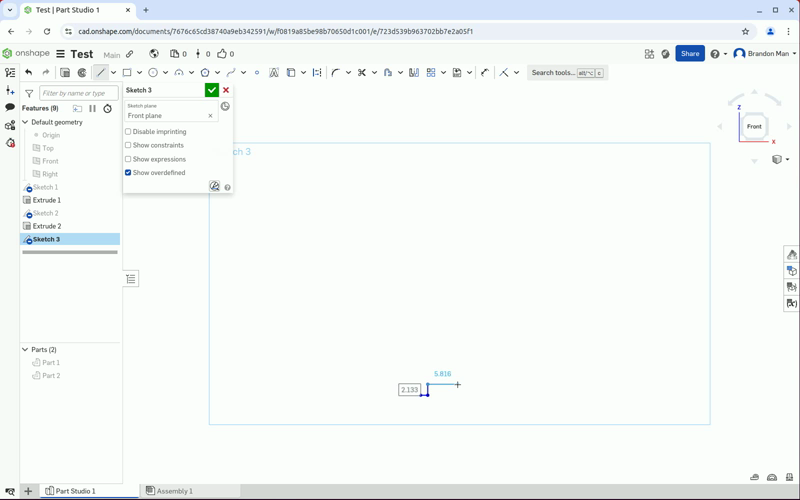
mouse_move(427, 341)
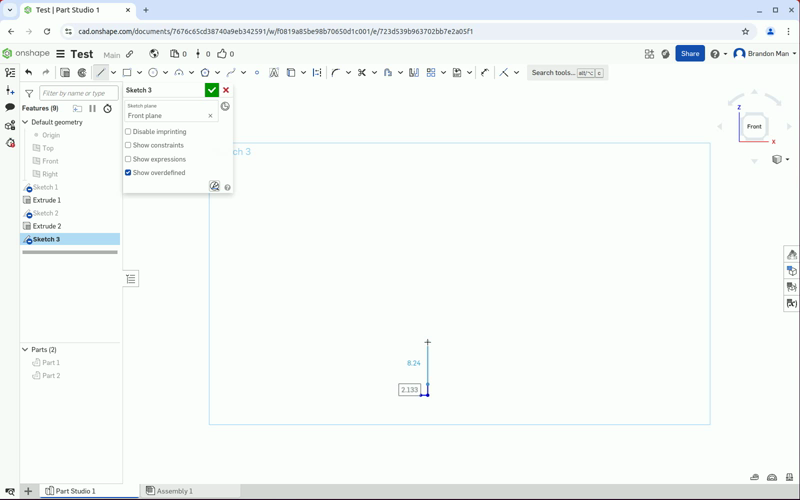
click(427, 341)
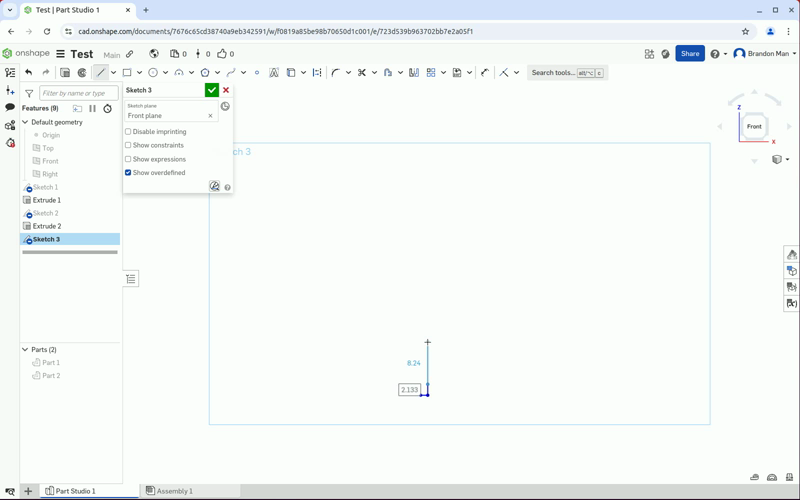
key_up(shift)
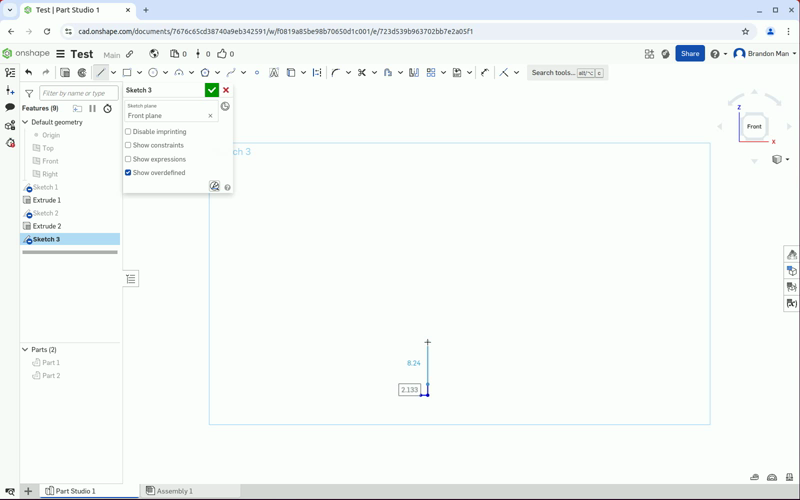
key(esc)
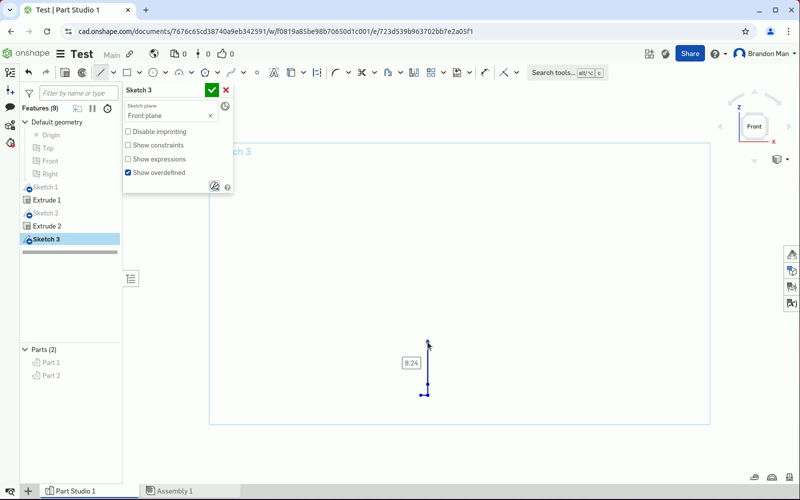
key(a)
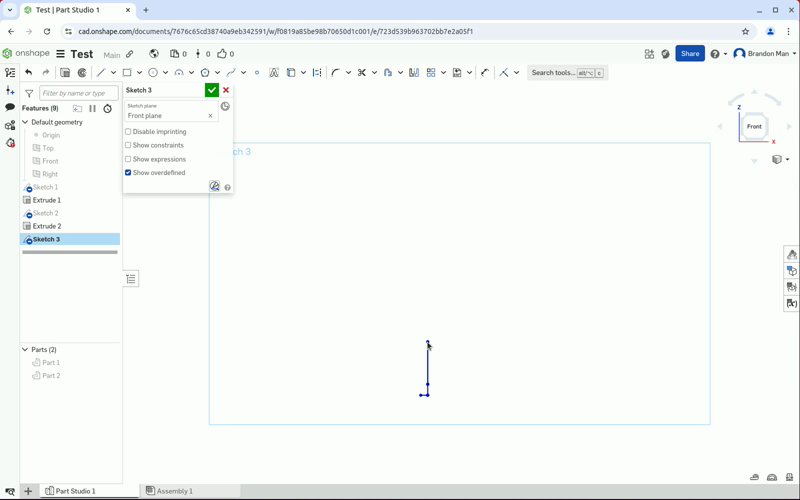
mouse_move(427, 341)
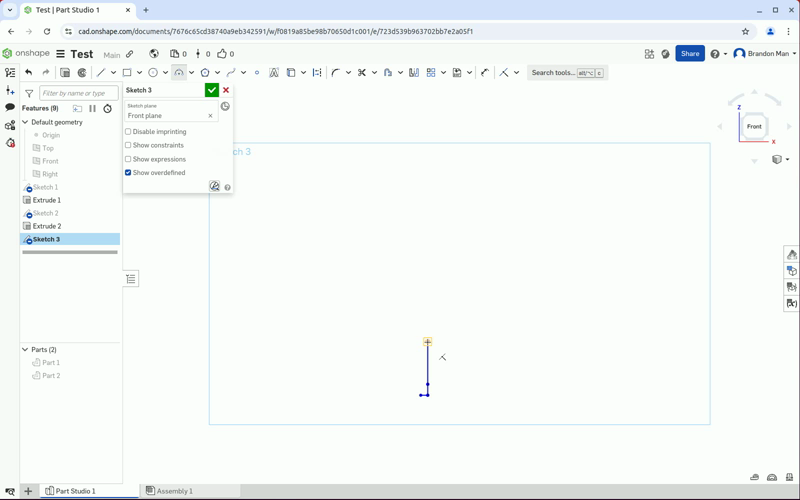
click(427, 341)
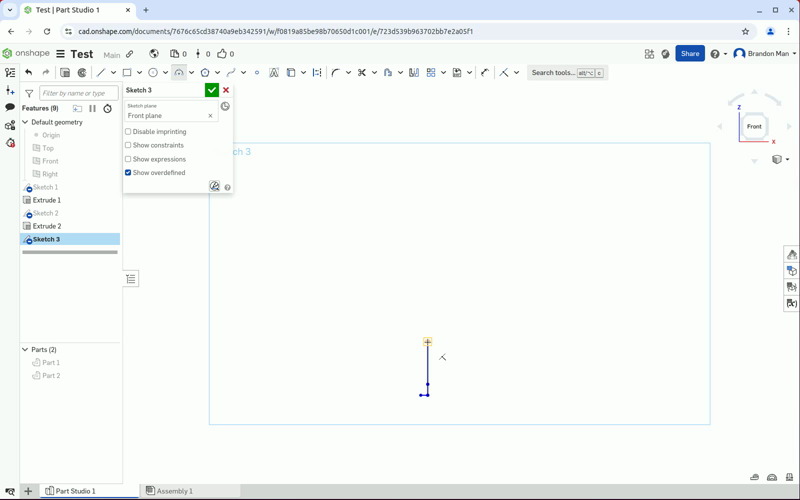
key_down(shift)
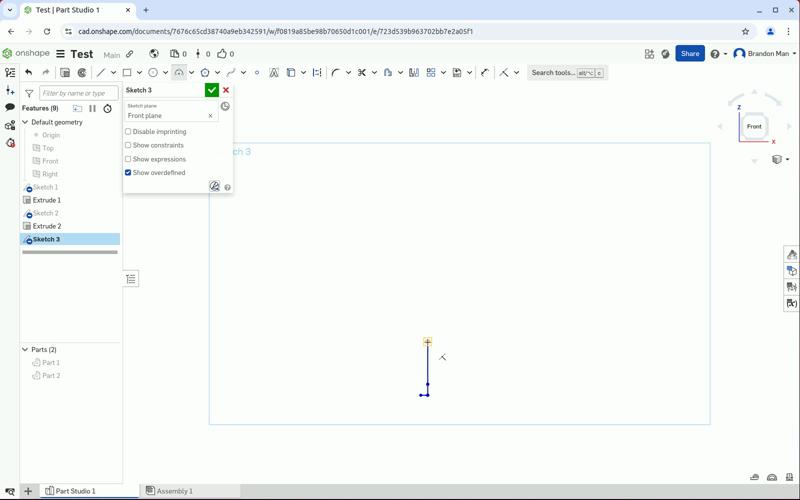
mouse_move(427, 335)
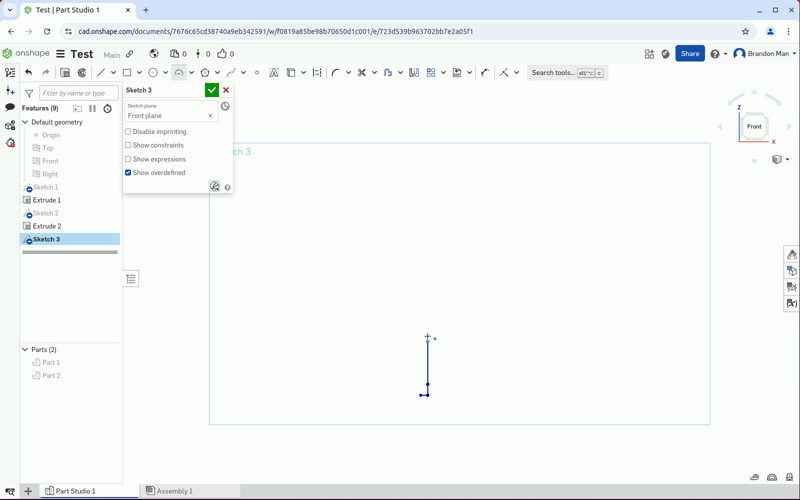
scroll(6)
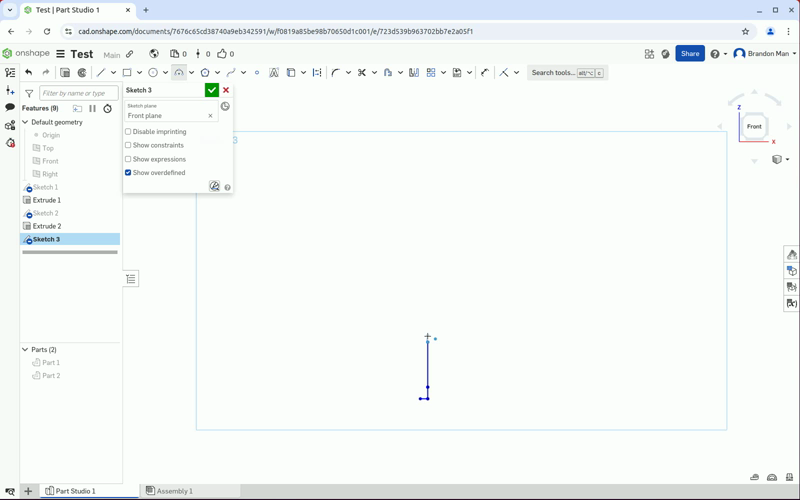
scroll(6)
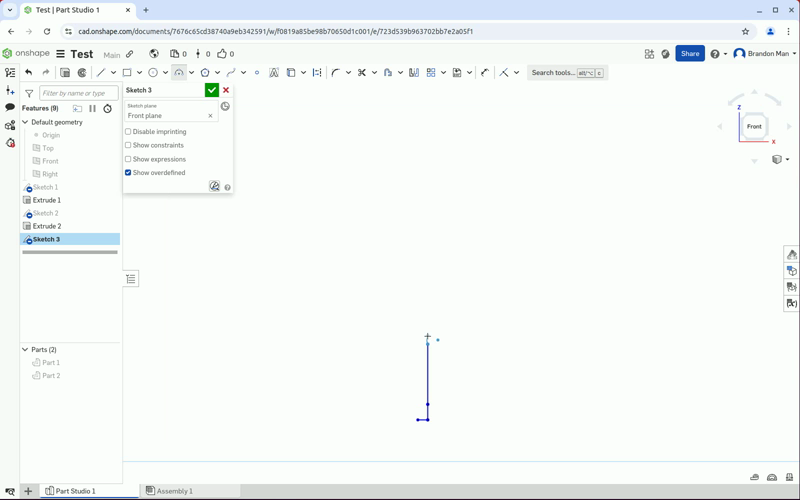
scroll(6)
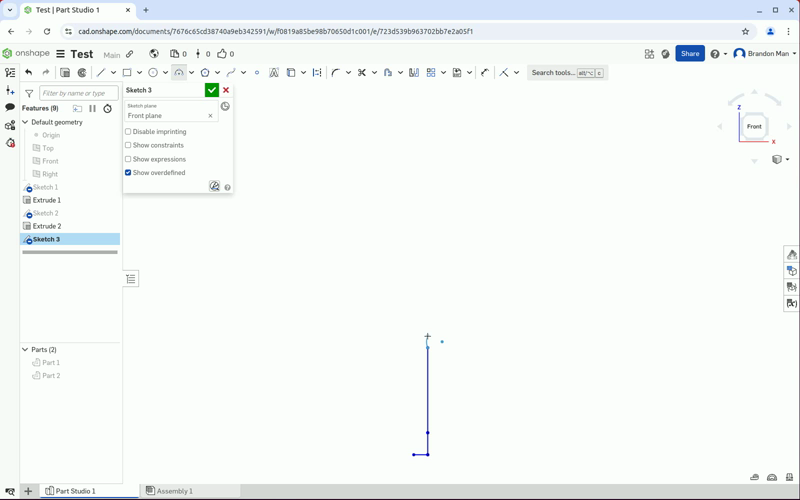
scroll(6)
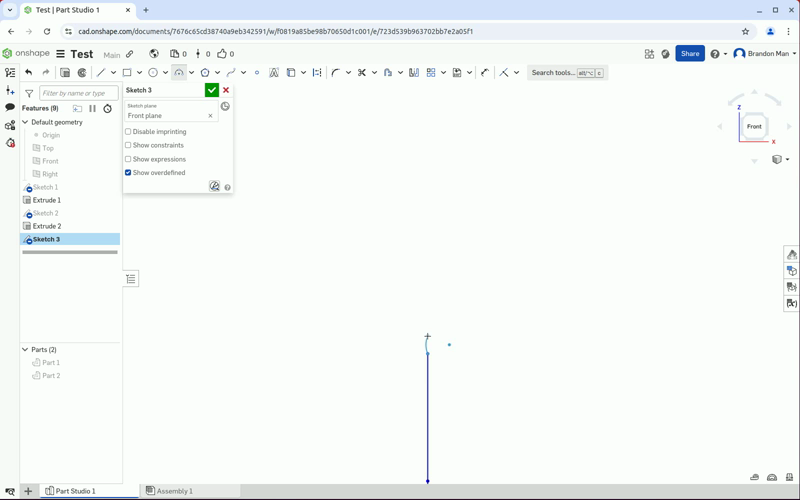
scroll(6)
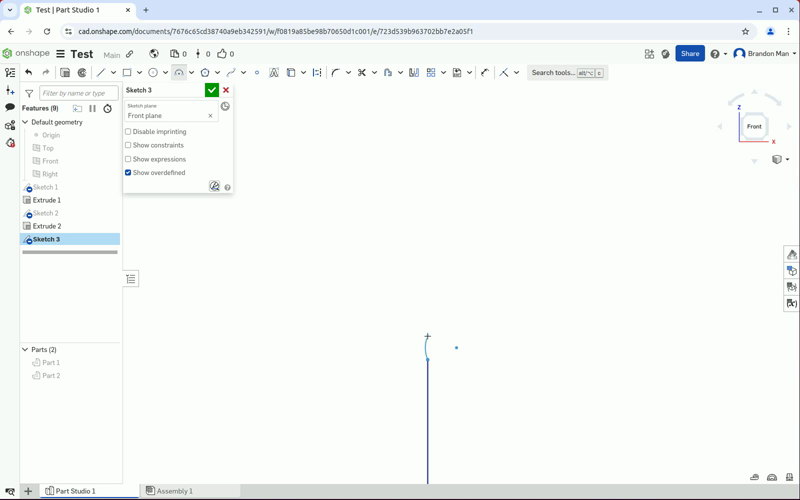
scroll(6)
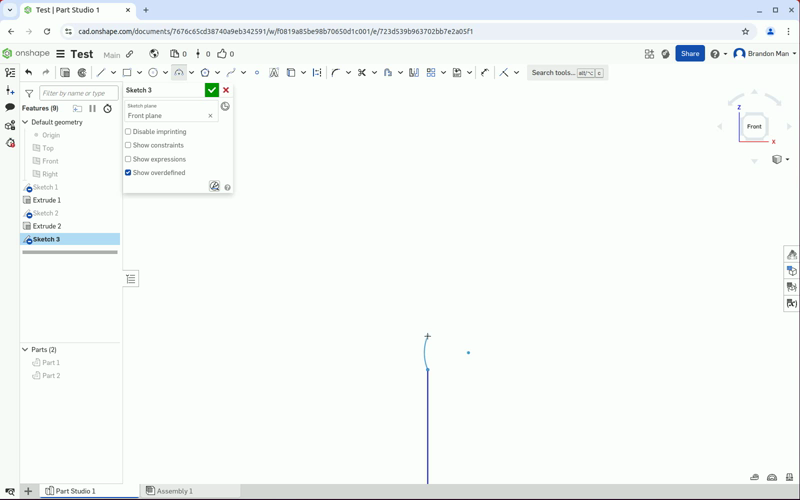
scroll(6)
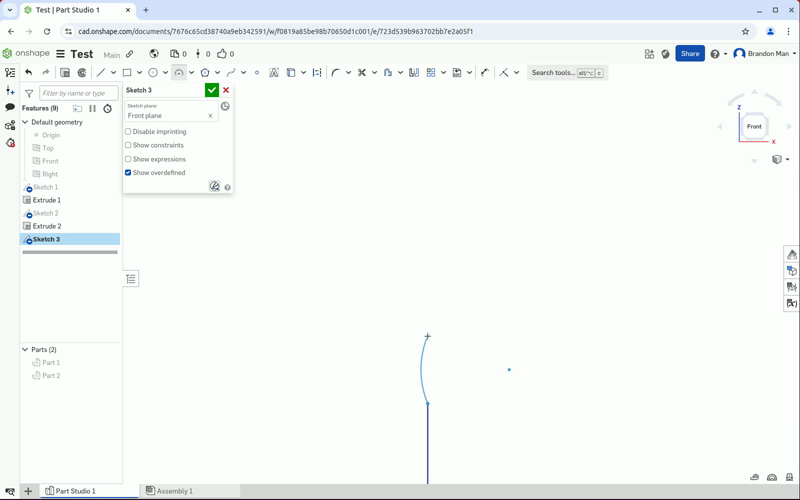
click(427, 335)
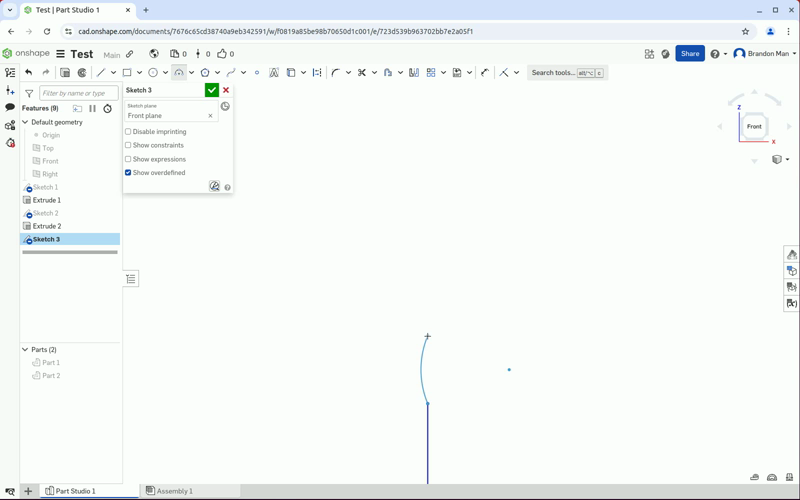
scroll(-6)
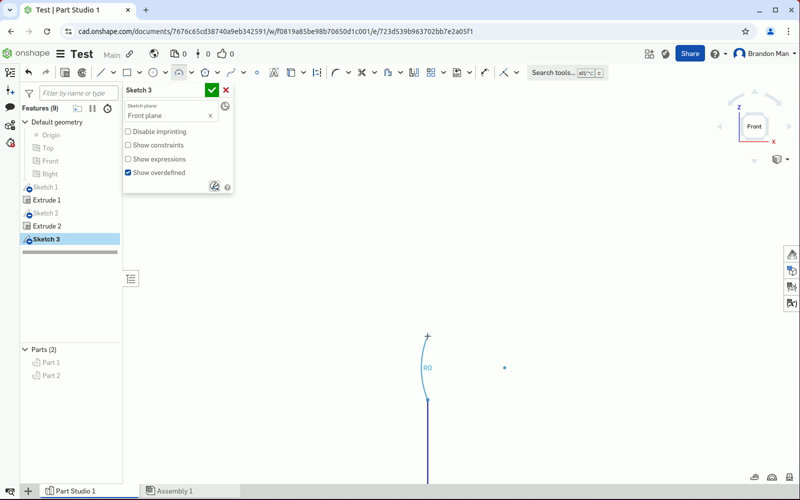
scroll(-6)
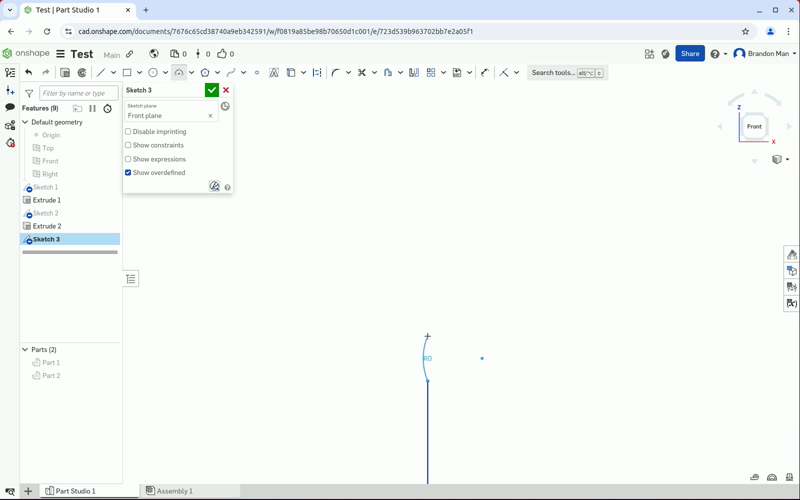
scroll(-6)
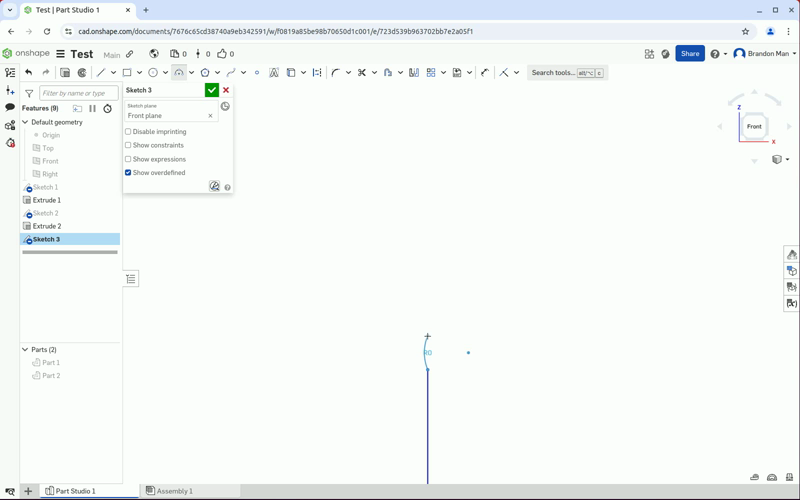
scroll(-6)
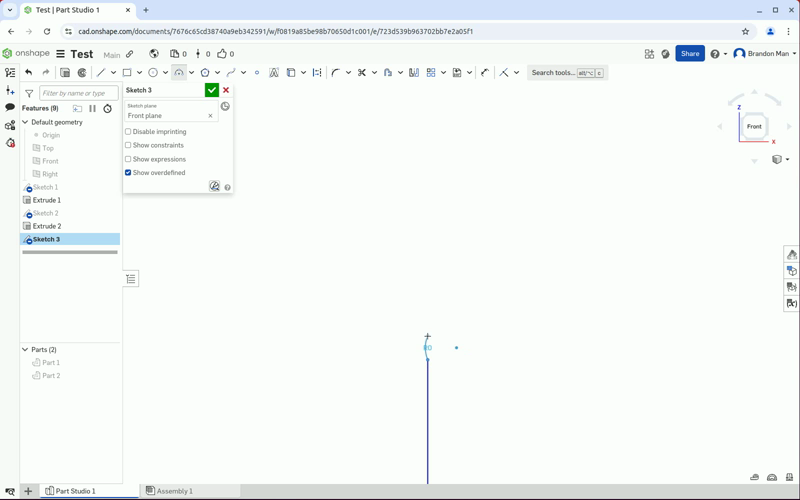
scroll(-6)
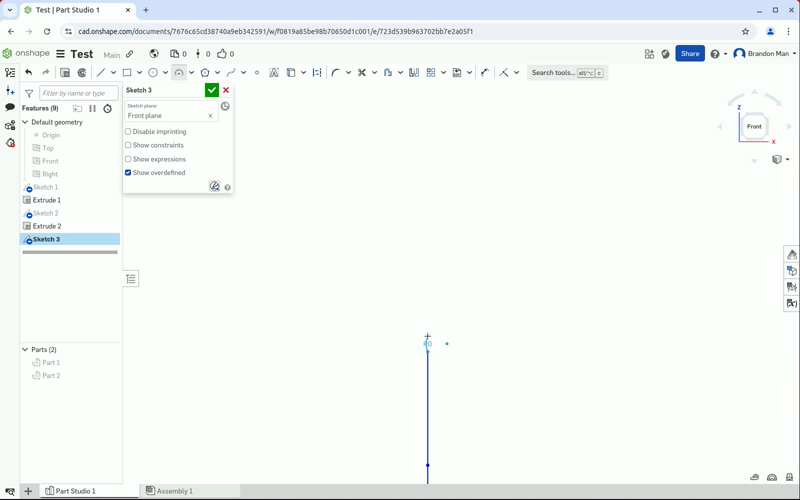
scroll(-6)
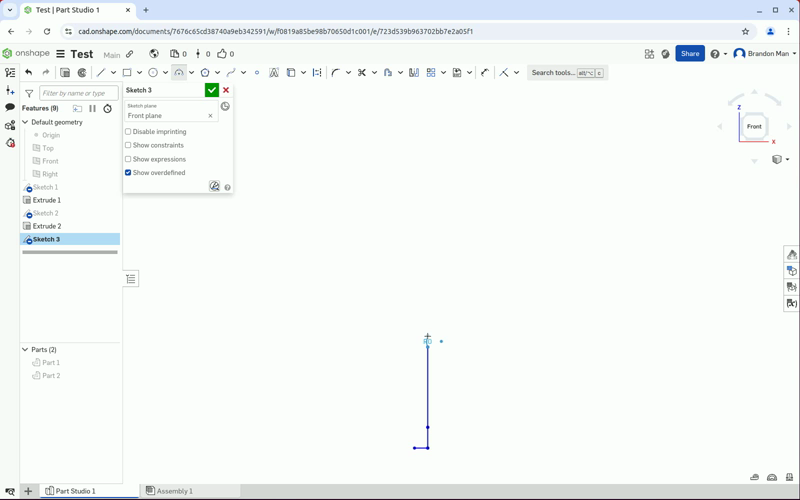
scroll(-6)
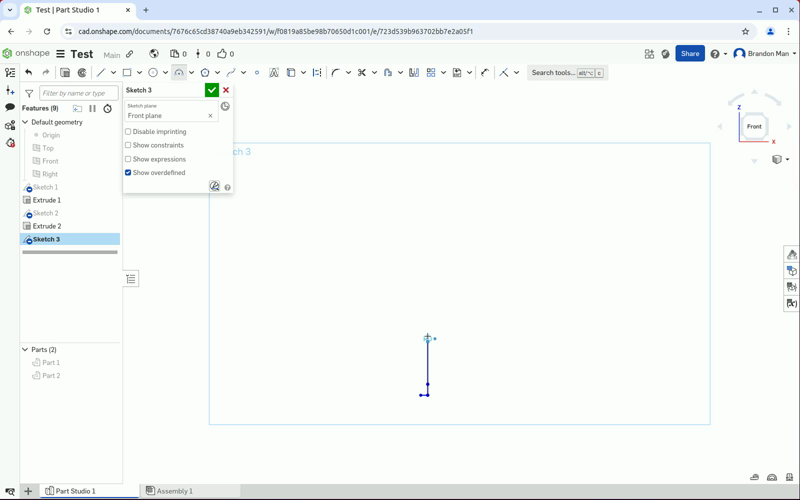
mouse_move(428, 338)
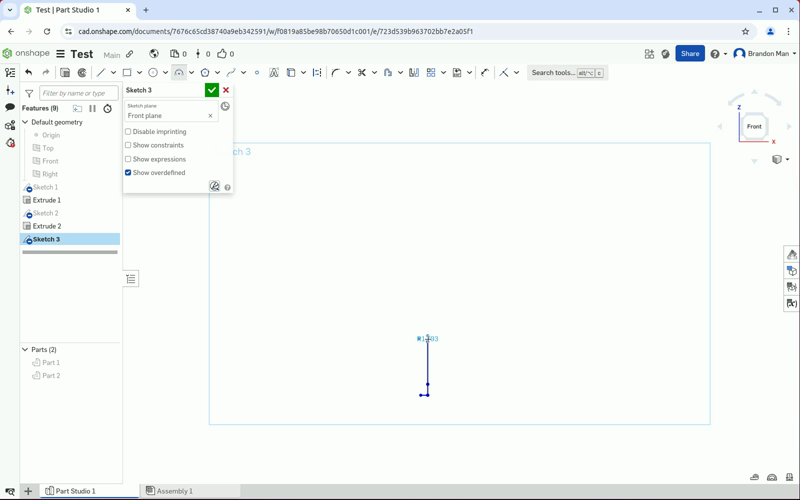
scroll(6)
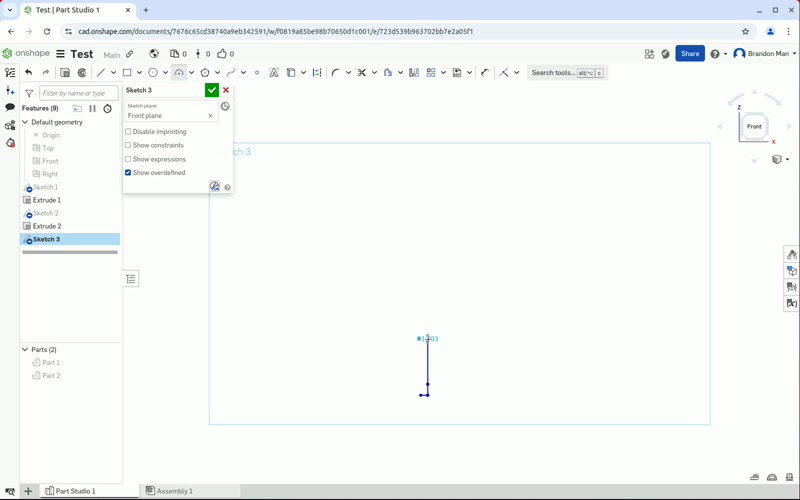
scroll(6)
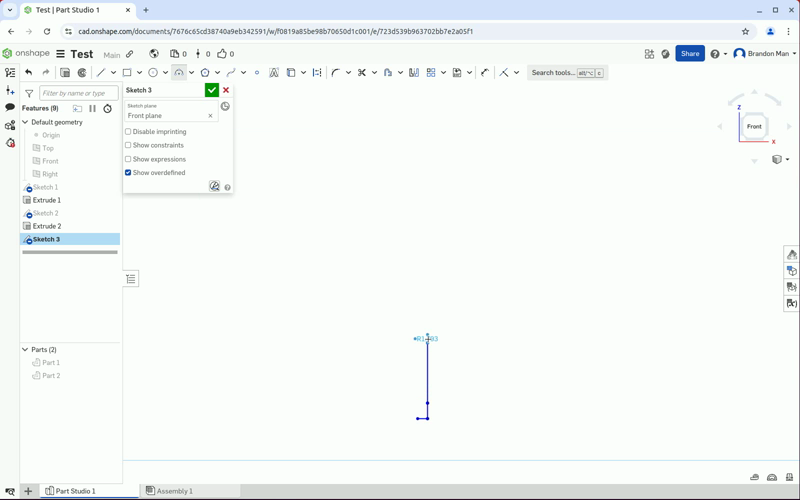
scroll(6)
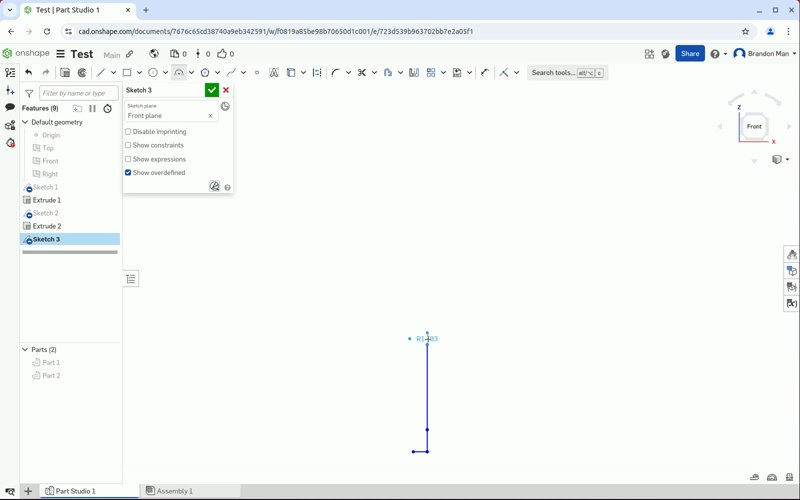
scroll(6)
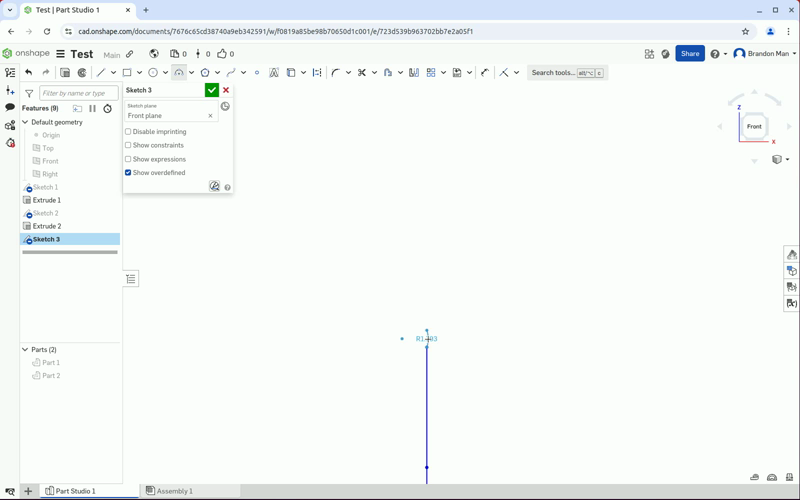
scroll(6)
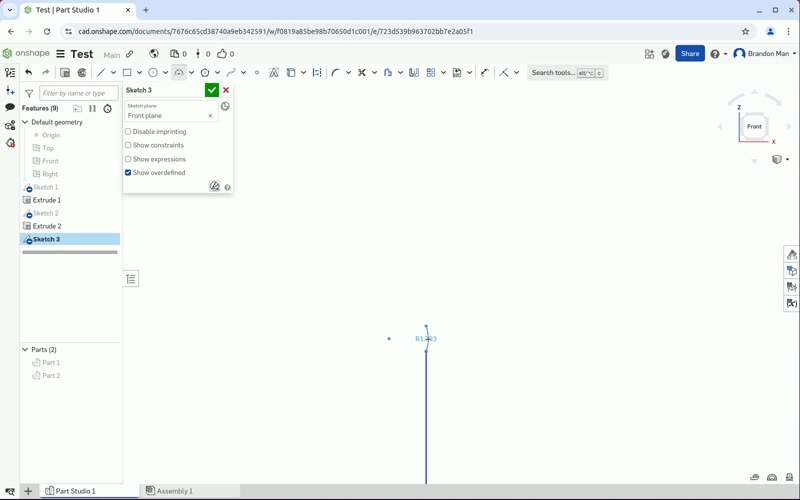
scroll(6)
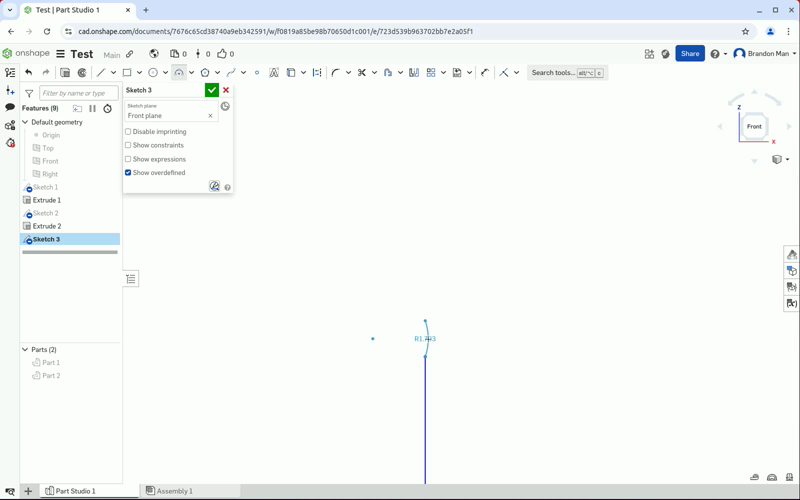
scroll(6)
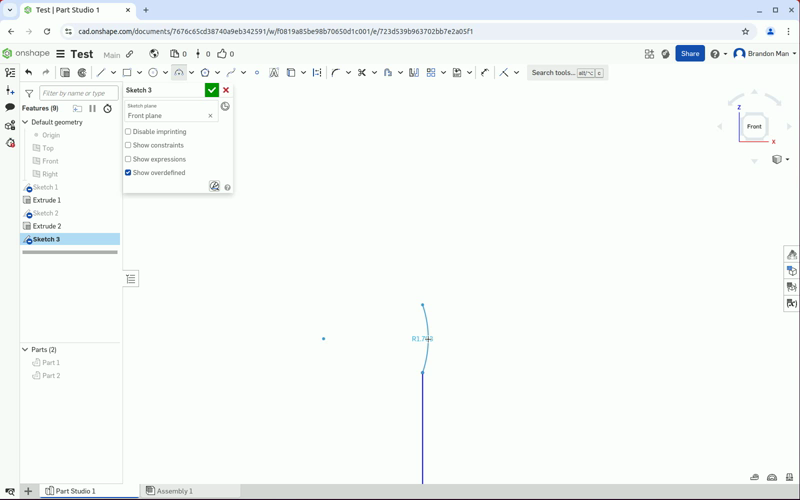
click(428, 338)
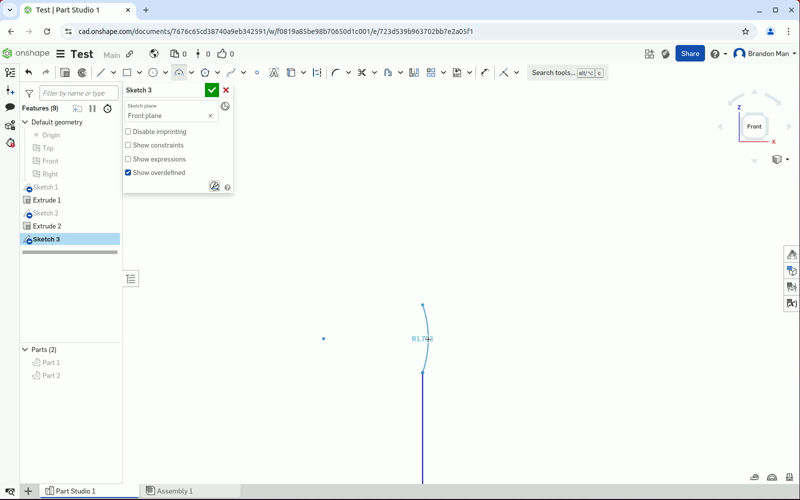
scroll(-6)
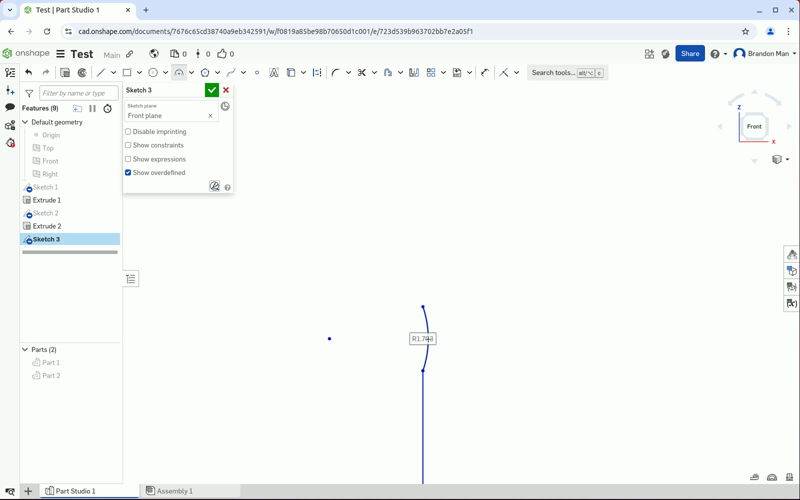
scroll(-6)
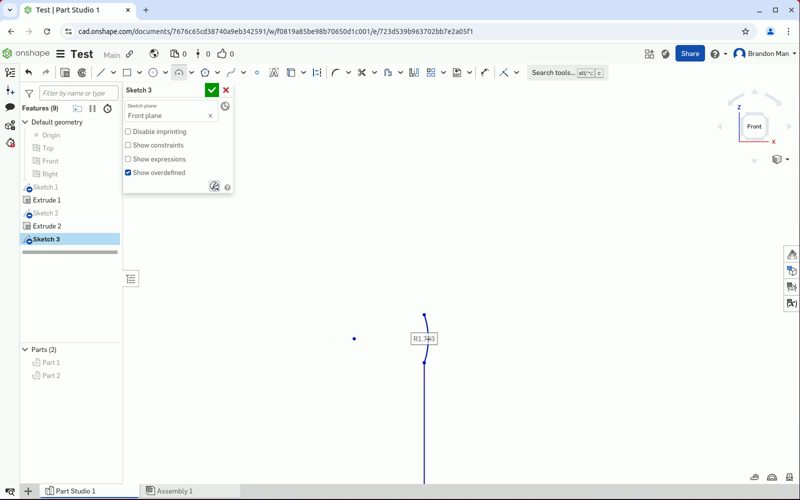
scroll(-6)
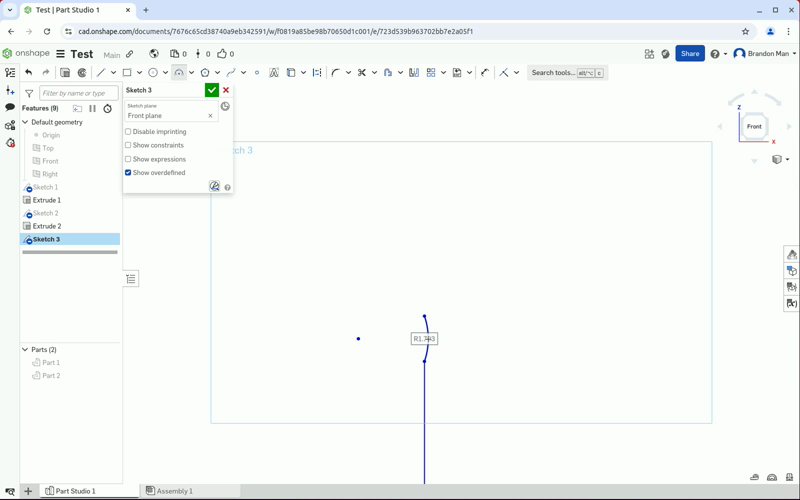
scroll(-6)
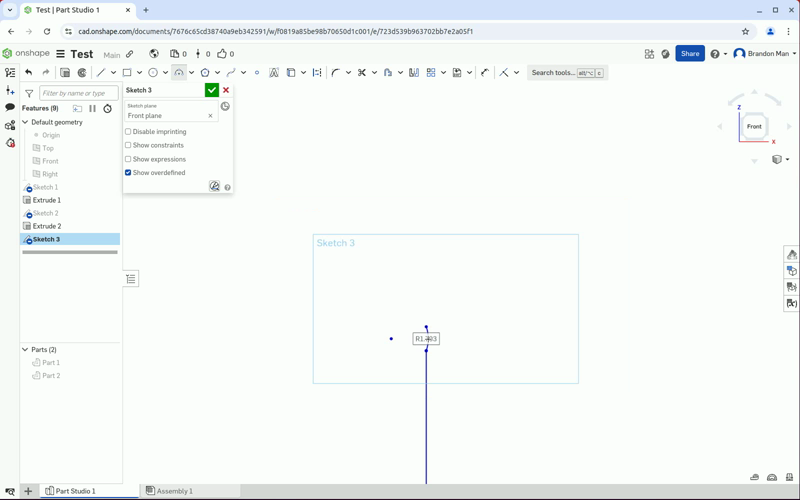
scroll(-6)
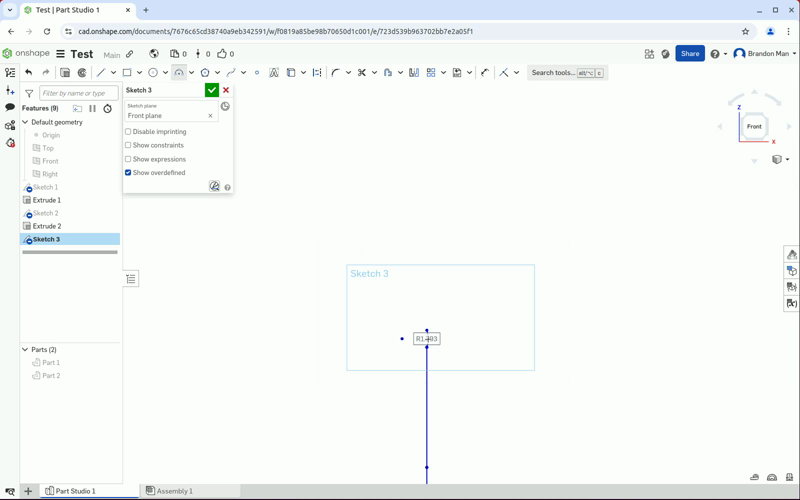
scroll(-6)
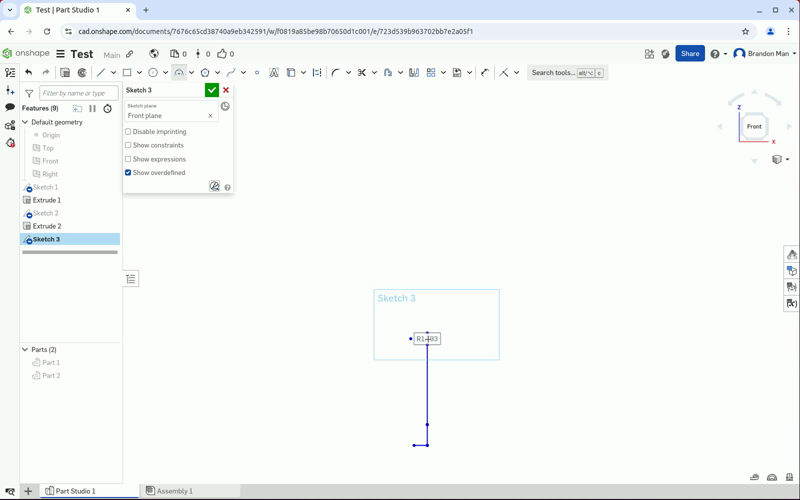
scroll(-6)
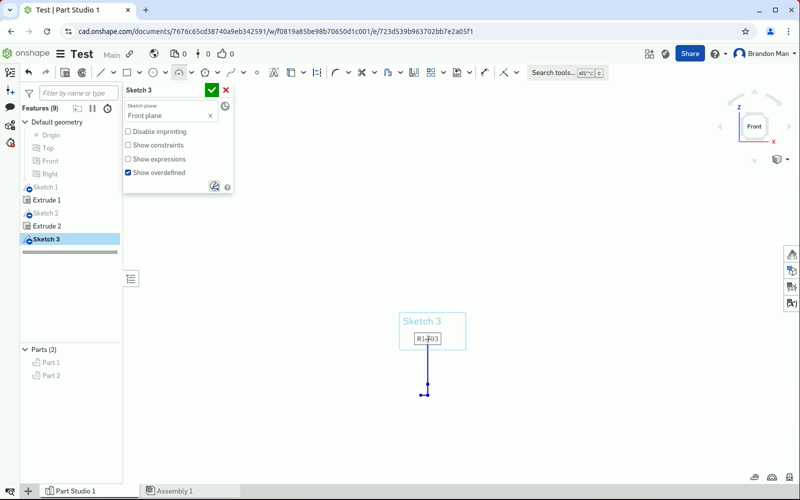
key_up(shift)
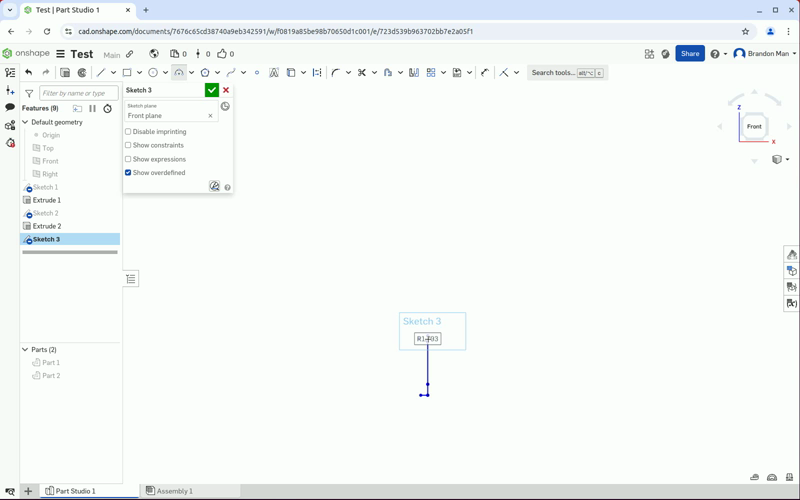
key(esc)
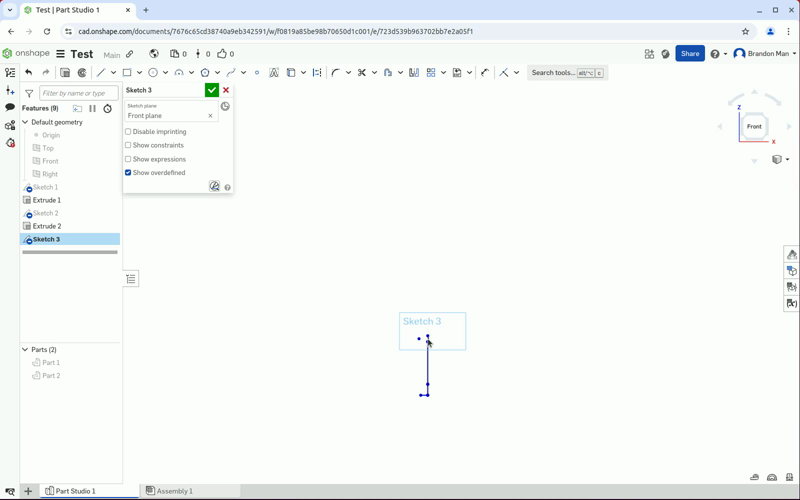
key(l)
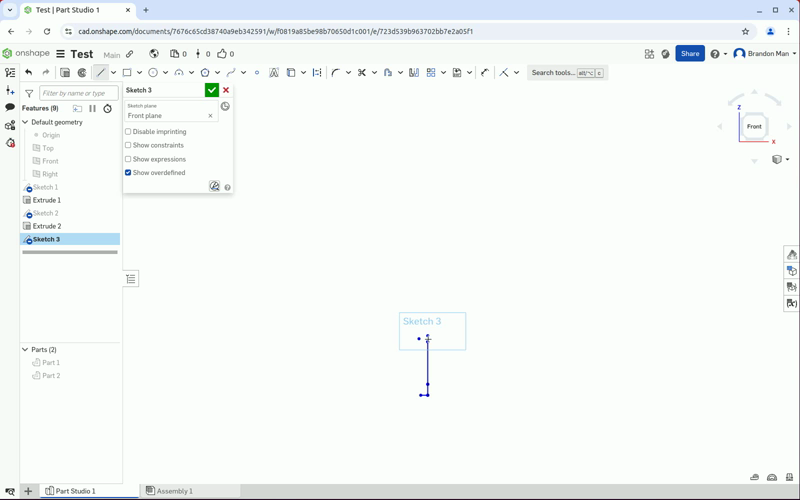
mouse_move(427, 335)
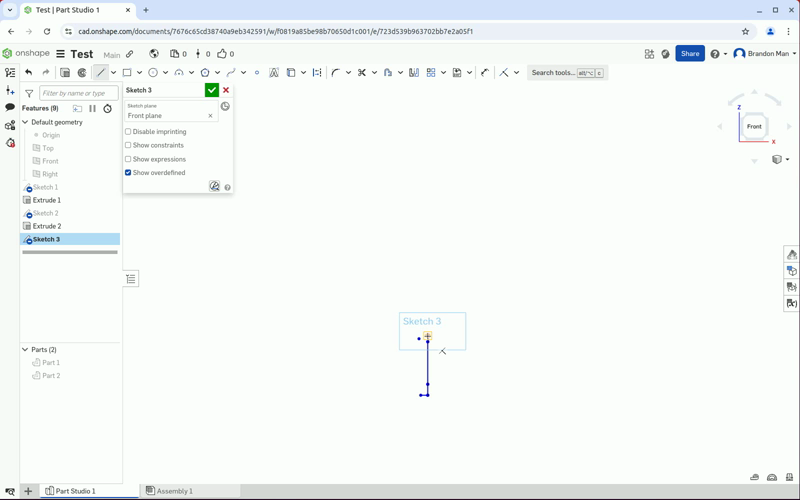
scroll(6)
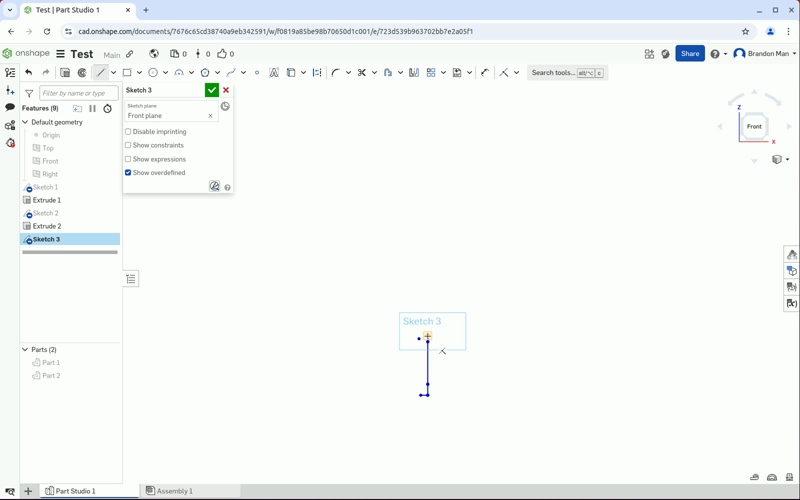
scroll(6)
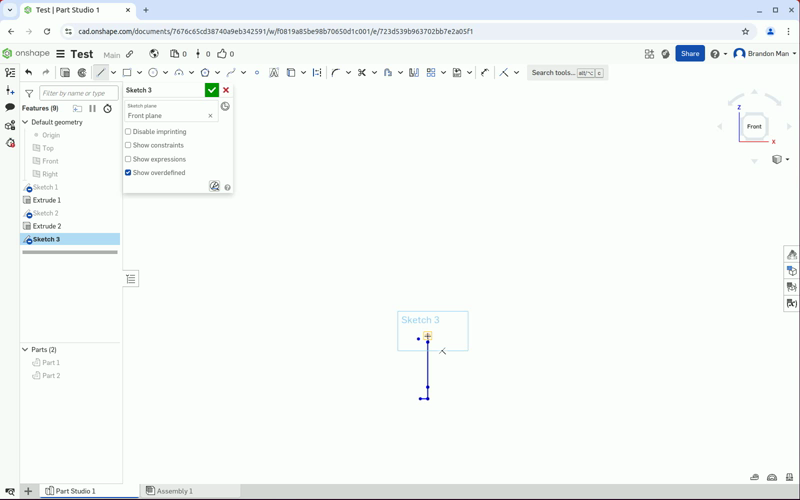
scroll(6)
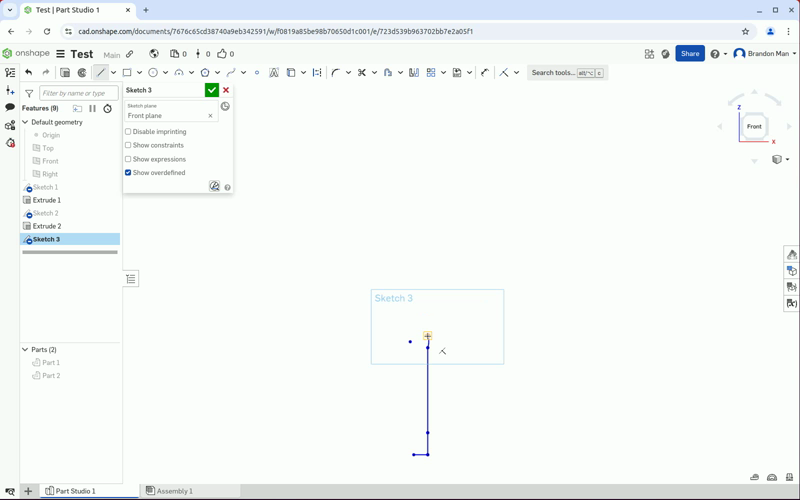
scroll(6)
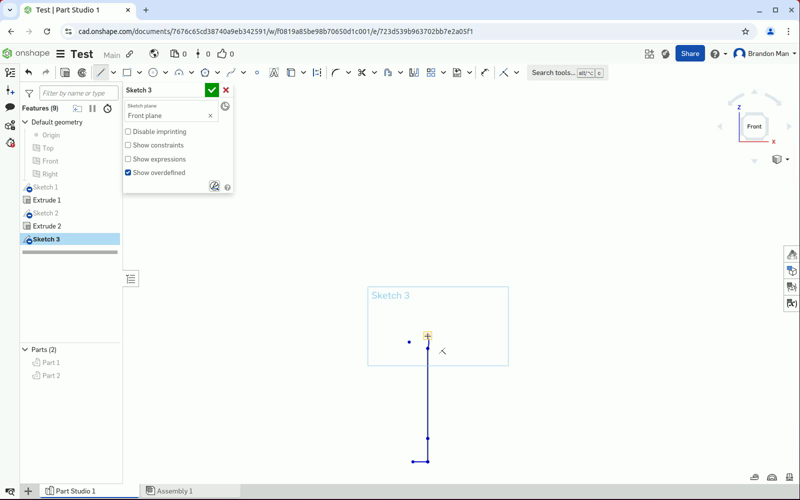
scroll(6)
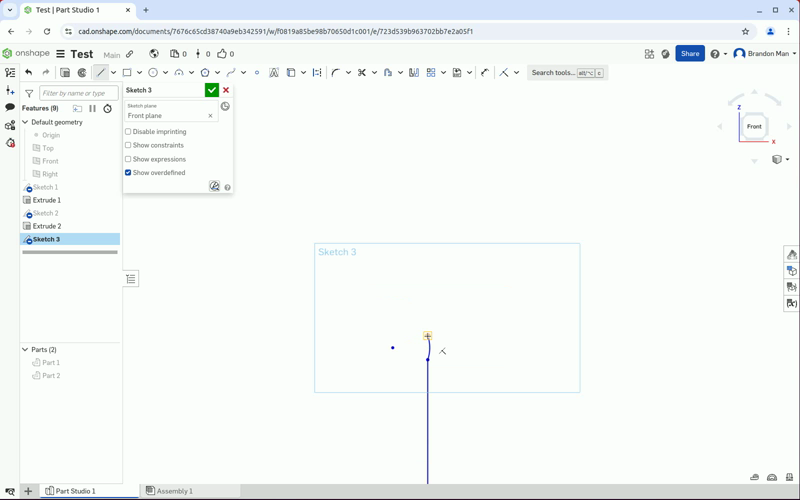
scroll(6)
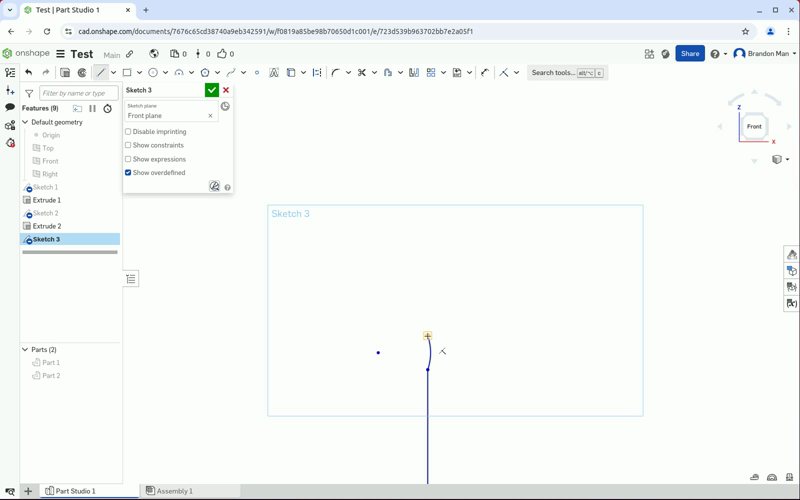
scroll(6)
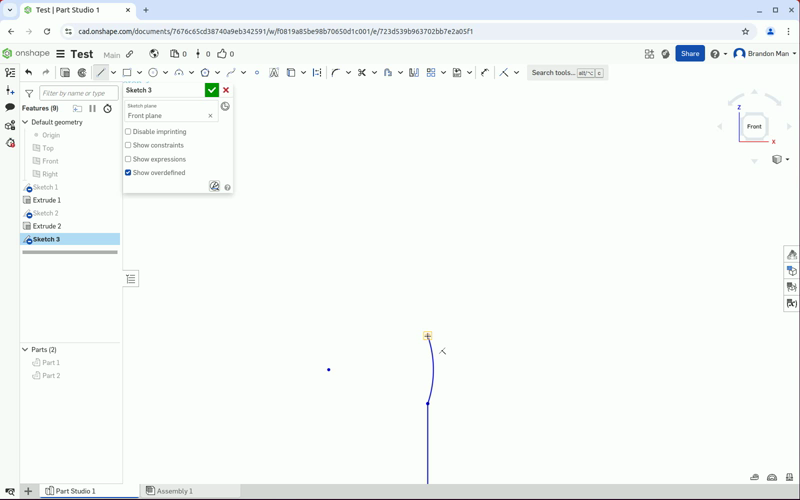
click(427, 335)
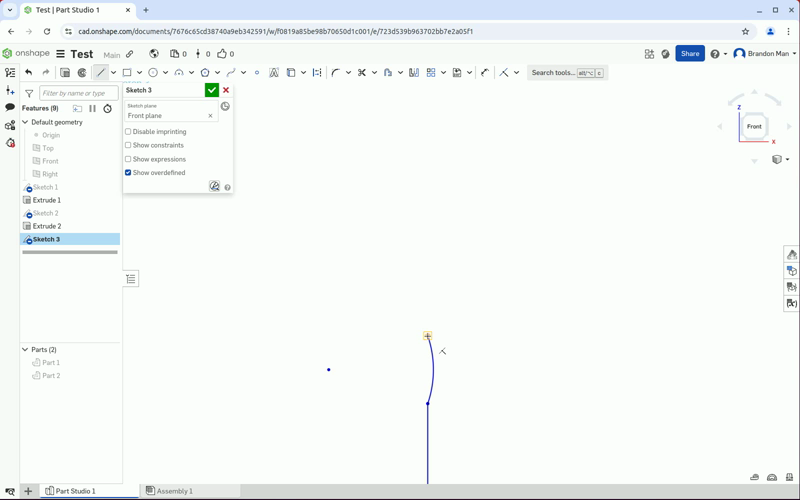
scroll(-6)
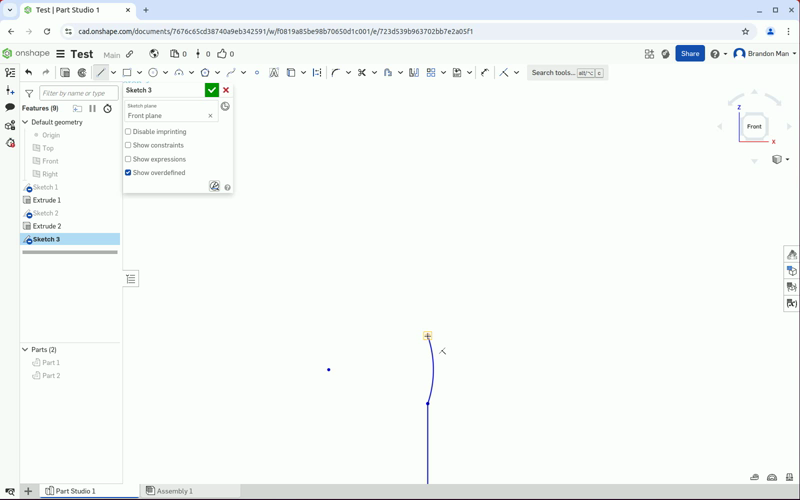
scroll(-6)
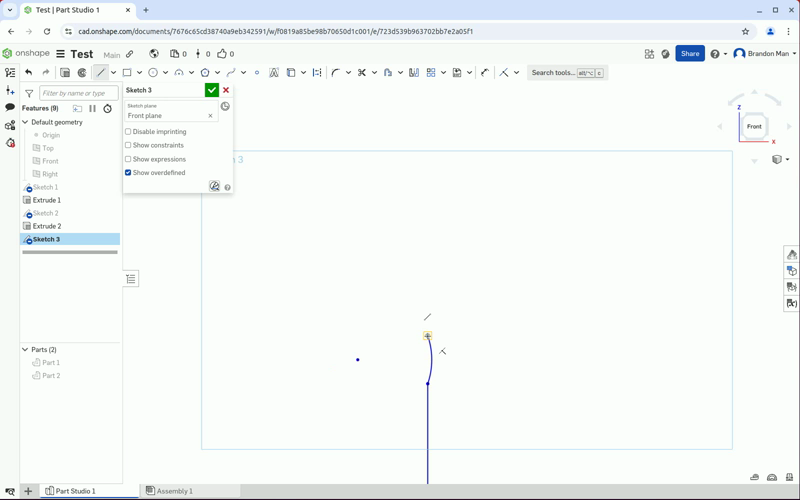
scroll(-6)
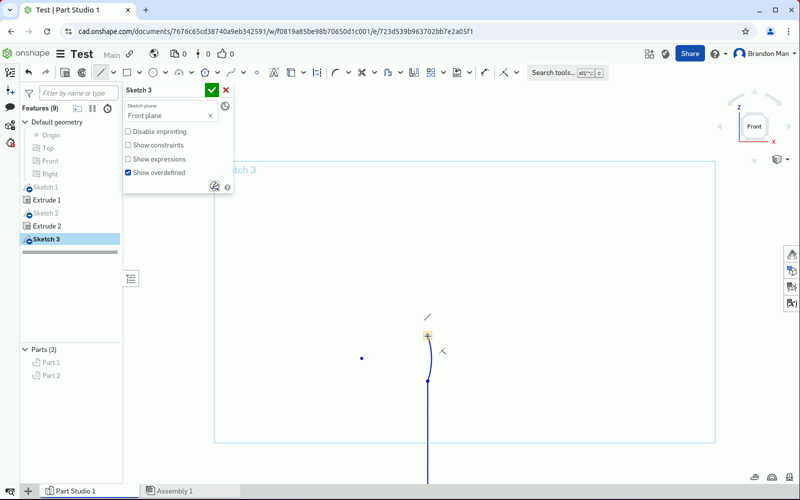
scroll(-6)
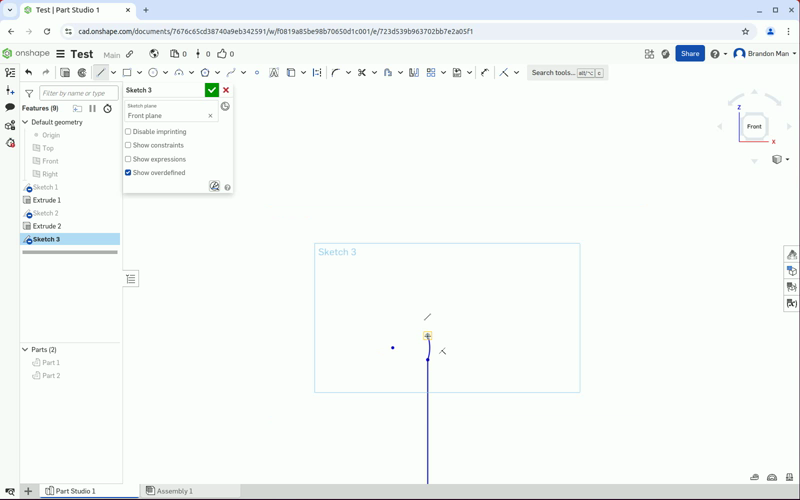
scroll(-6)
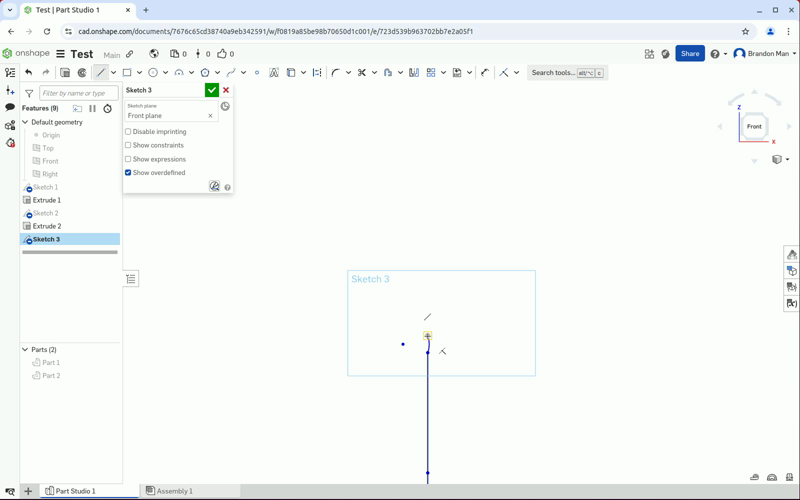
scroll(-6)
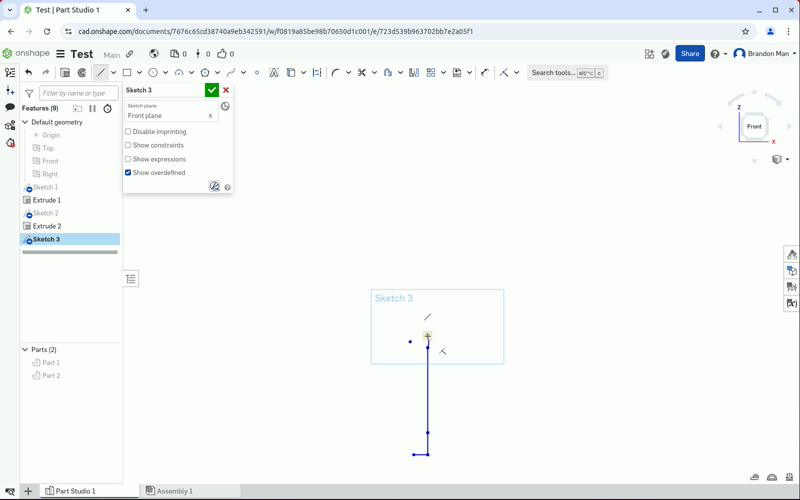
scroll(-6)
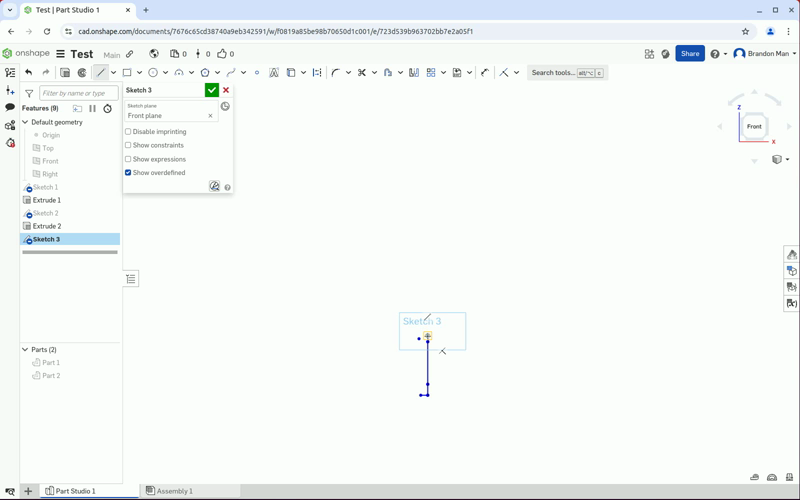
key_down(shift)
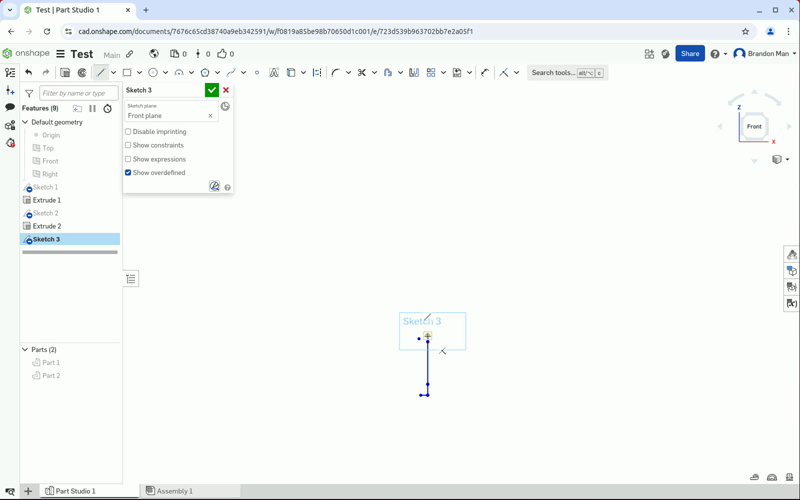
mouse_move(457, 335)
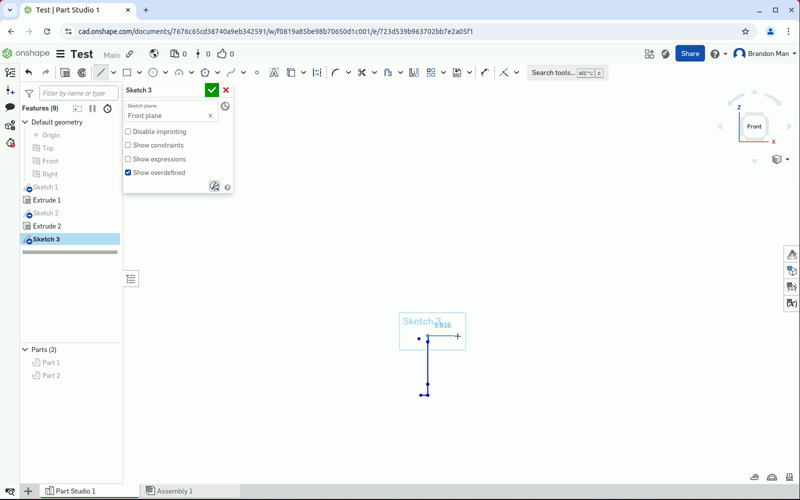
mouse_move(427, 323)
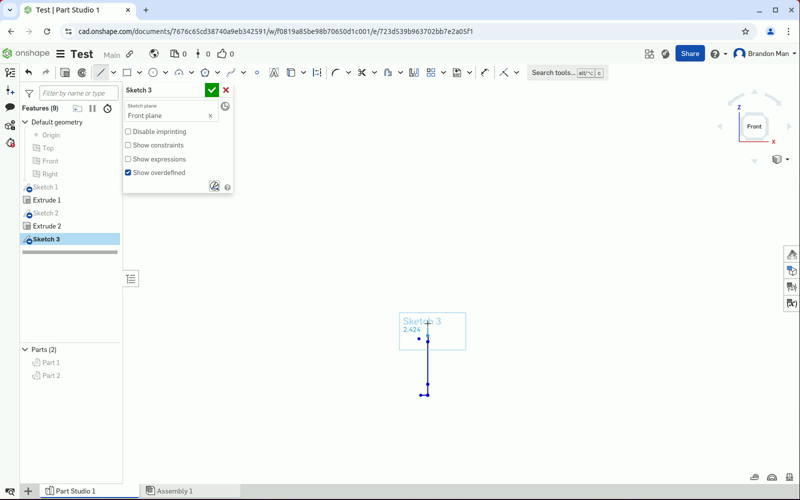
click(427, 323)
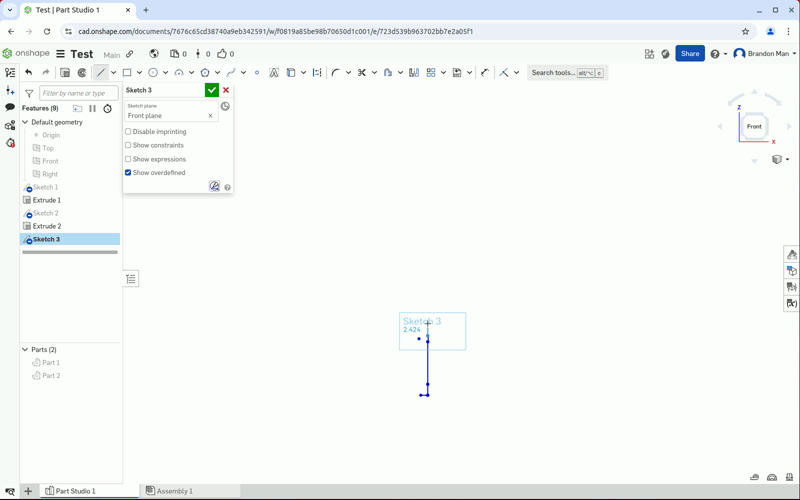
key_up(shift)
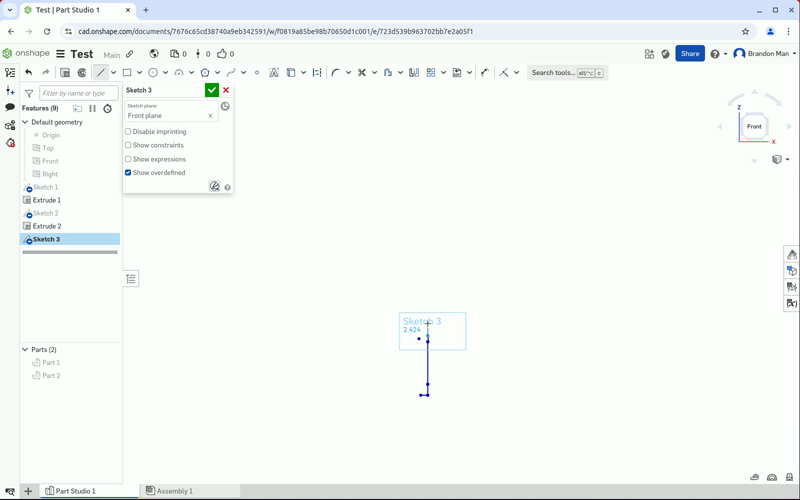
key_down(shift)
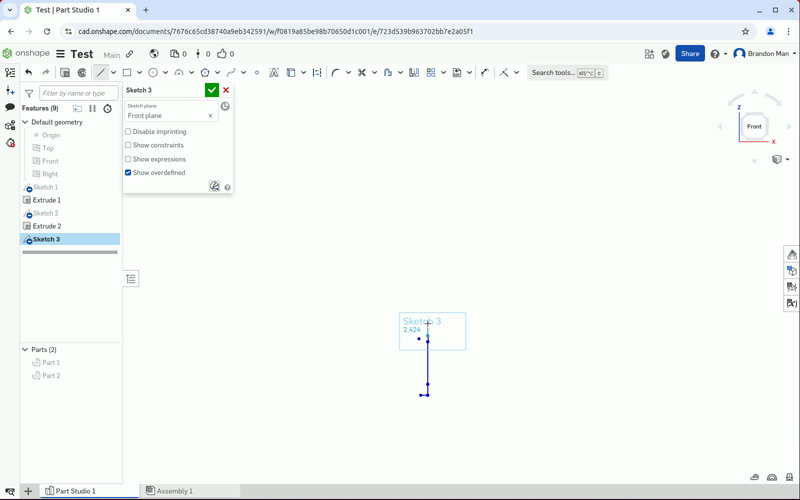
mouse_move(457, 323)
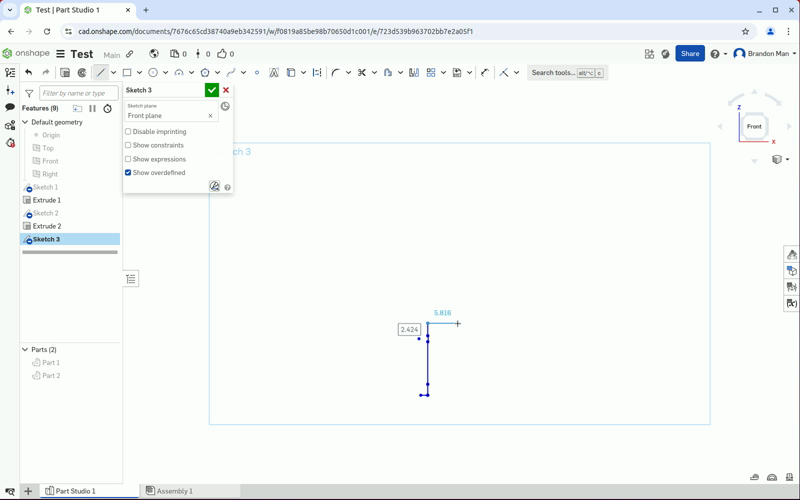
mouse_move(420, 323)
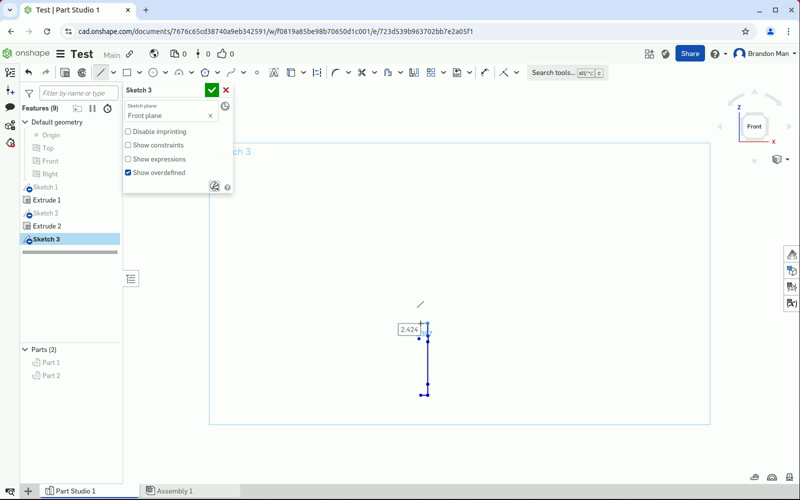
scroll(6)
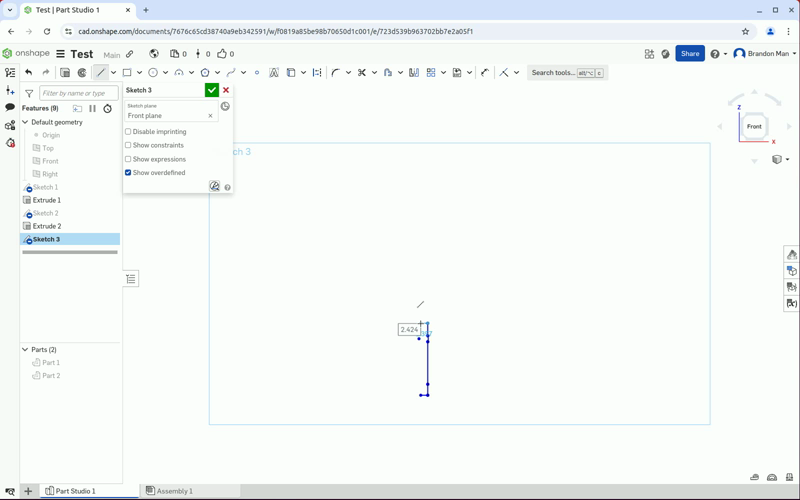
scroll(6)
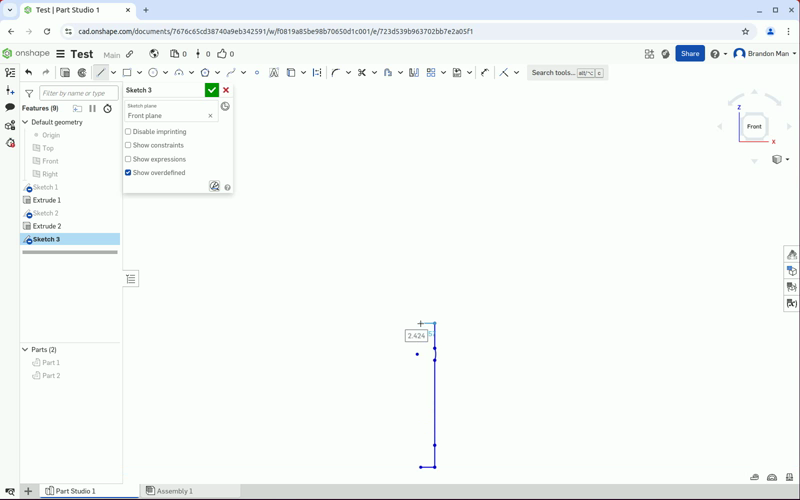
scroll(6)
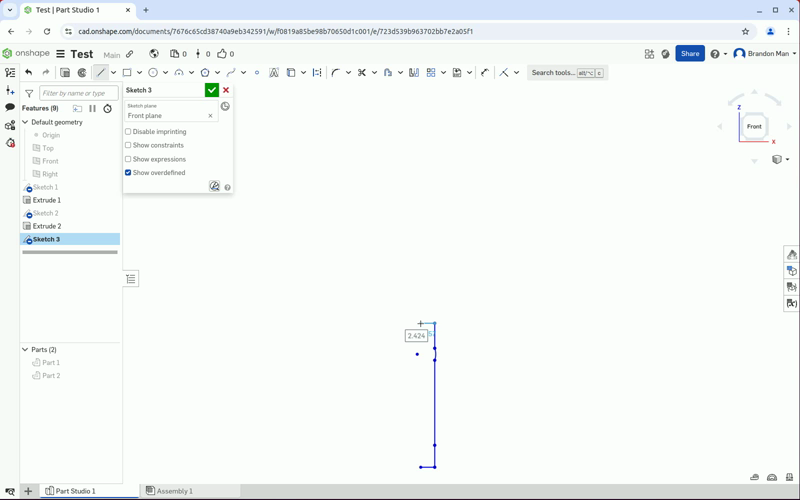
scroll(6)
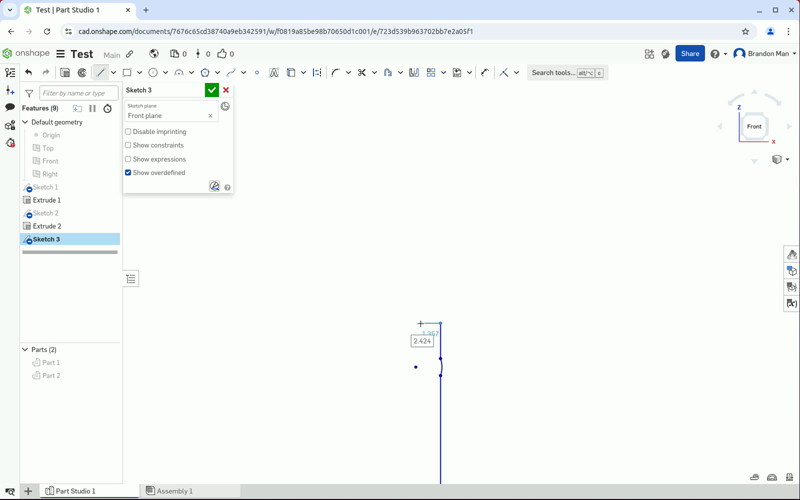
scroll(6)
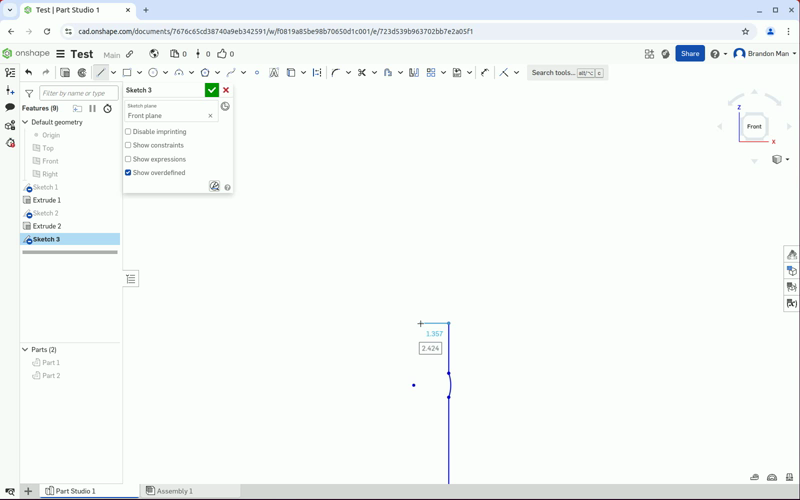
scroll(6)
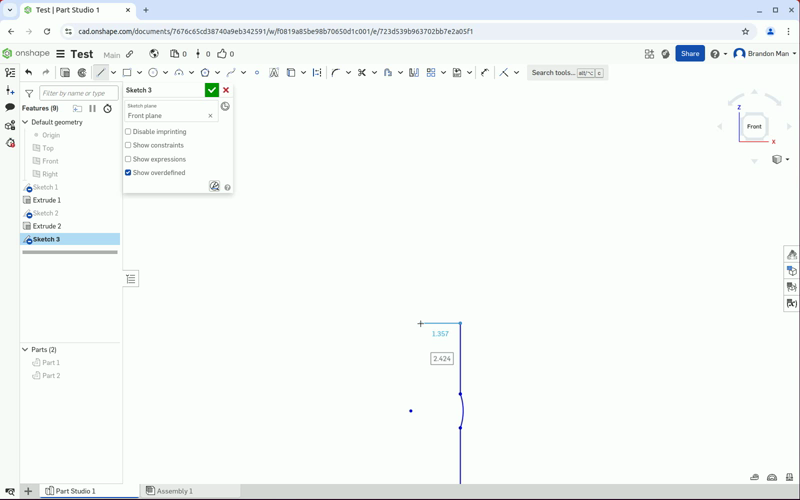
scroll(6)
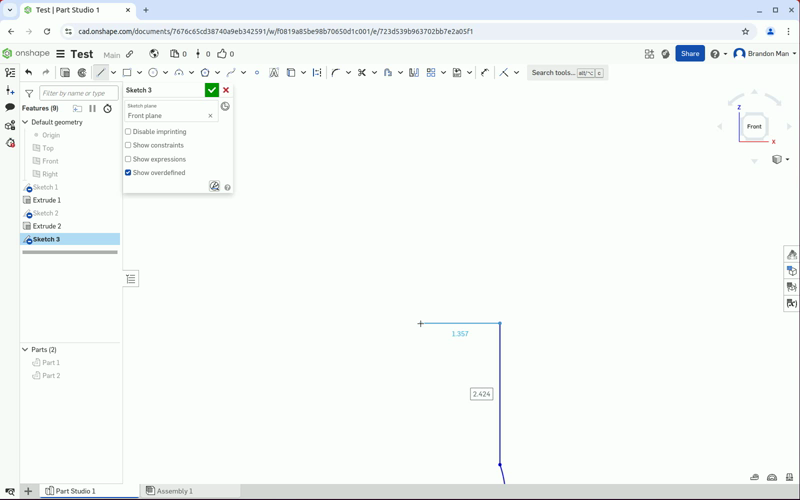
click(420, 323)
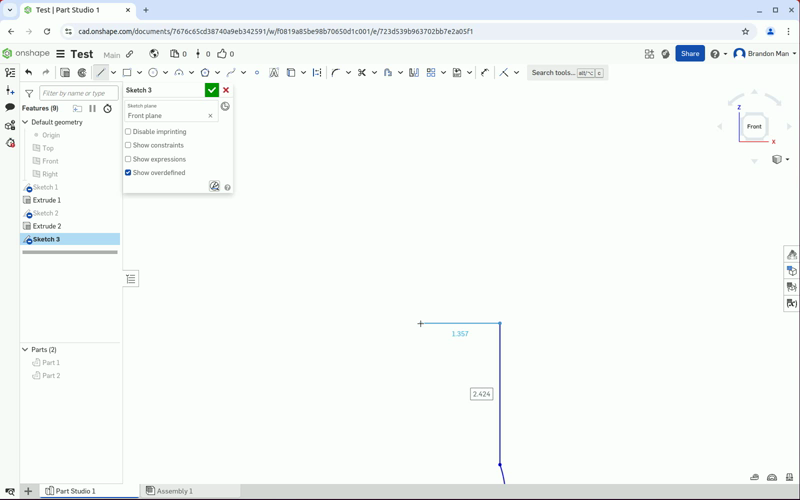
scroll(-6)
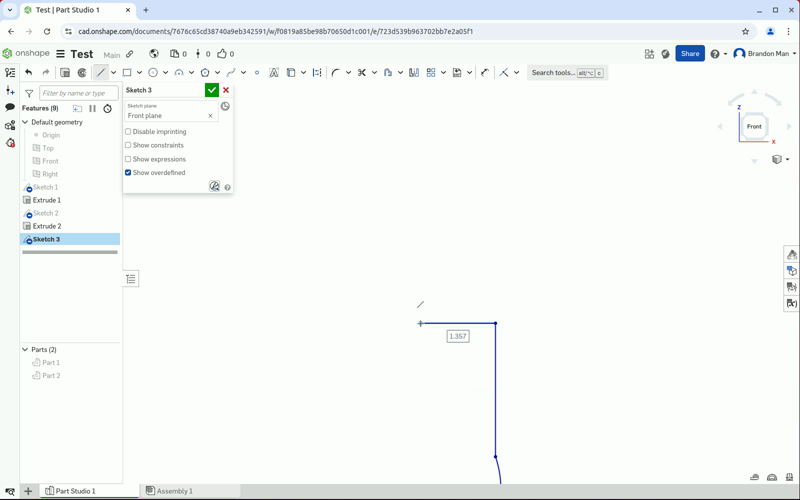
scroll(-6)
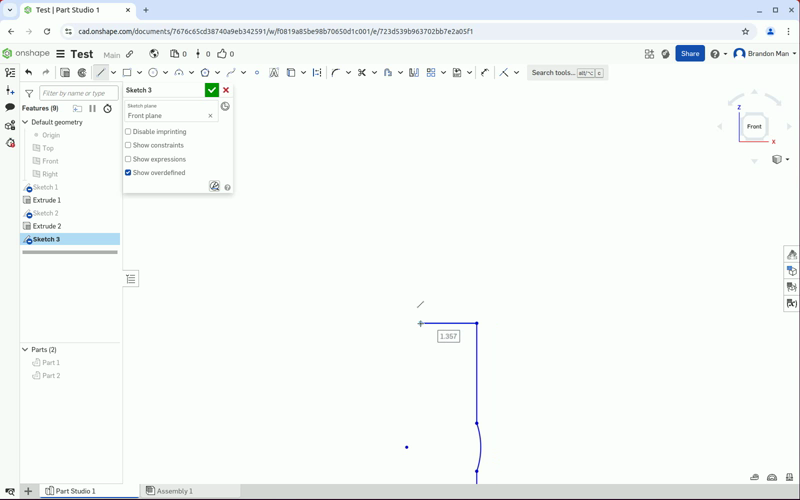
scroll(-6)
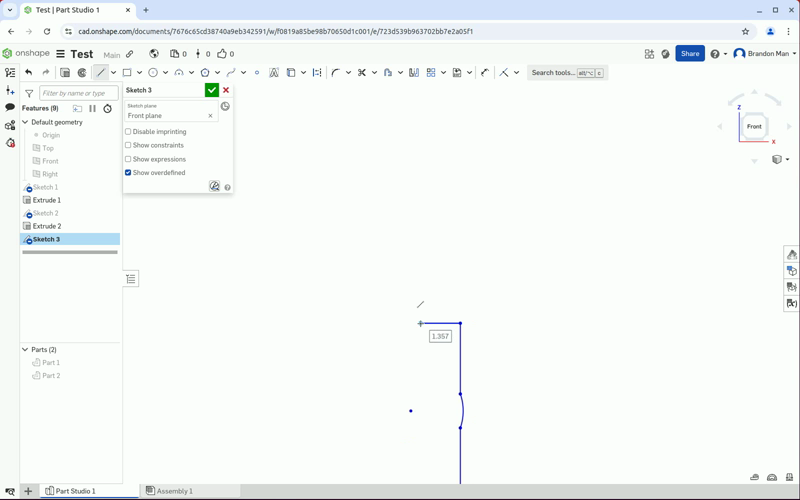
scroll(-6)
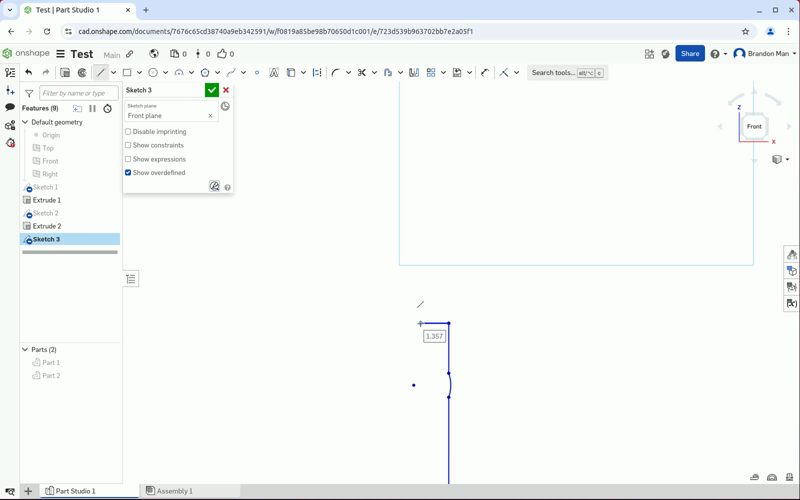
scroll(-6)
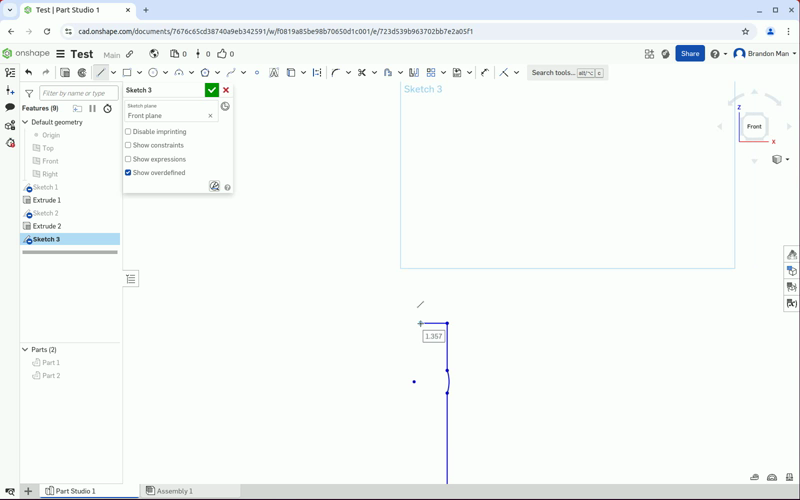
scroll(-6)
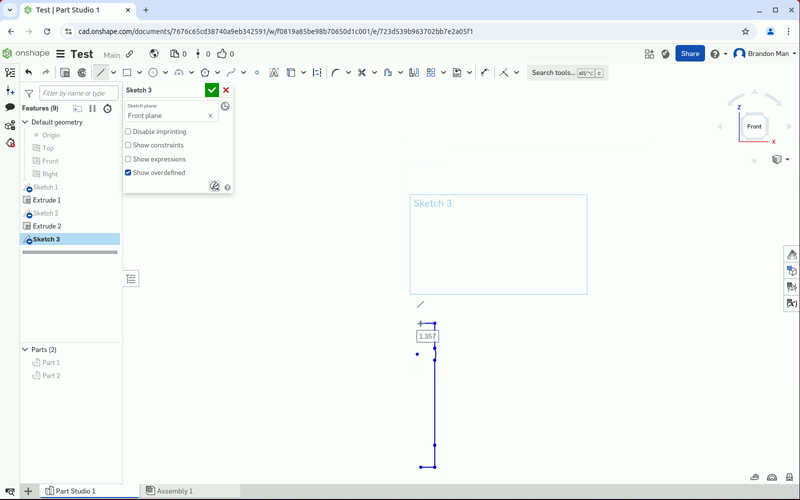
scroll(-6)
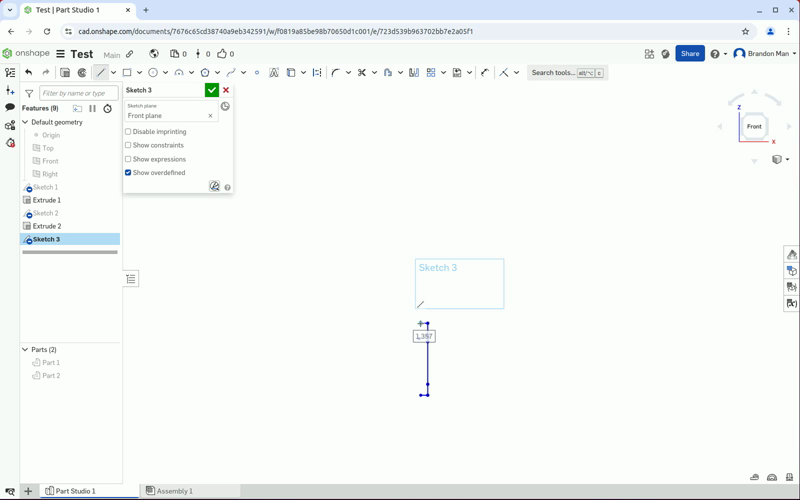
key_up(shift)
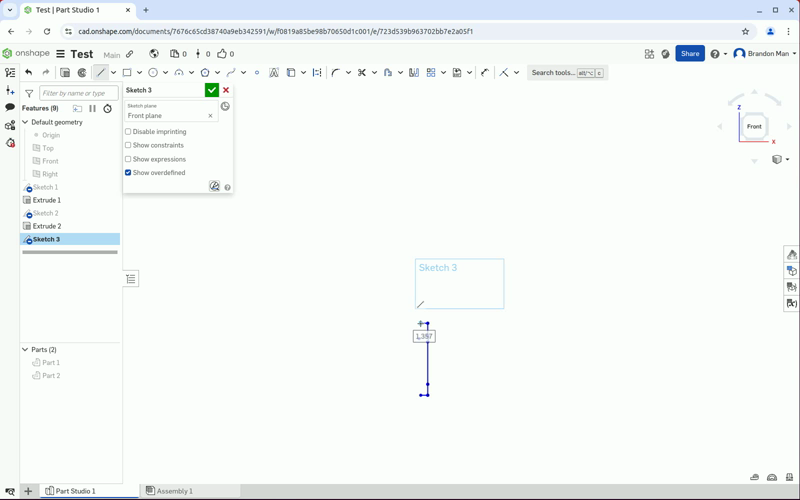
key_down(shift)
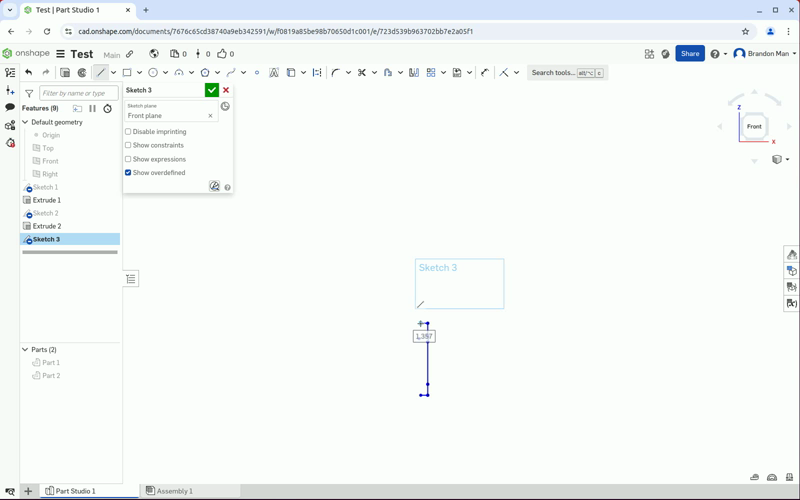
mouse_move(420, 395)
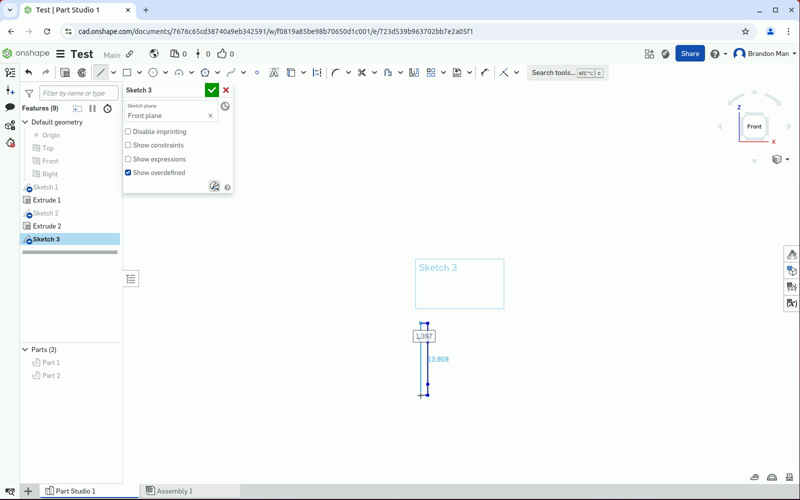
key_up(shift)
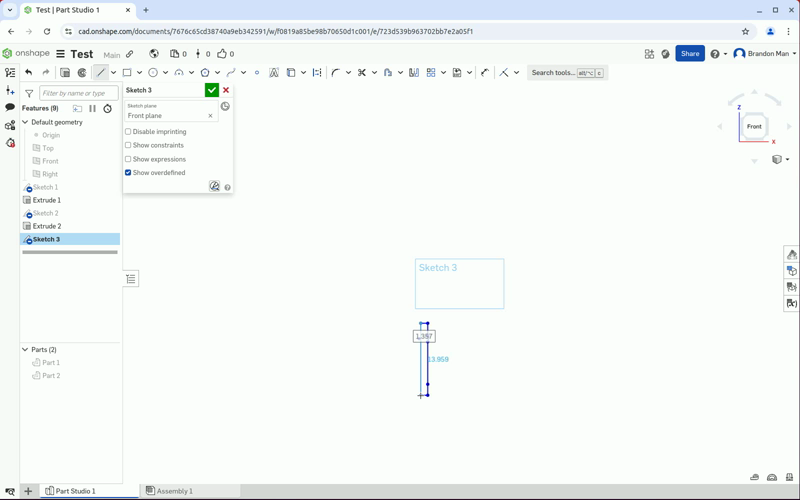
click(420, 395)
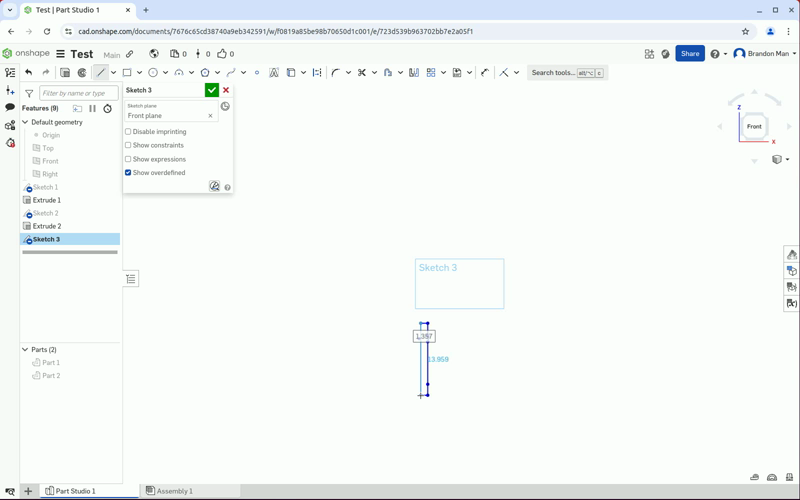
key(esc)
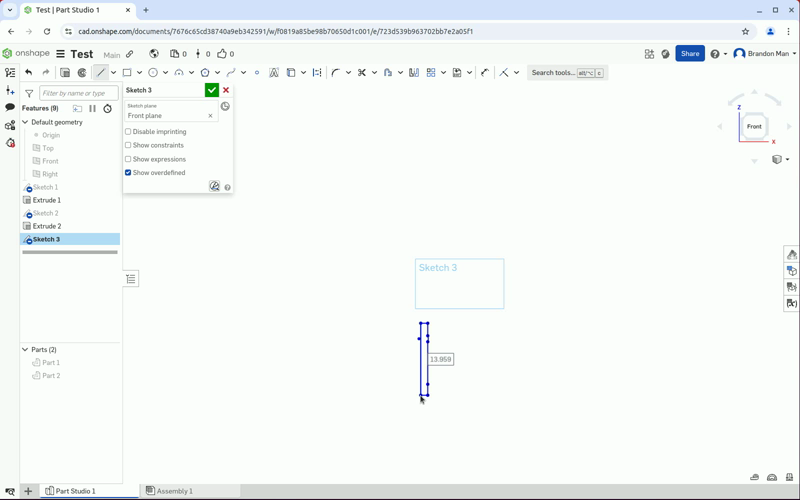
mouse_move(424, 337)
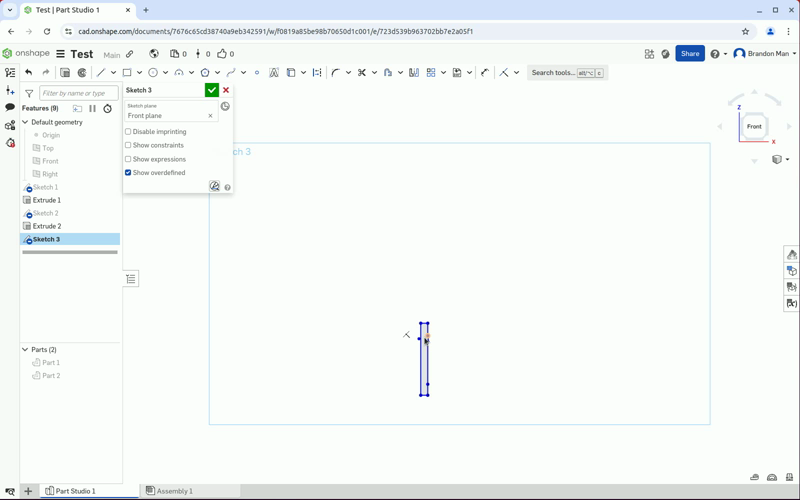
scroll(6)
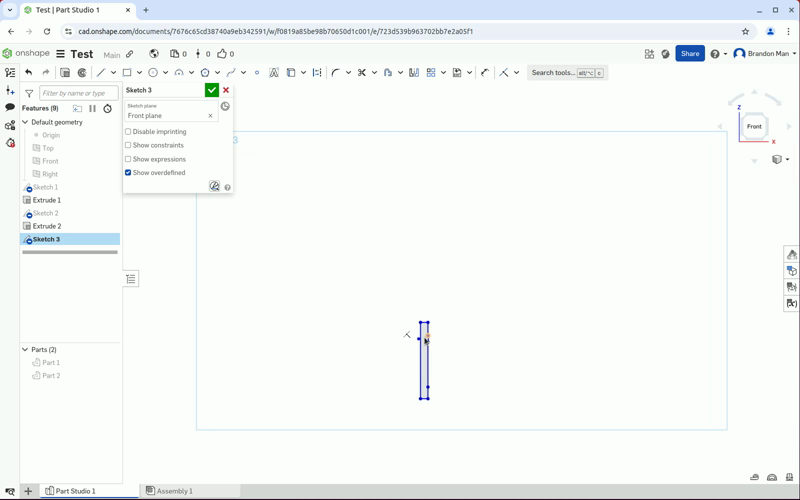
scroll(6)
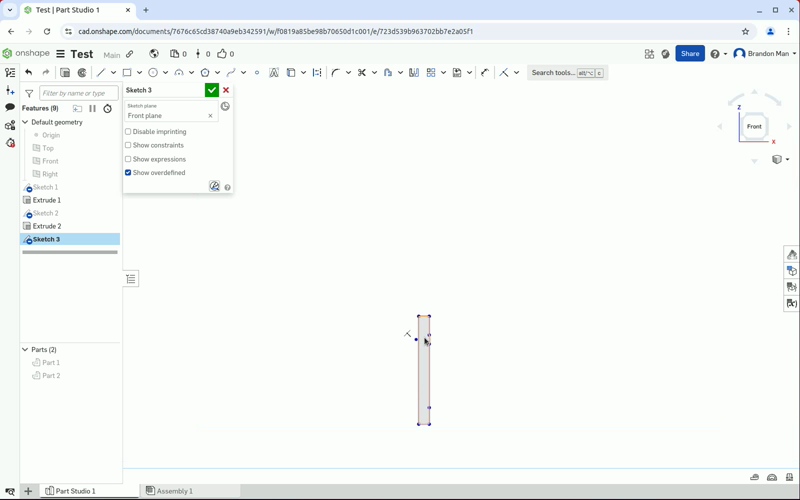
scroll(6)
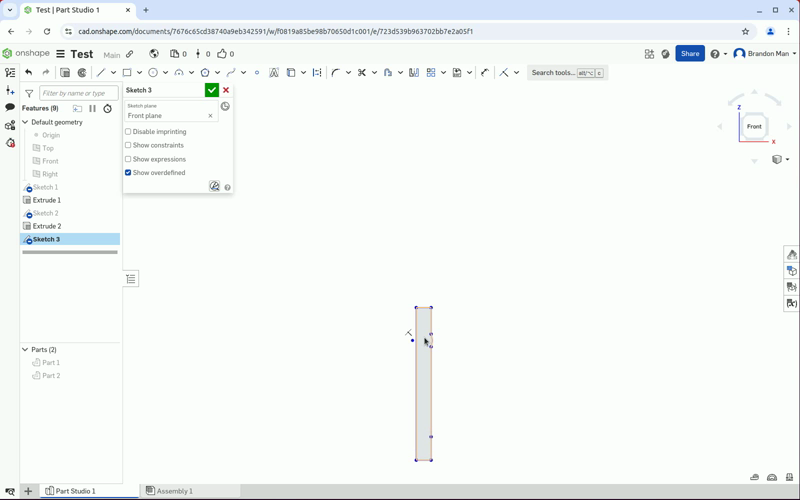
scroll(6)
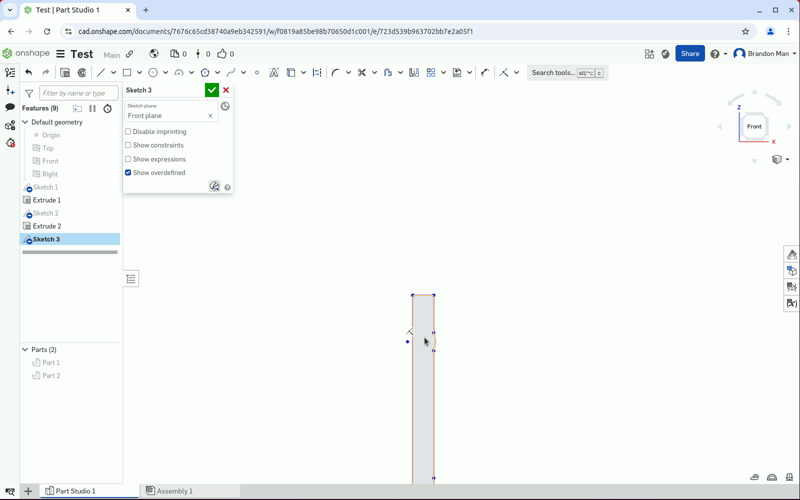
scroll(6)
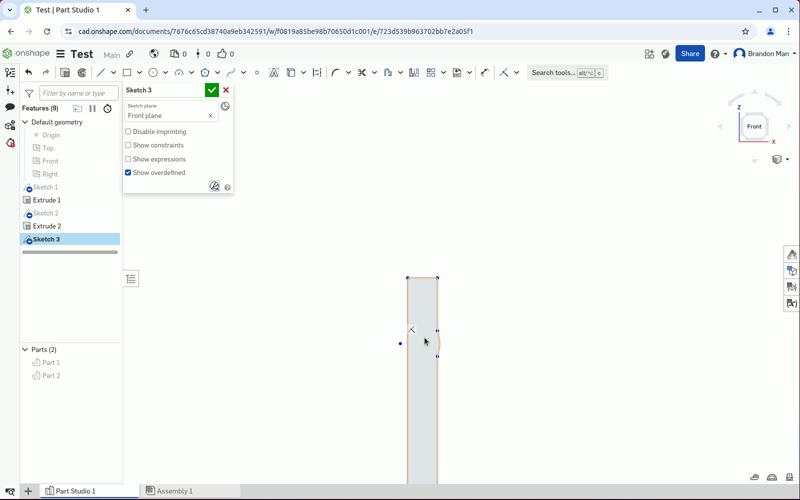
scroll(6)
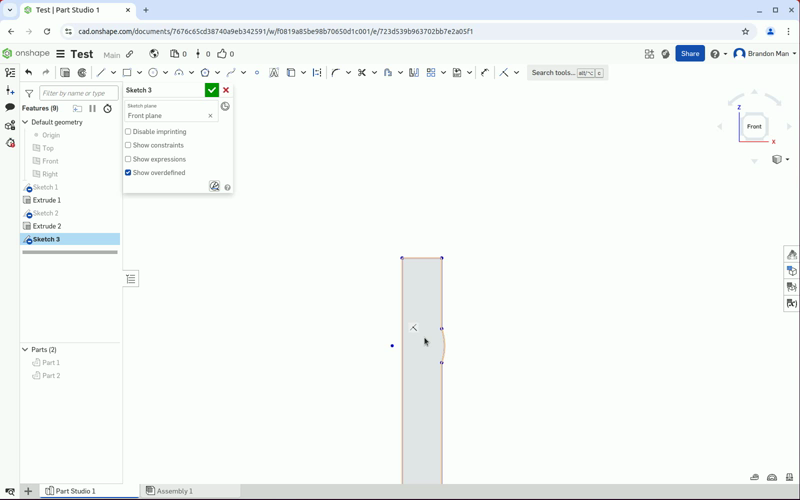
scroll(6)
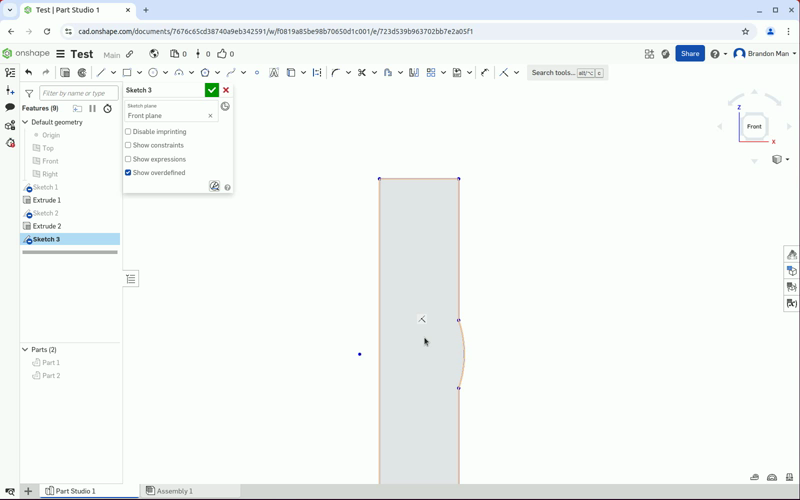
click(424, 337)
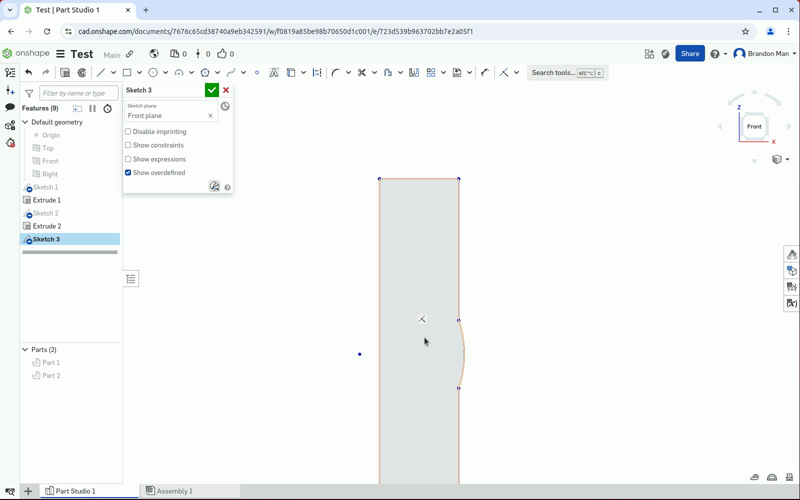
scroll(-6)
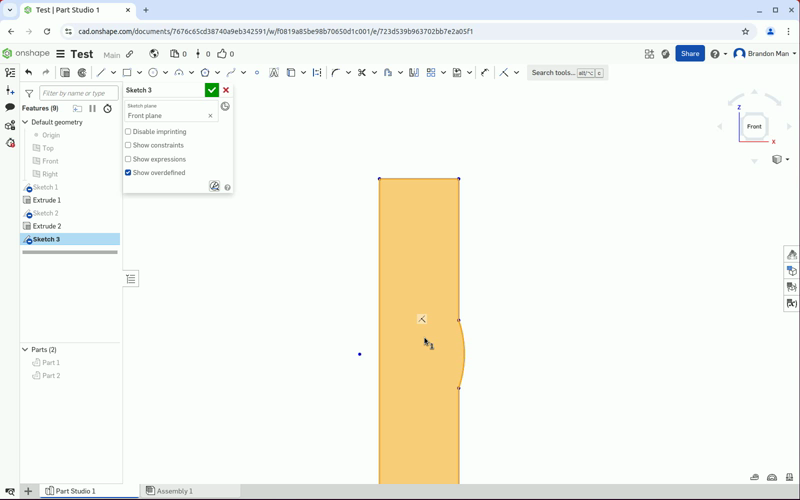
scroll(-6)
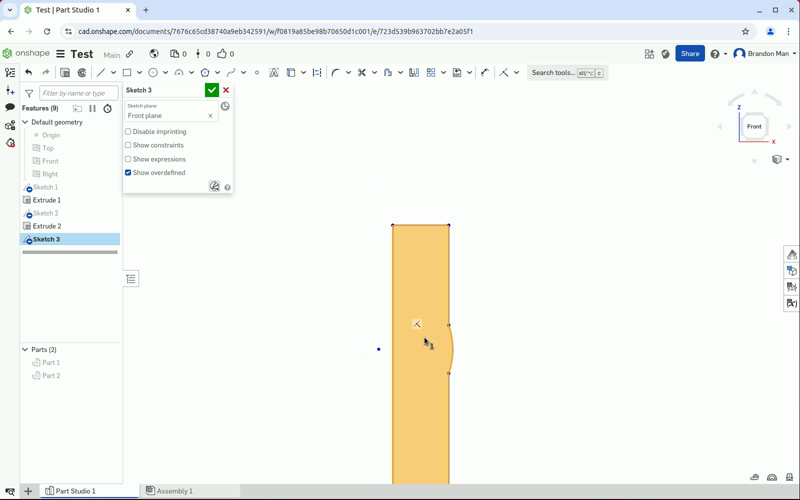
scroll(-6)
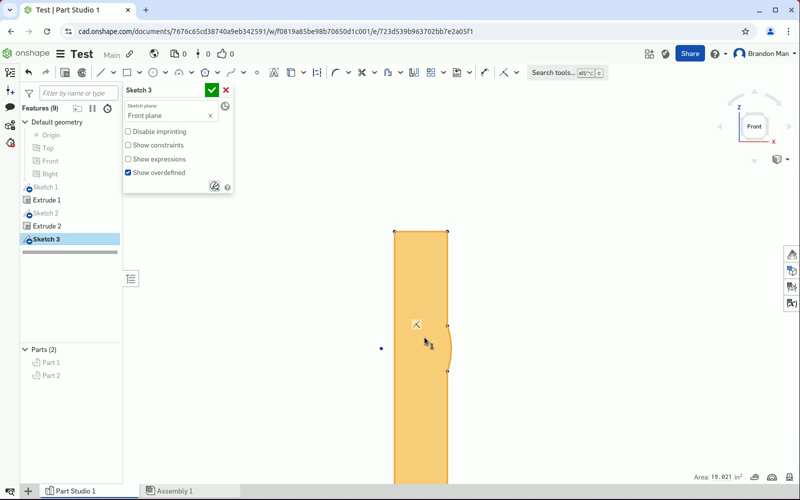
scroll(-6)
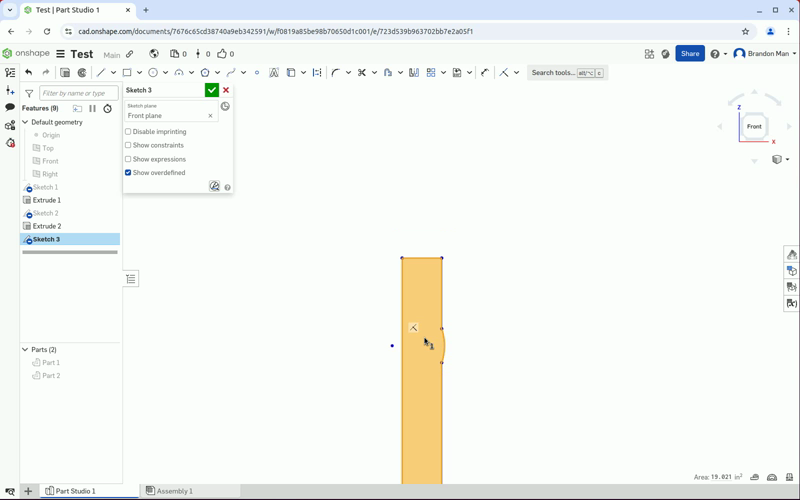
scroll(-6)
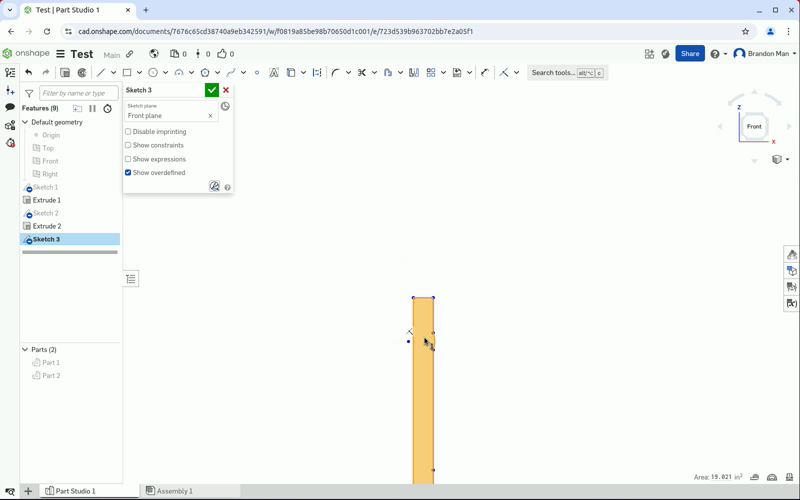
scroll(-6)
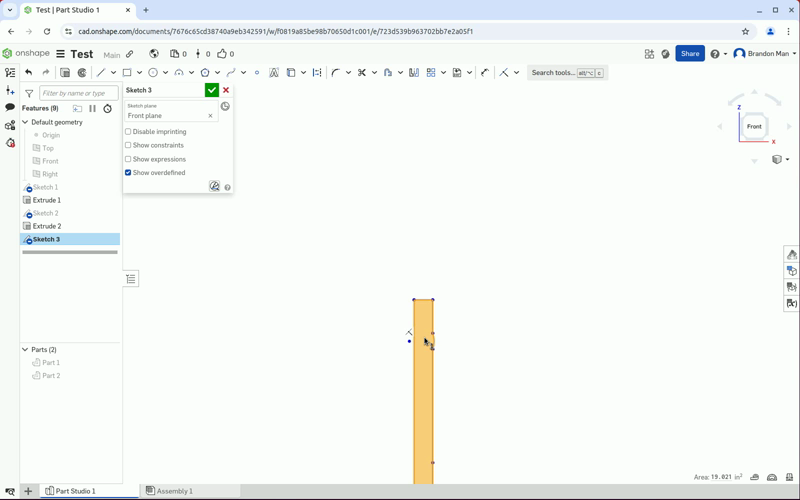
scroll(-6)
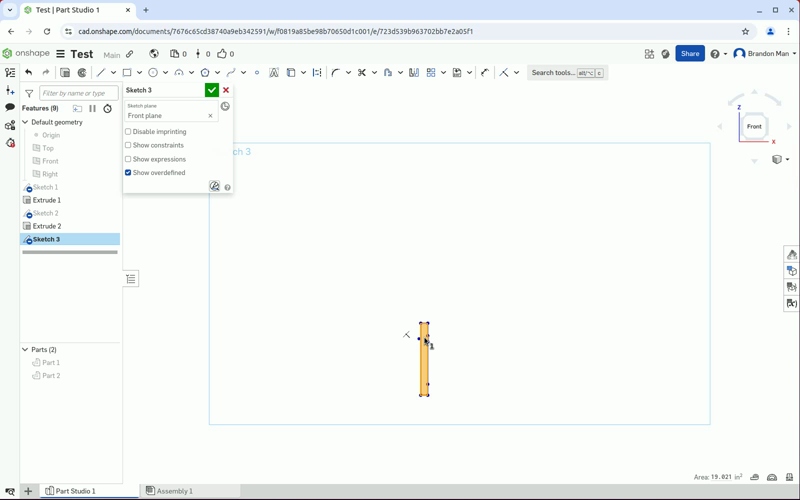
mouse_move(73, 352)
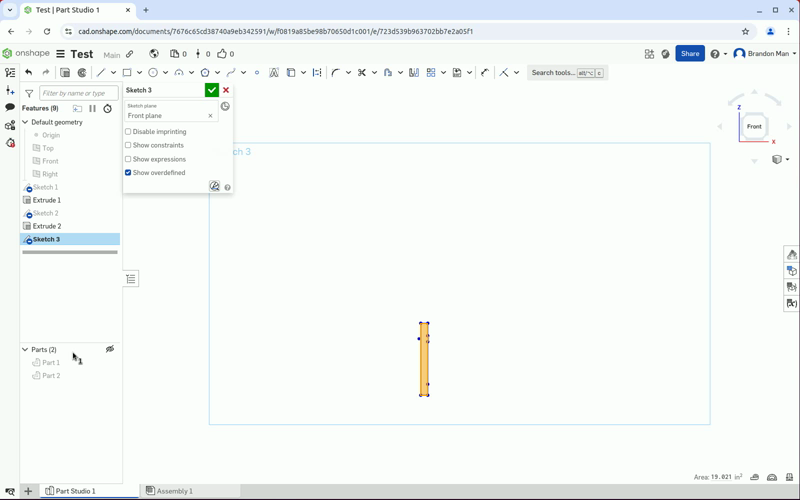
key(shift+y)
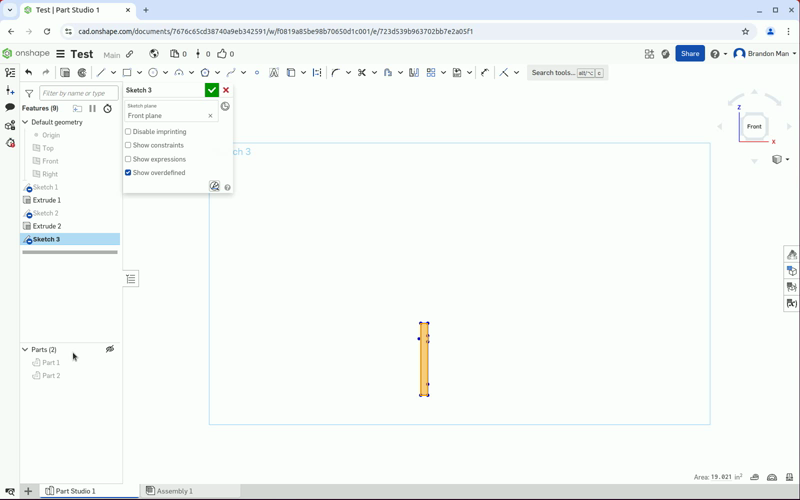
key(shift+e)
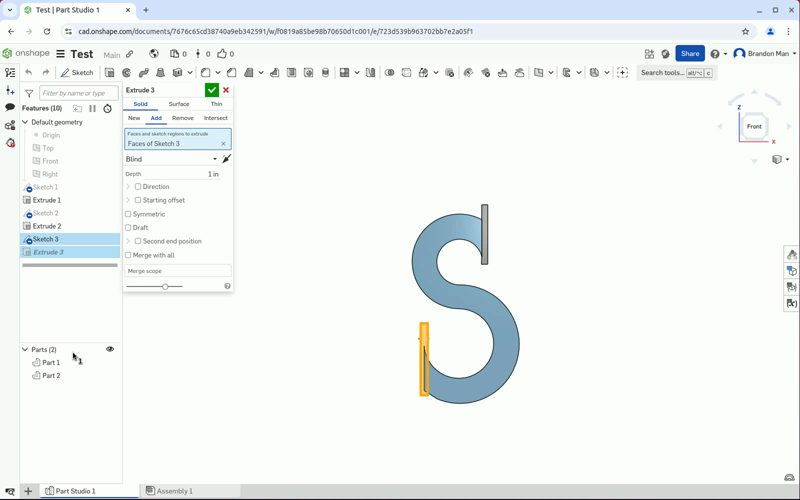
mouse_move(143, 106)
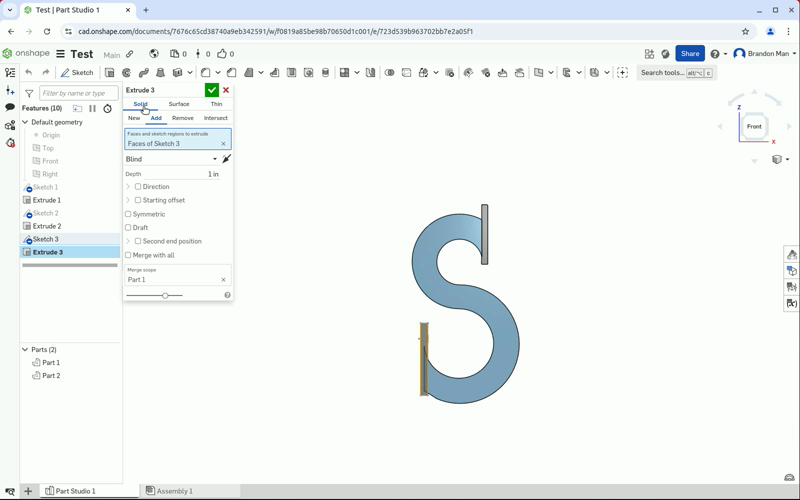
click(143, 106)
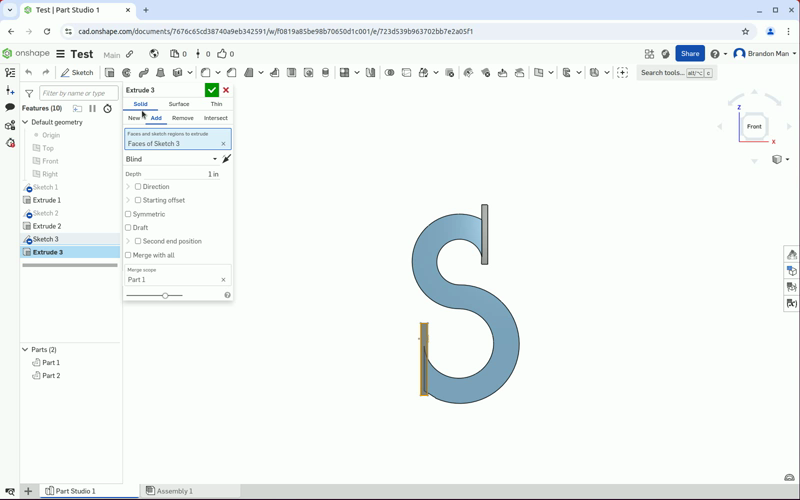
mouse_move(137, 120)
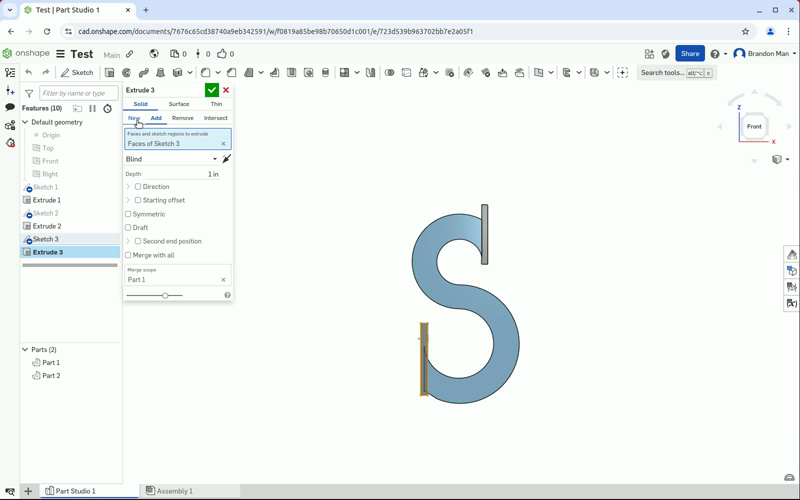
click(137, 120)
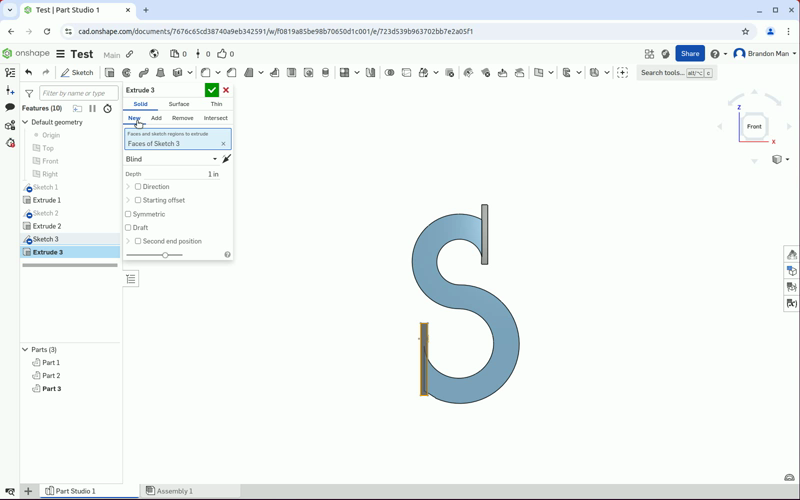
key(tab, 4)
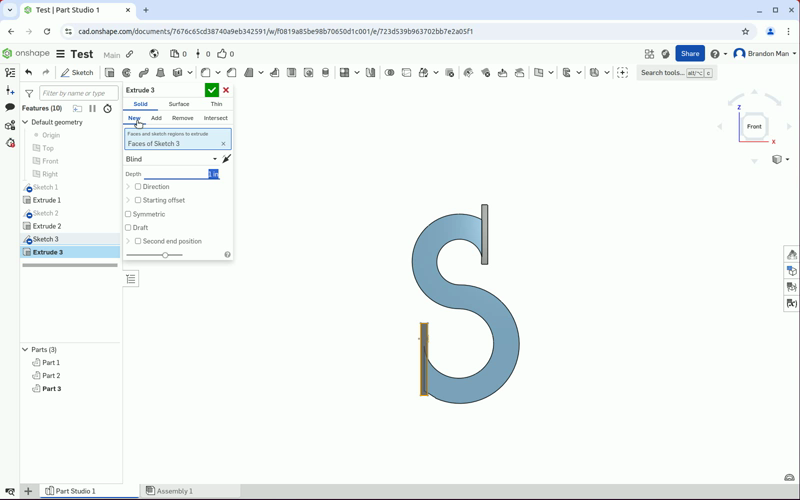
text(8.666)
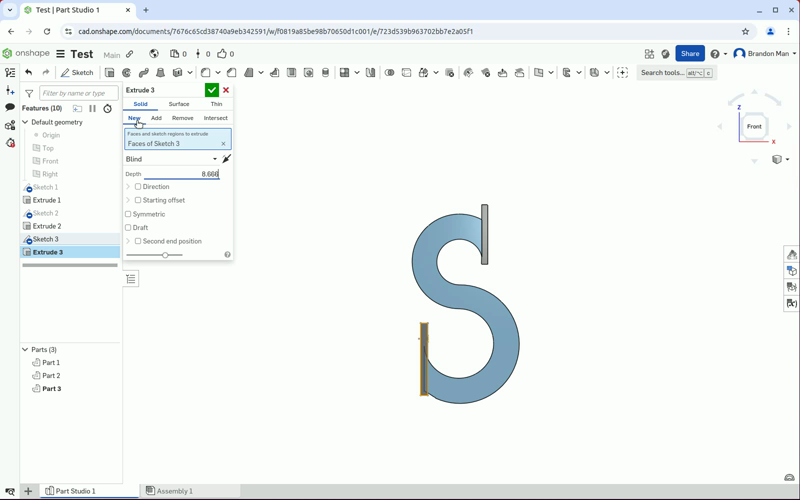
key(enter)
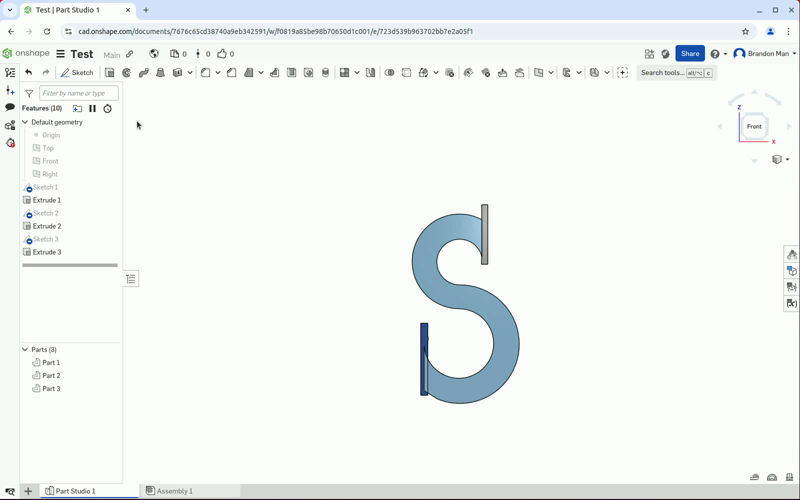
key(shift+h)
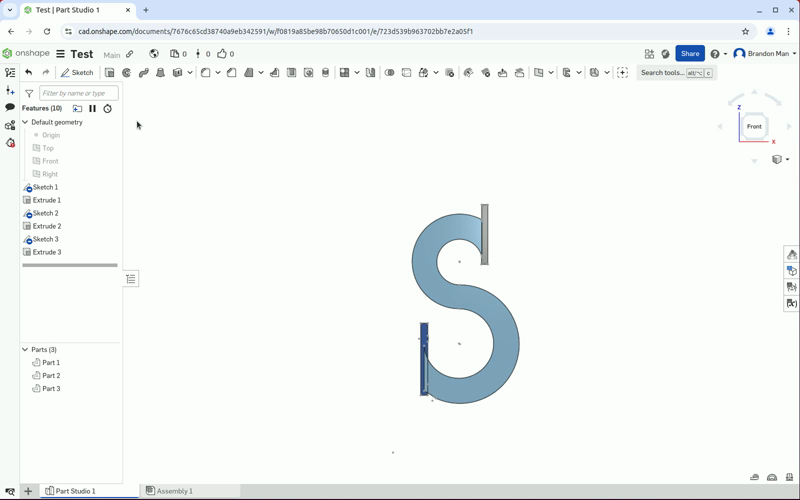
key(shift+h)
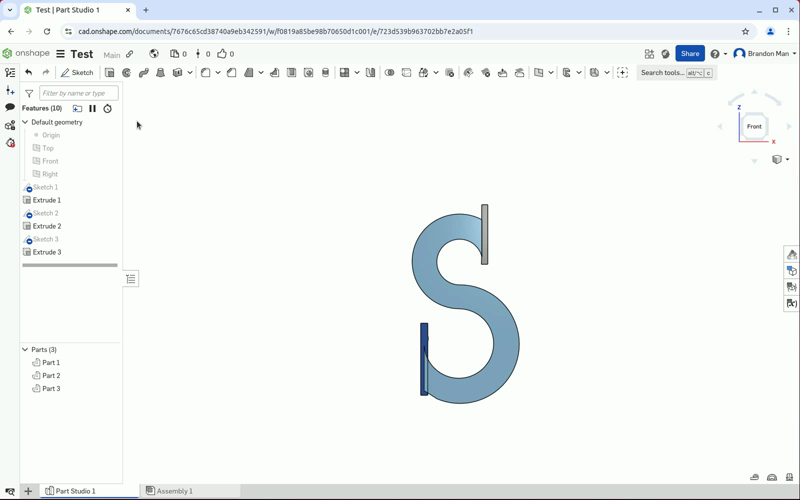
mouse_move(73, 189)
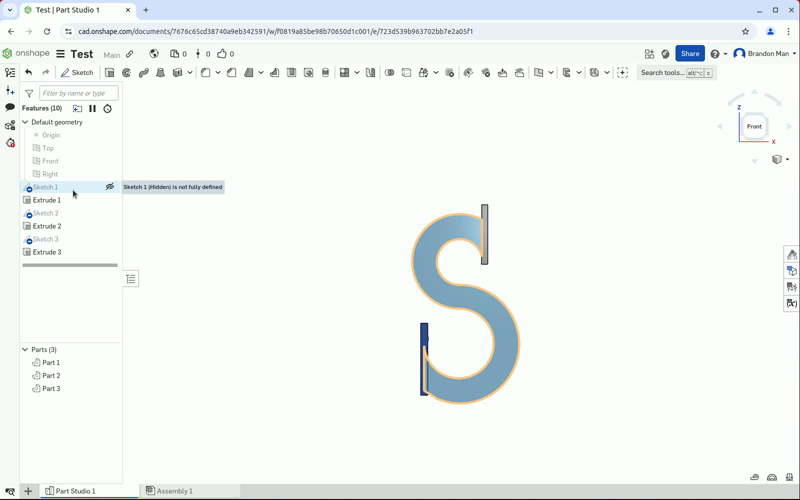
click(73, 189)
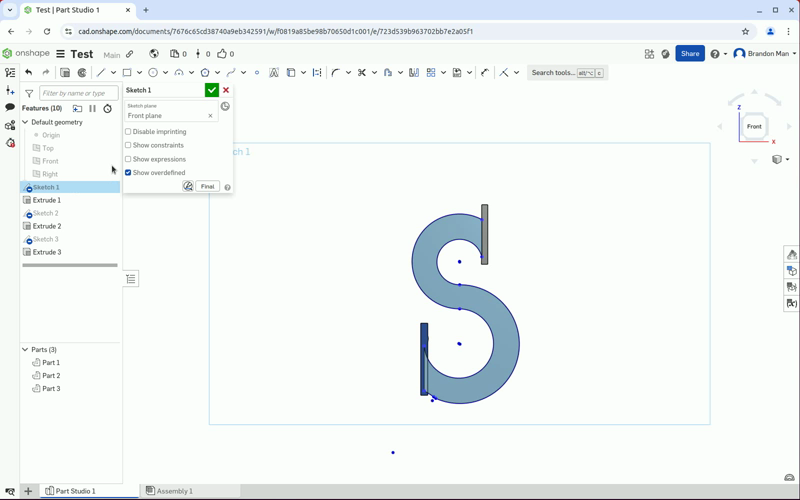
mouse_move(229, 92)
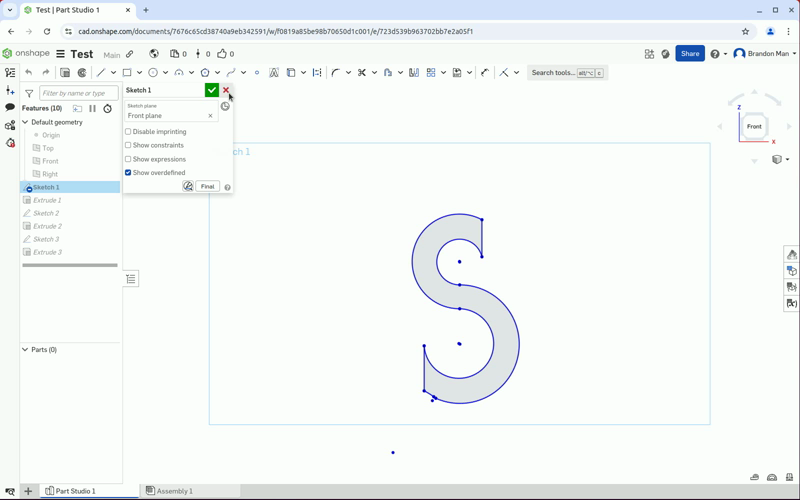
click(229, 92)
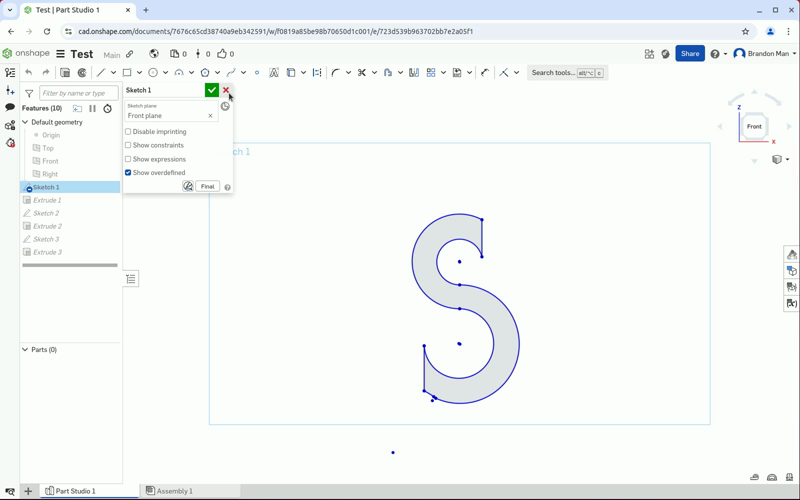
key(shift+s)
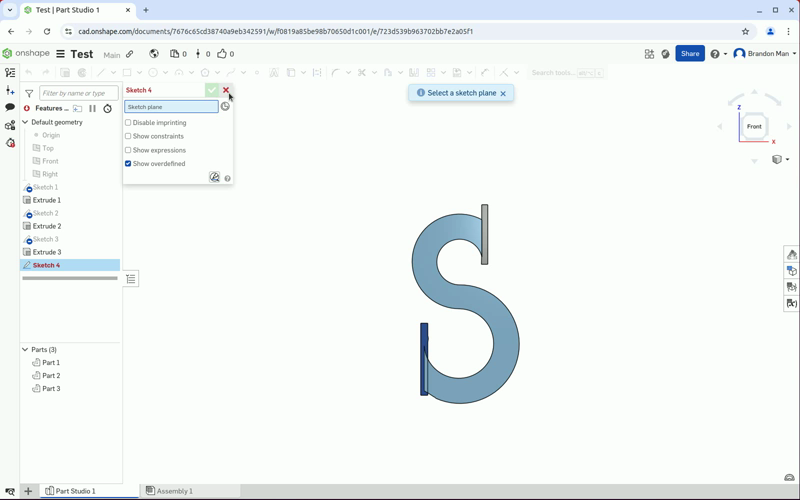
mouse_move(73, 163)
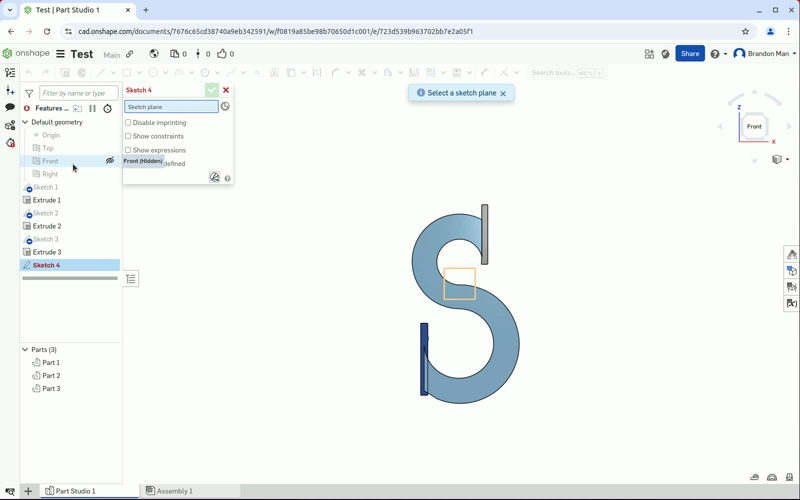
click(73, 163)
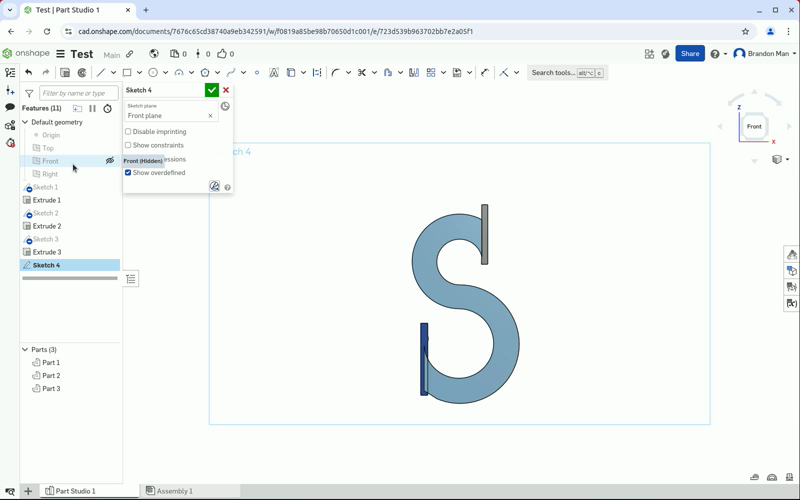
mouse_move(73, 352)
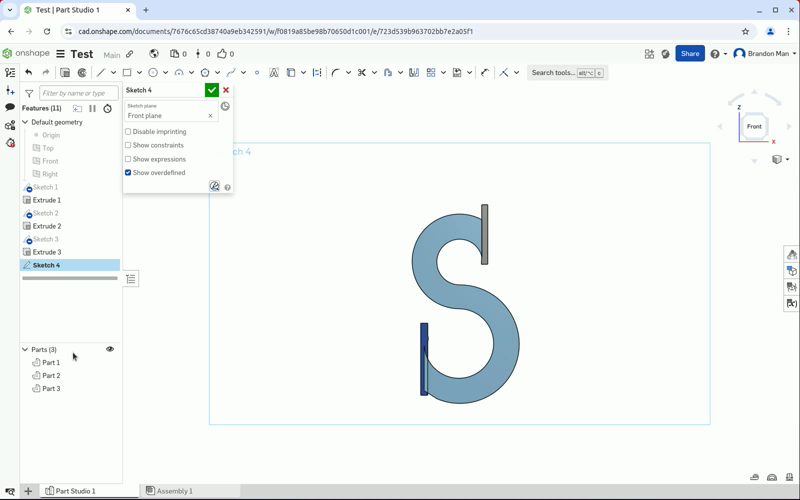
key(y)
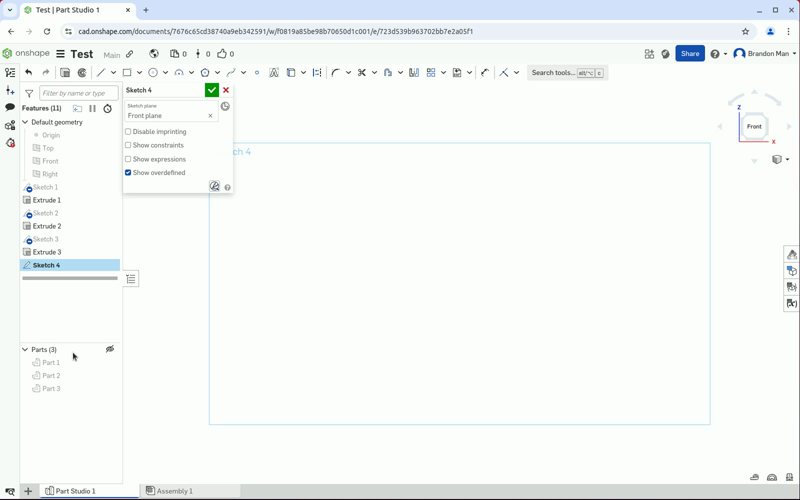
key(a)
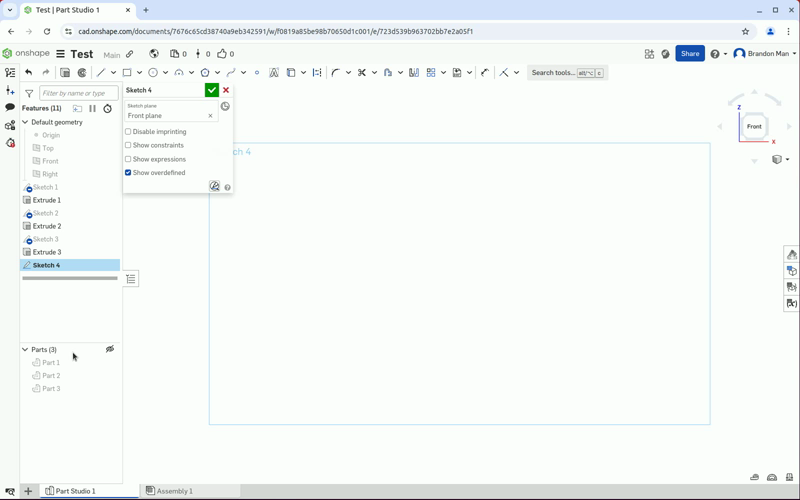
key_down(shift)
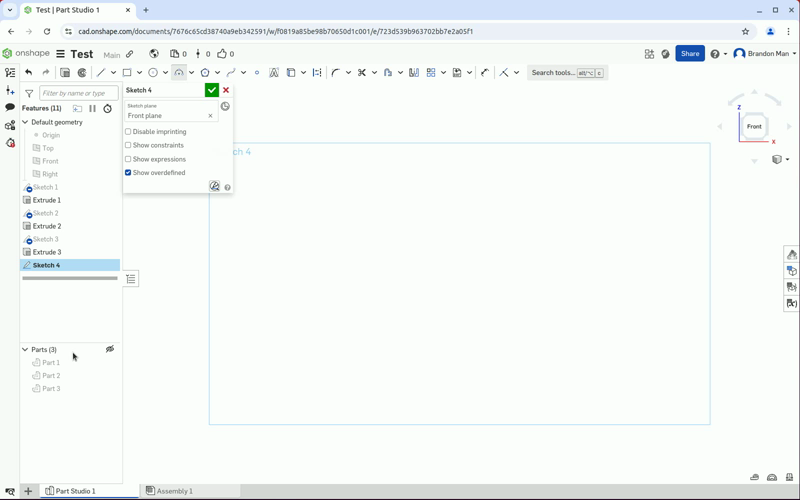
mouse_move(427, 395)
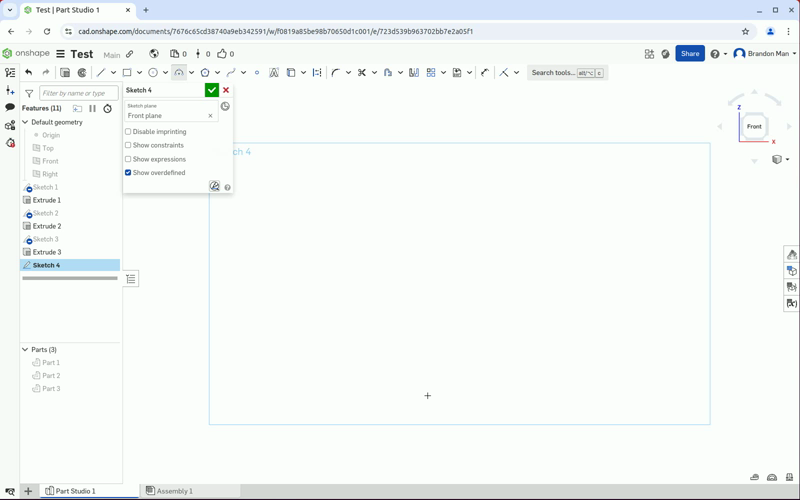
click(427, 395)
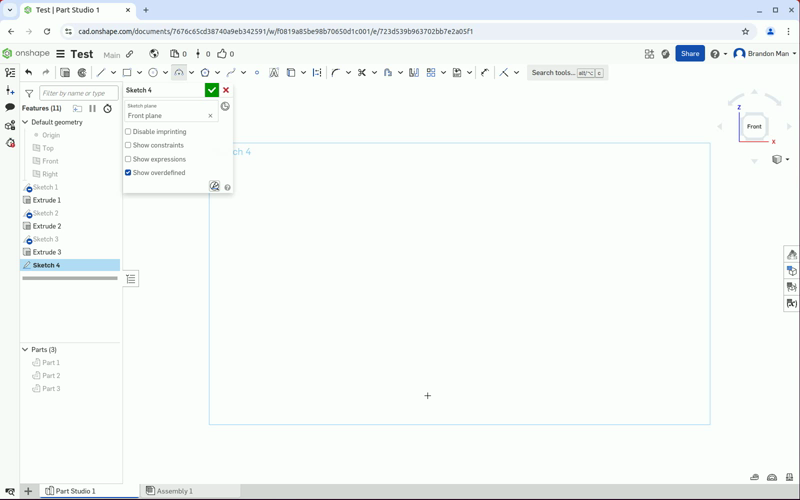
key_up(shift)
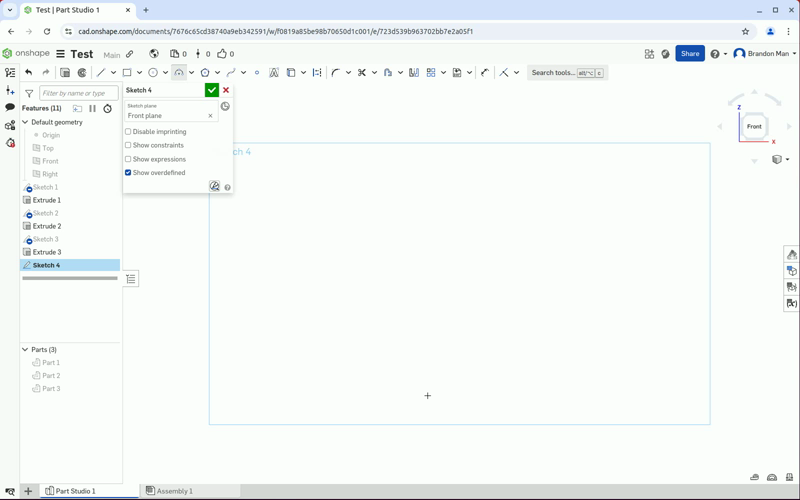
key_down(shift)
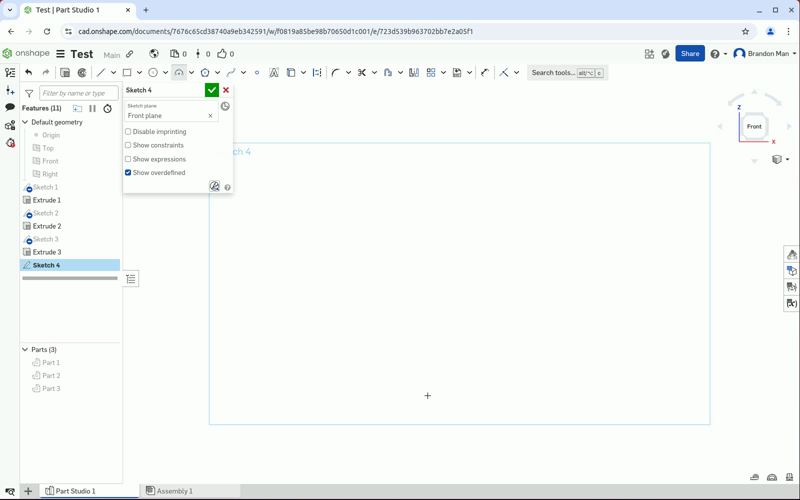
mouse_move(437, 388)
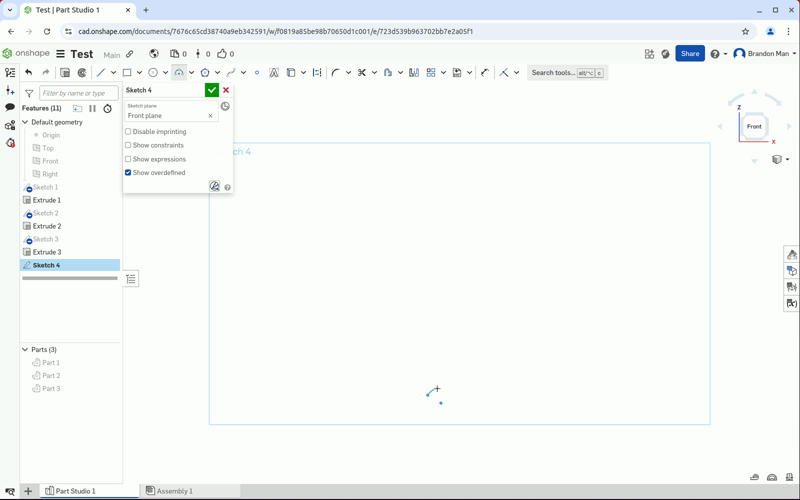
click(437, 388)
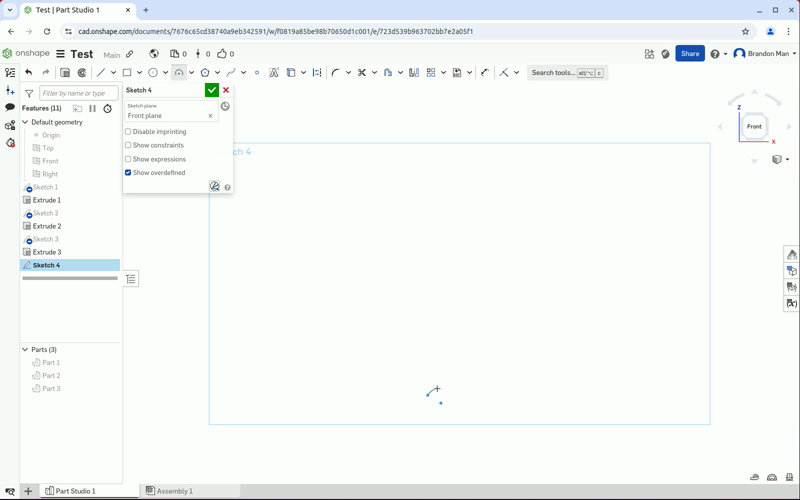
mouse_move(430, 389)
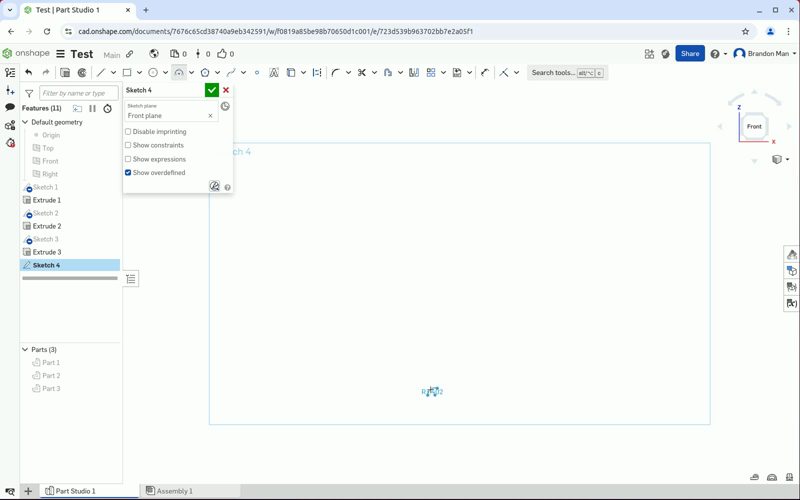
click(430, 389)
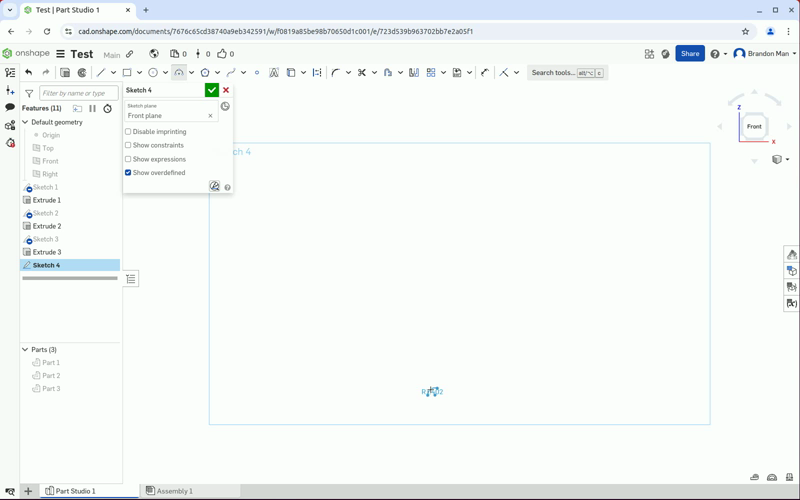
key_up(shift)
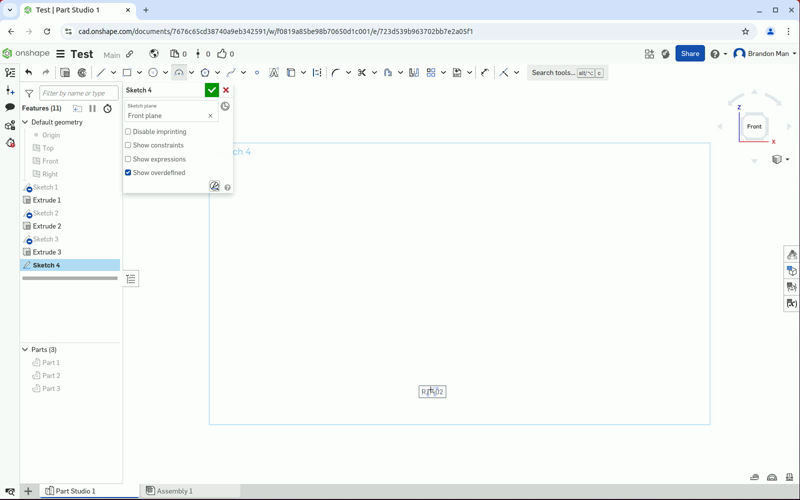
mouse_move(437, 388)
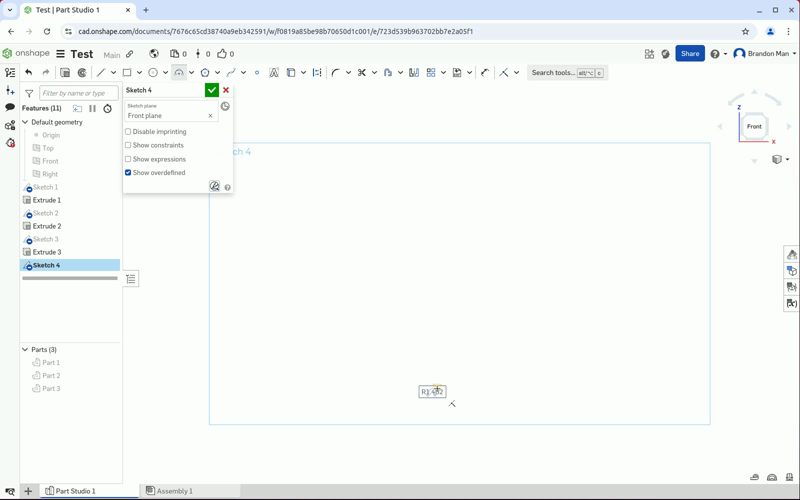
click(437, 388)
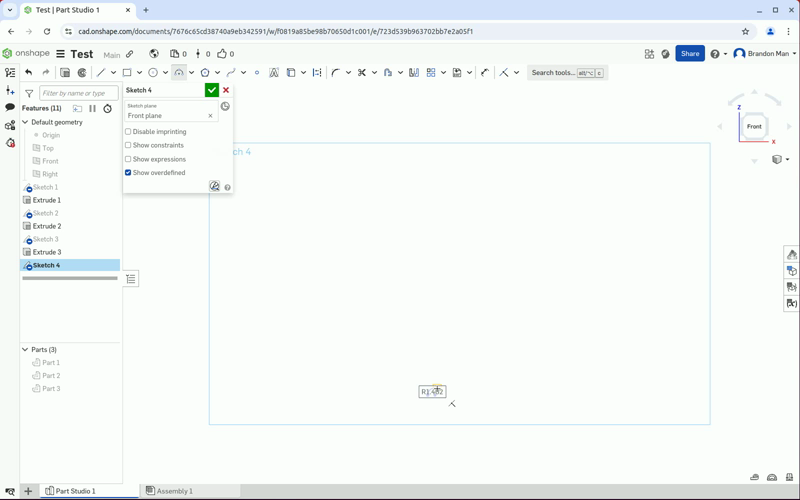
key_down(shift)
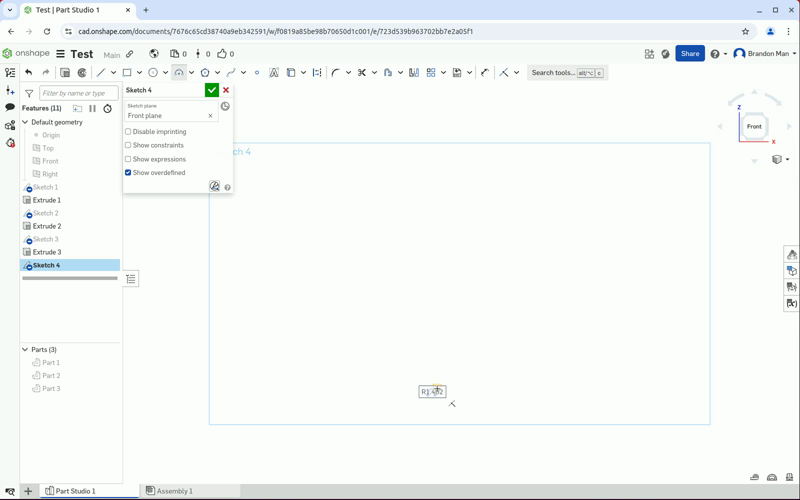
mouse_move(427, 382)
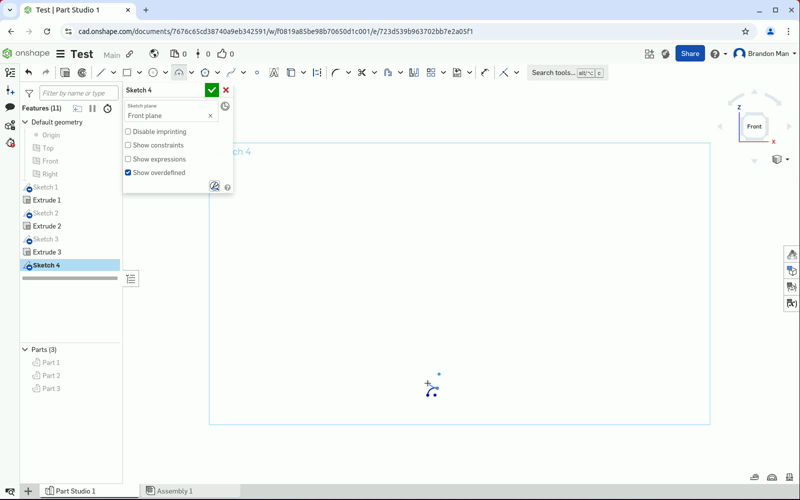
click(427, 382)
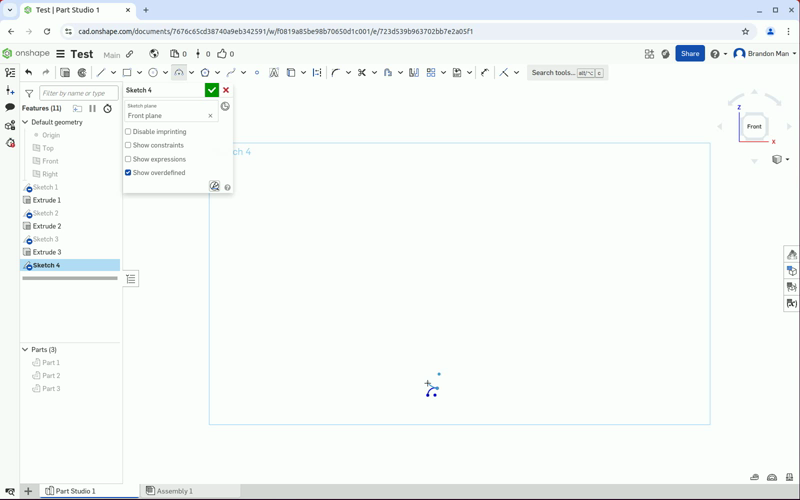
mouse_move(432, 385)
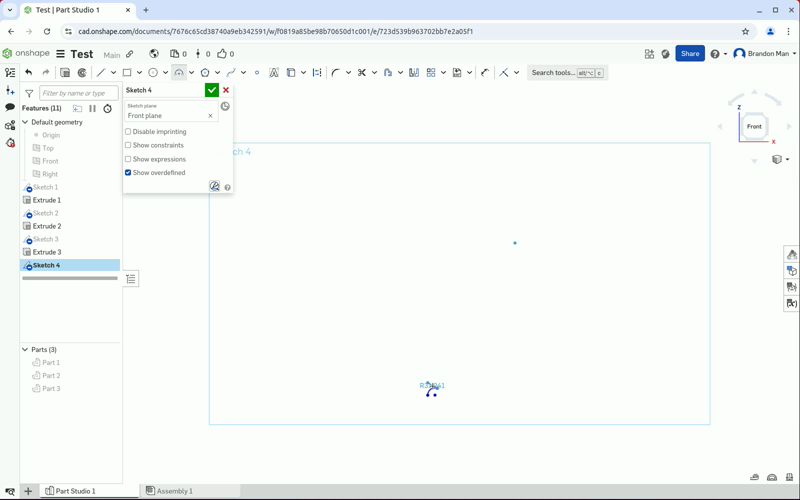
scroll(6)
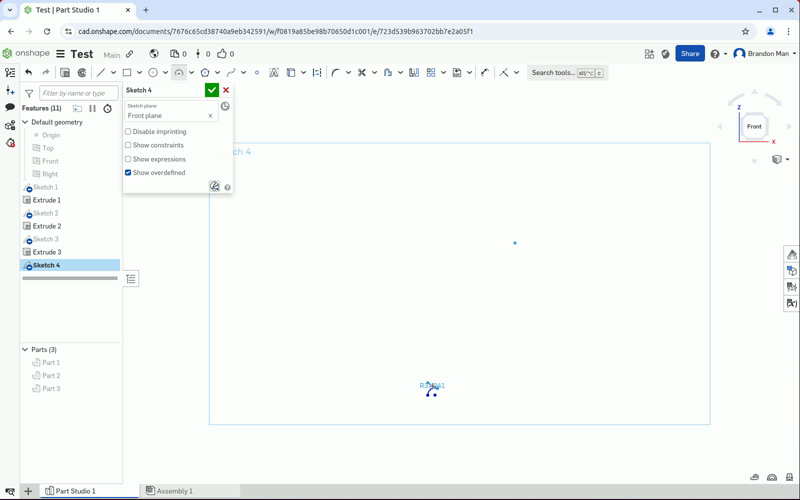
scroll(6)
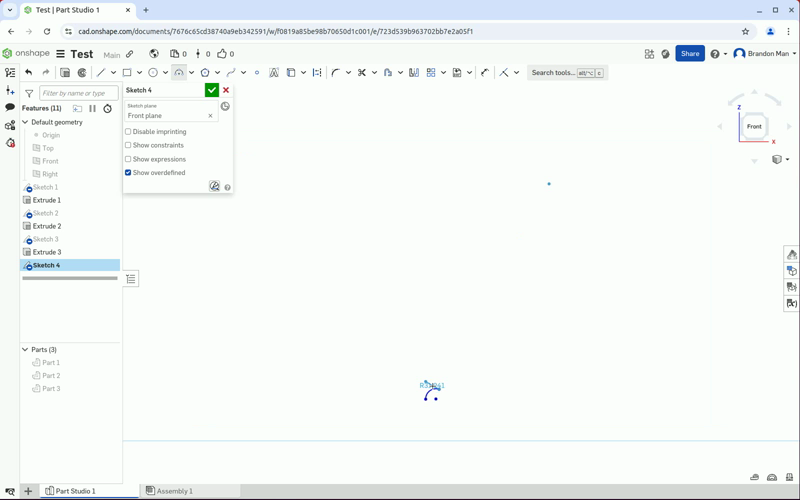
scroll(6)
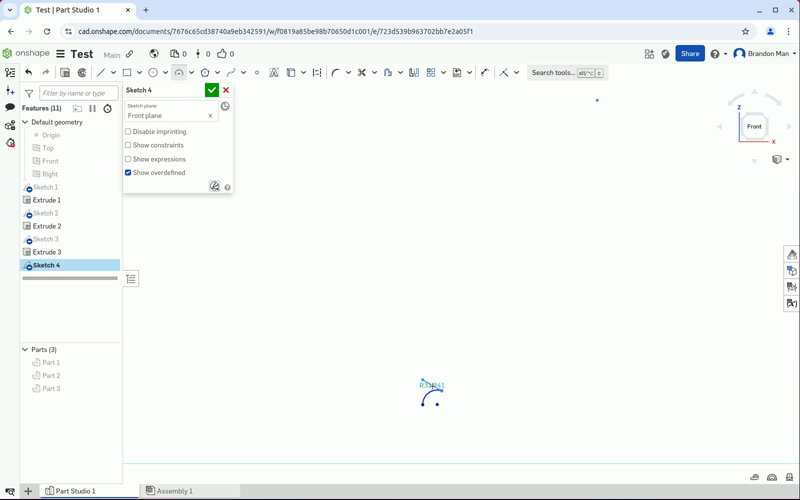
scroll(6)
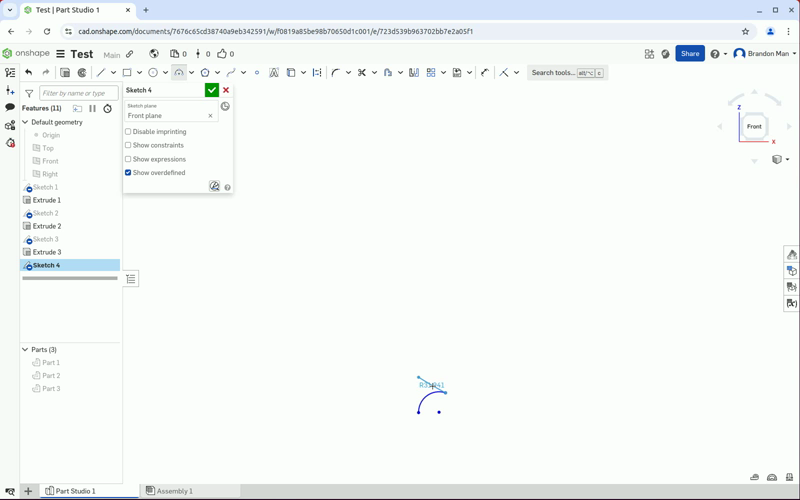
scroll(6)
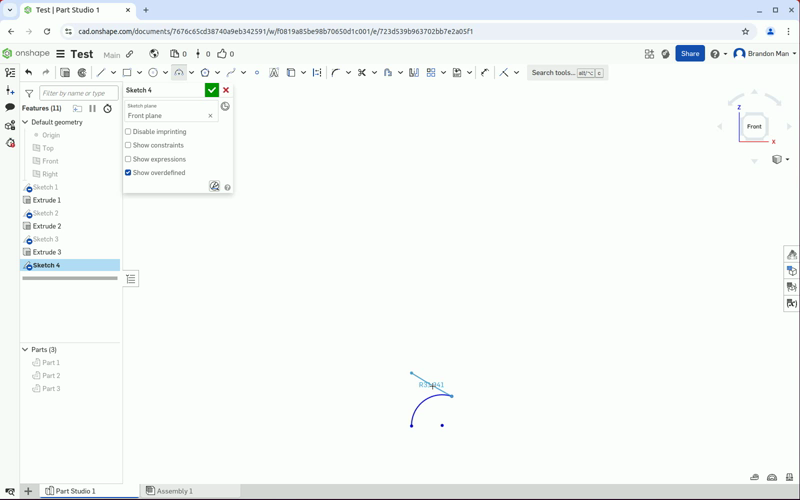
scroll(6)
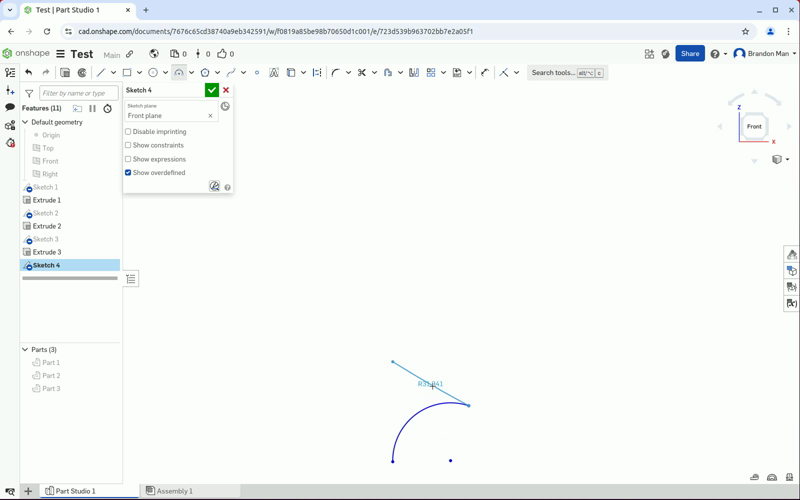
scroll(6)
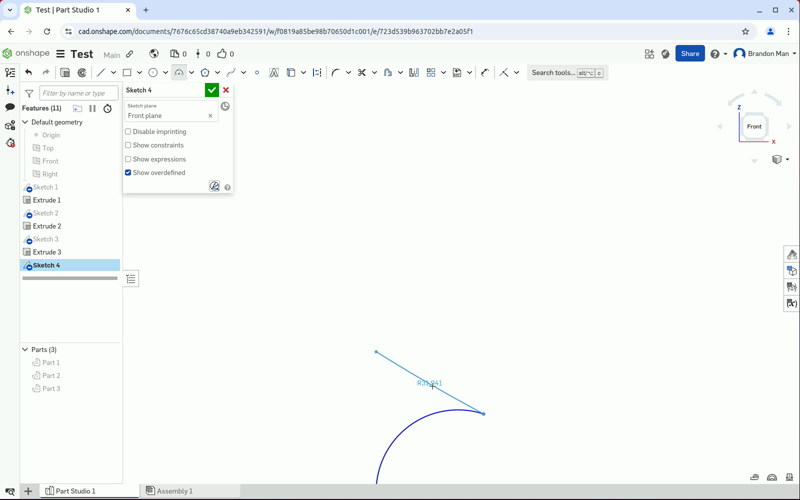
click(432, 385)
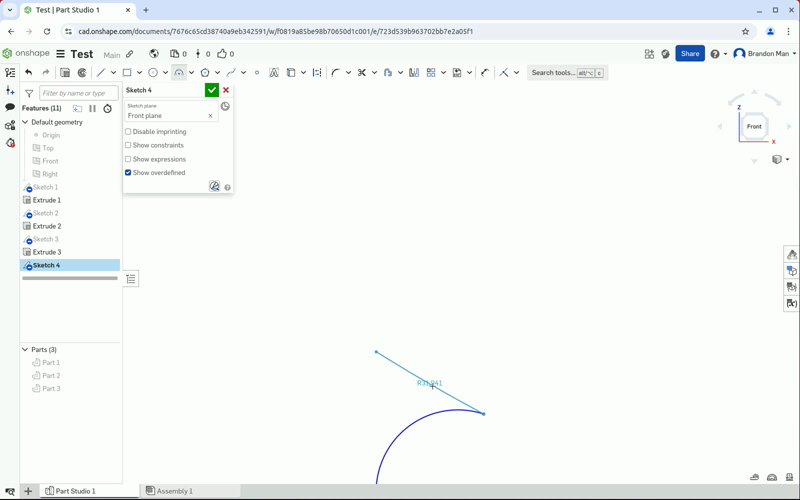
scroll(-6)
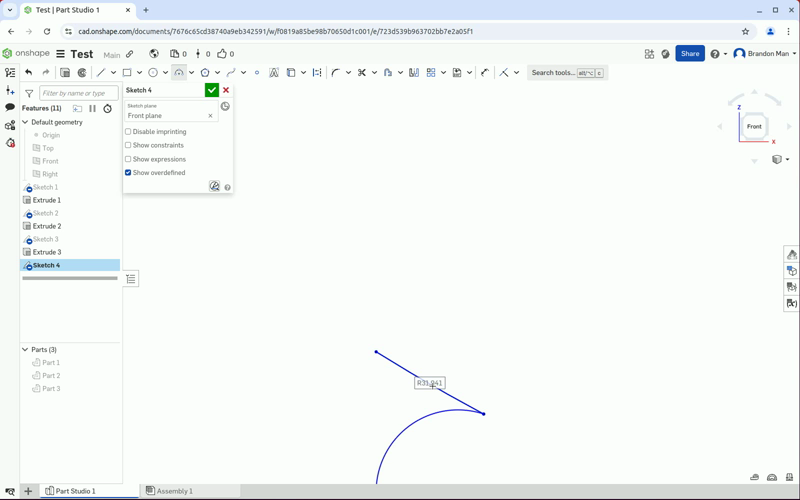
scroll(-6)
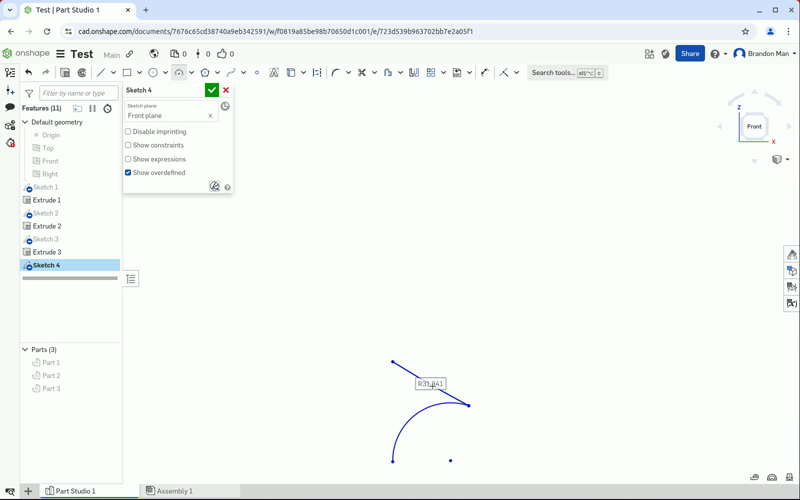
scroll(-6)
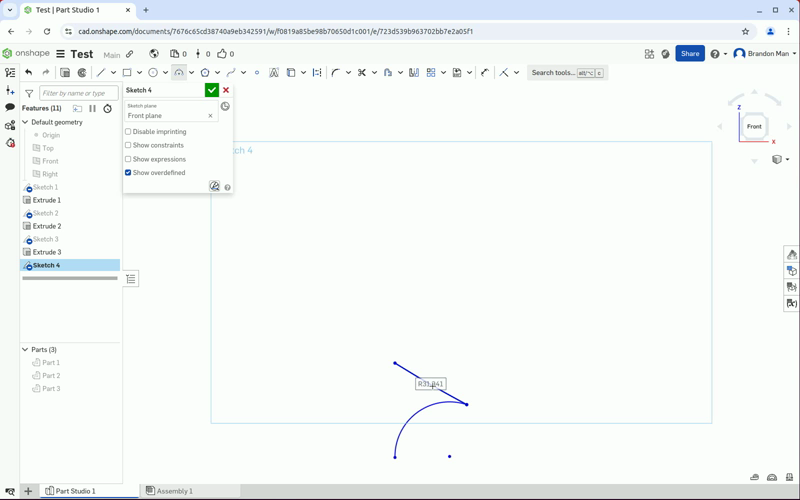
scroll(-6)
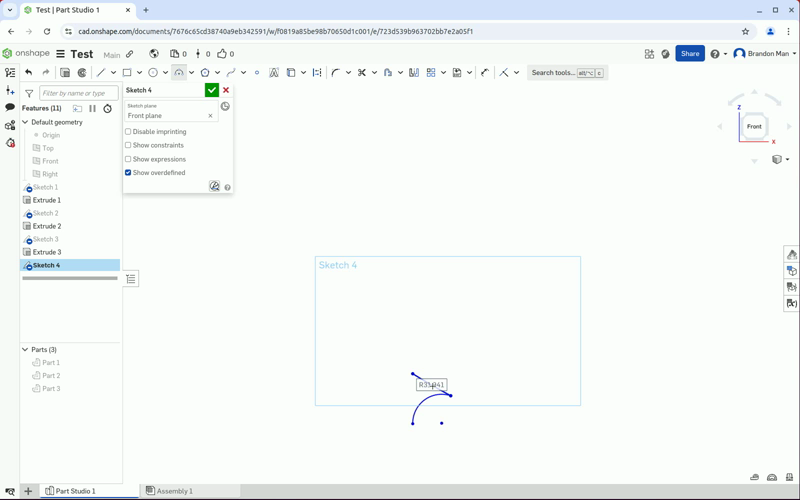
scroll(-6)
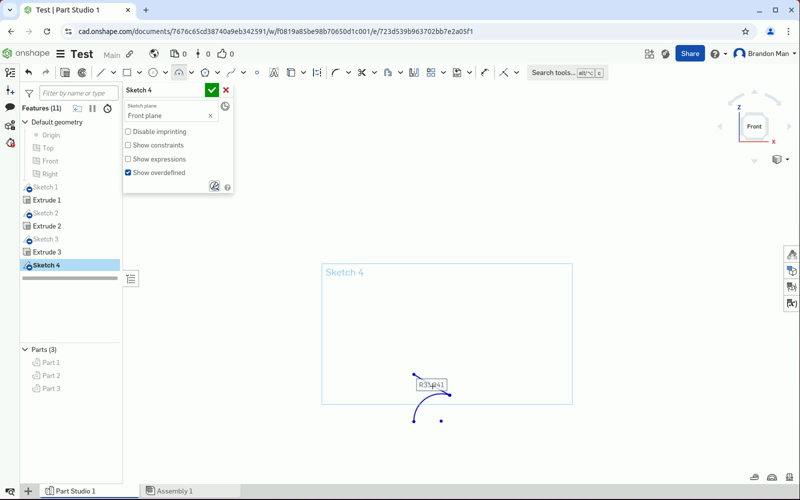
scroll(-6)
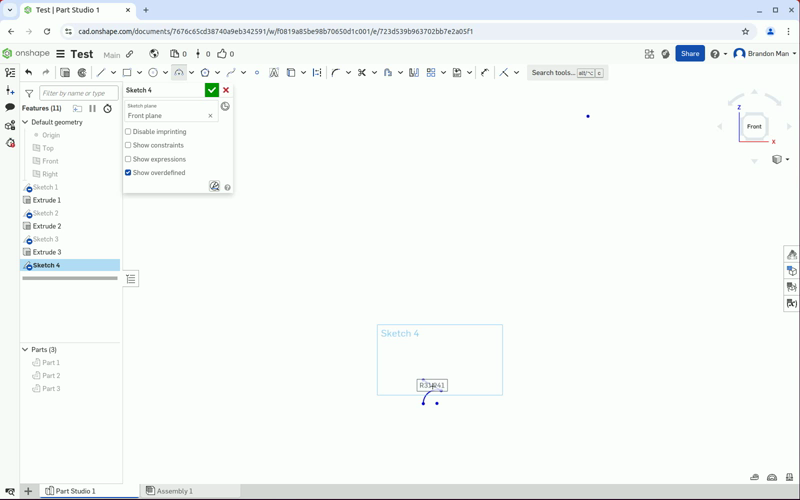
scroll(-6)
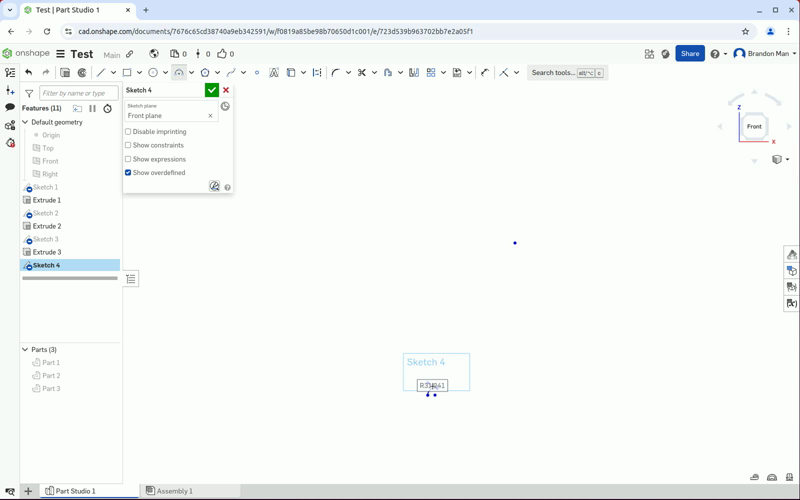
key_up(shift)
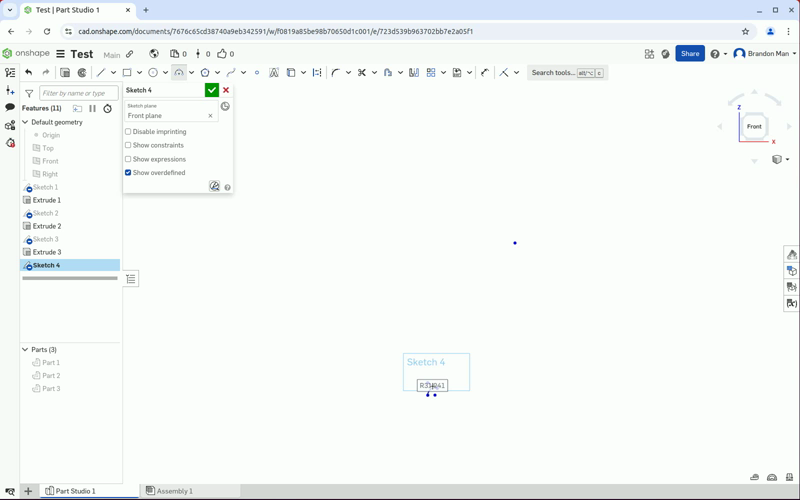
key(esc)
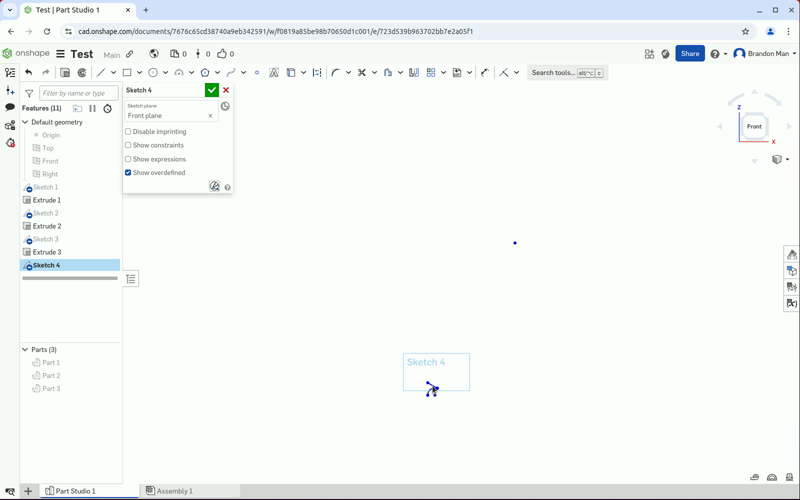
key(l)
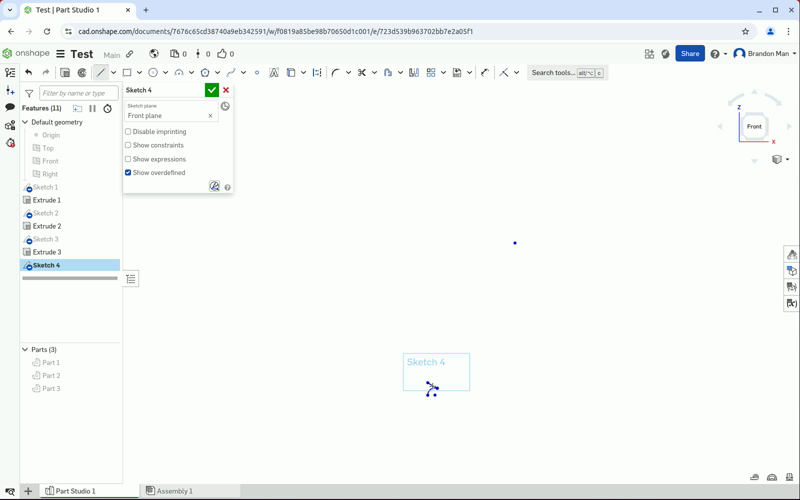
mouse_move(427, 382)
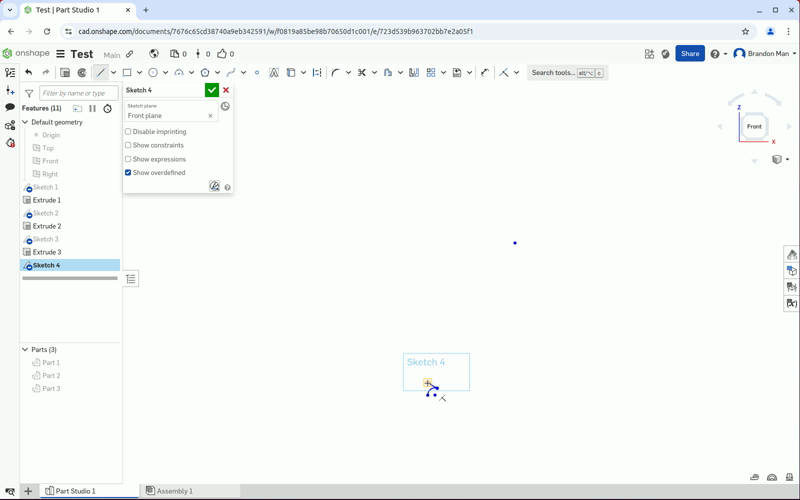
click(427, 382)
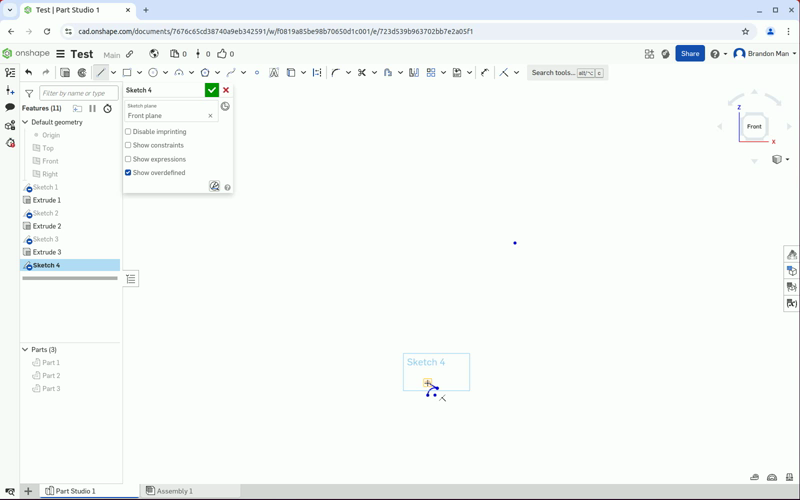
mouse_move(457, 382)
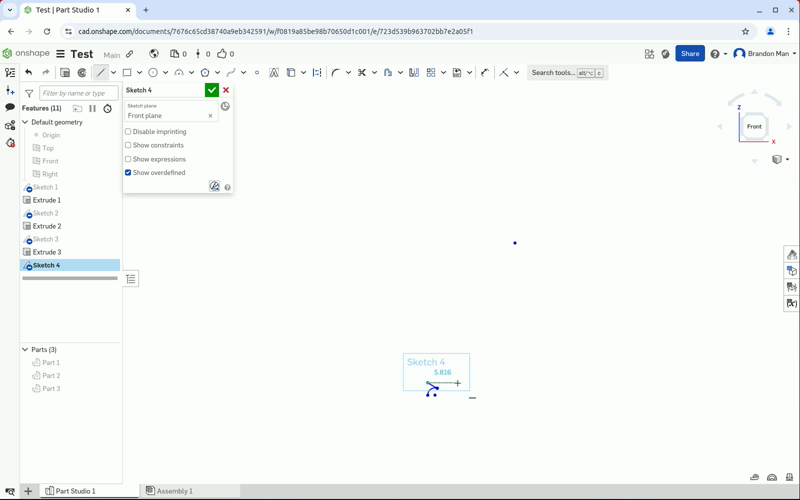
key_down(shift)
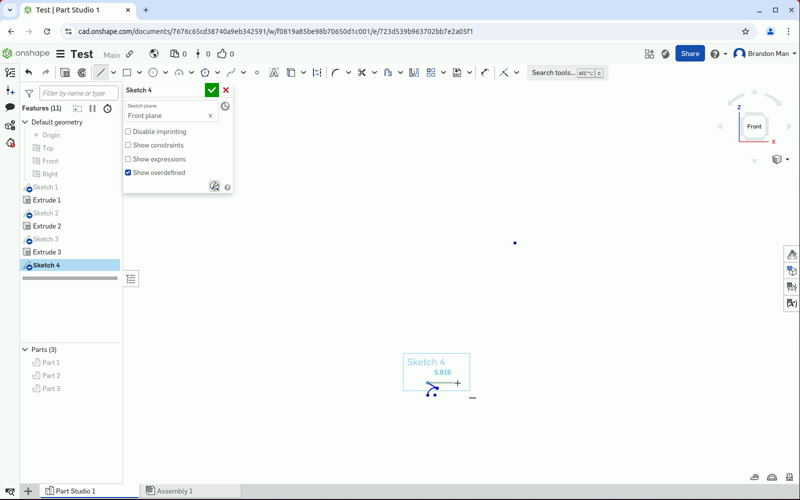
mouse_move(427, 395)
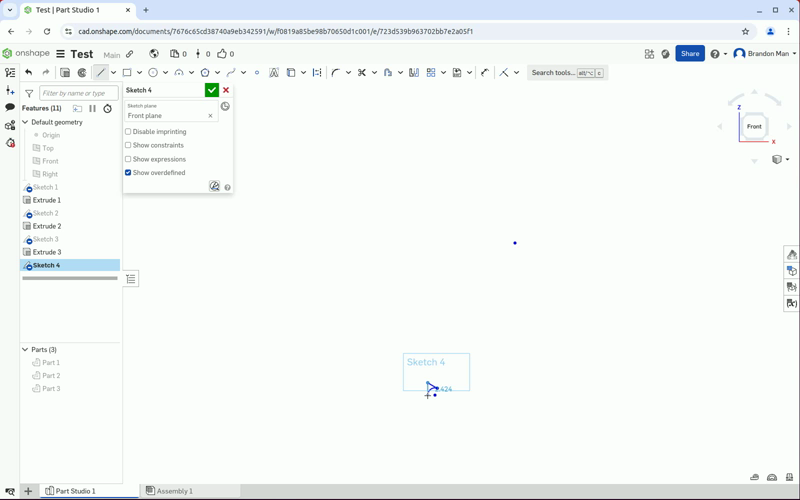
key_up(shift)
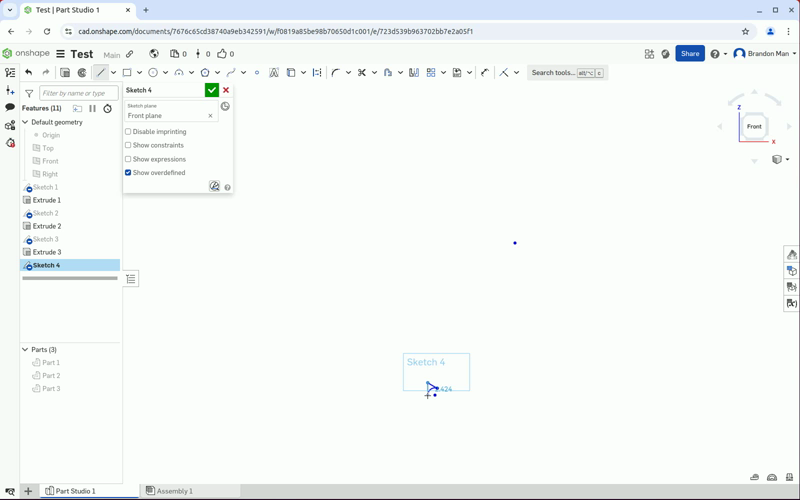
click(427, 395)
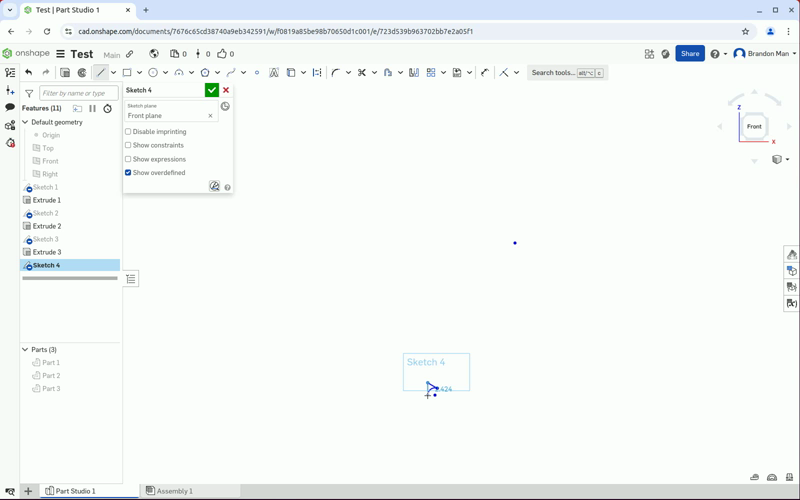
key(esc)
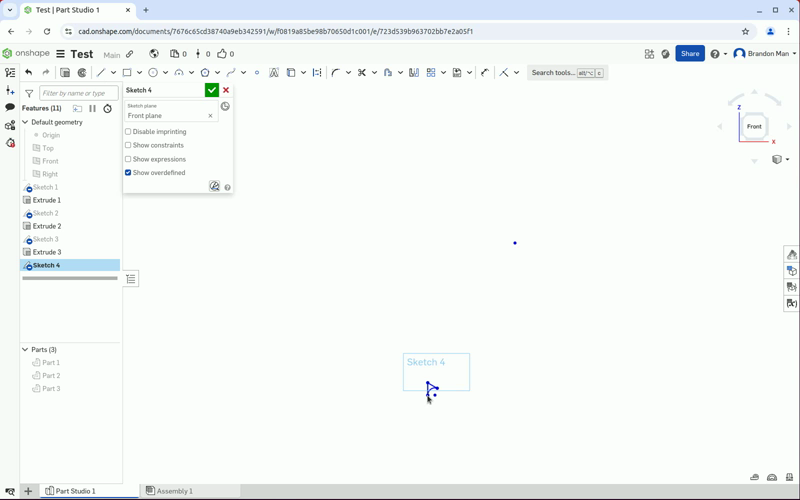
mouse_move(434, 388)
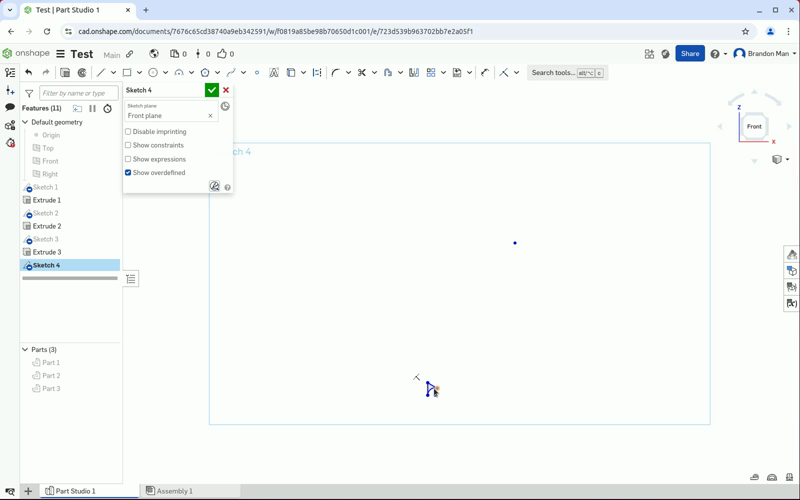
scroll(6)
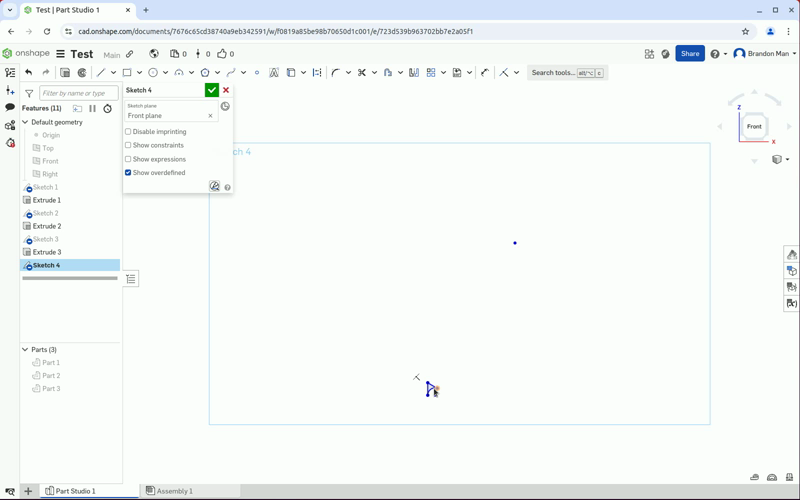
scroll(6)
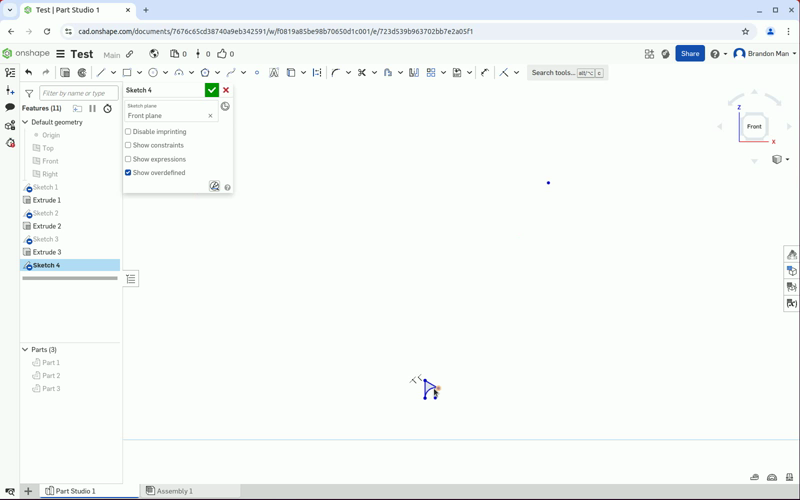
scroll(6)
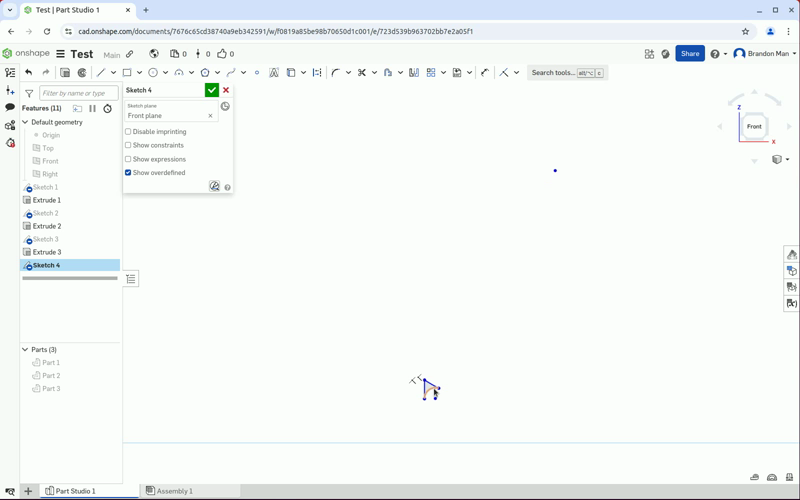
scroll(6)
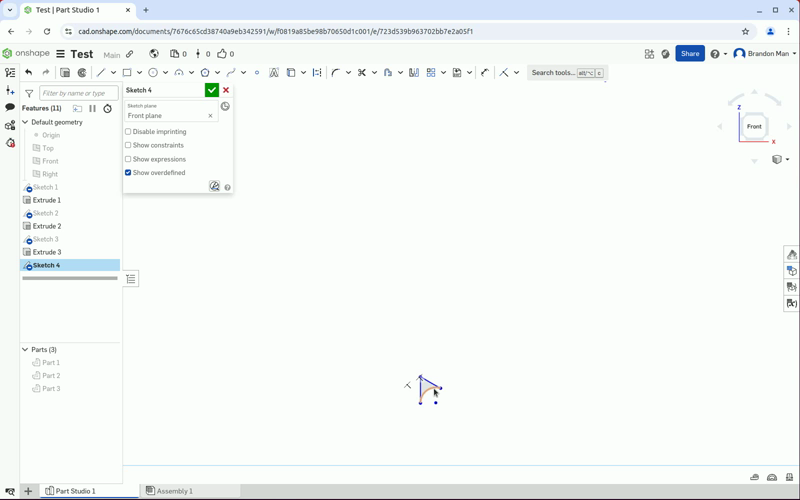
scroll(6)
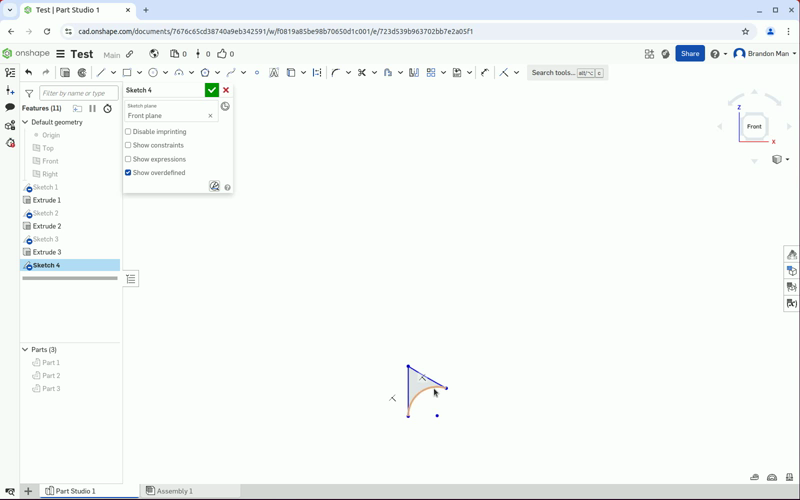
scroll(6)
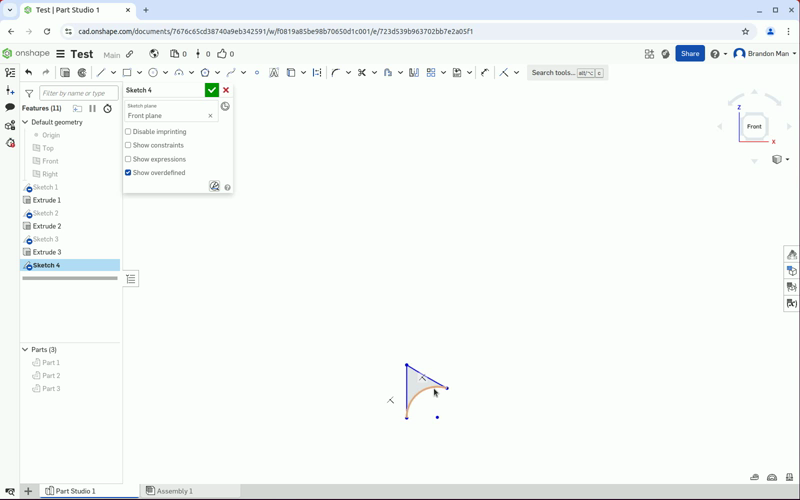
scroll(6)
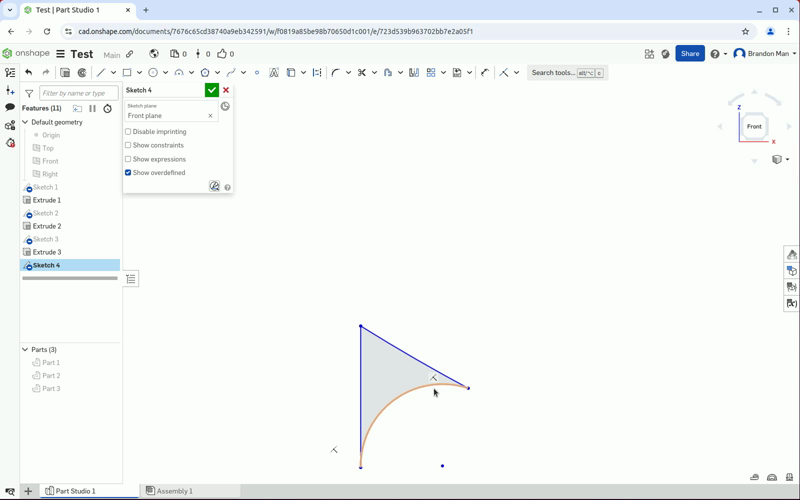
click(434, 388)
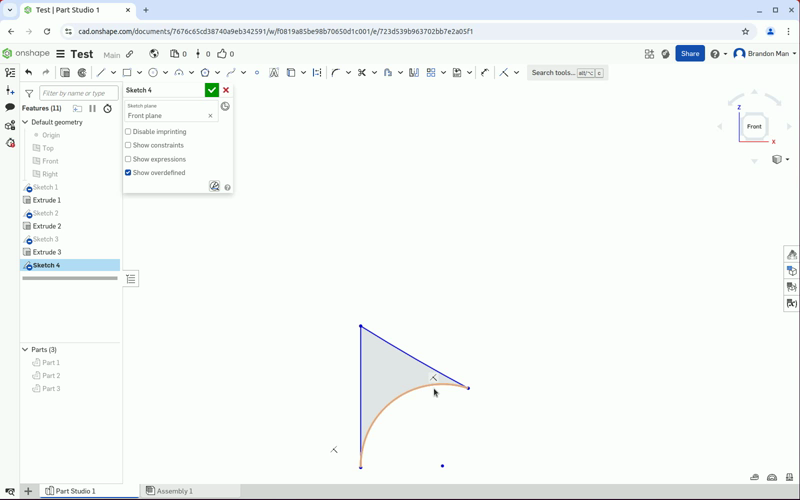
scroll(-6)
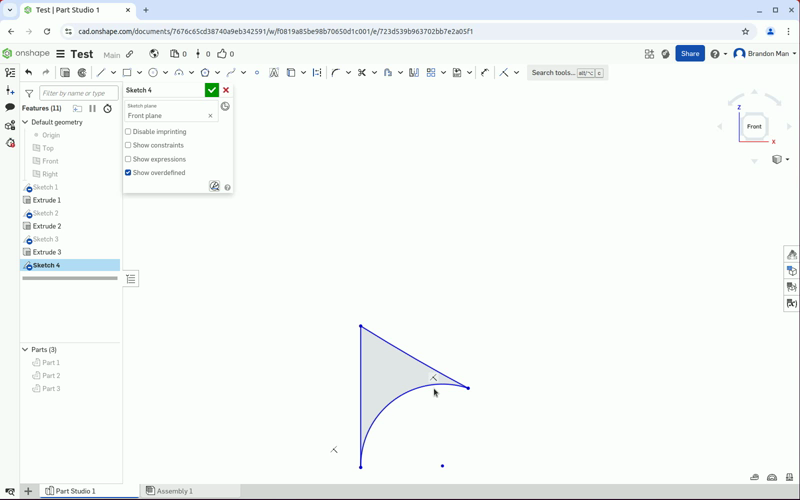
scroll(-6)
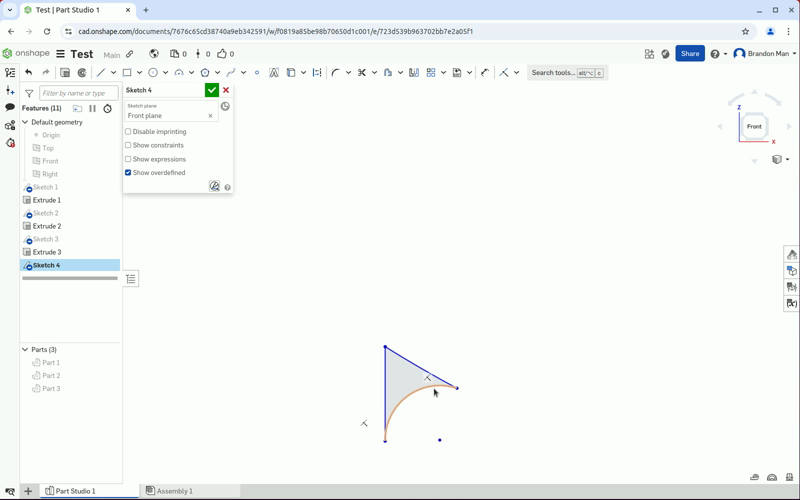
scroll(-6)
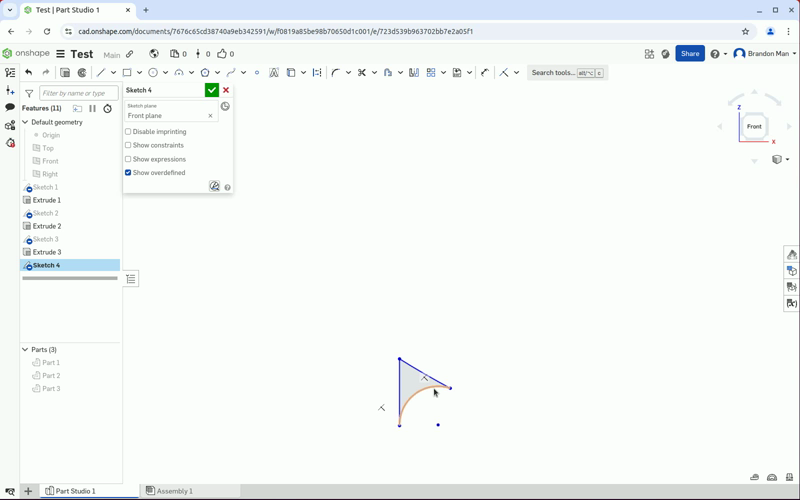
scroll(-6)
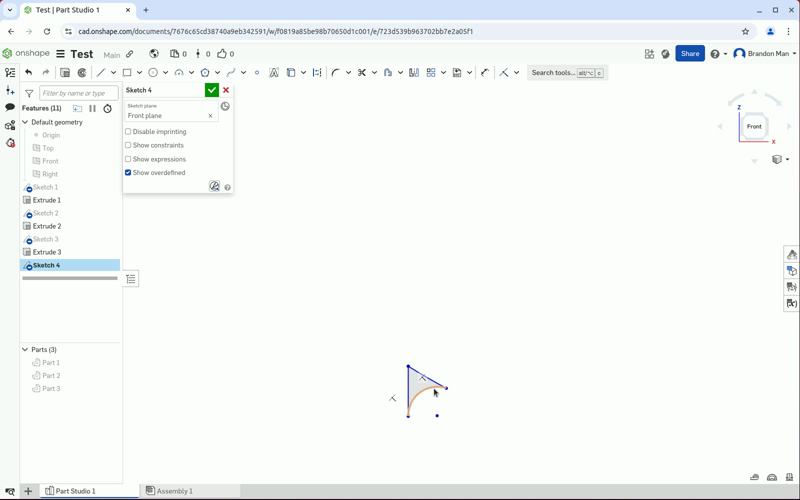
scroll(-6)
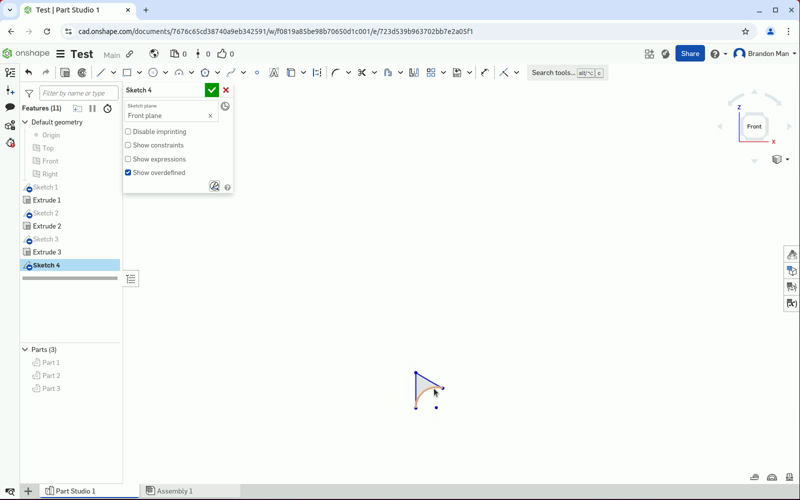
scroll(-6)
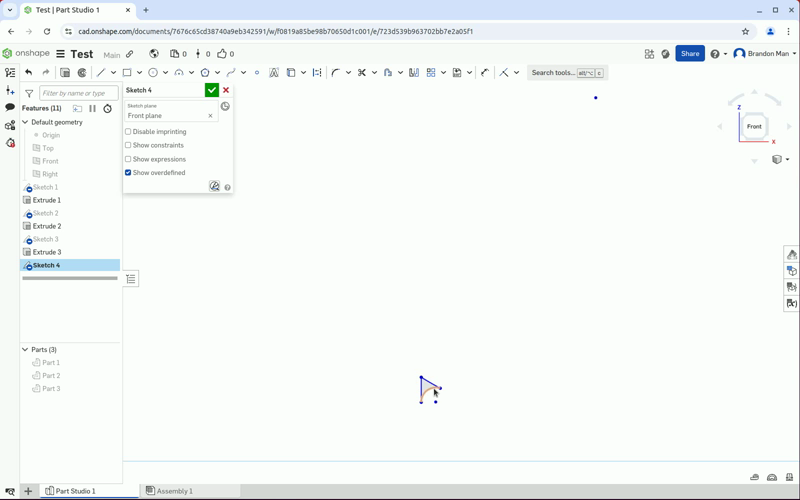
scroll(-6)
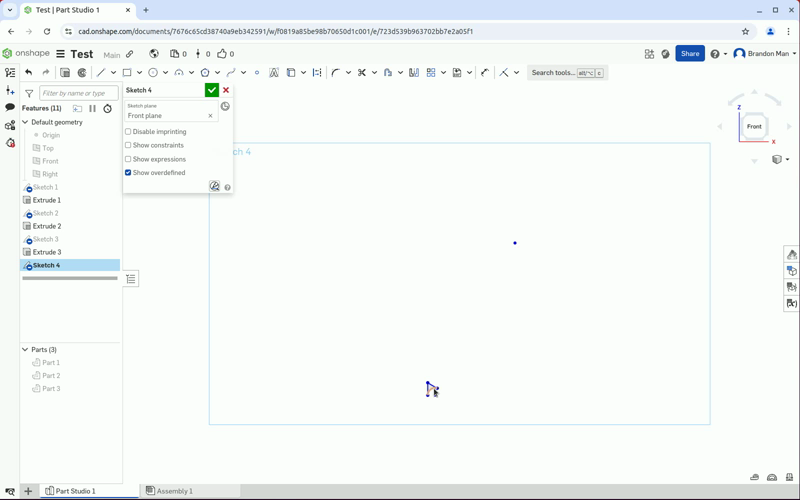
mouse_move(73, 352)
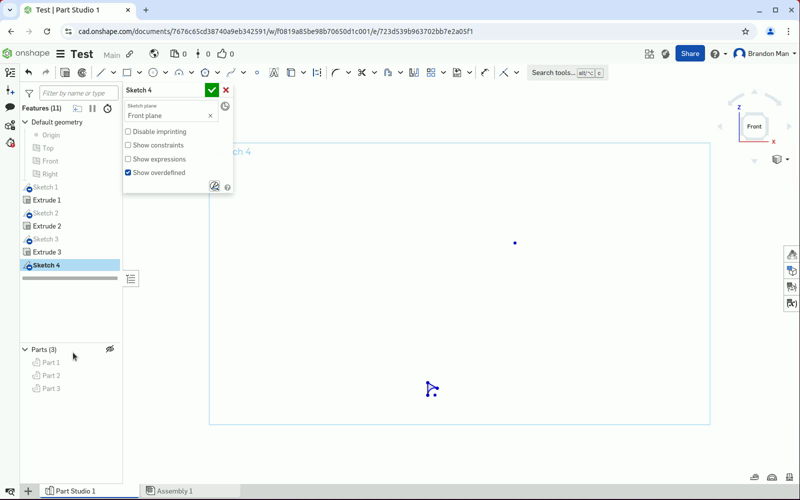
key(shift+y)
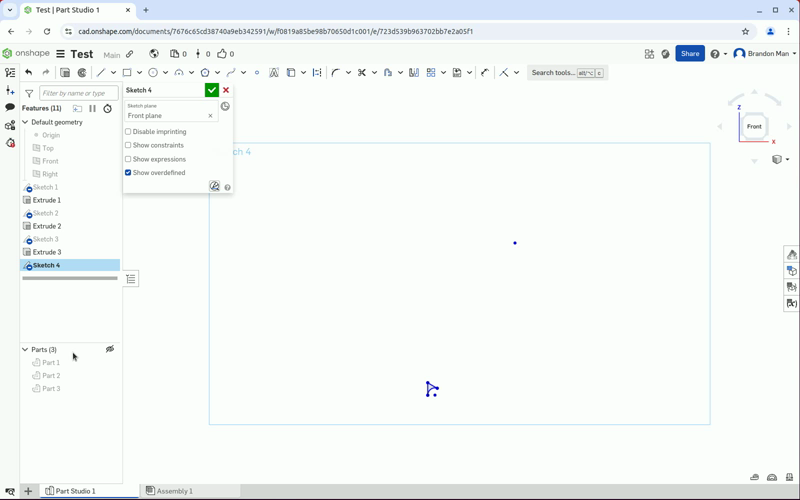
key(shift+e)
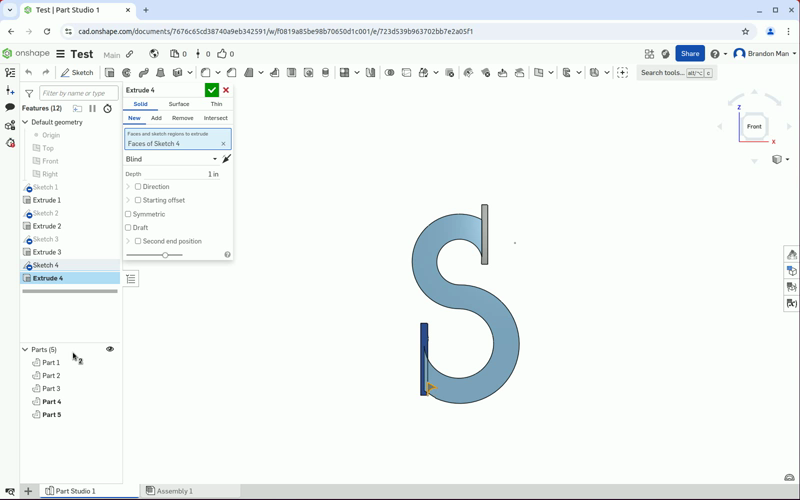
mouse_move(143, 106)
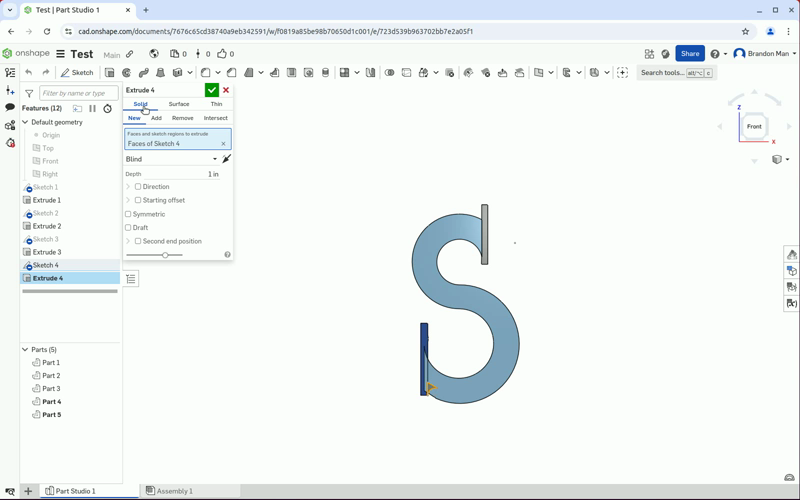
click(143, 106)
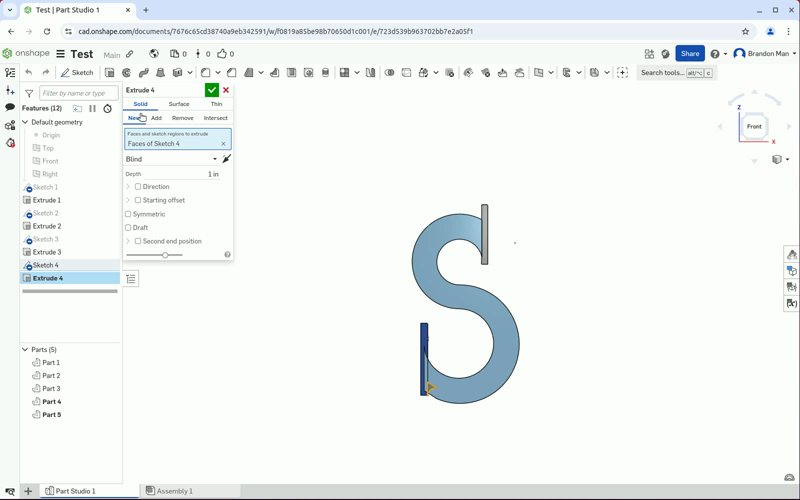
mouse_move(137, 120)
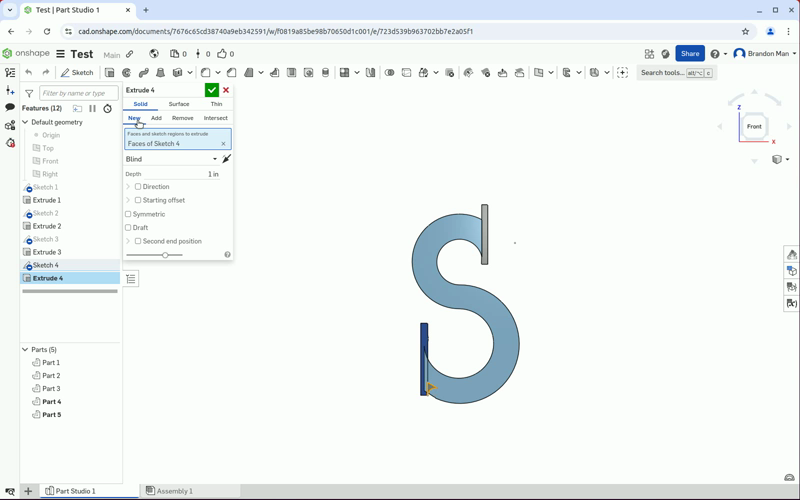
click(137, 120)
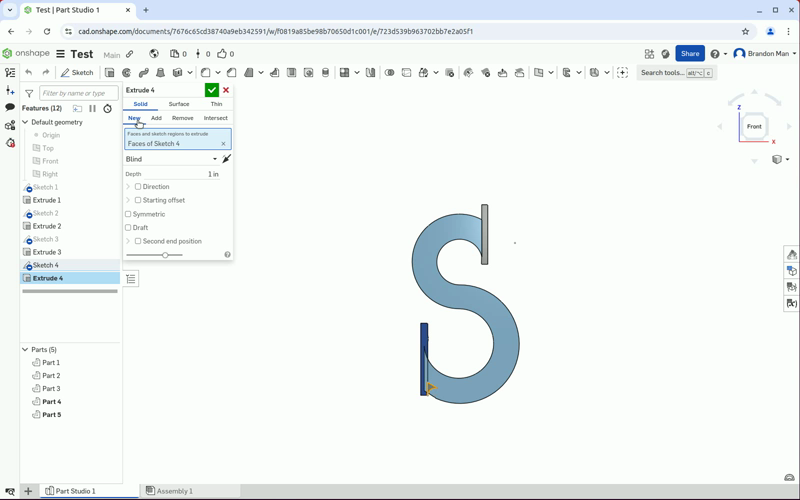
key(tab, 4)
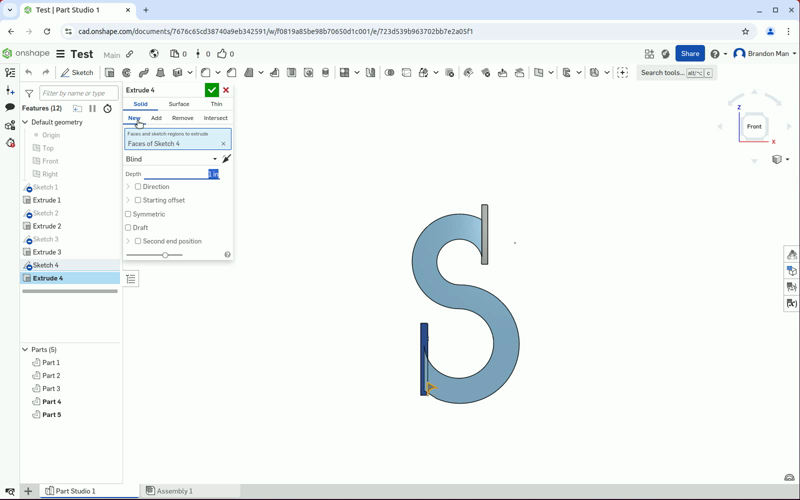
text(8.666)
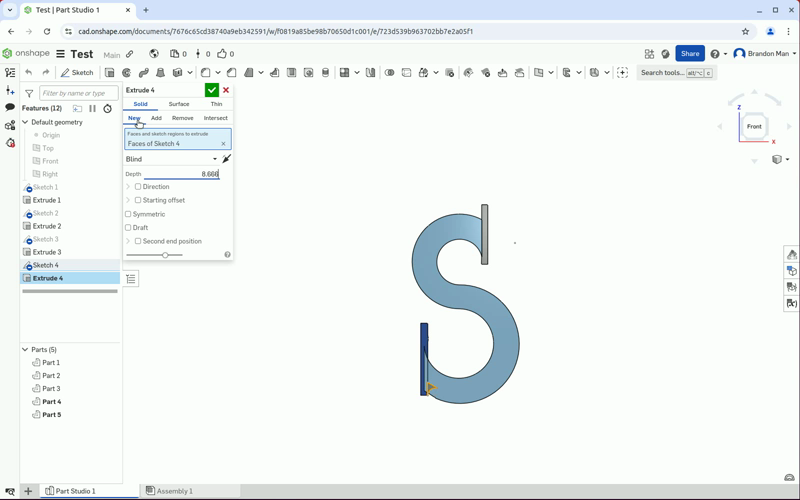
key(enter)
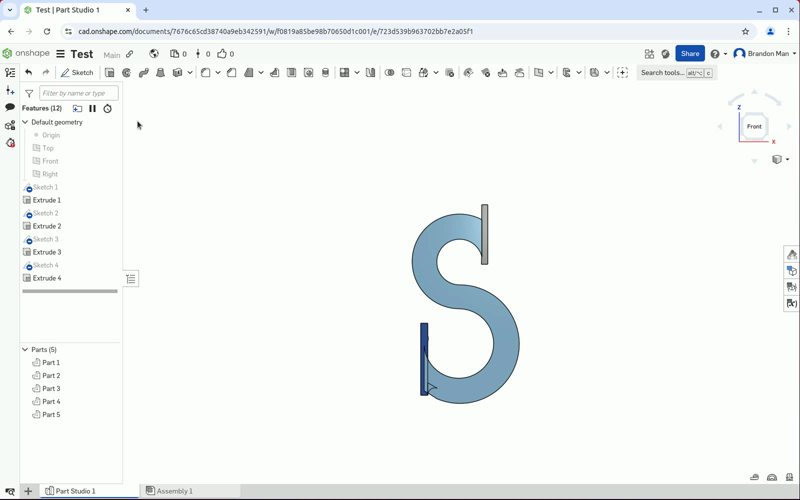
key(shift+h)
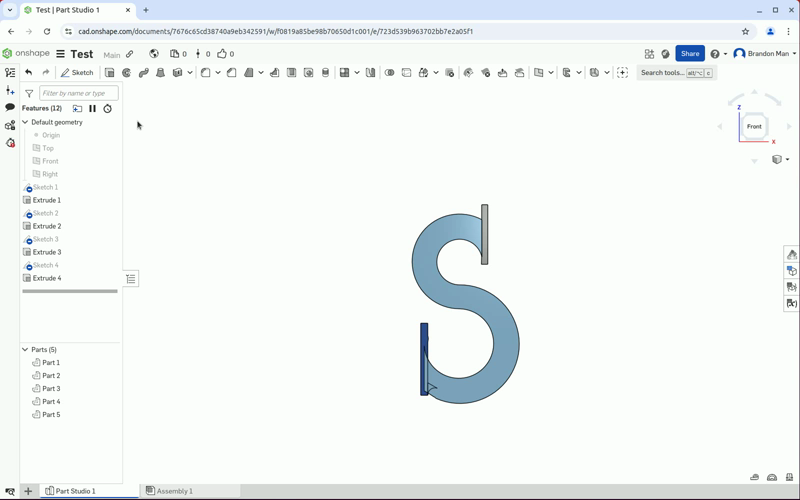
key(shift+h)
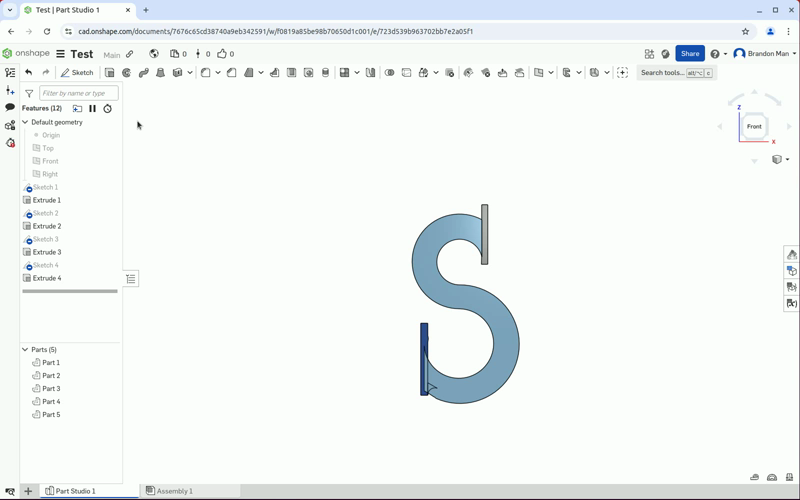
mouse_move(73, 189)
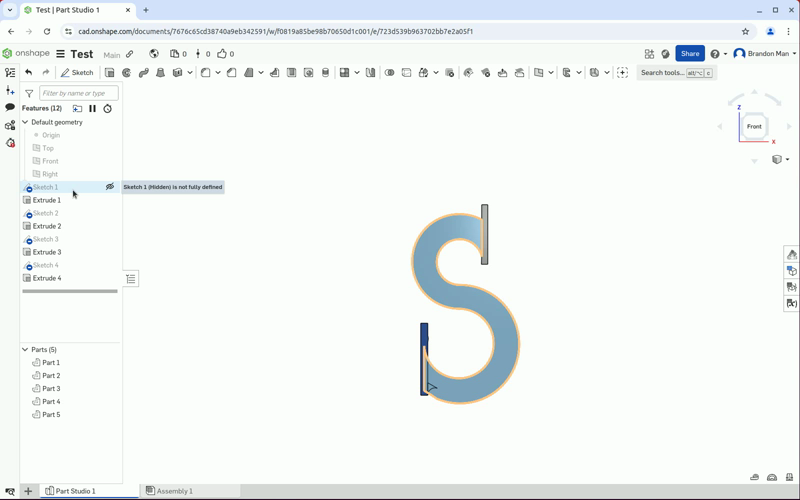
click(73, 189)
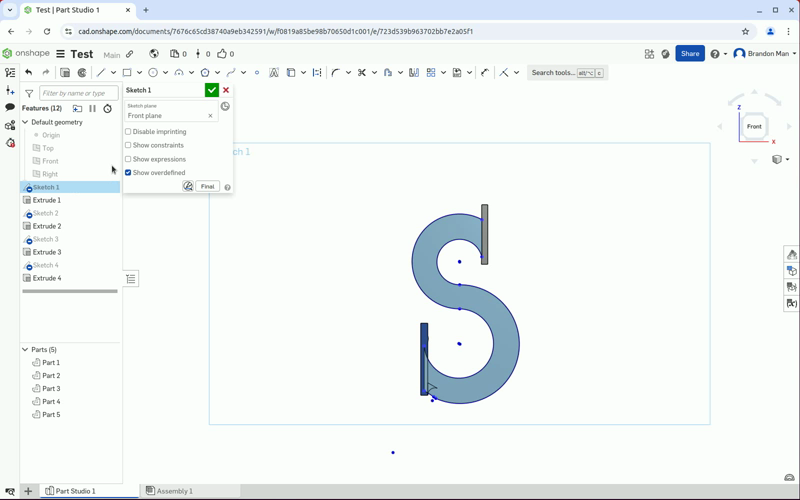
mouse_move(229, 92)
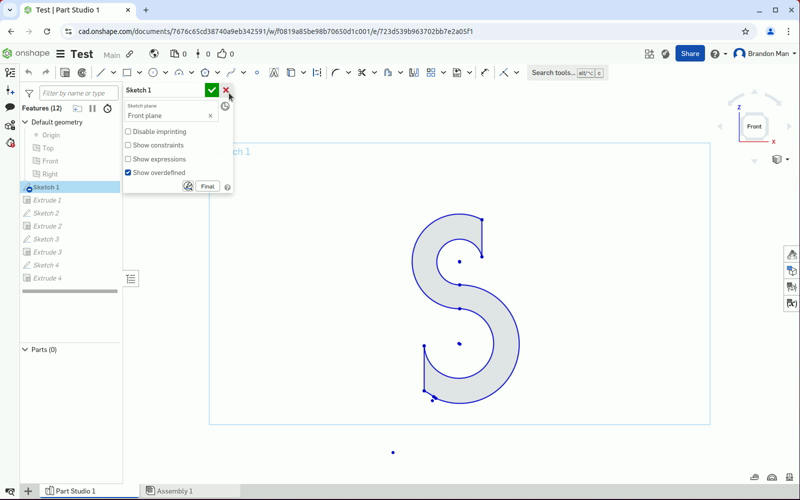
click(229, 92)
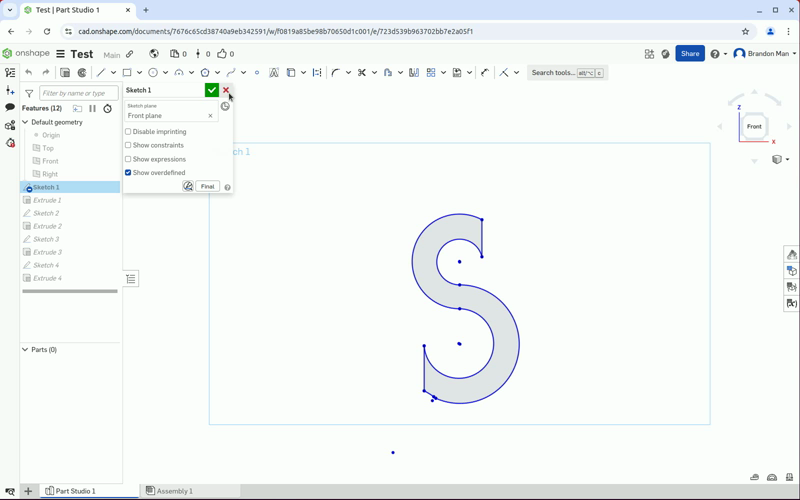
key(shift+s)
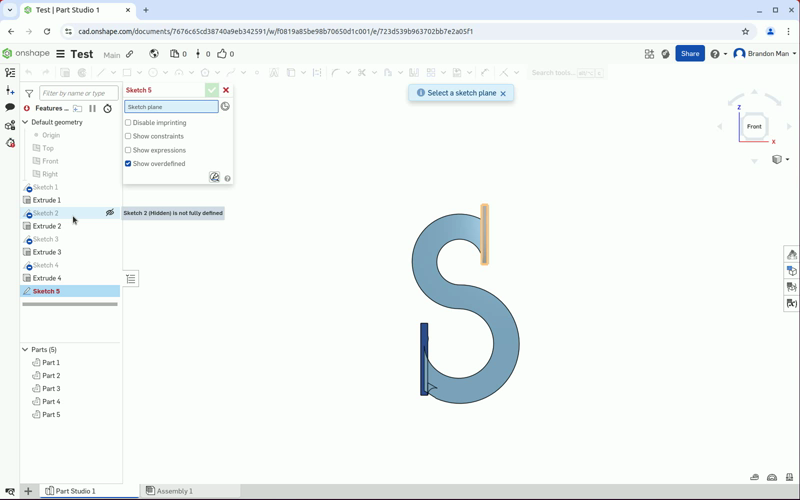
scroll(3)
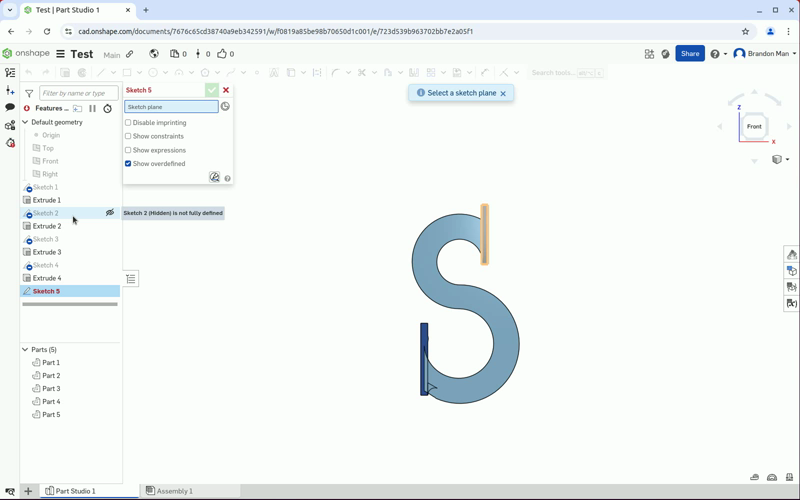
mouse_move(73, 163)
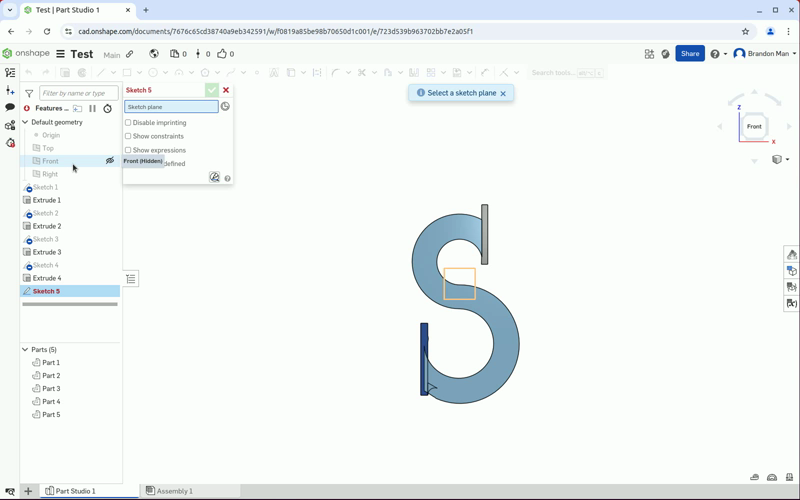
click(73, 163)
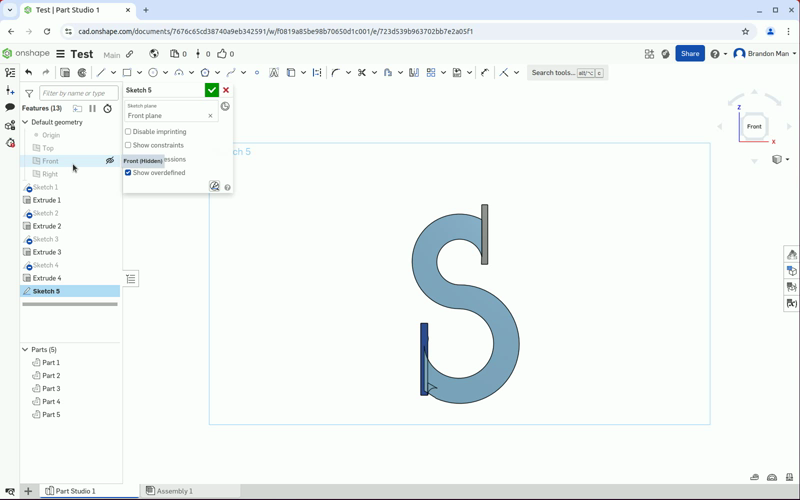
mouse_move(73, 352)
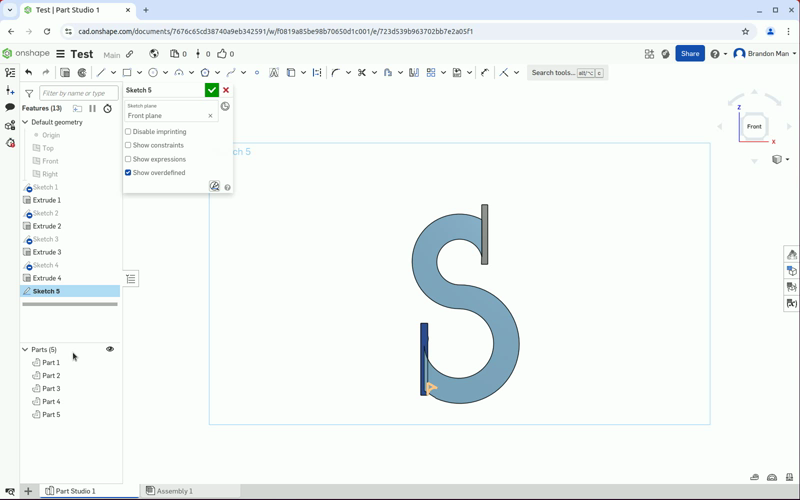
key(y)
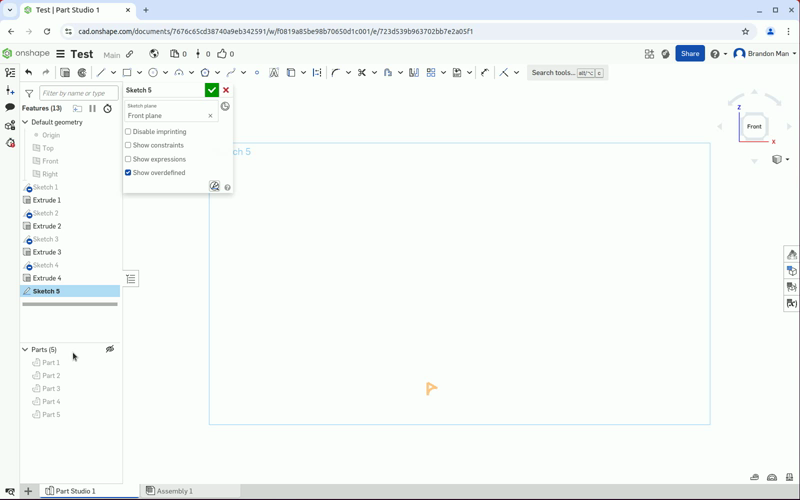
key(a)
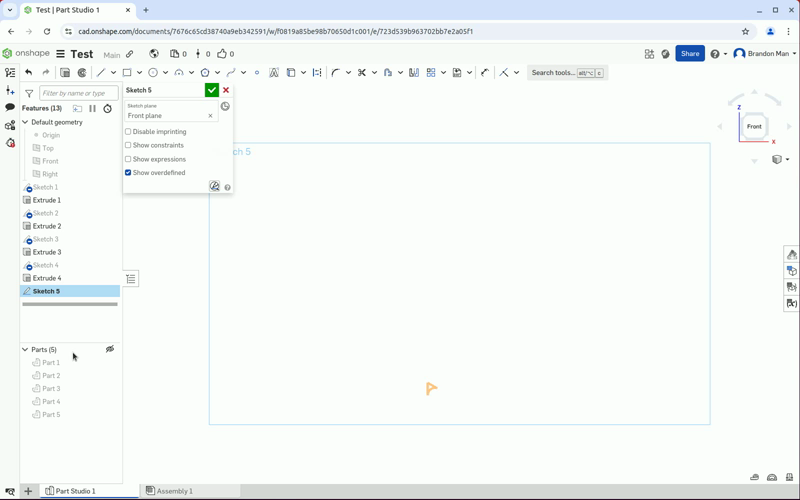
key_down(shift)
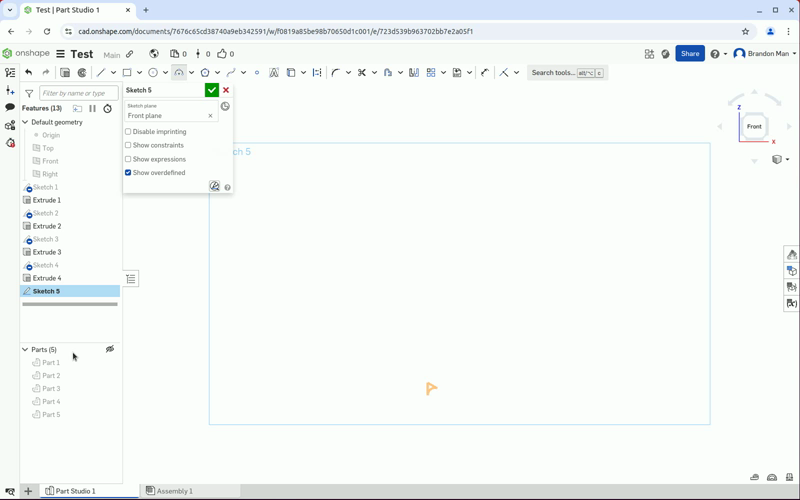
mouse_move(471, 217)
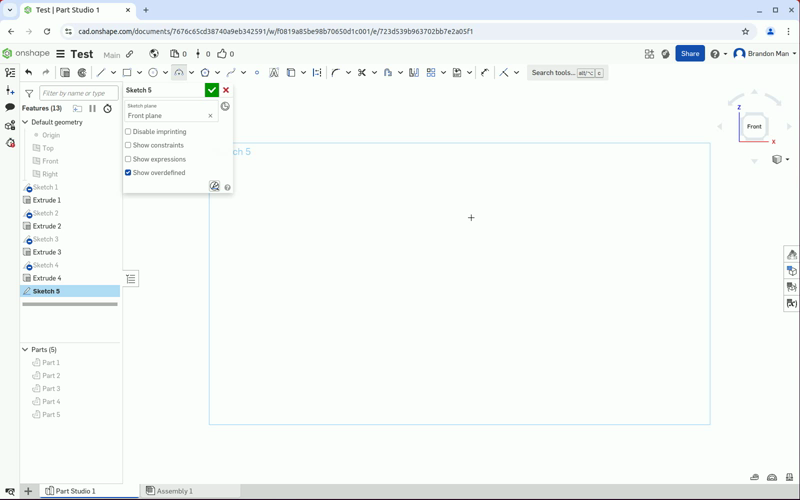
click(471, 217)
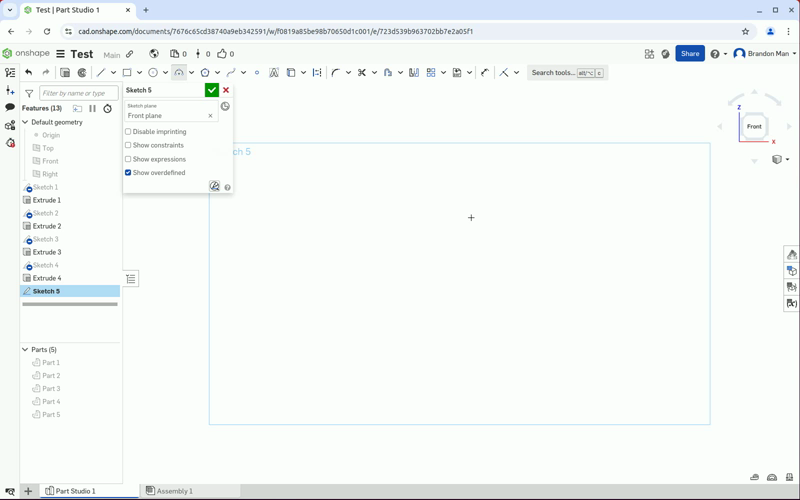
key_up(shift)
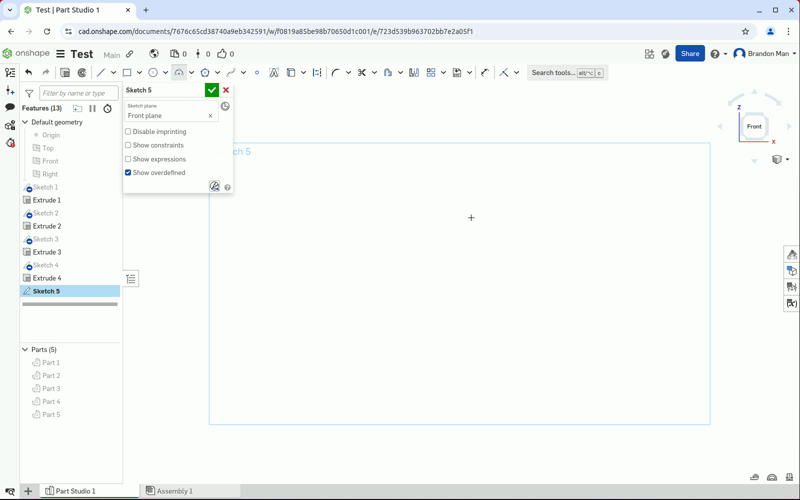
key_down(shift)
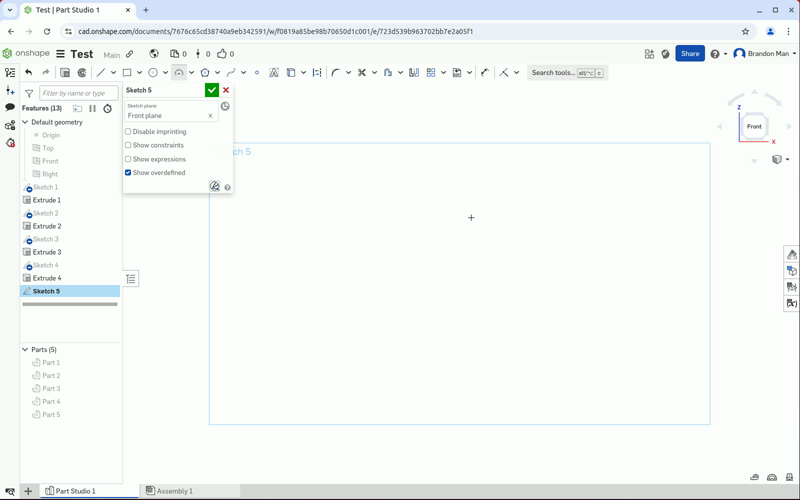
mouse_move(482, 221)
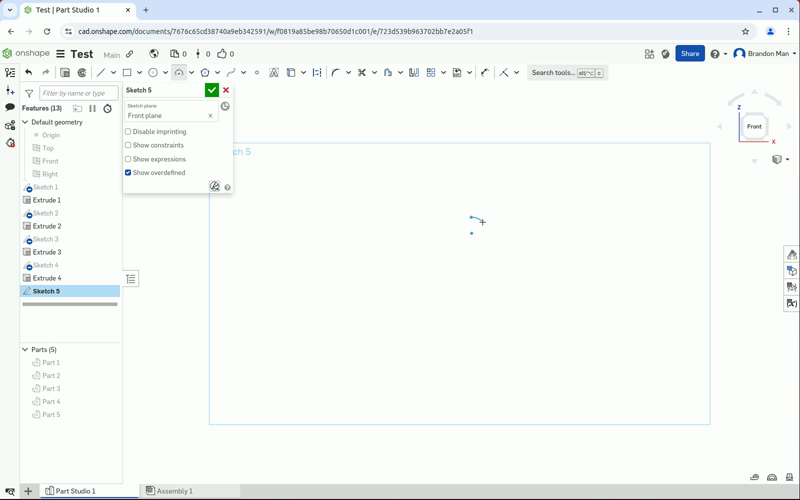
click(482, 221)
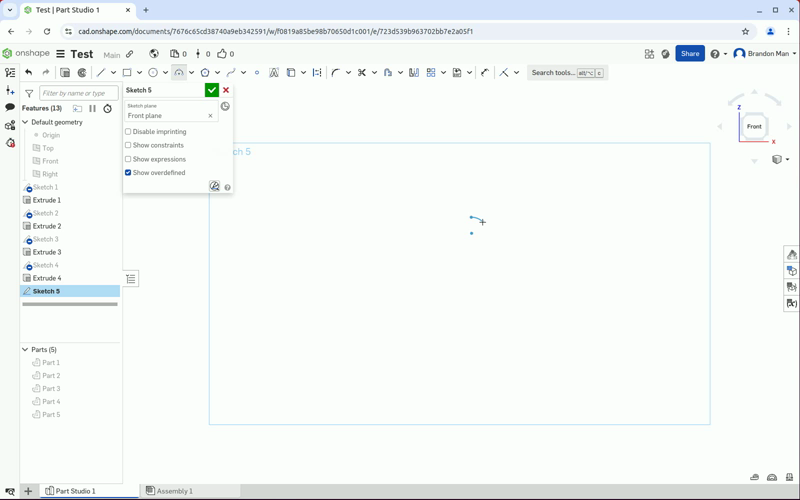
mouse_move(477, 219)
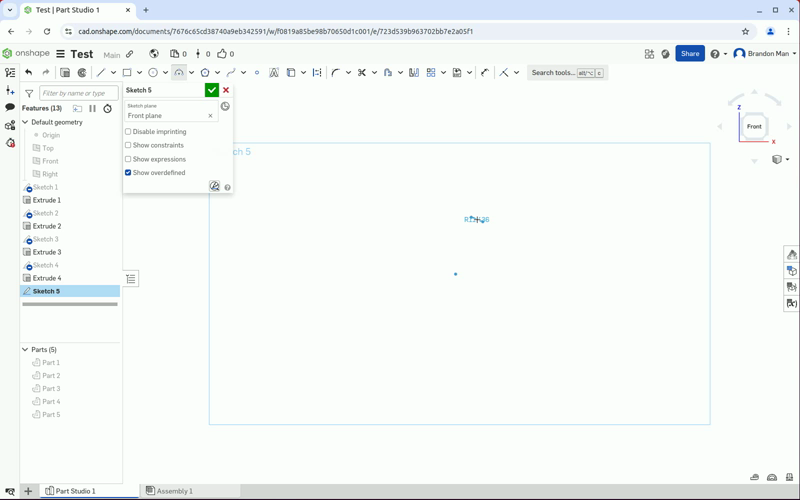
click(477, 219)
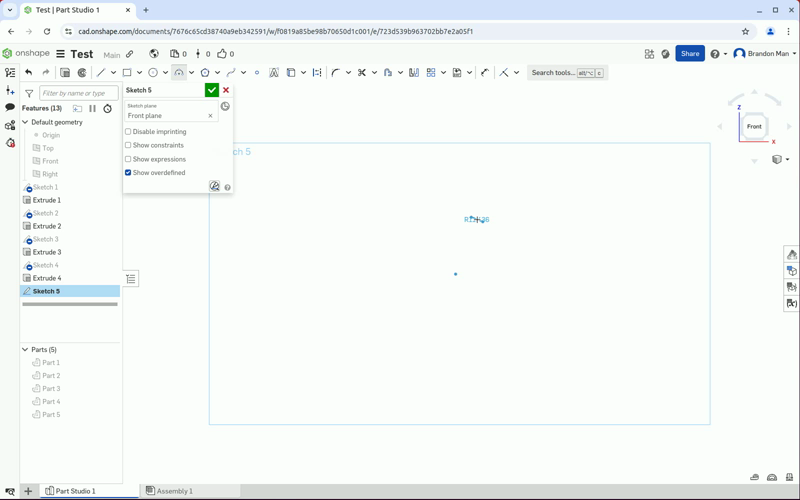
key_up(shift)
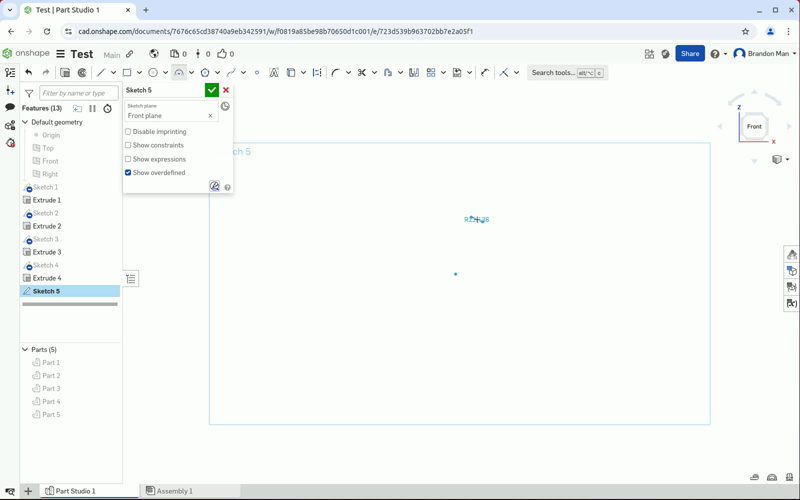
key(esc)
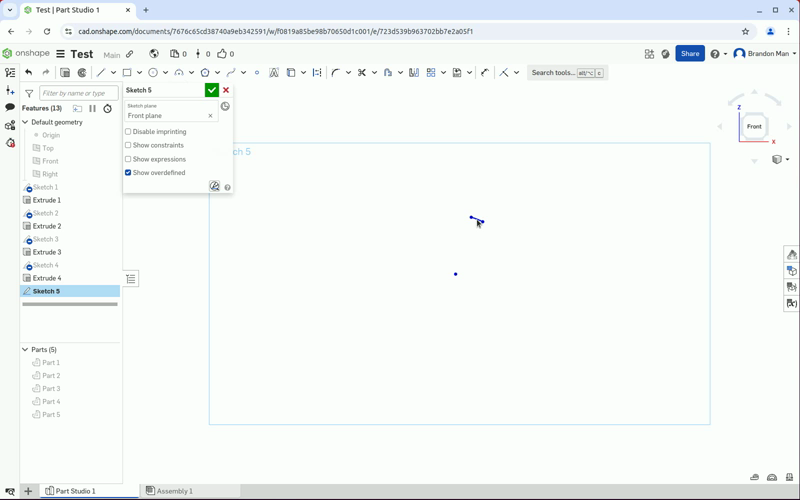
key(l)
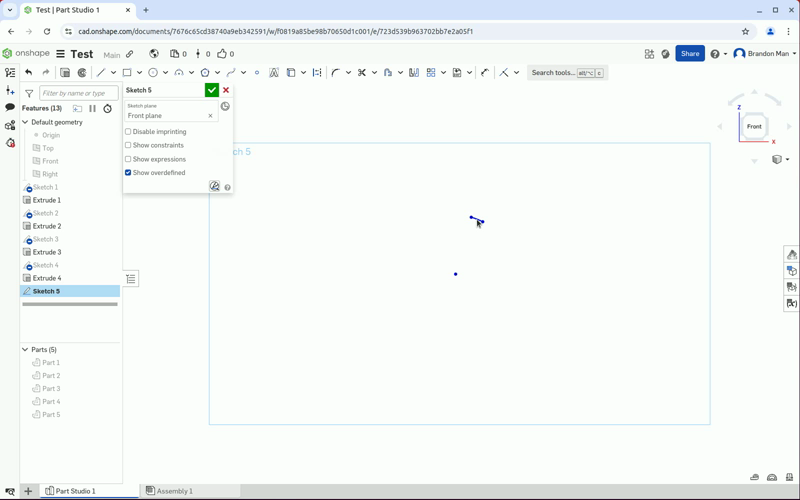
mouse_move(482, 221)
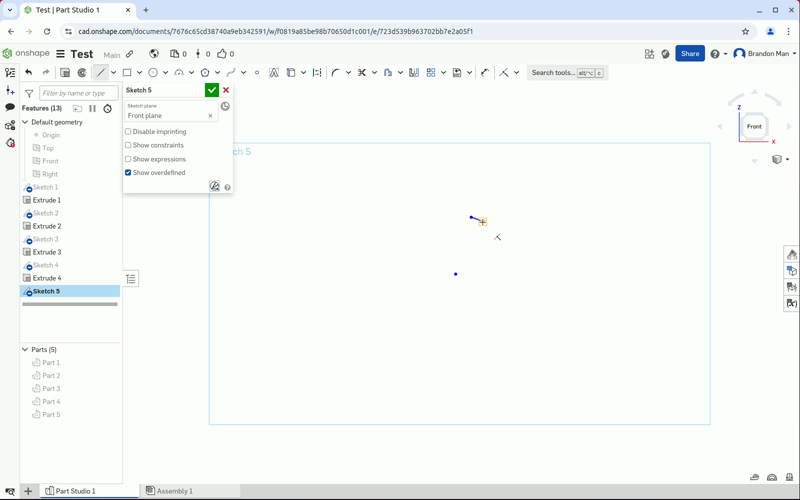
click(482, 221)
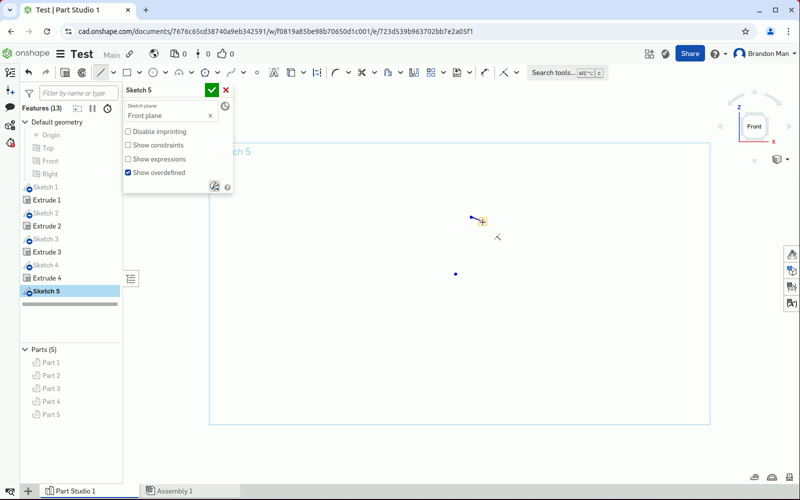
key_down(shift)
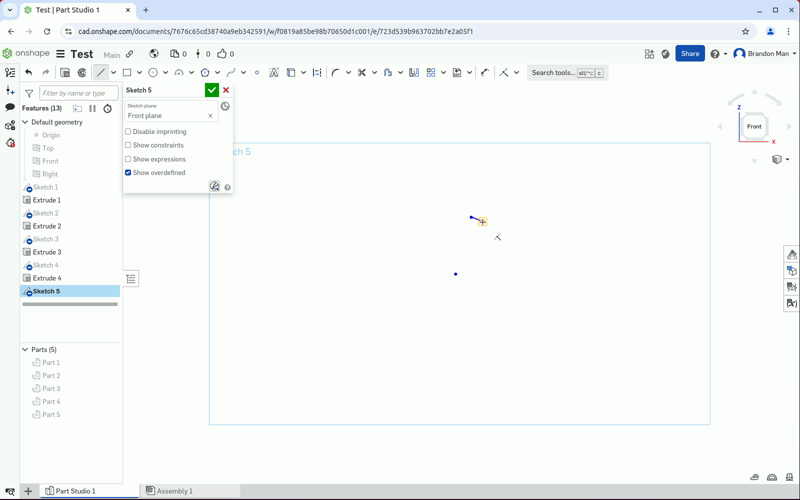
mouse_move(512, 221)
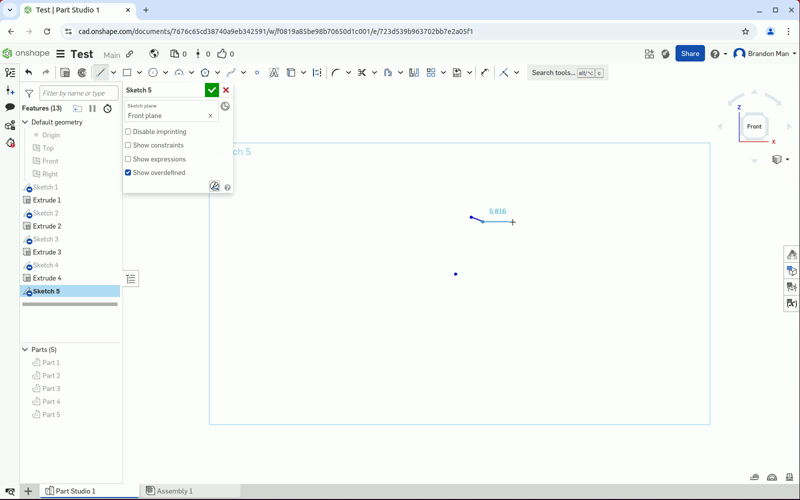
mouse_move(482, 204)
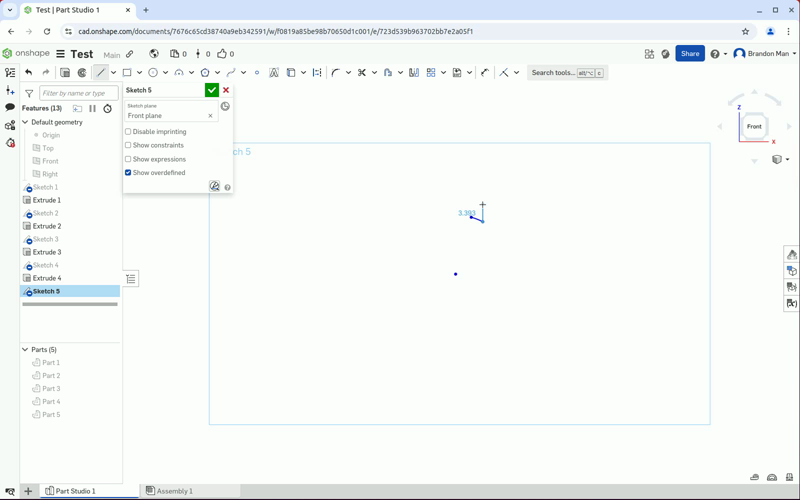
click(482, 204)
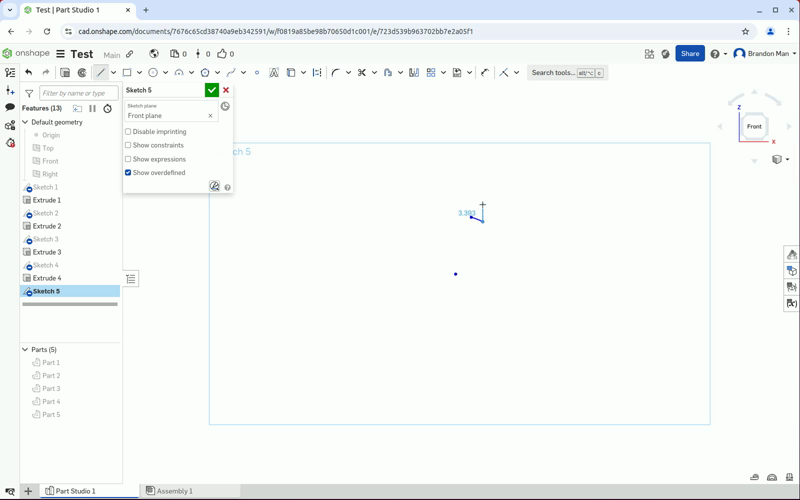
key_up(shift)
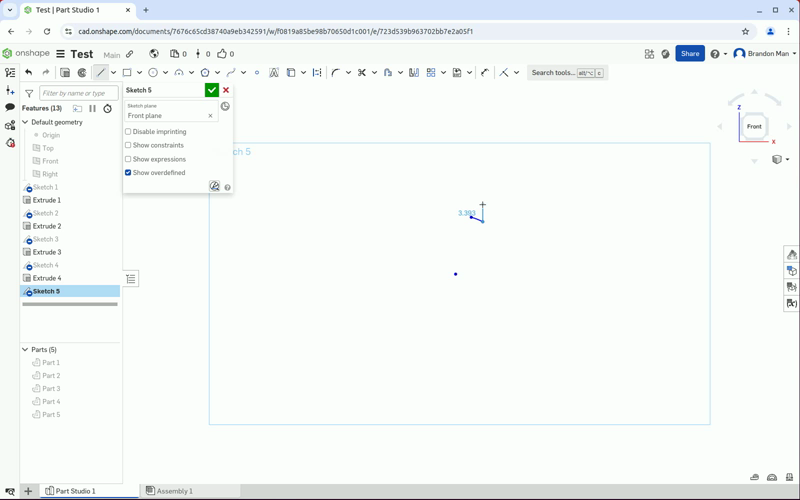
key(esc)
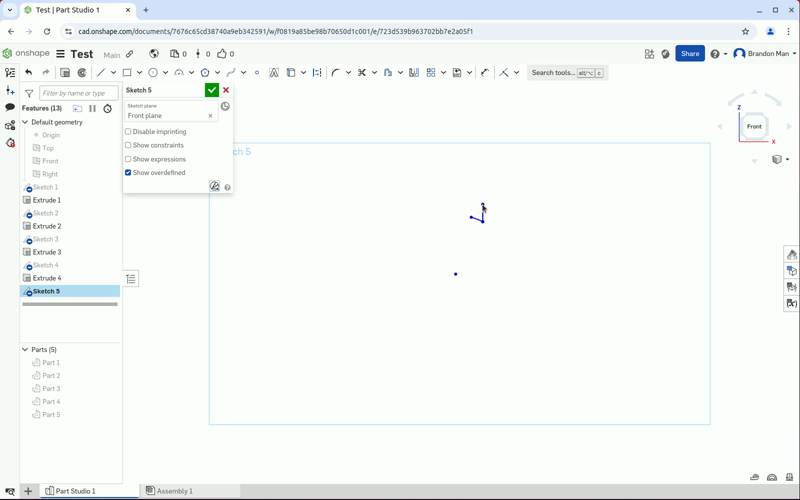
key(a)
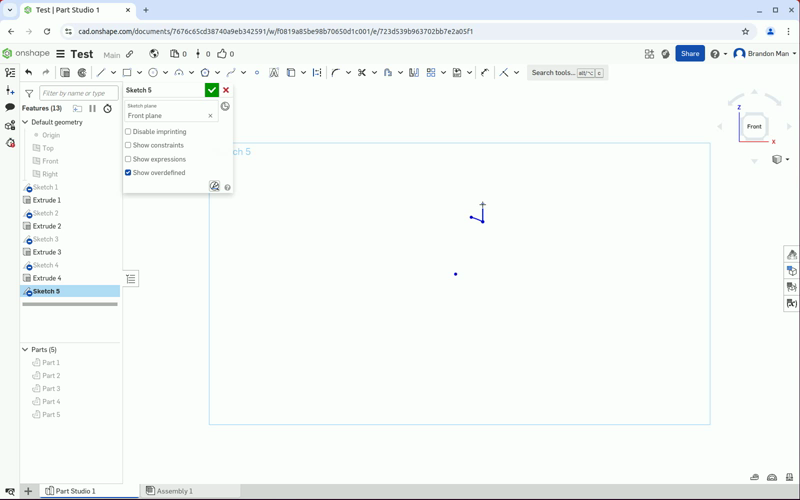
mouse_move(482, 204)
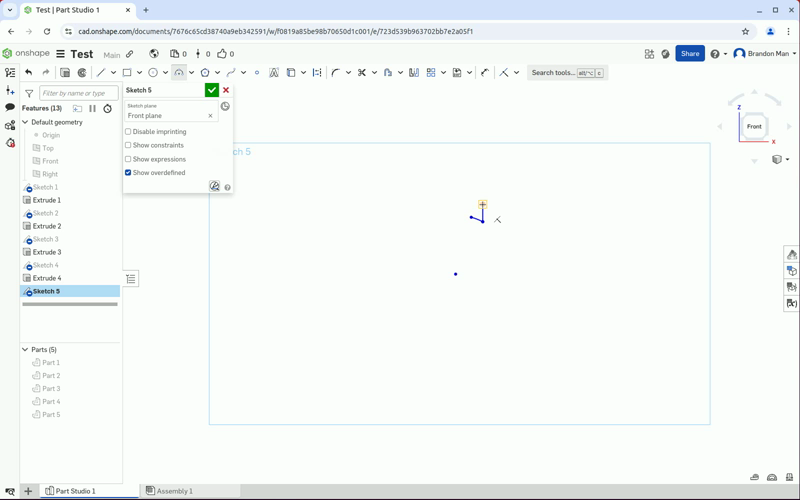
click(482, 204)
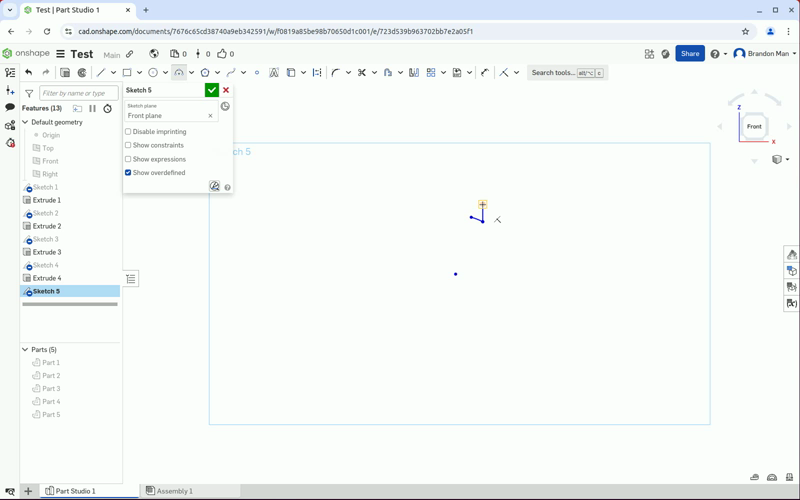
mouse_move(471, 217)
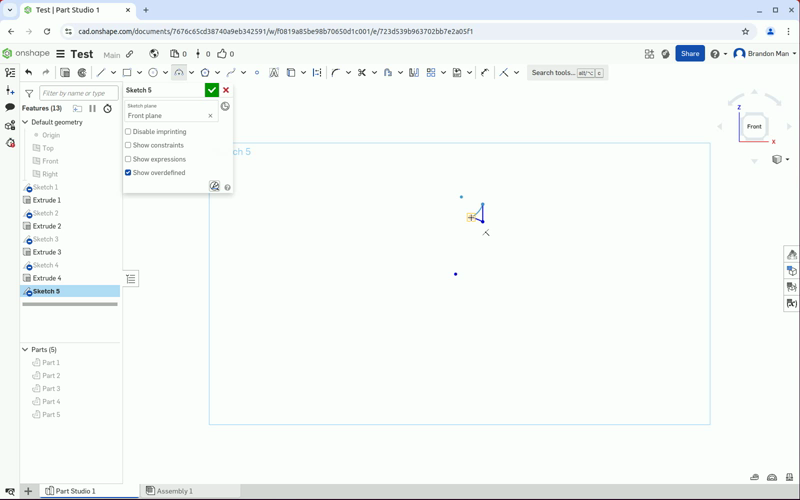
click(471, 217)
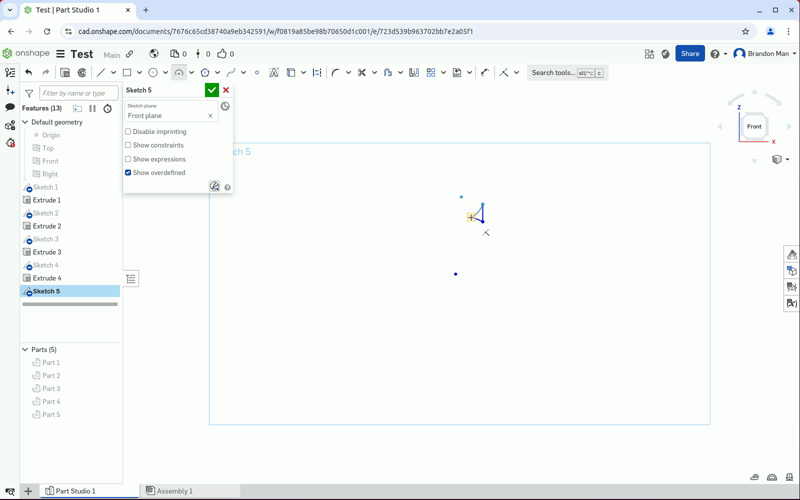
key_down(shift)
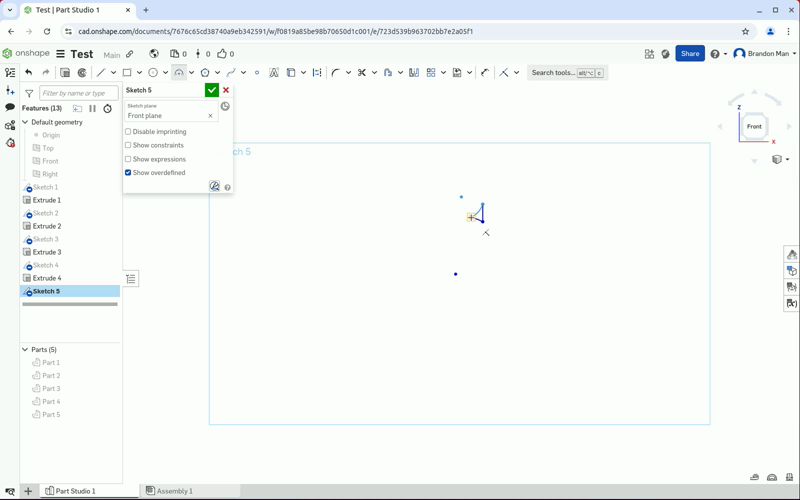
mouse_move(479, 213)
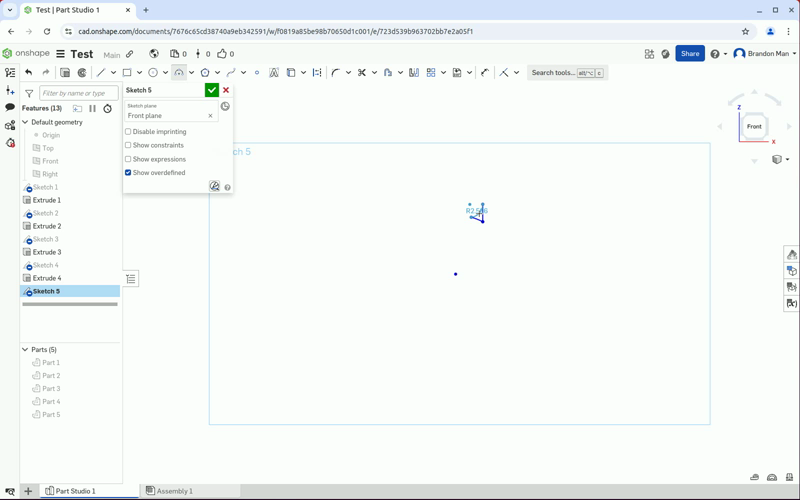
click(479, 213)
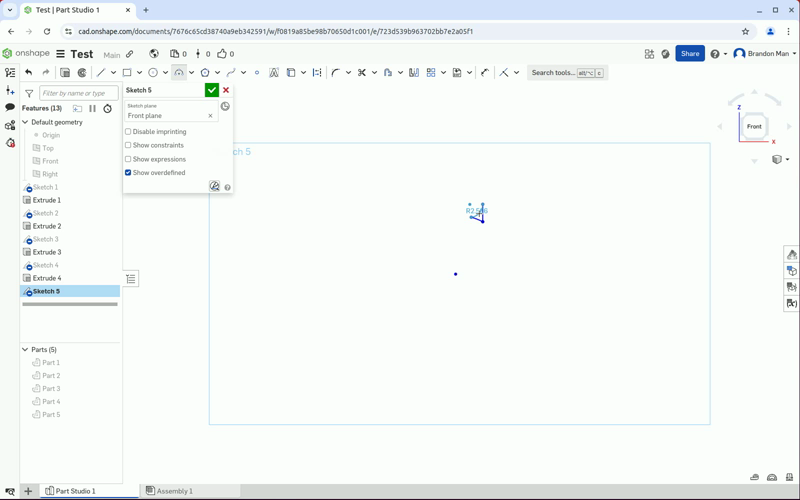
key_up(shift)
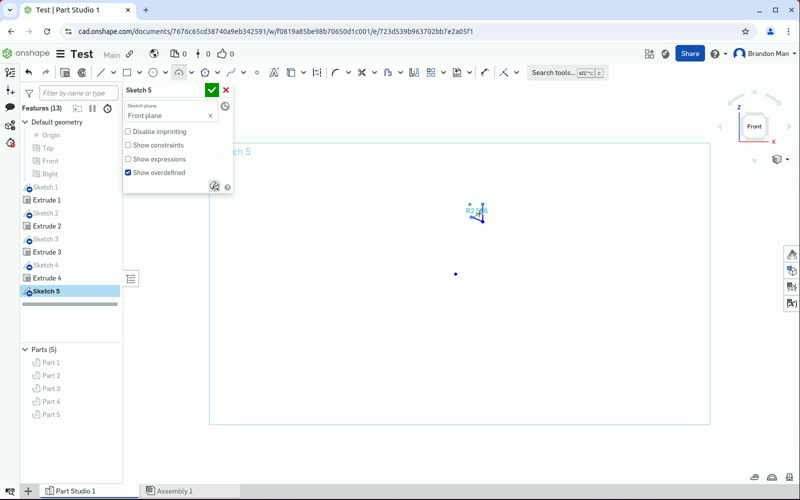
key(esc)
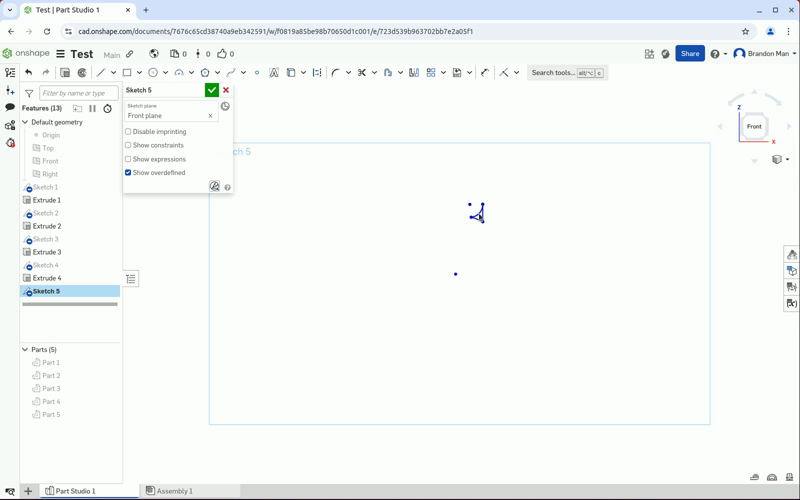
mouse_move(478, 209)
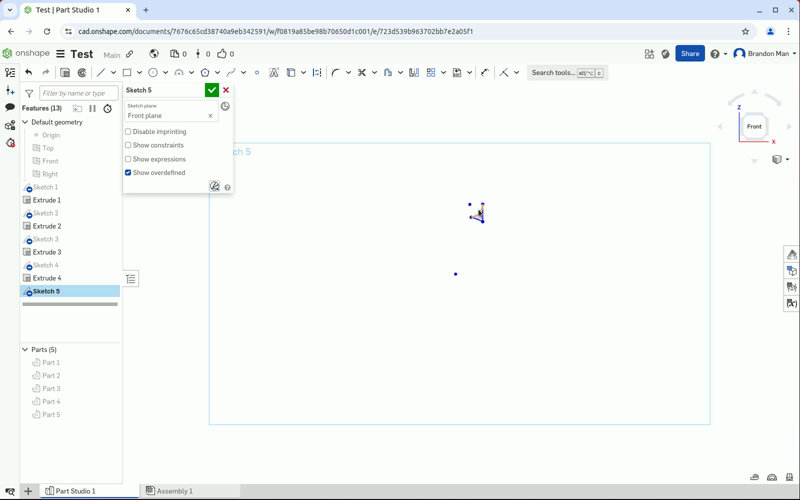
scroll(6)
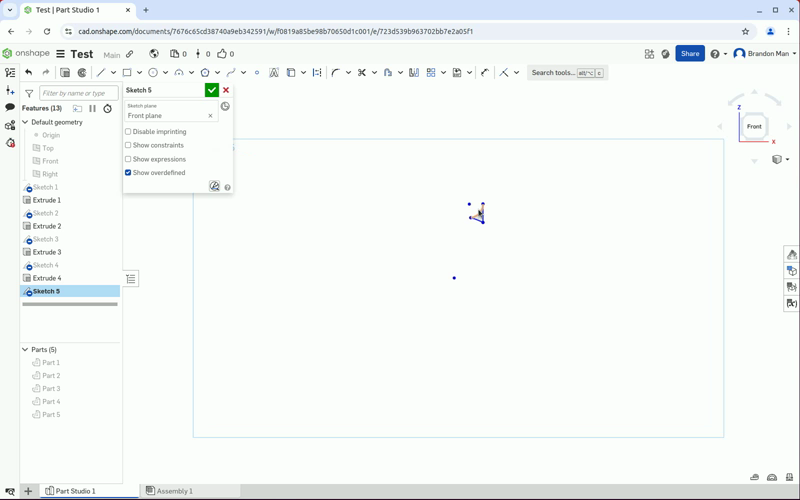
scroll(6)
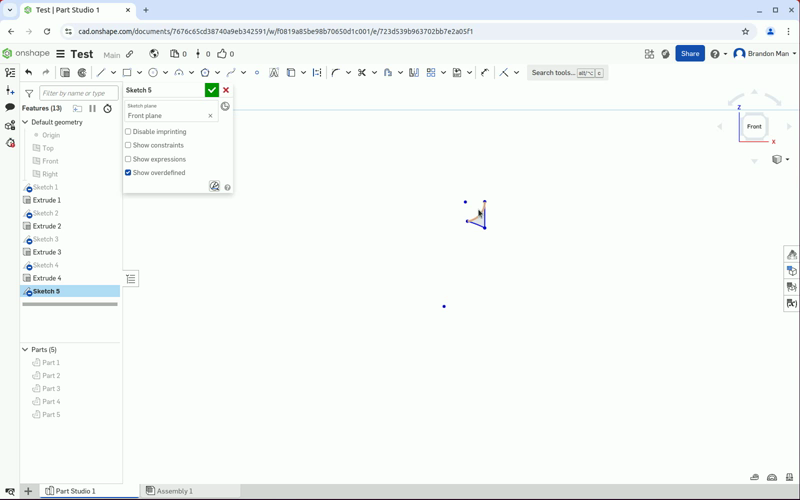
scroll(6)
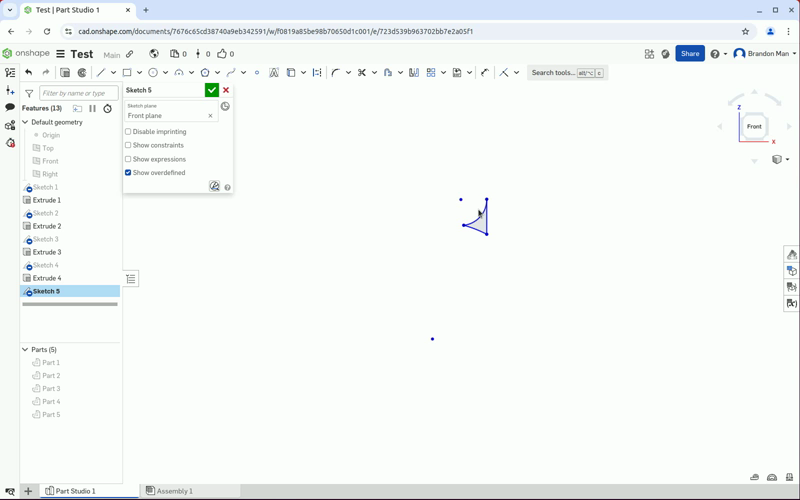
scroll(6)
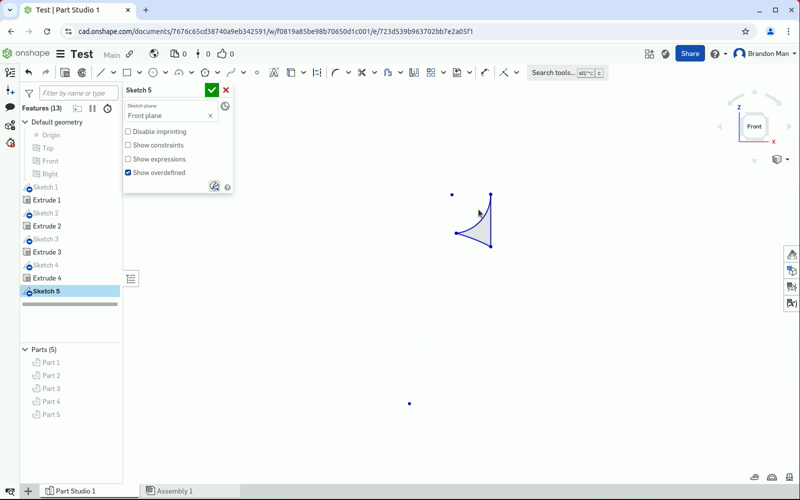
scroll(6)
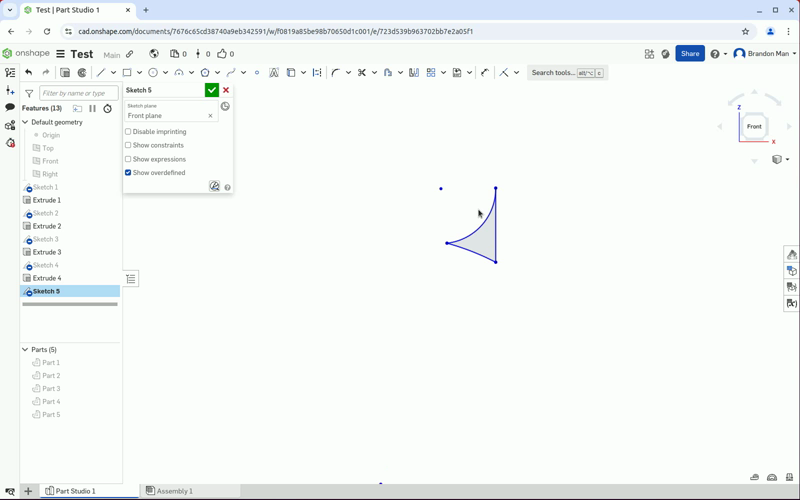
scroll(6)
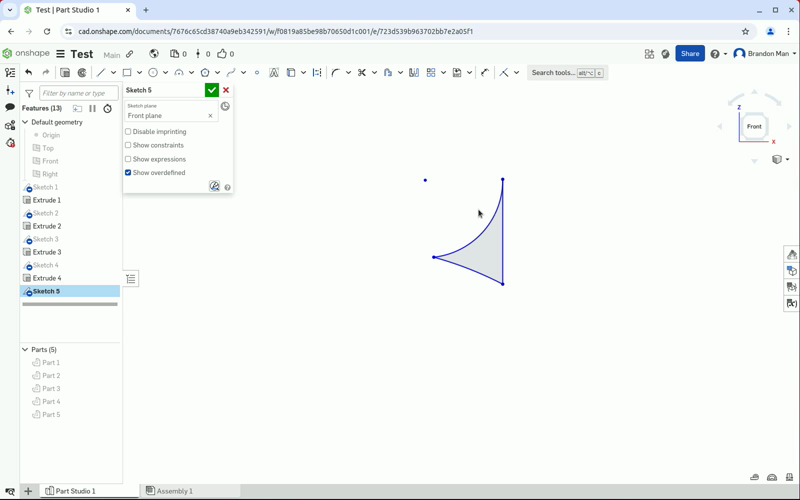
scroll(6)
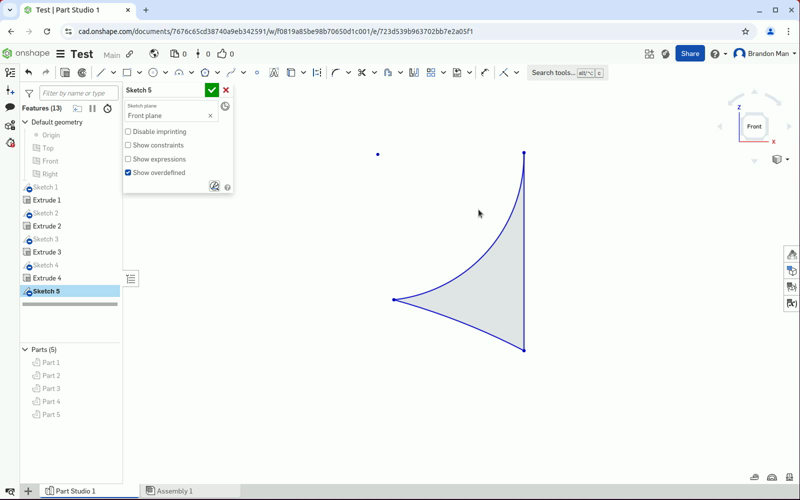
click(478, 209)
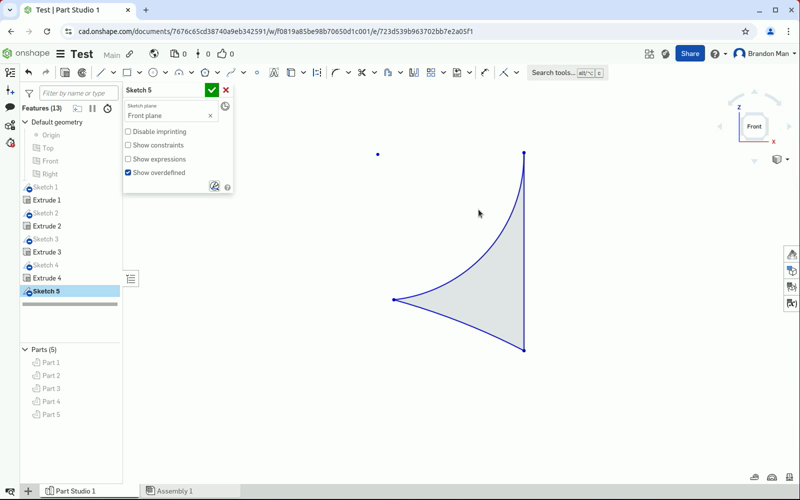
scroll(-6)
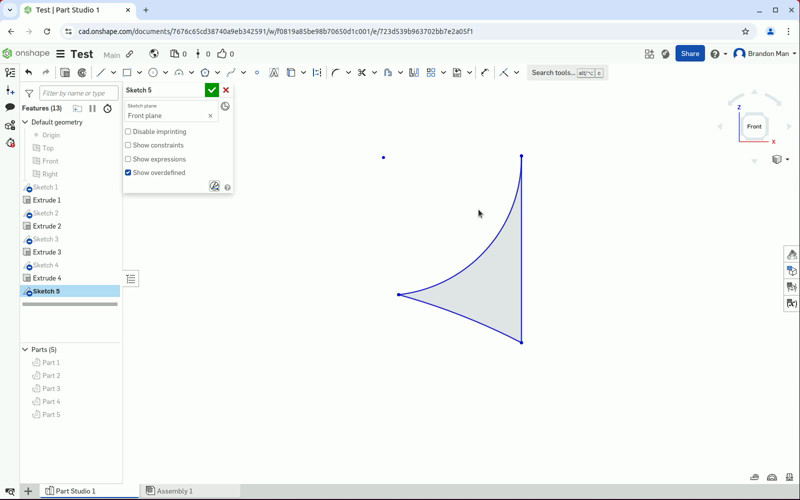
scroll(-6)
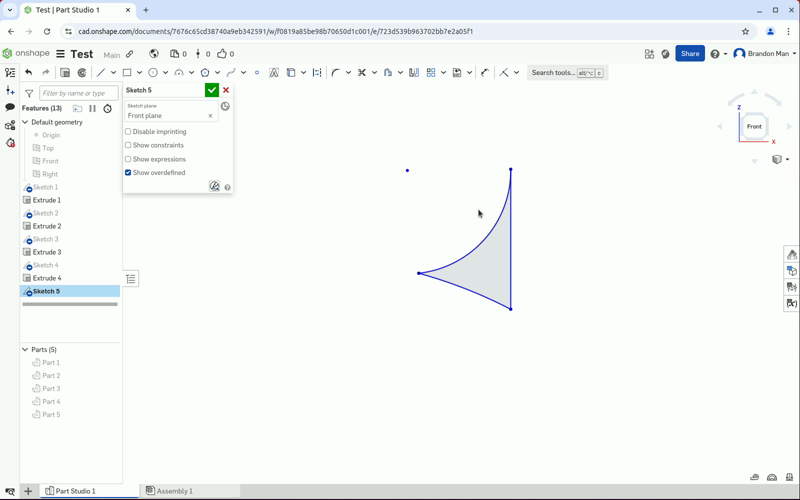
scroll(-6)
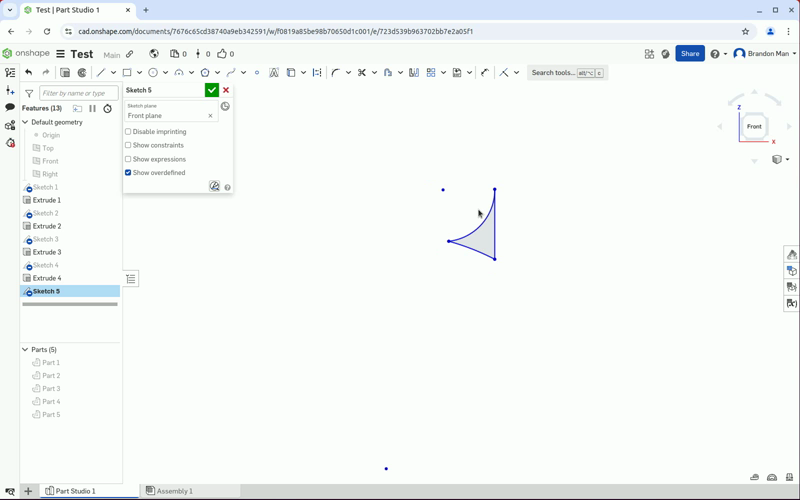
scroll(-6)
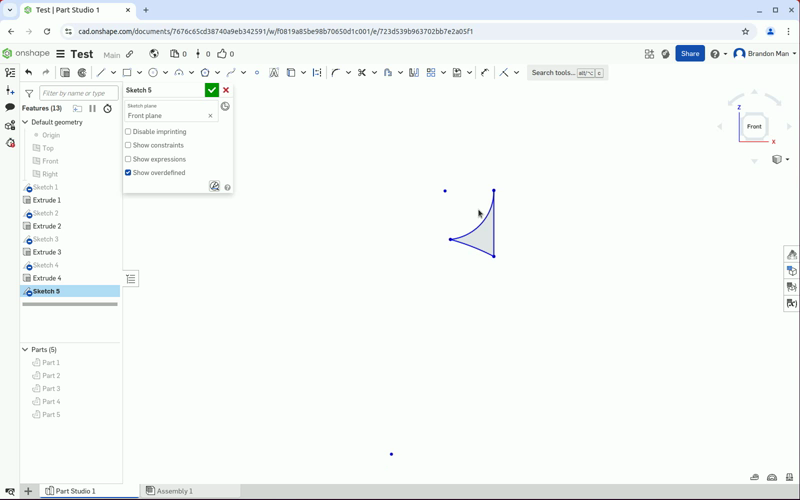
scroll(-6)
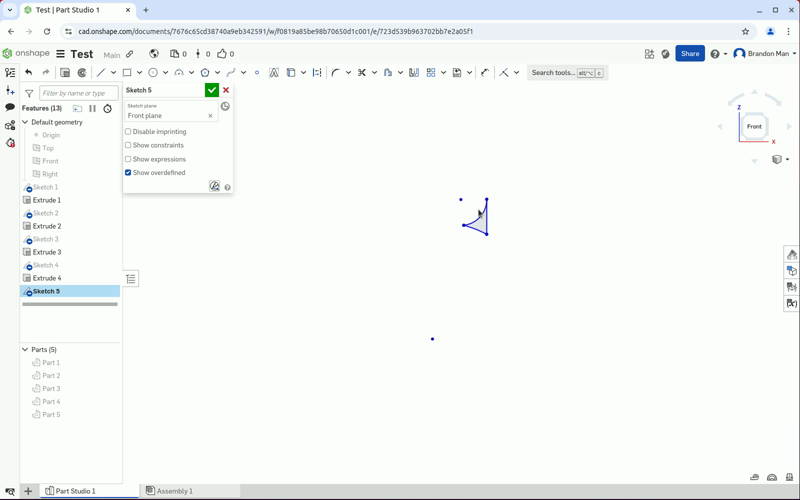
scroll(-6)
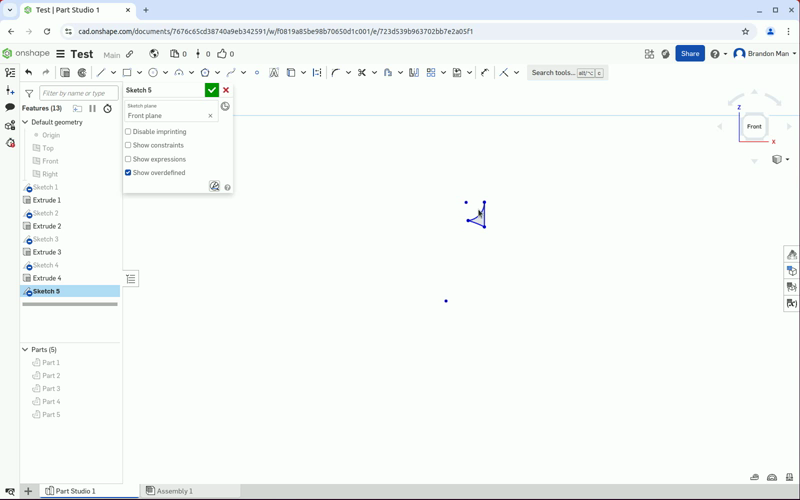
scroll(-6)
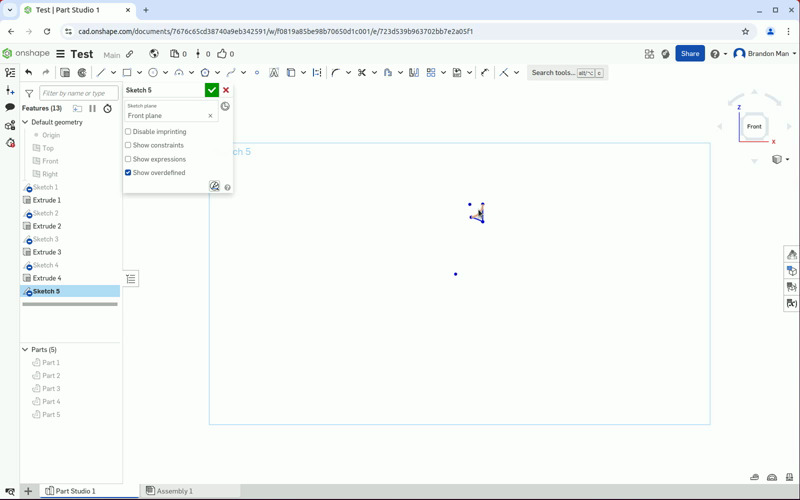
mouse_move(73, 352)
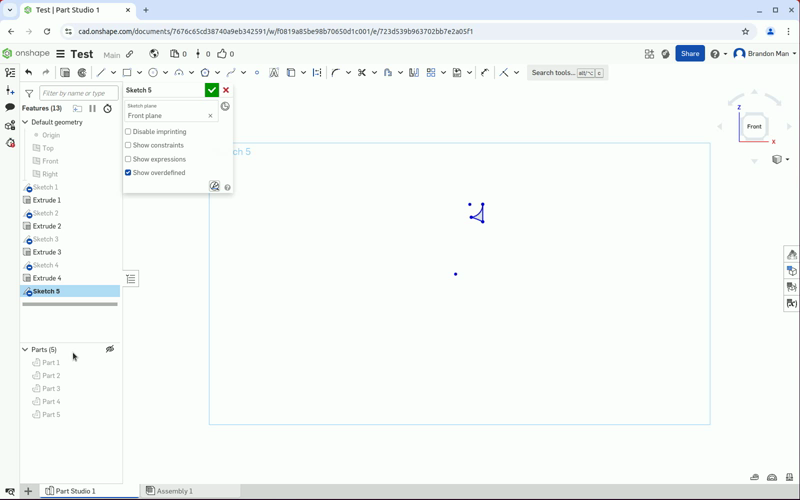
key(shift+y)
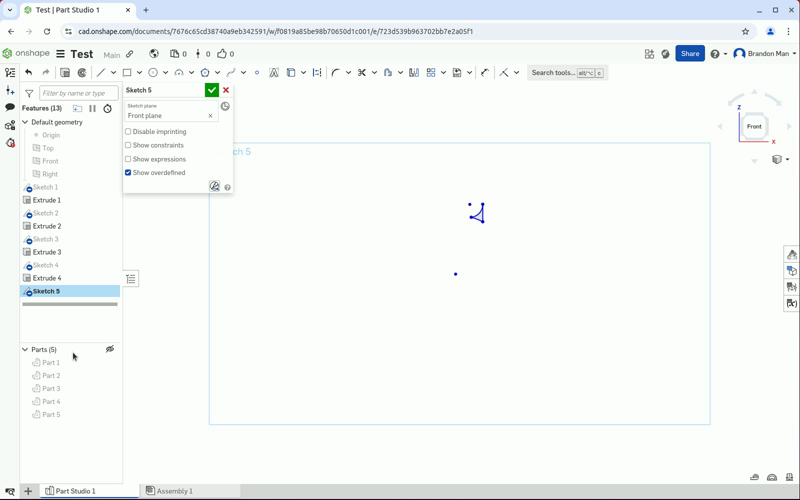
key(shift+e)
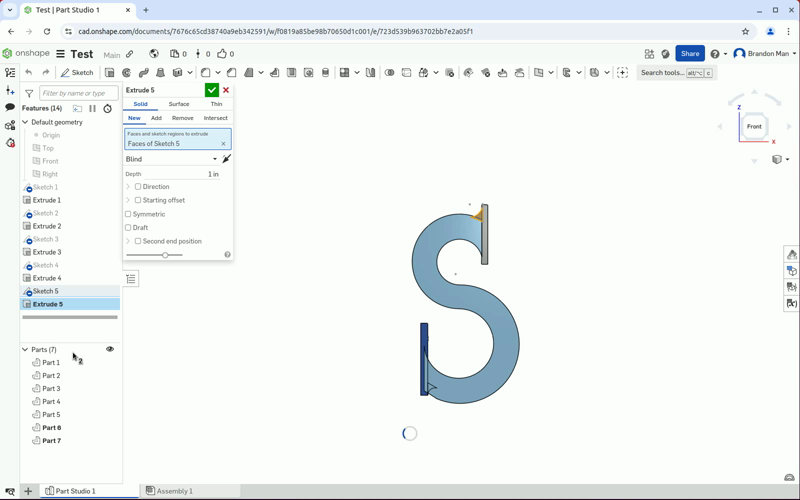
mouse_move(143, 106)
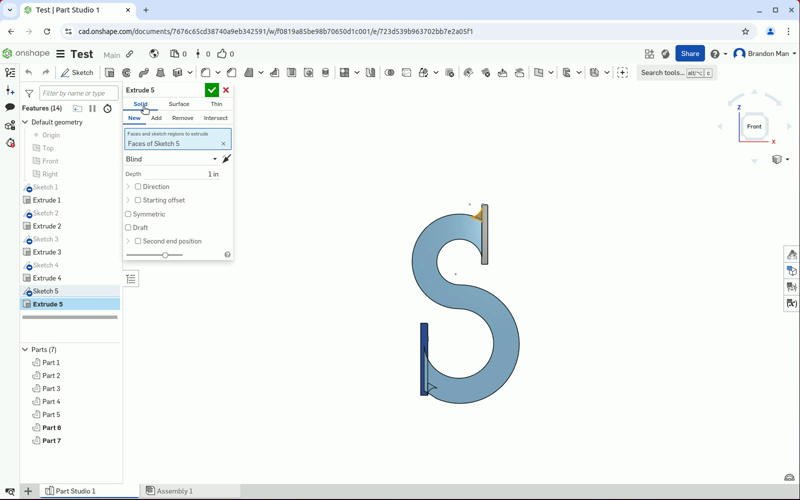
click(143, 106)
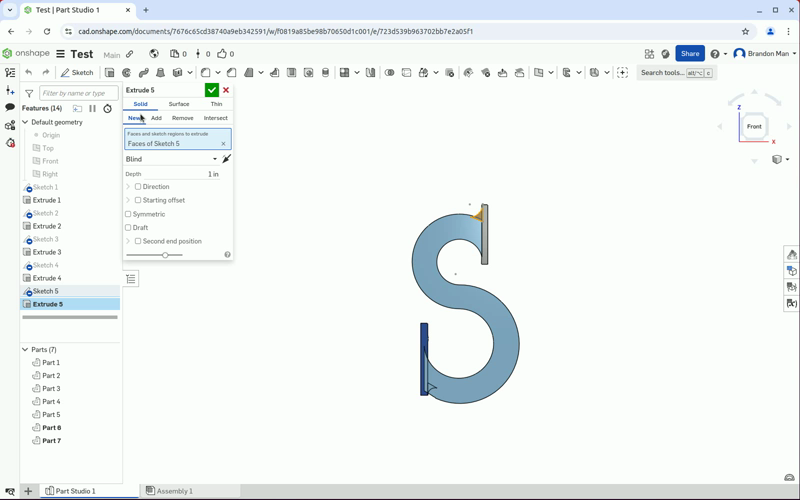
mouse_move(137, 120)
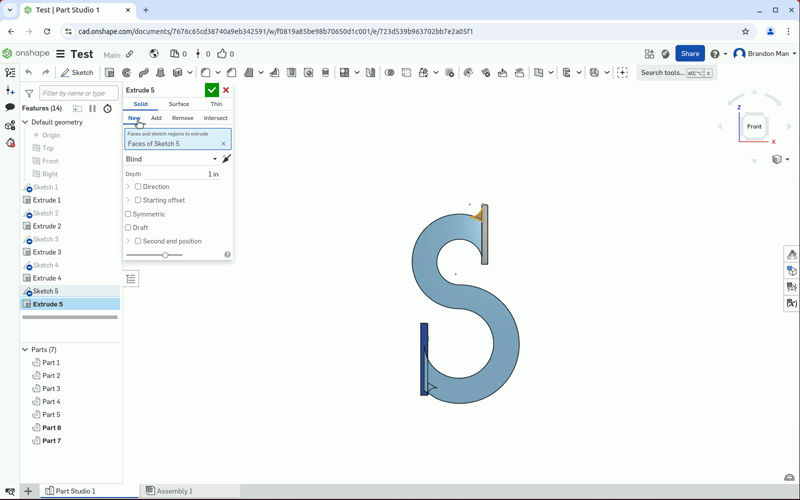
click(137, 120)
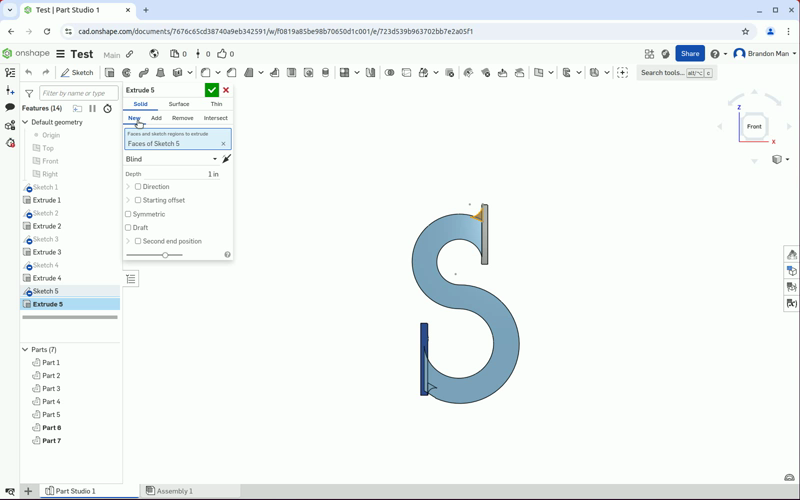
key(tab, 4)
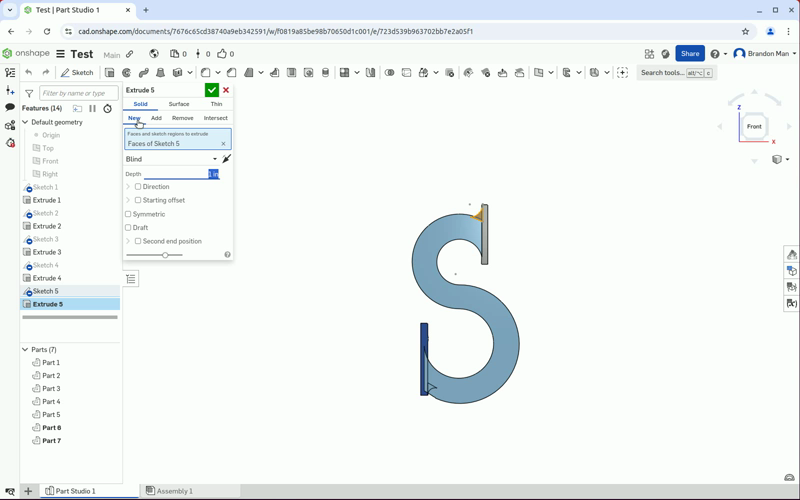
text(8.666)
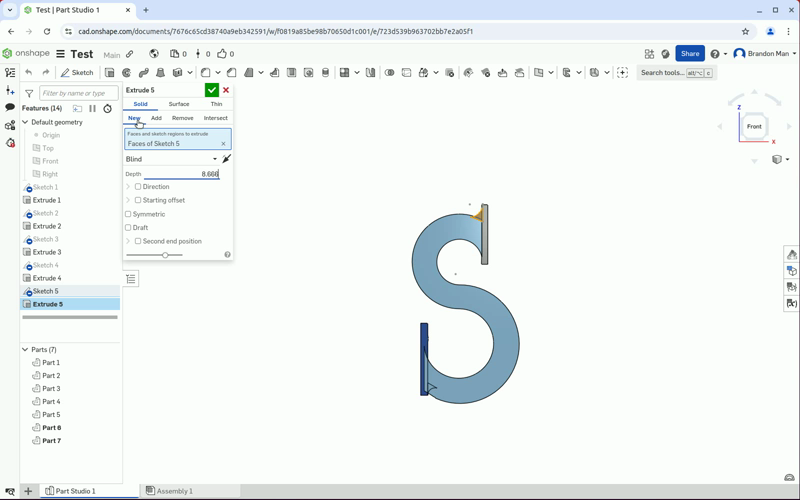
key(enter)
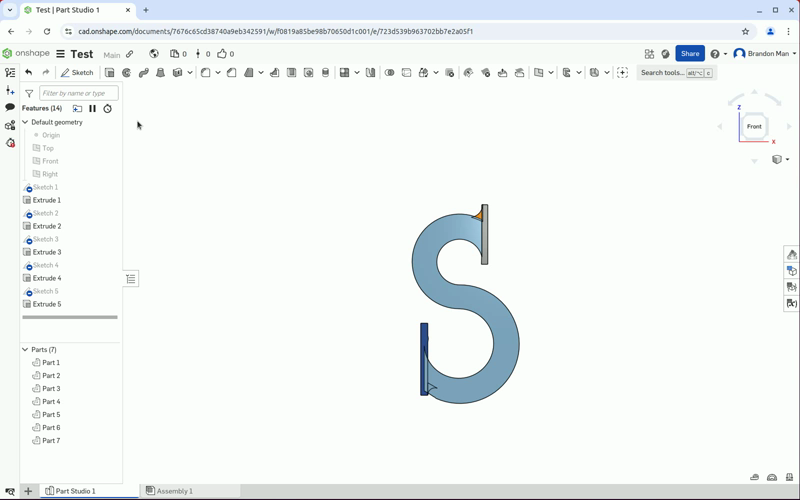
key(shift+h)
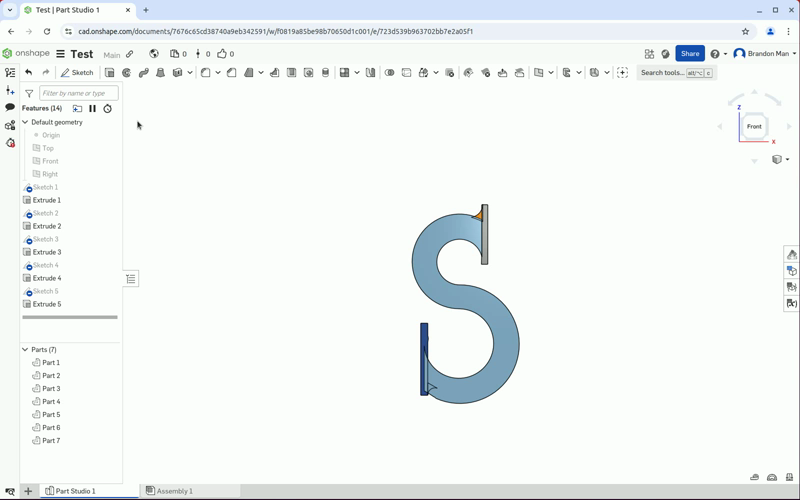
key(shift+h)
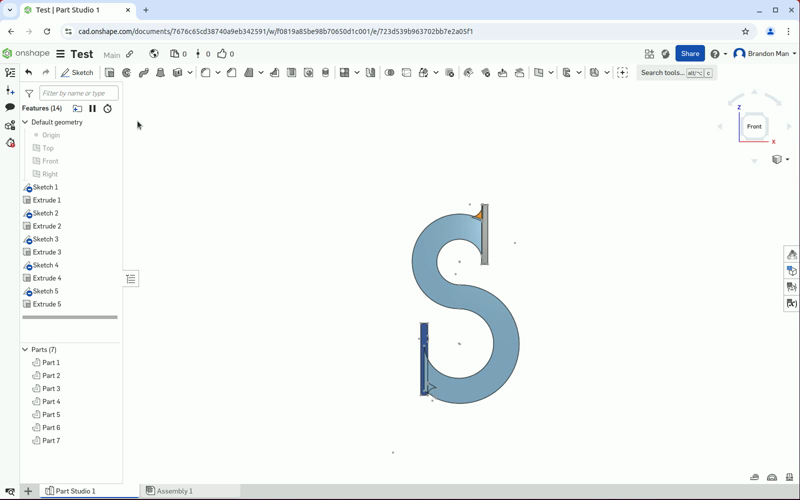
key(shift+7)
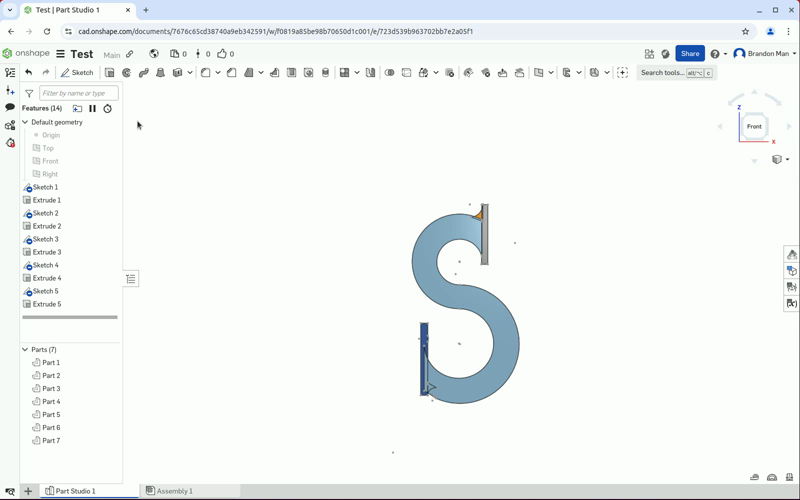
key(left, 2)
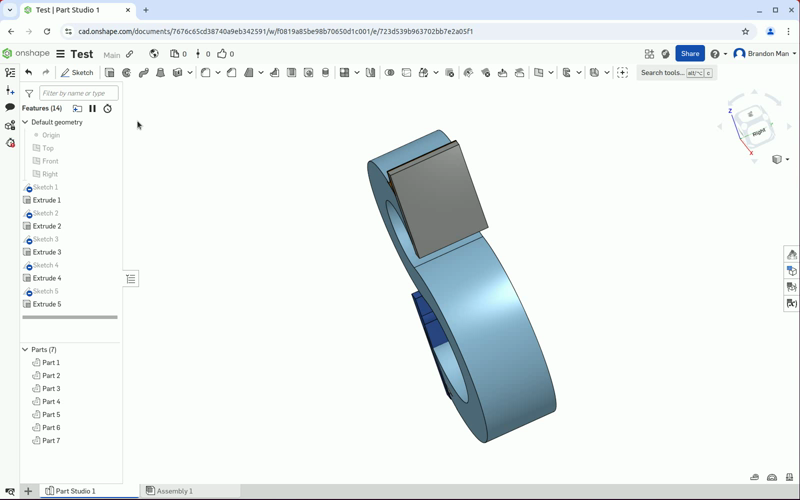
key(down, 2)
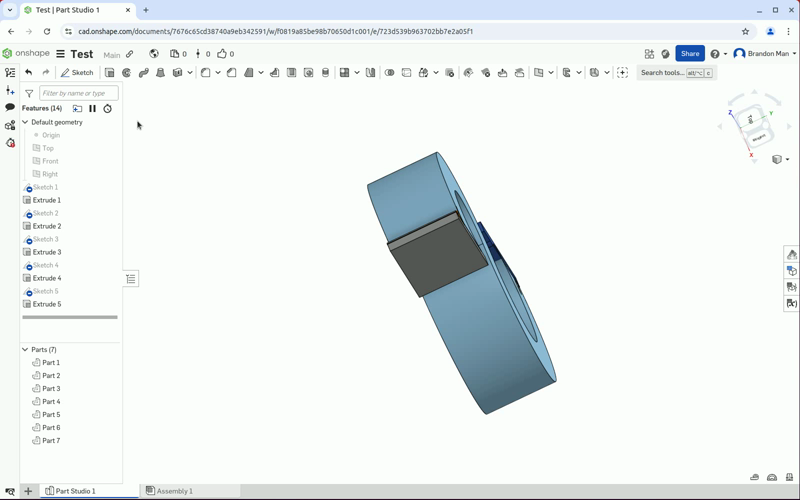
key(up, 2)
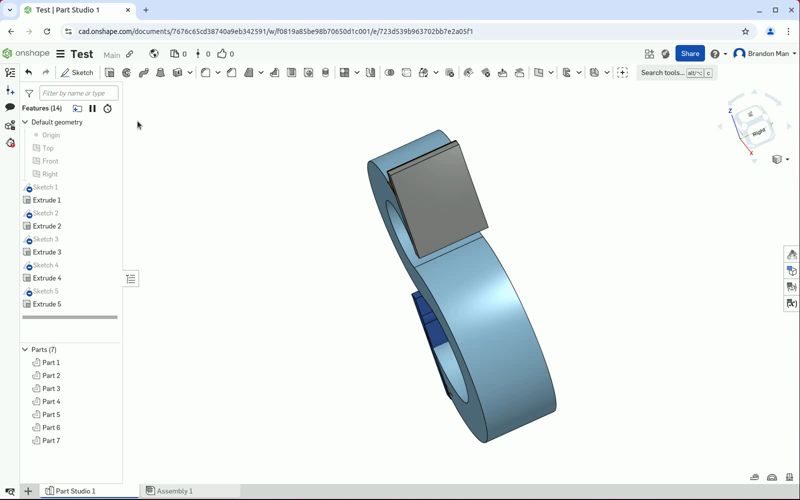
key(right, 2)
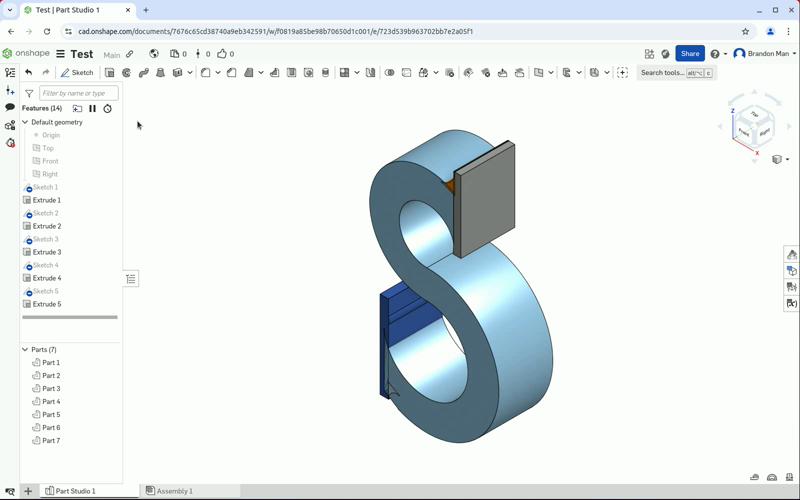
mouse_move(73, 189)
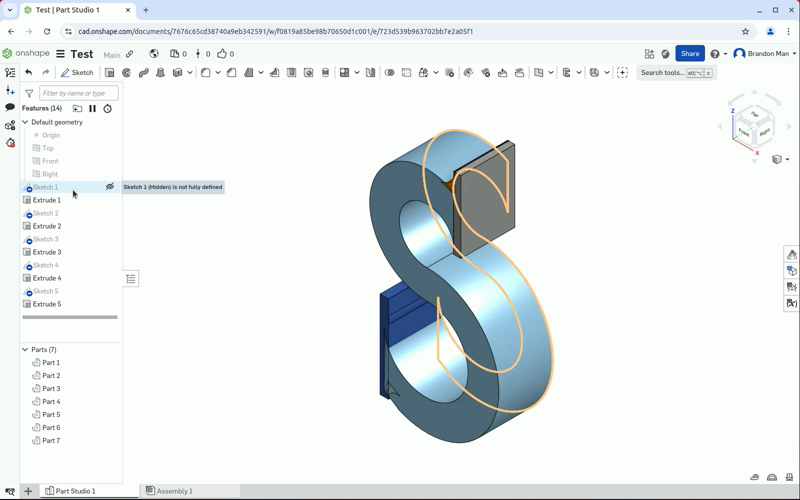
click(73, 189)